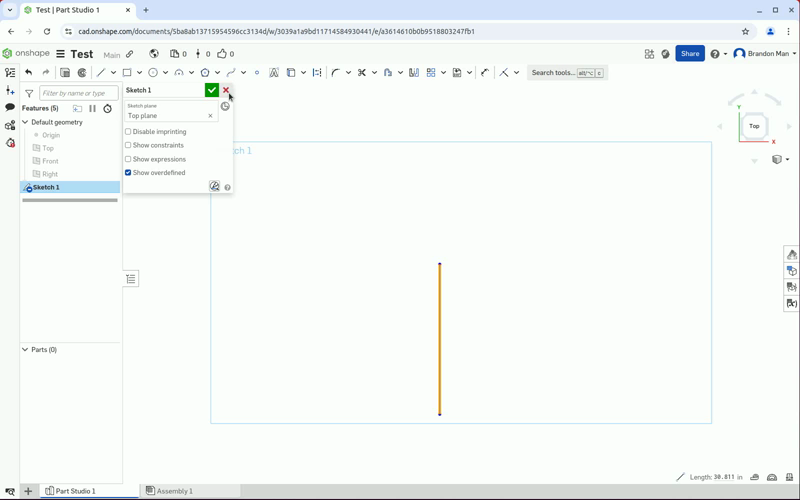
key(shift+h)
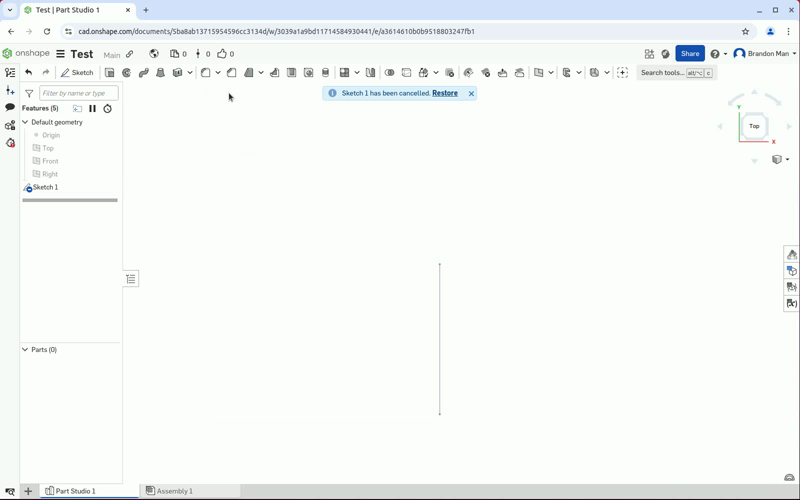
key(shift+s)
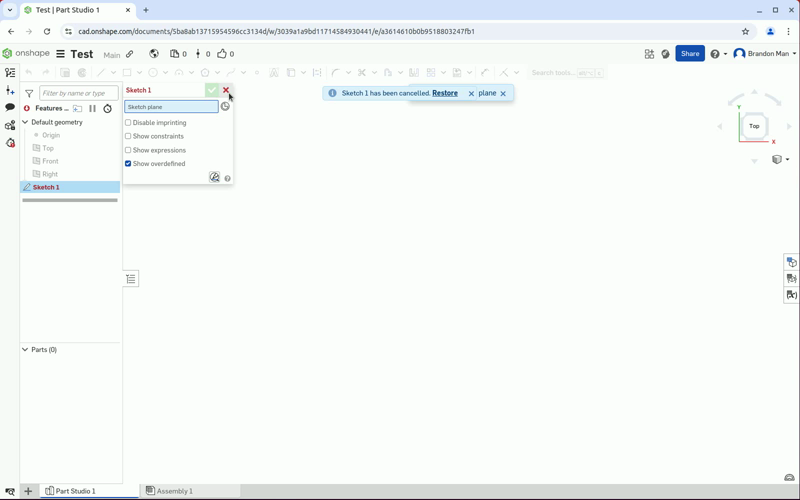
mouse_move(73, 150)
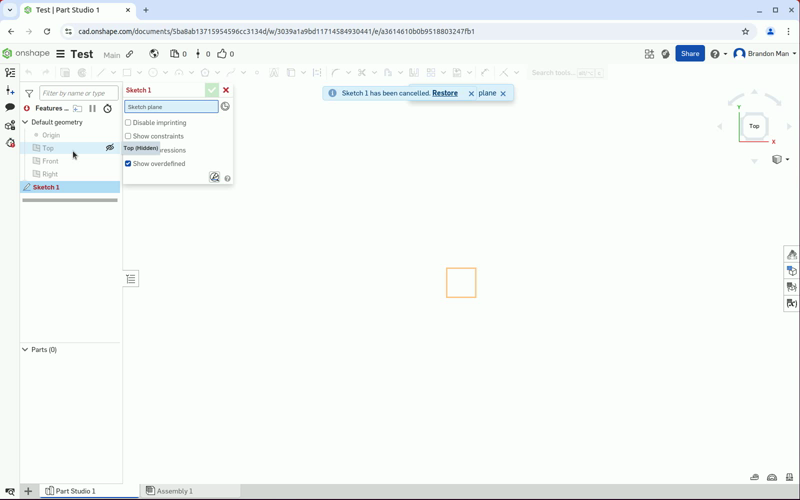
click(73, 150)
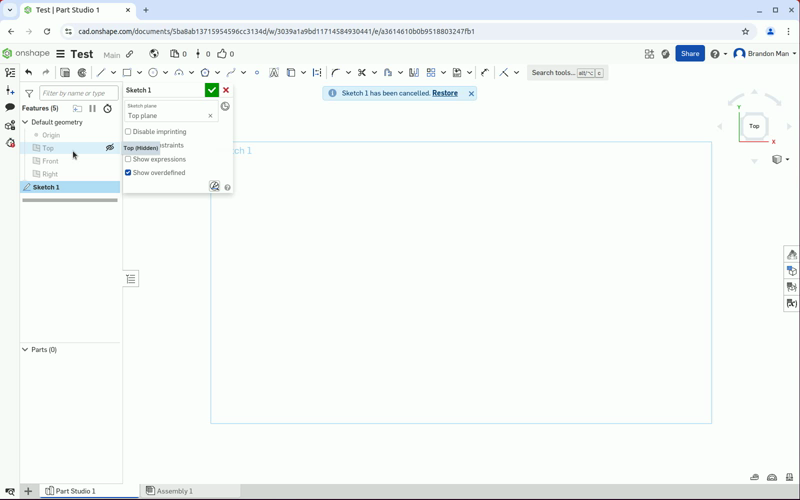
mouse_move(73, 352)
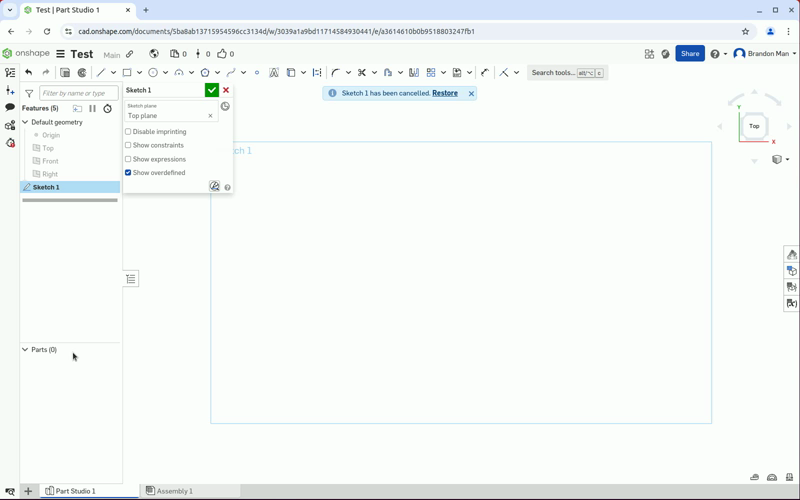
key(y)
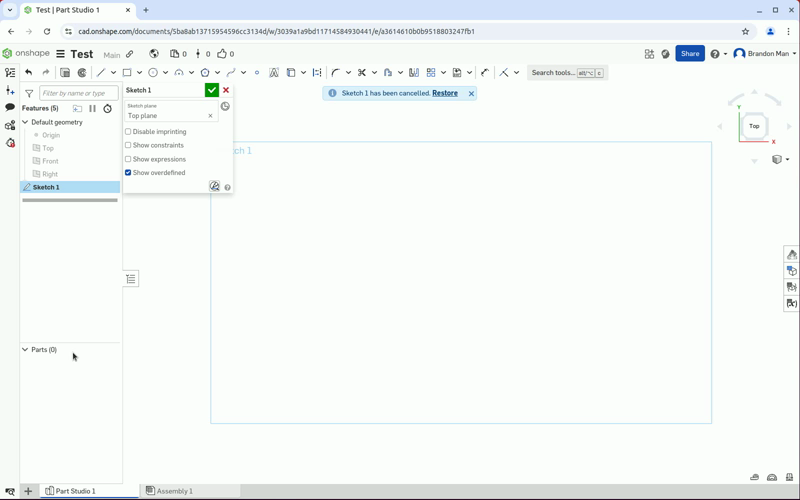
key(l)
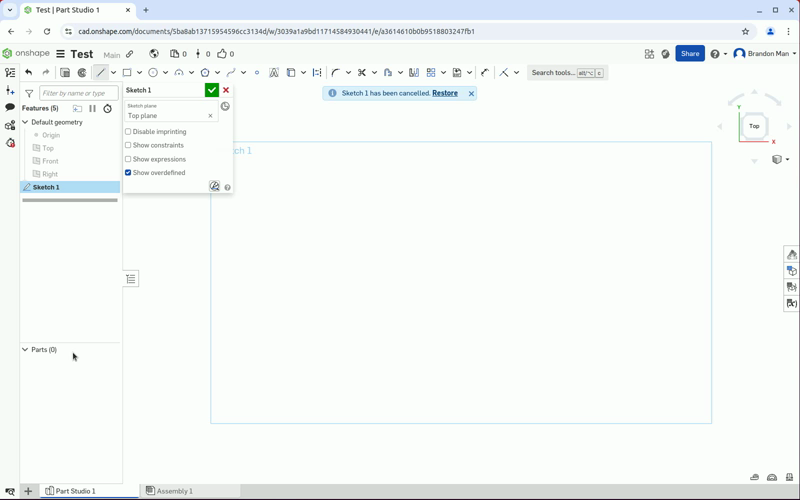
key_down(shift)
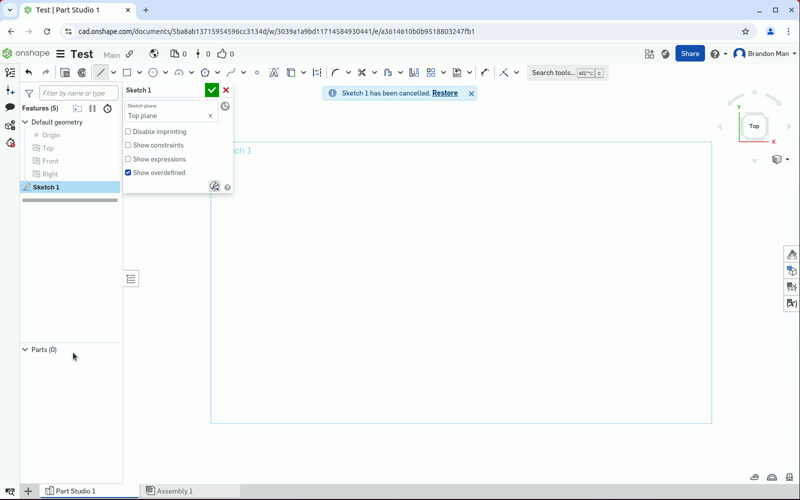
mouse_move(463, 286)
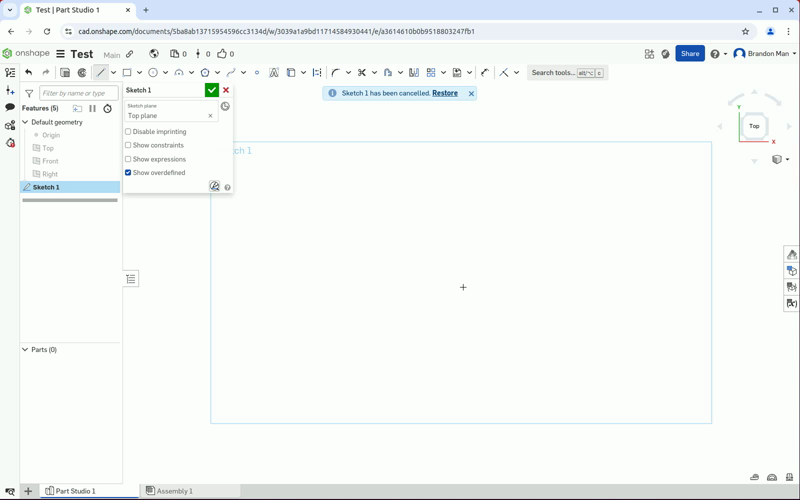
click(463, 286)
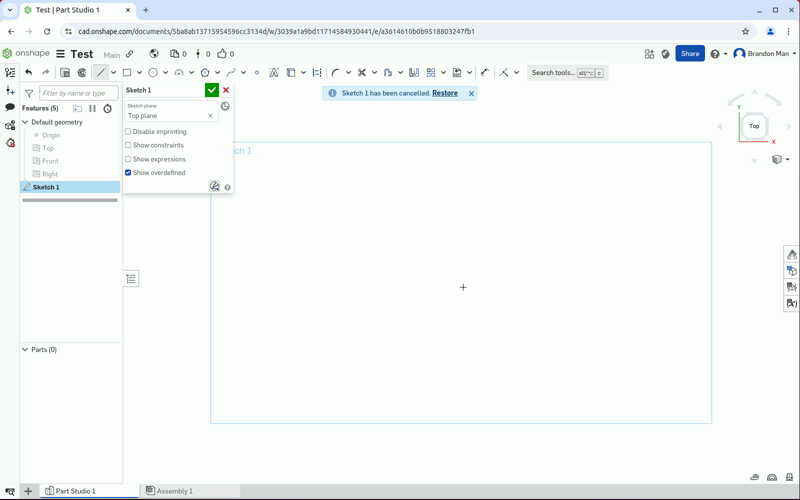
key_up(shift)
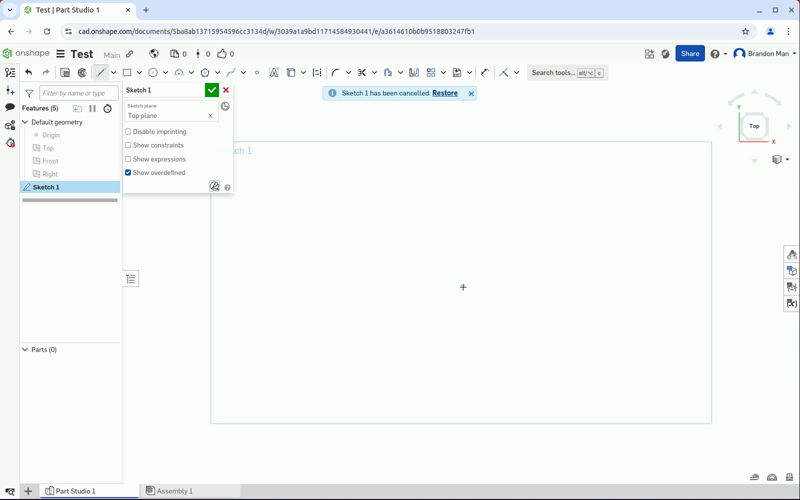
key_down(shift)
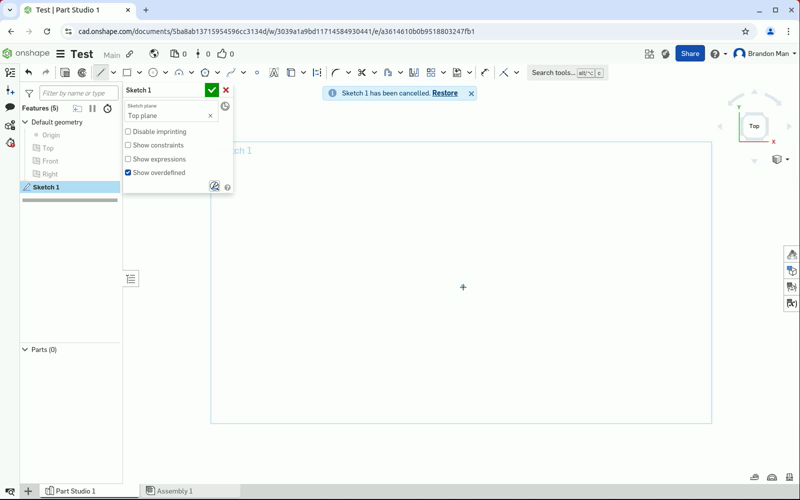
mouse_move(559, 286)
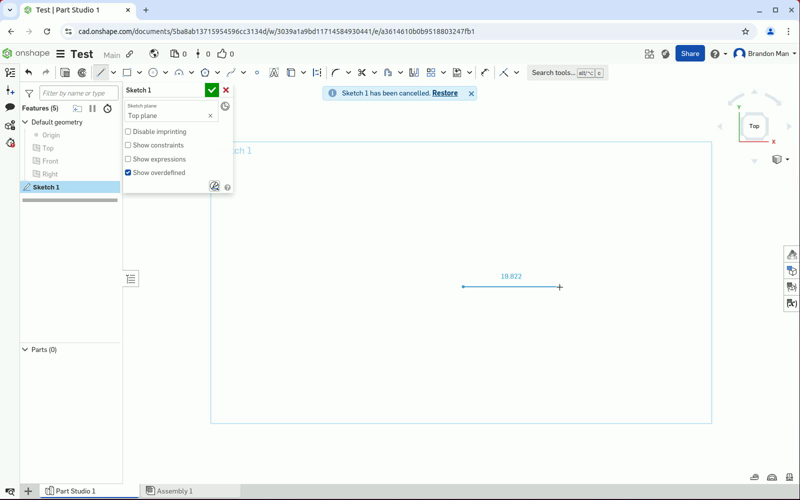
click(559, 286)
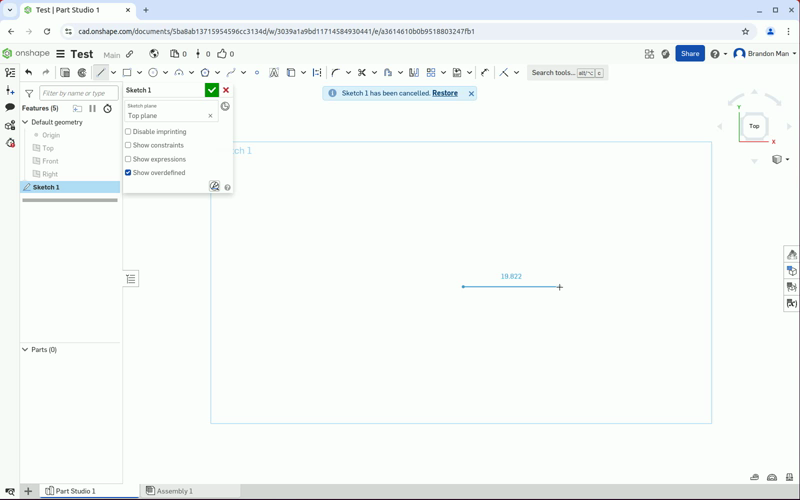
key_up(shift)
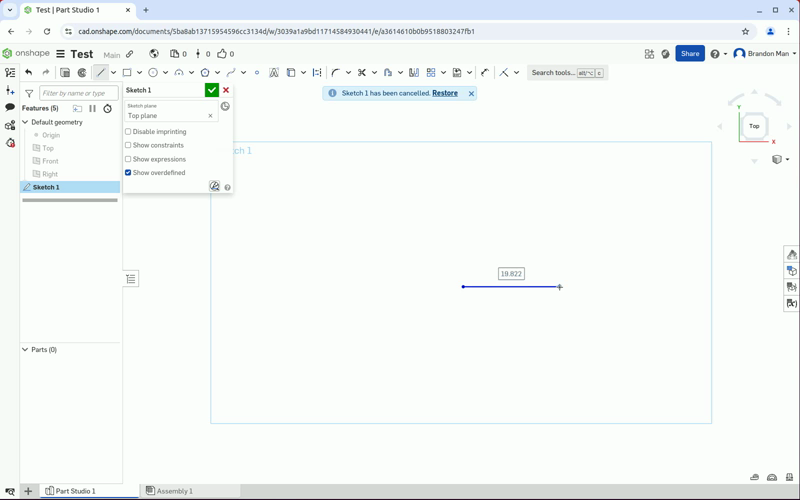
key_down(shift)
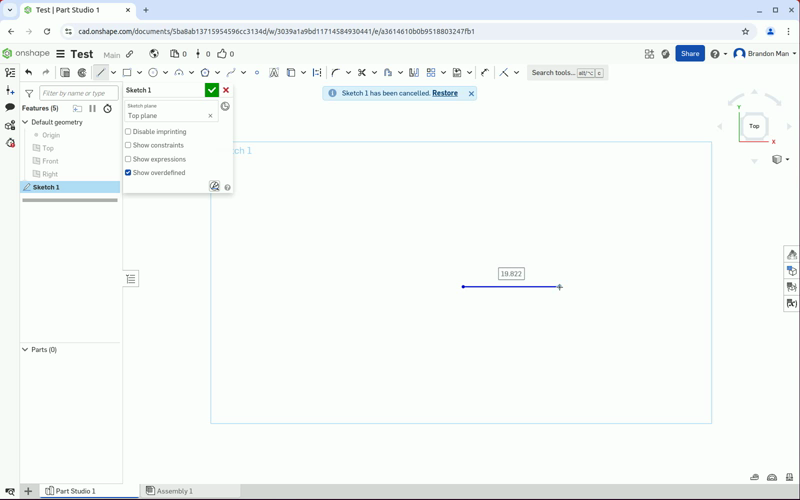
mouse_move(589, 286)
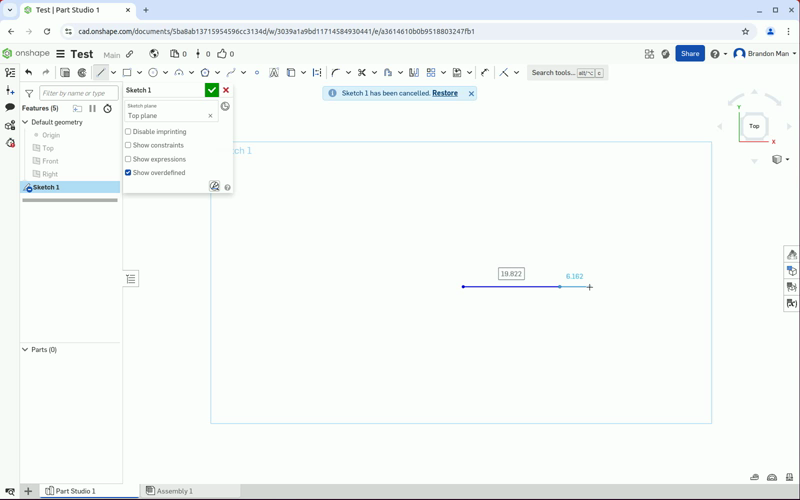
mouse_move(559, 282)
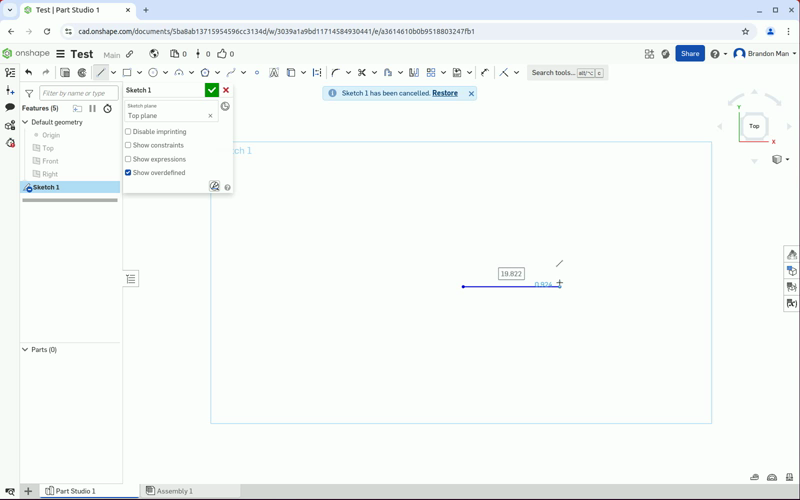
scroll(6)
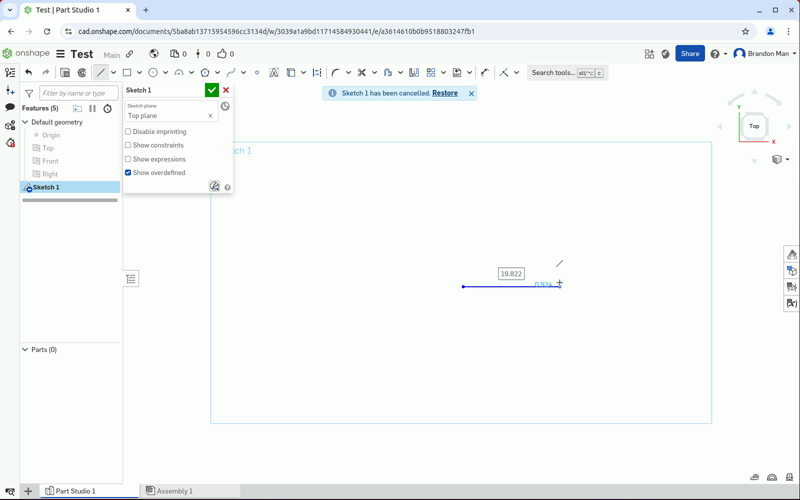
scroll(6)
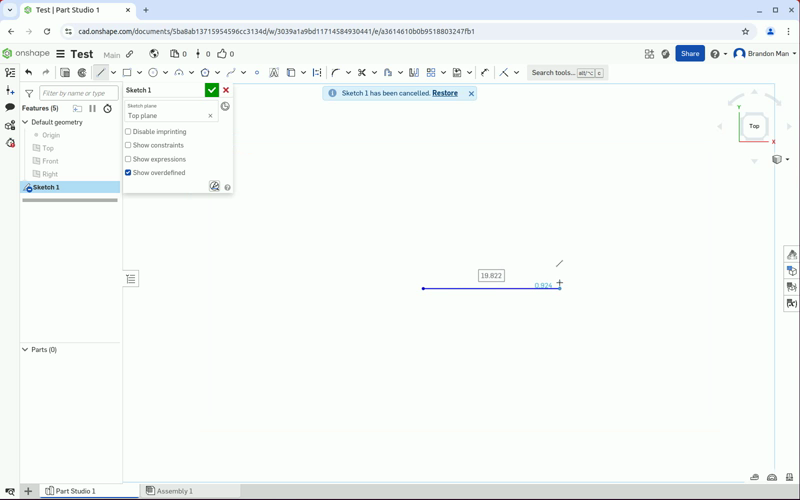
scroll(6)
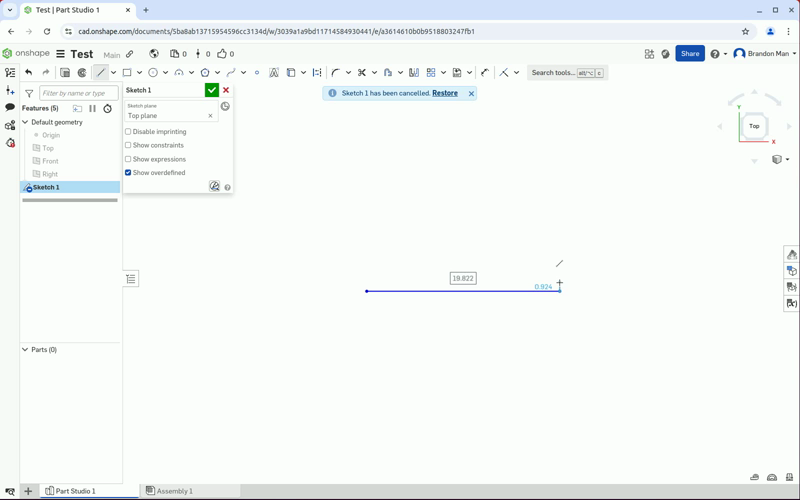
scroll(6)
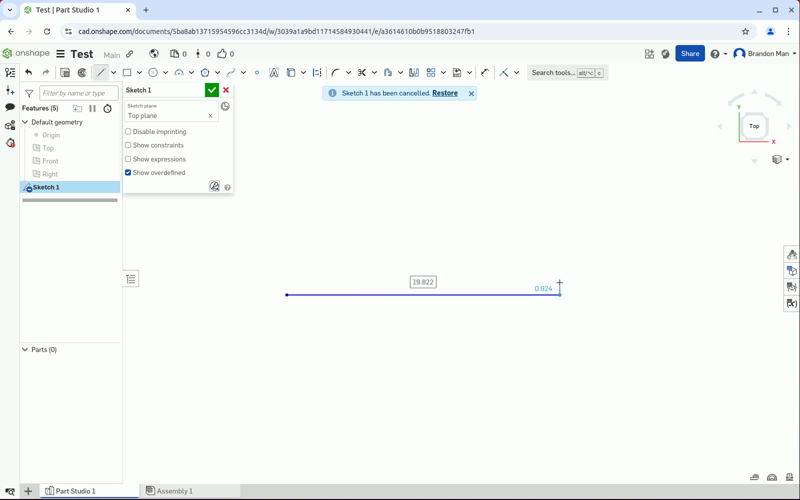
scroll(6)
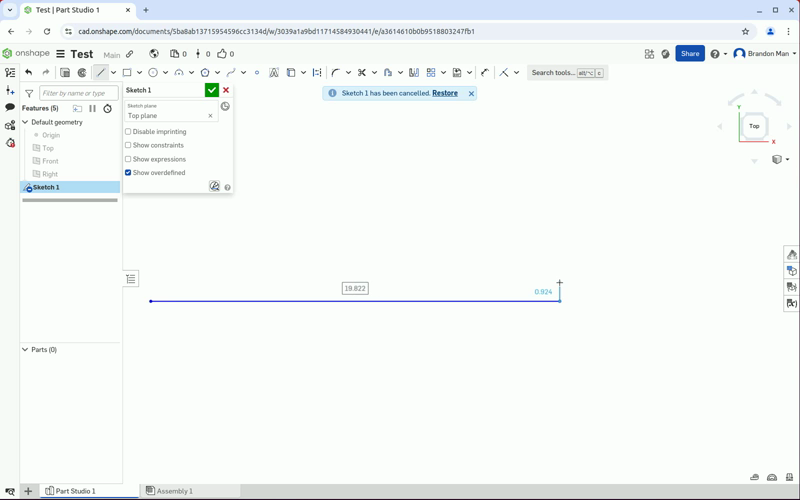
scroll(6)
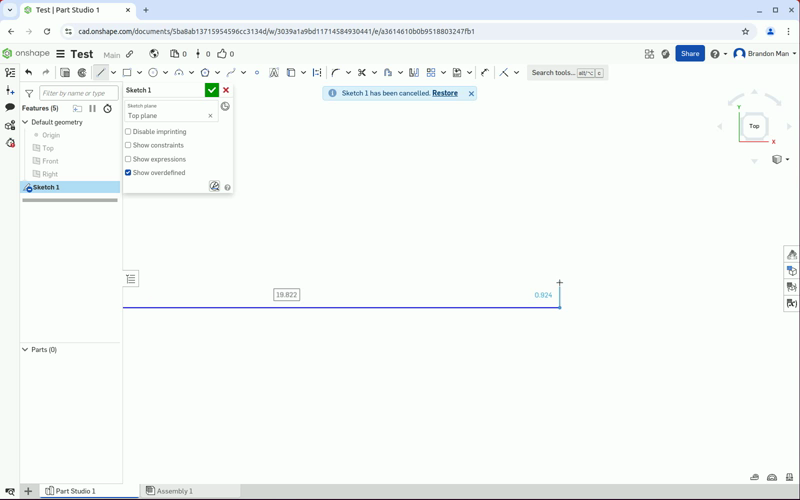
scroll(6)
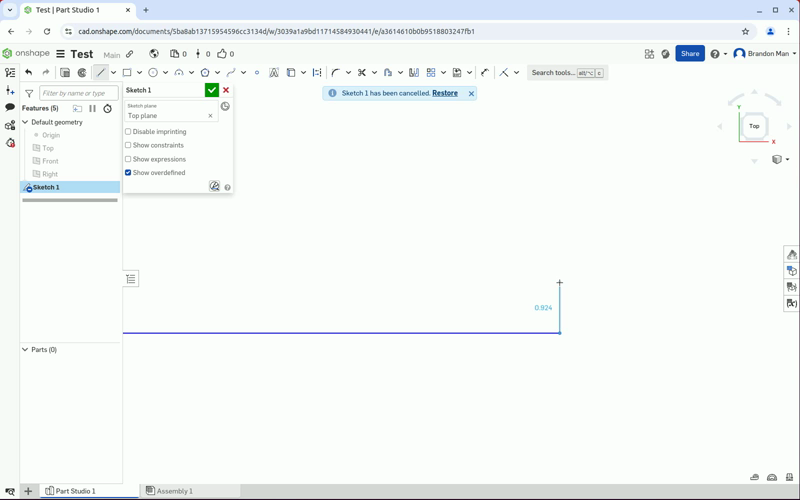
click(559, 282)
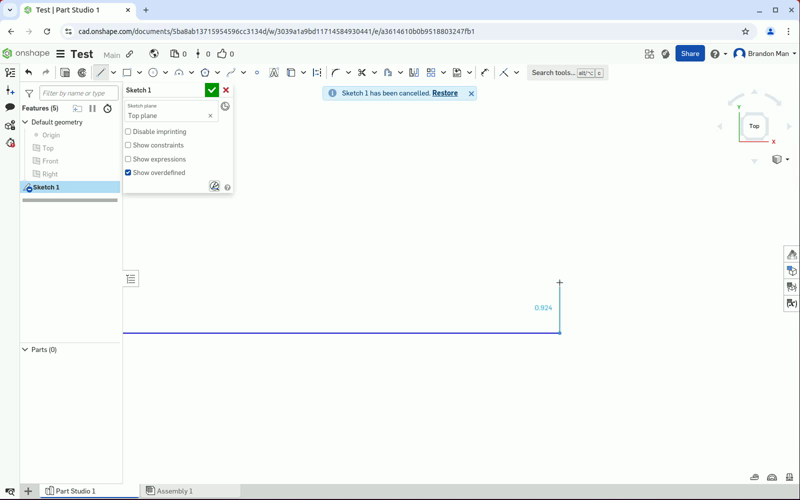
scroll(-6)
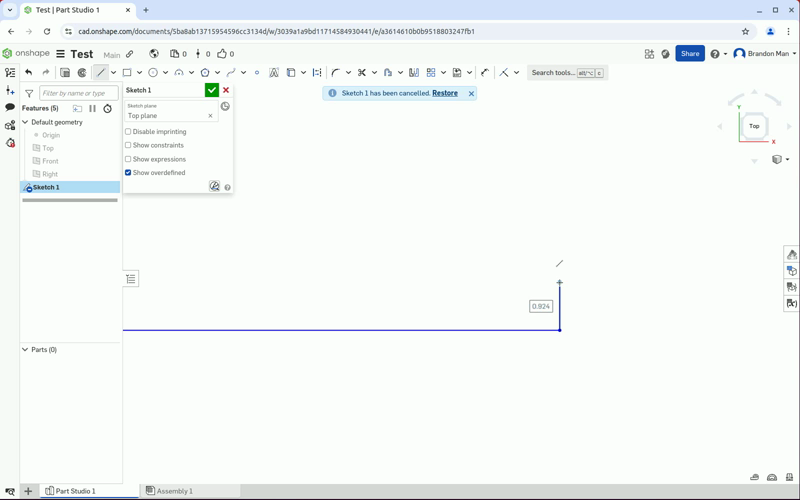
scroll(-6)
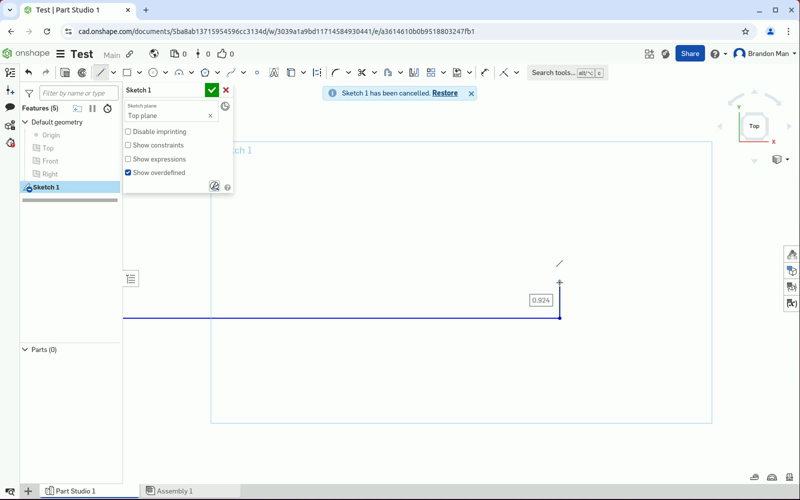
scroll(-6)
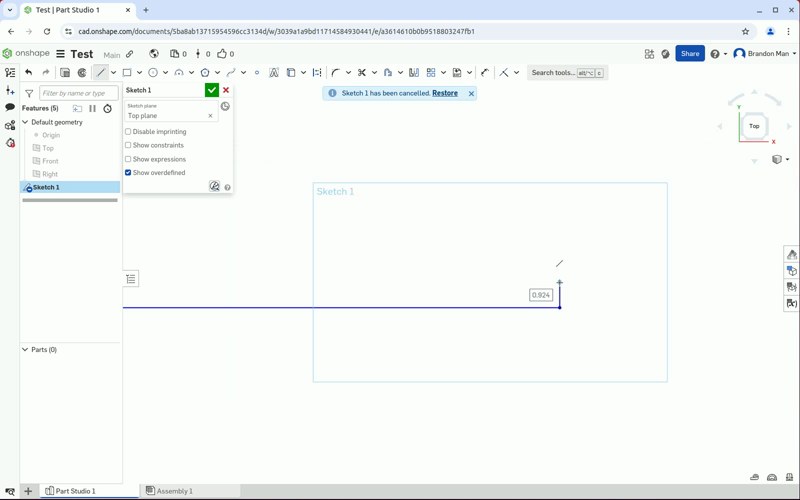
scroll(-6)
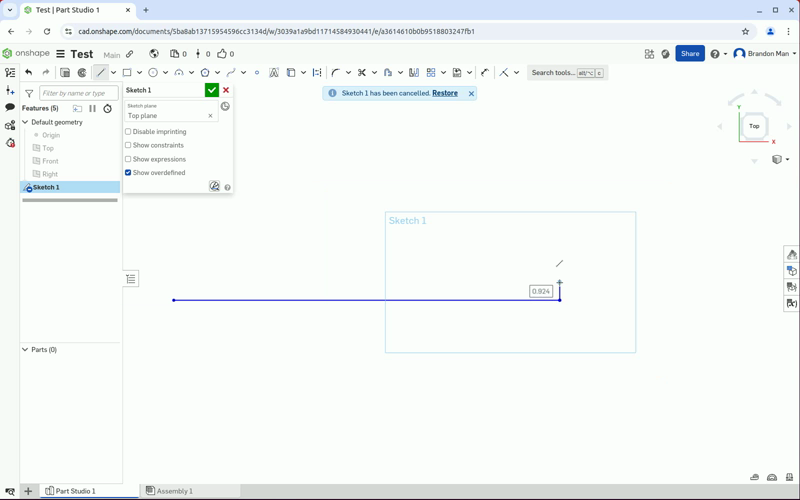
scroll(-6)
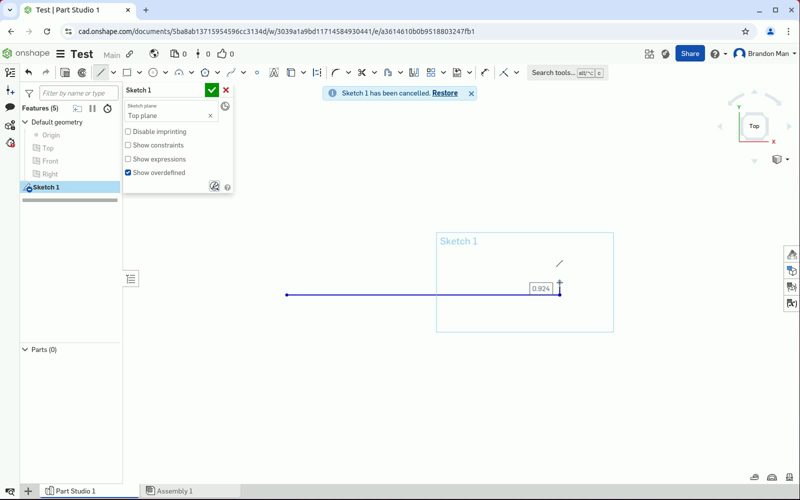
scroll(-6)
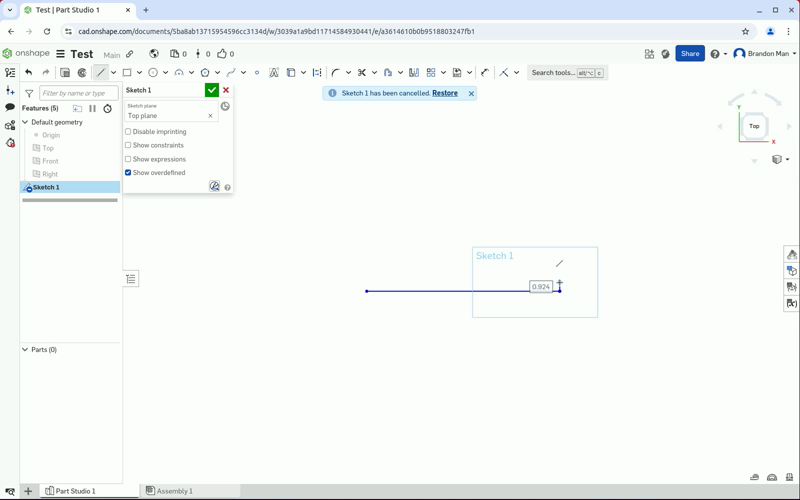
scroll(-6)
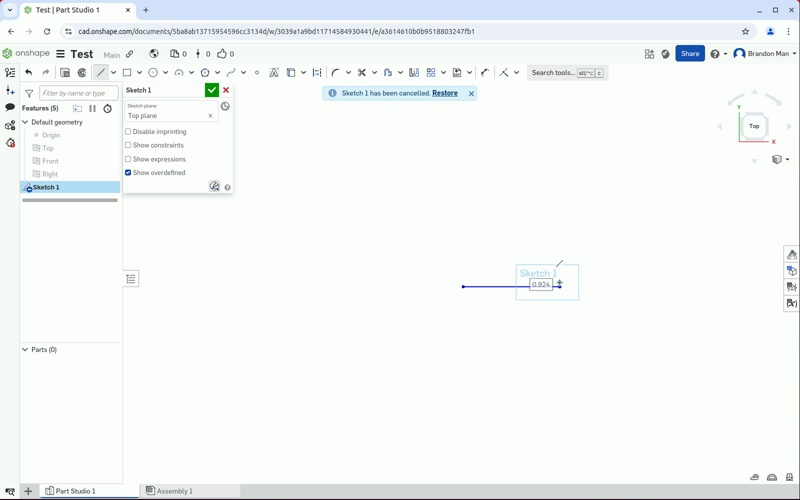
key_up(shift)
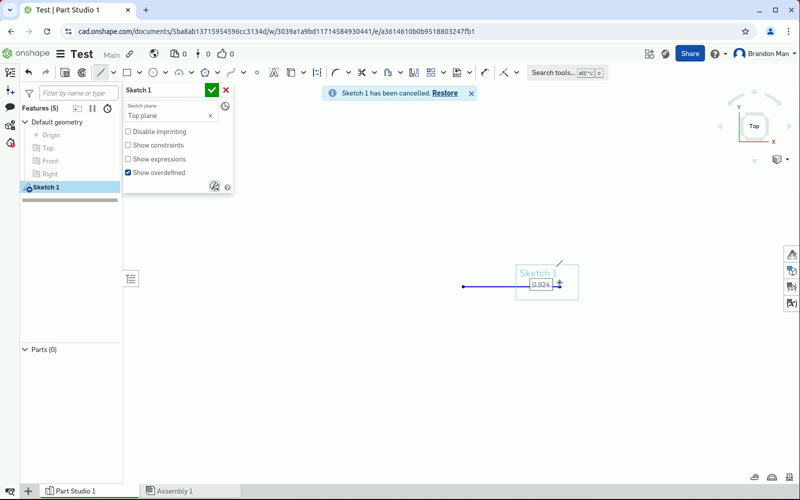
key_down(shift)
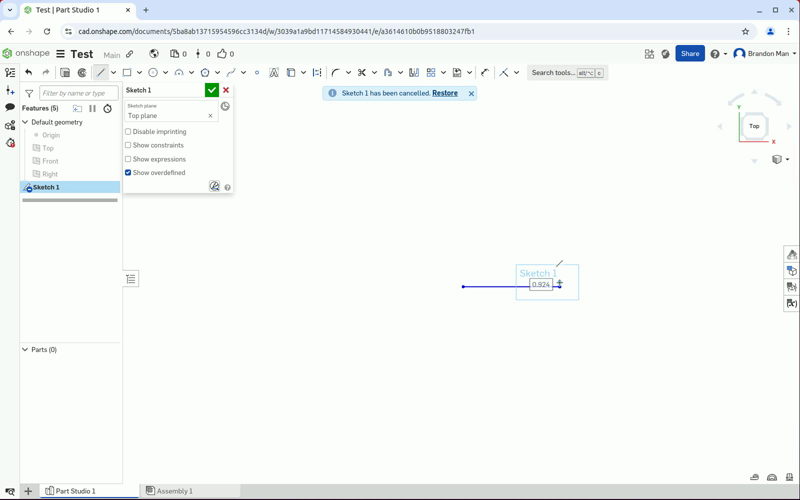
mouse_move(463, 282)
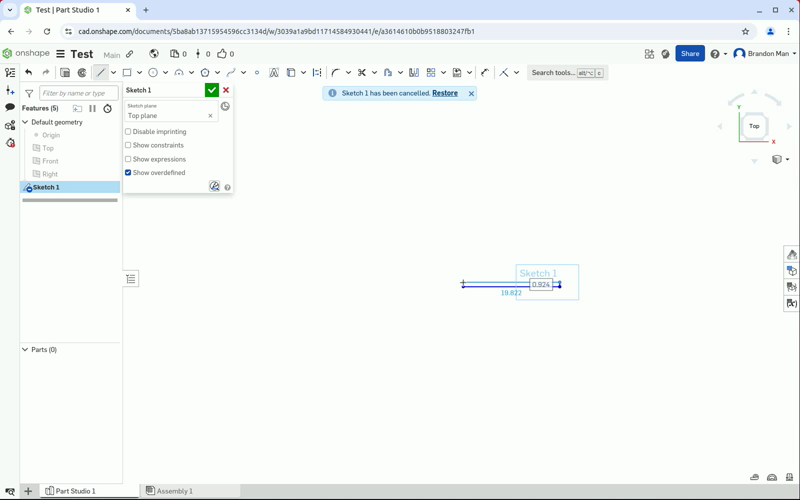
scroll(6)
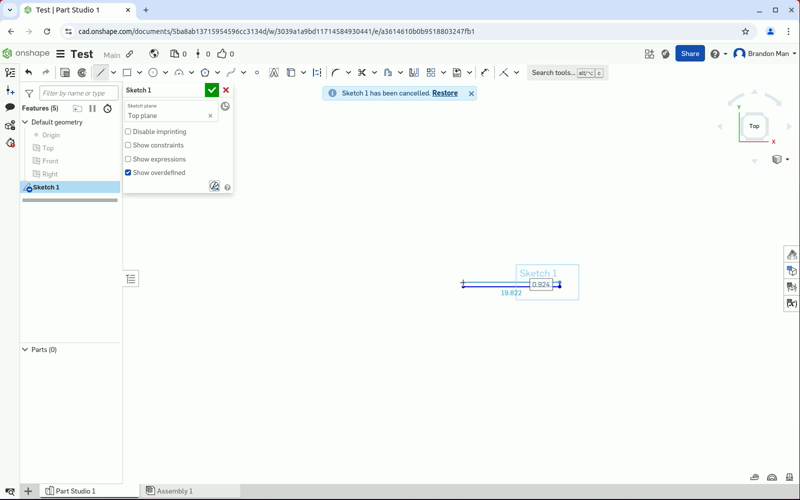
scroll(6)
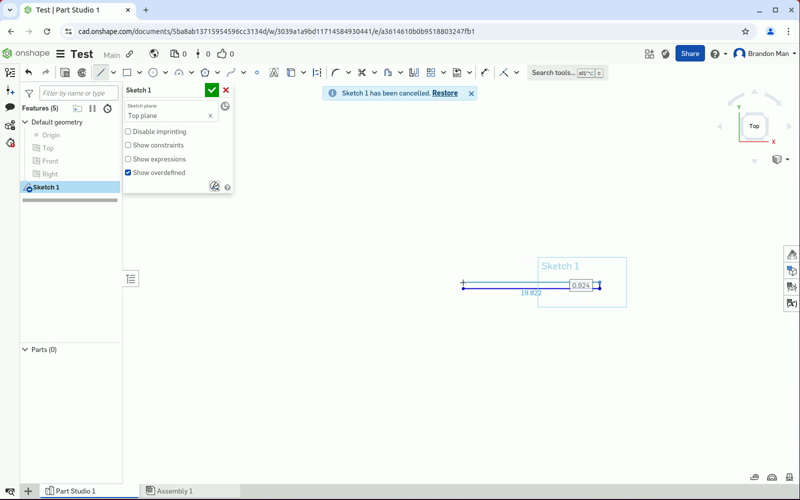
scroll(6)
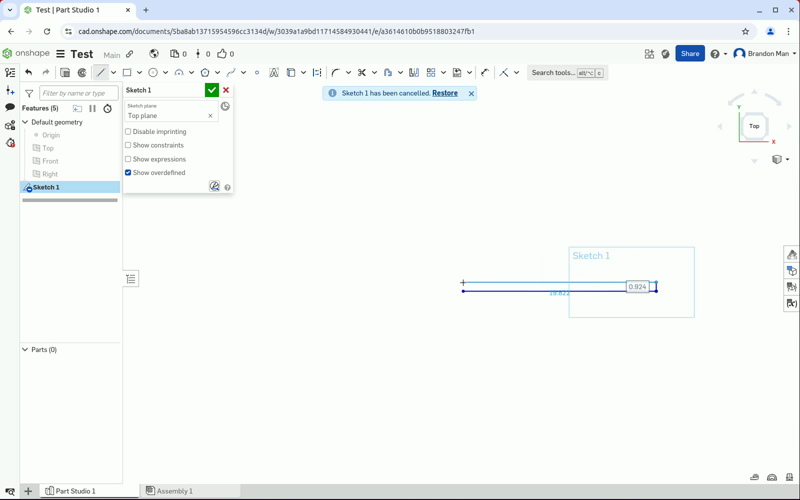
scroll(6)
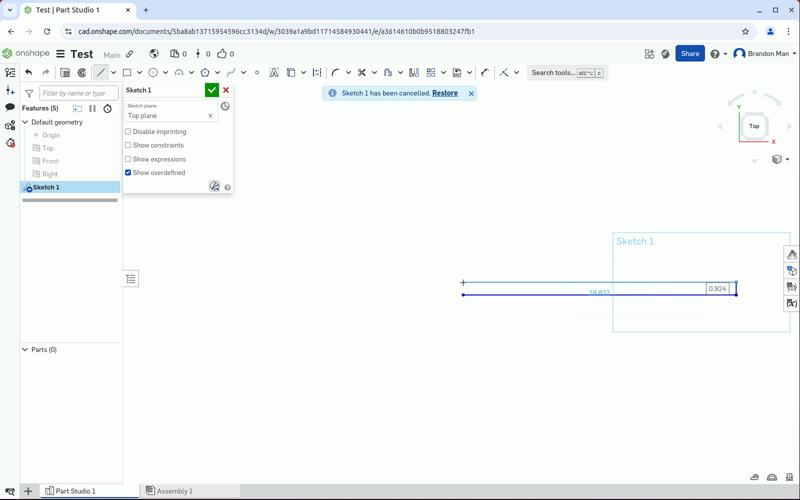
scroll(6)
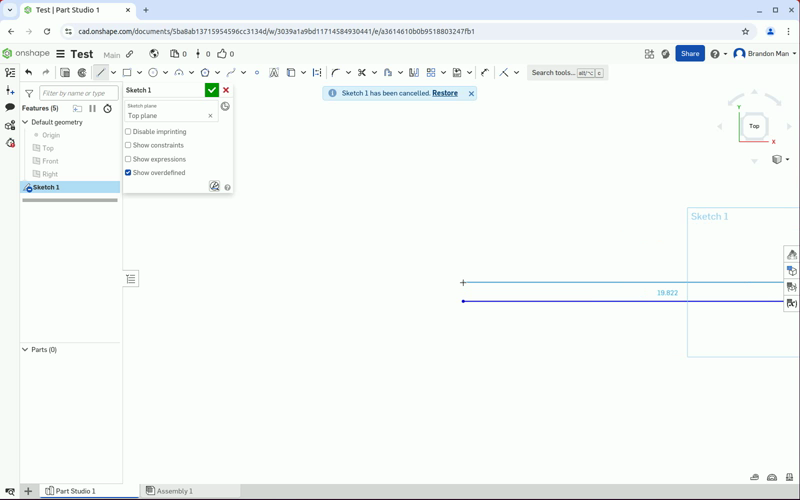
scroll(6)
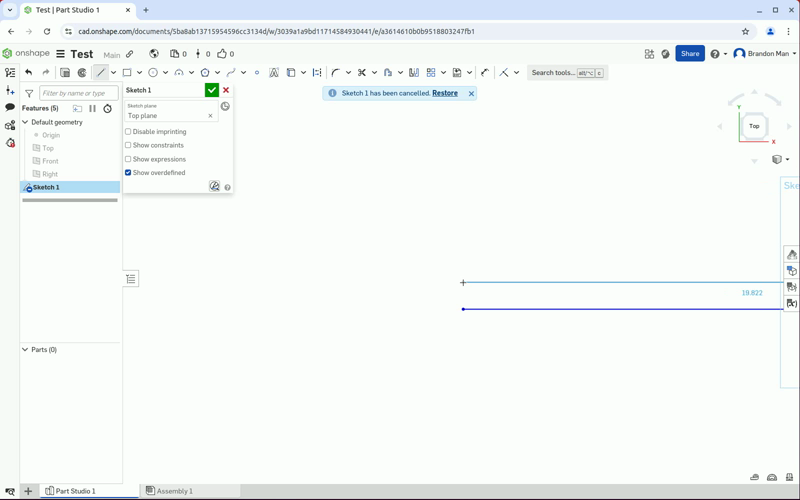
scroll(6)
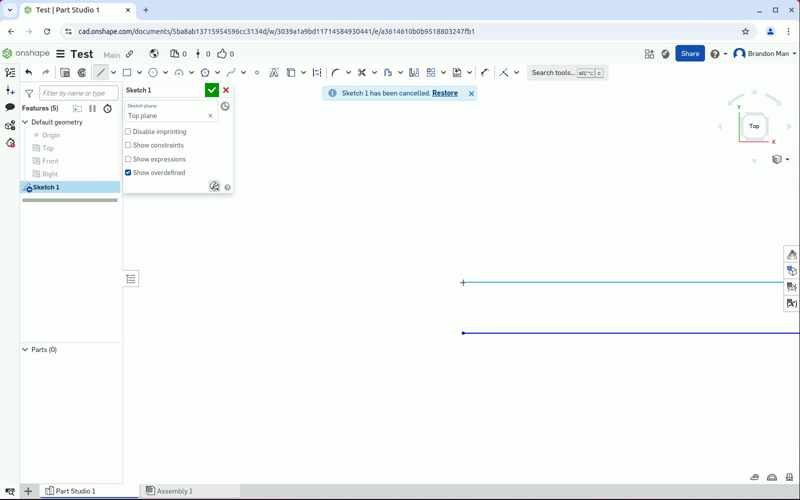
click(463, 282)
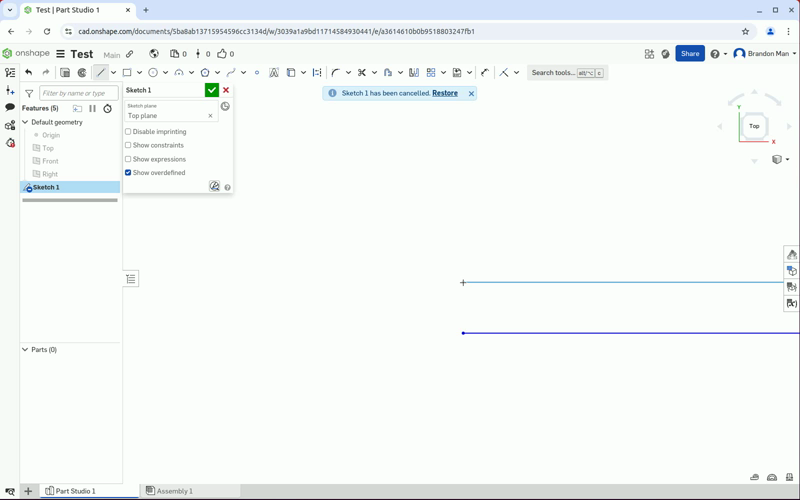
scroll(-6)
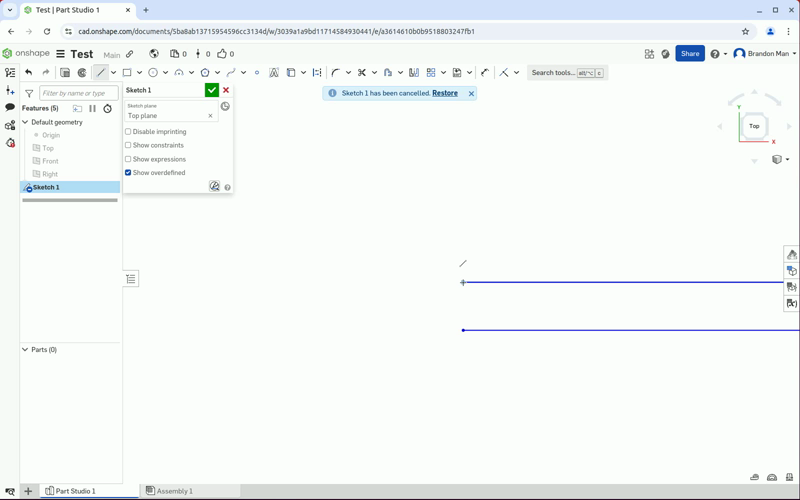
scroll(-6)
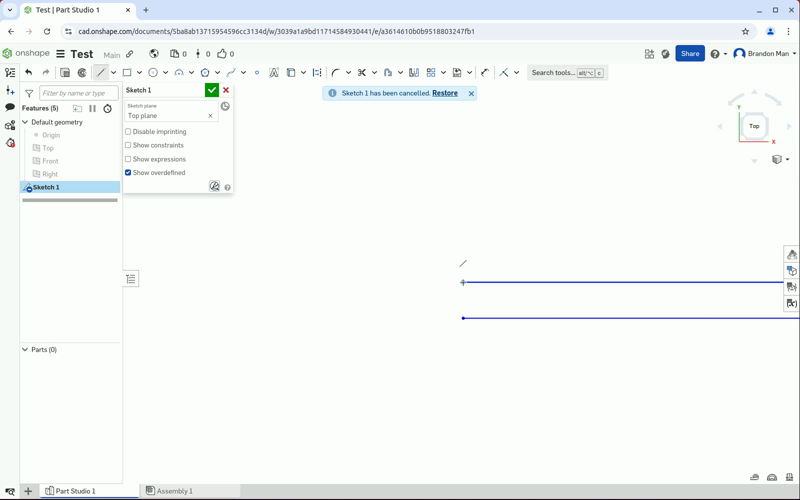
scroll(-6)
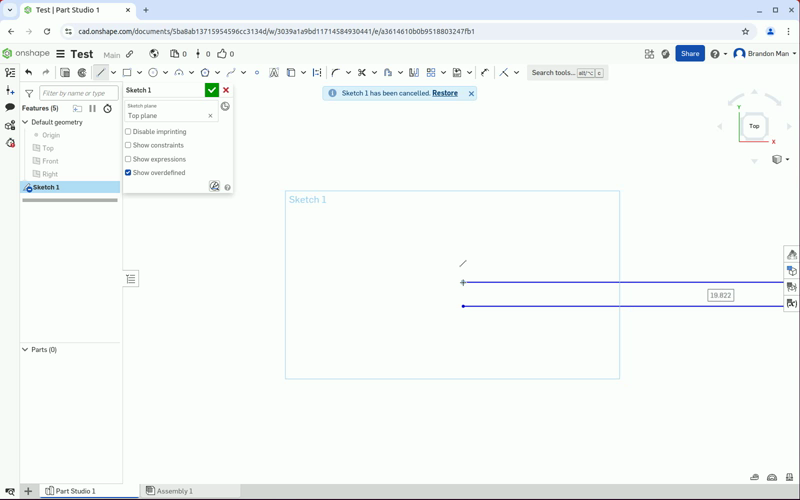
scroll(-6)
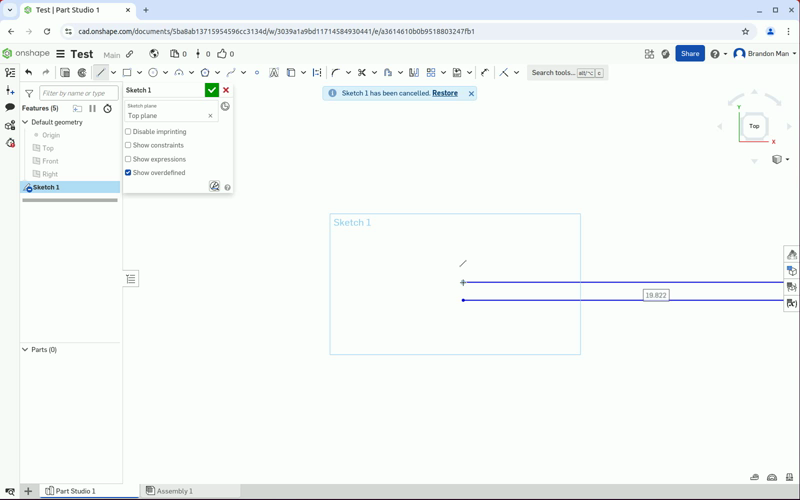
scroll(-6)
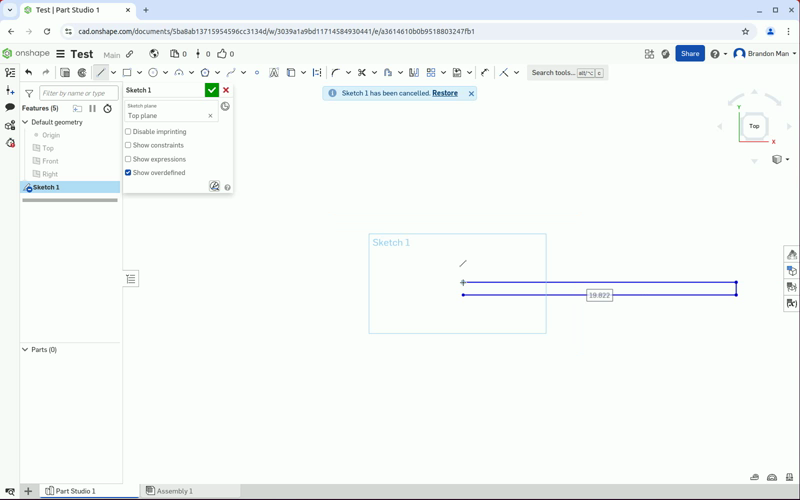
scroll(-6)
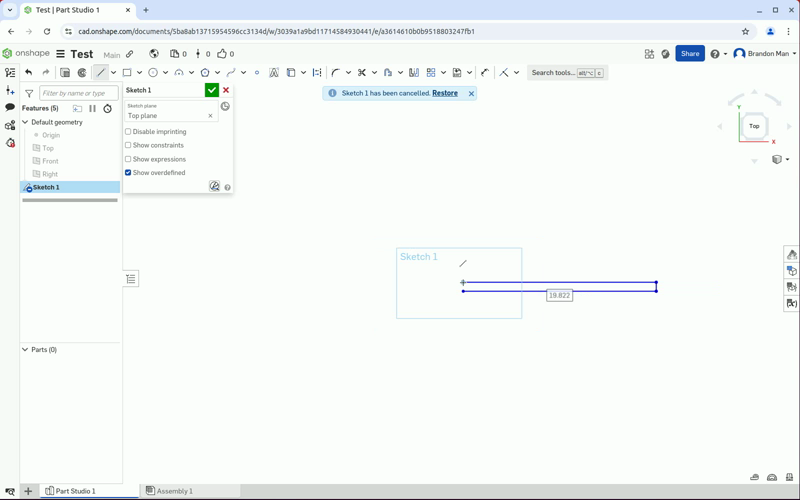
scroll(-6)
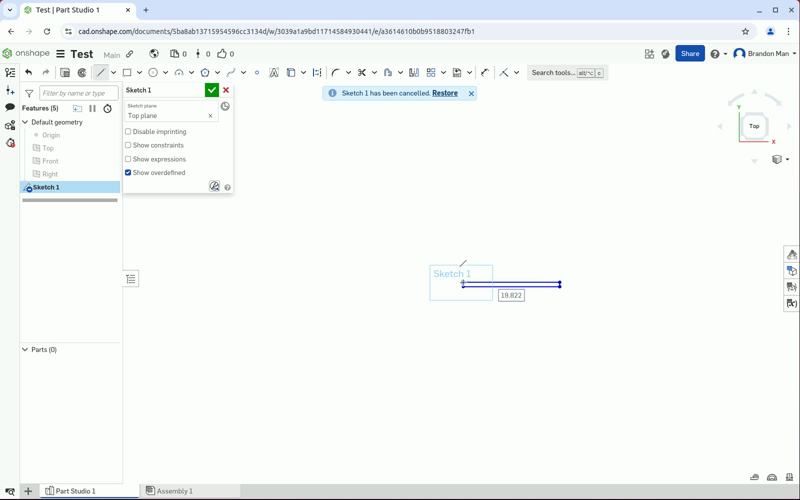
key_up(shift)
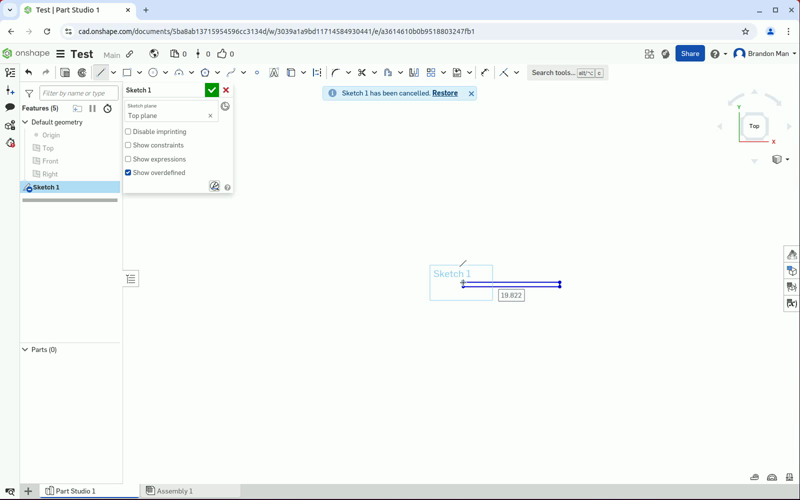
mouse_move(493, 282)
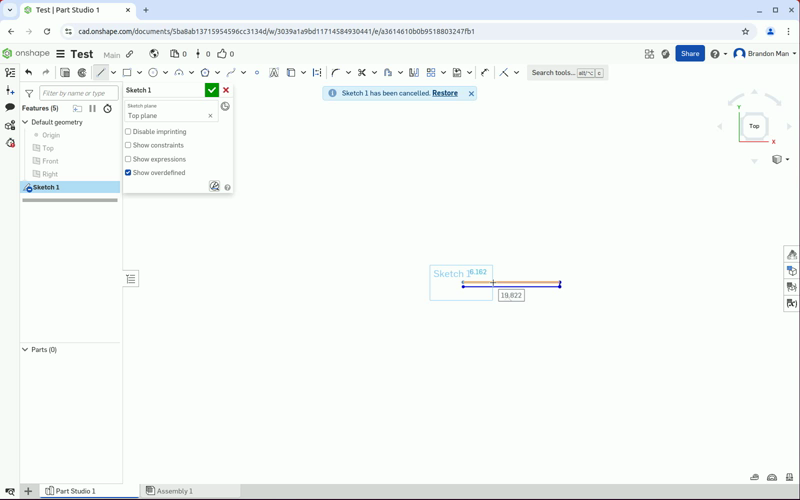
key_down(shift)
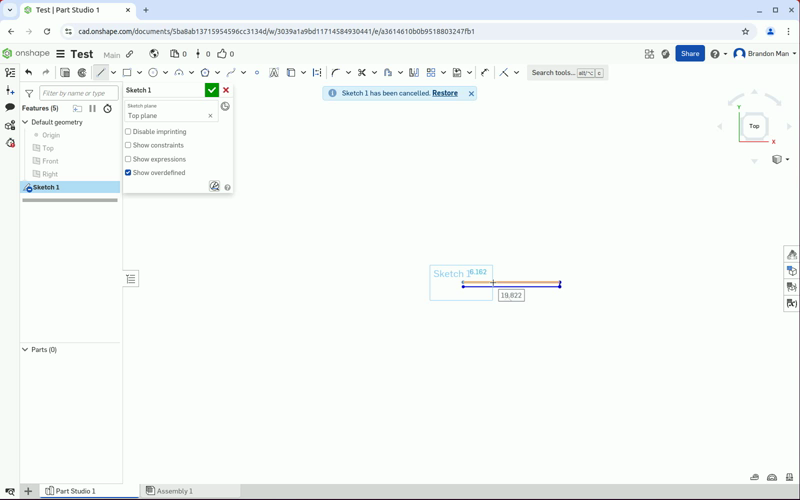
mouse_move(463, 286)
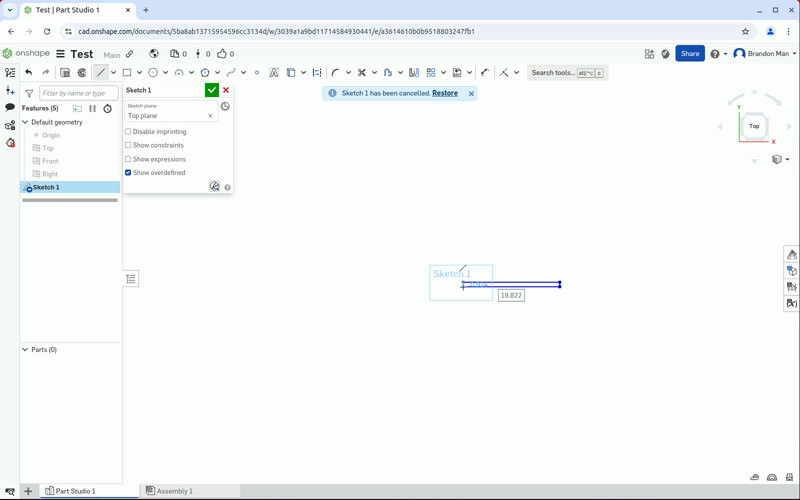
scroll(6)
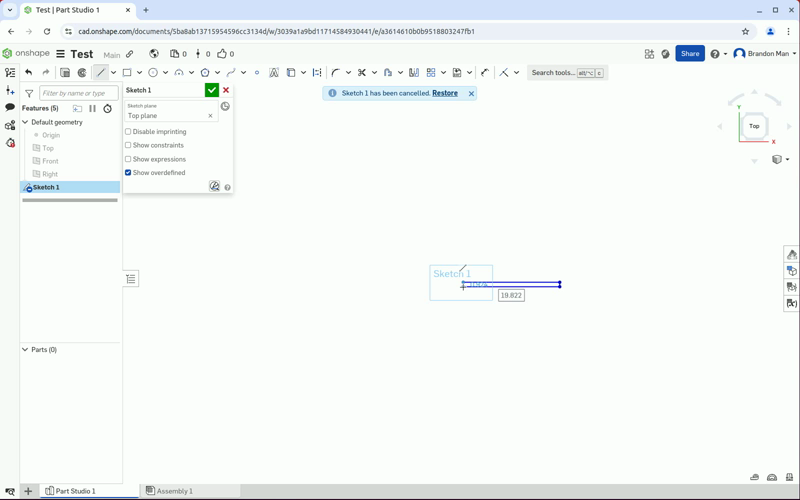
scroll(6)
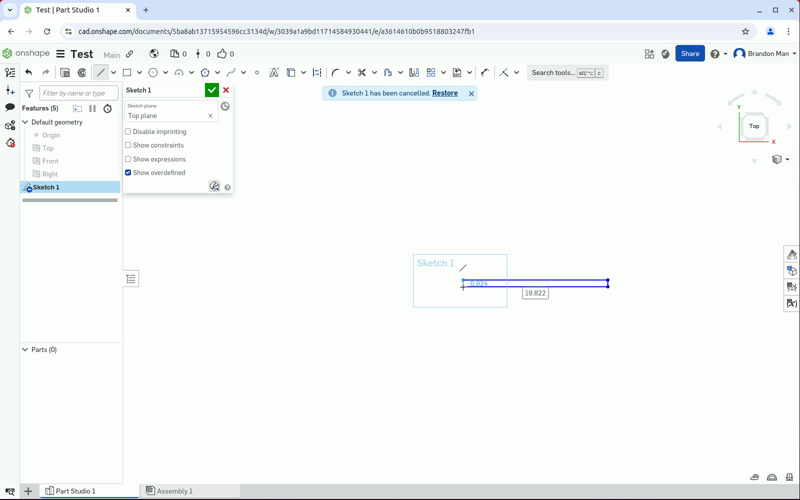
scroll(6)
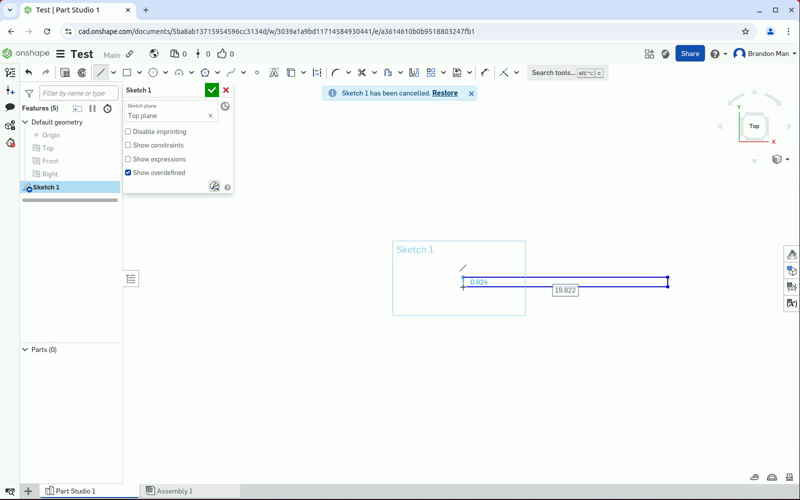
scroll(6)
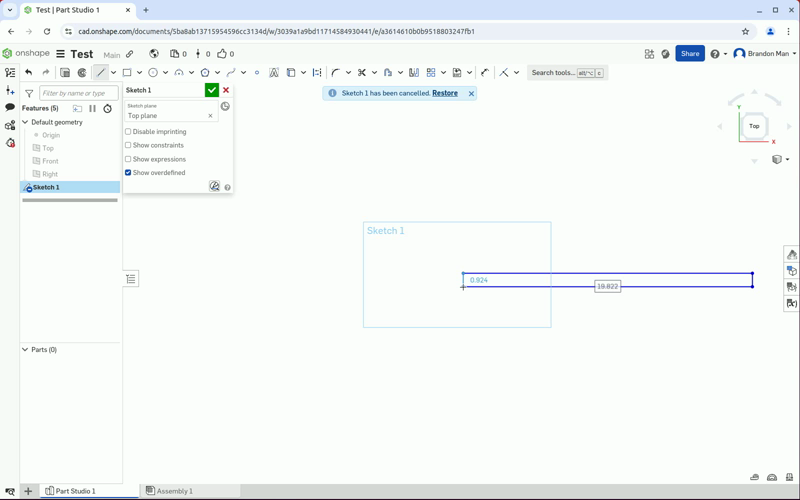
scroll(6)
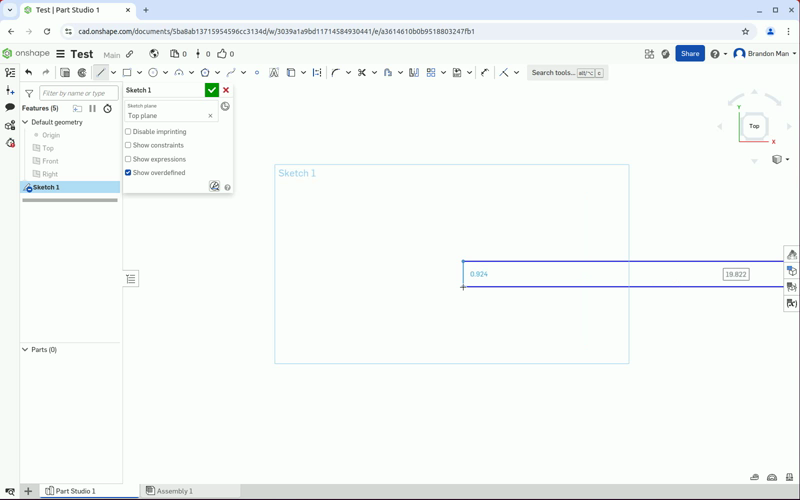
scroll(6)
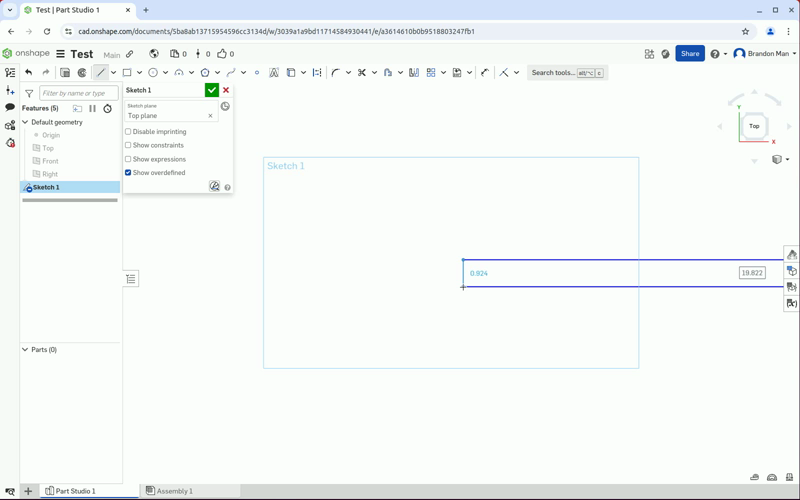
scroll(6)
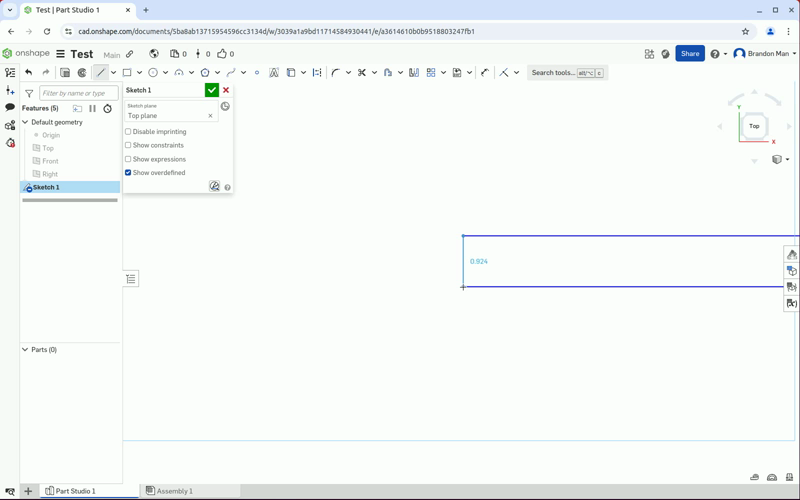
key_up(shift)
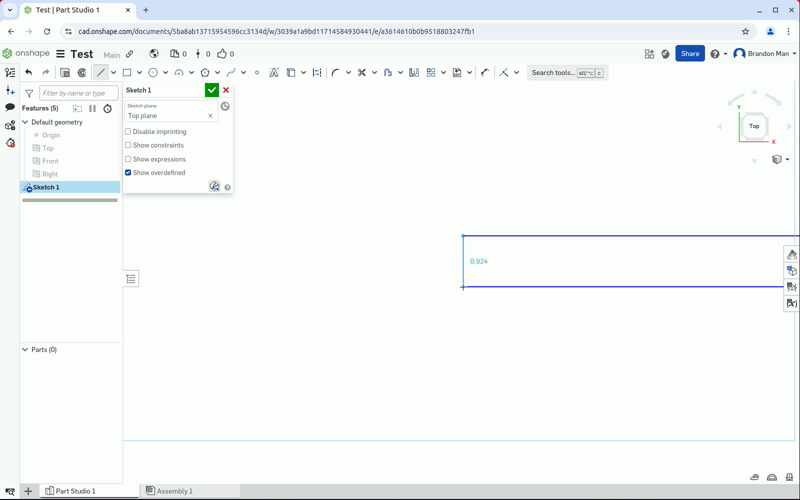
click(463, 286)
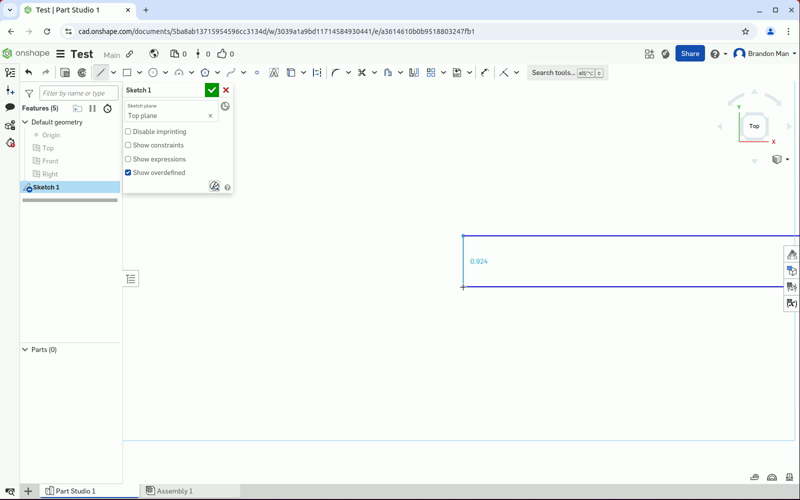
scroll(-6)
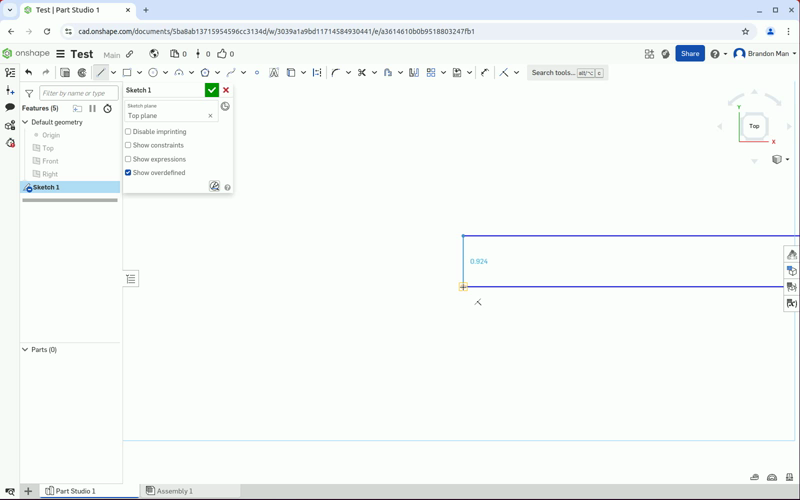
scroll(-6)
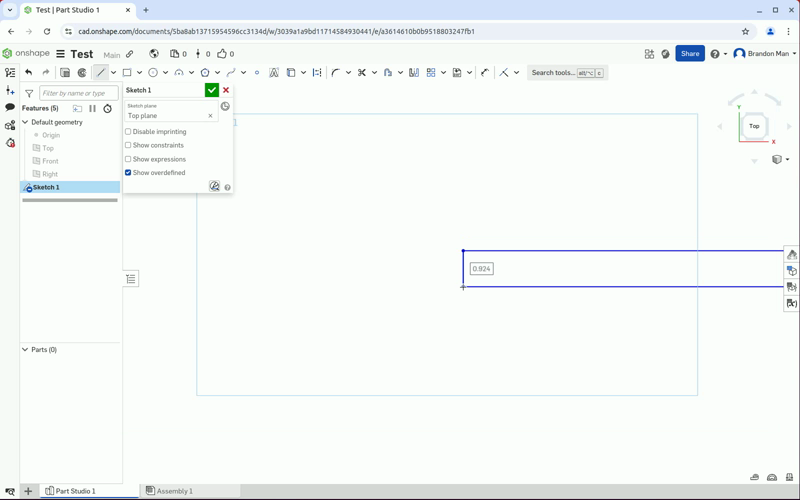
scroll(-6)
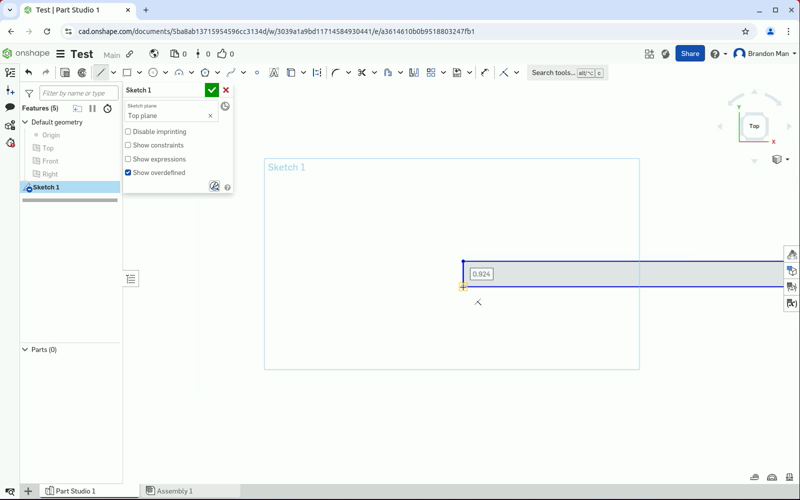
scroll(-6)
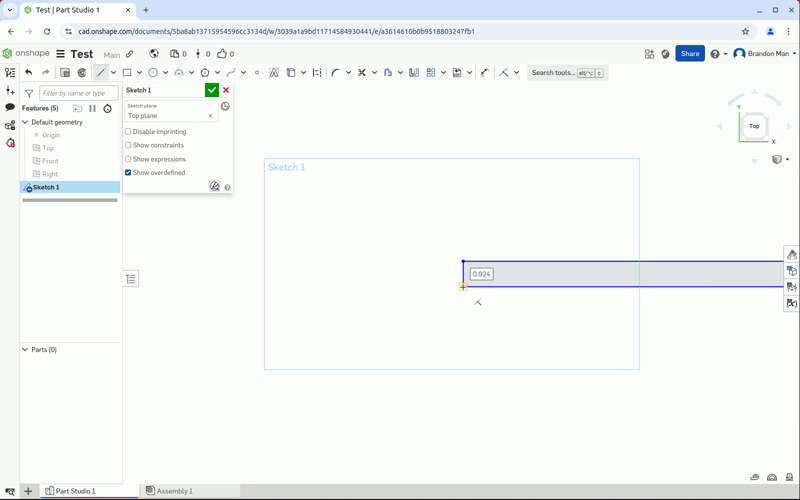
scroll(-6)
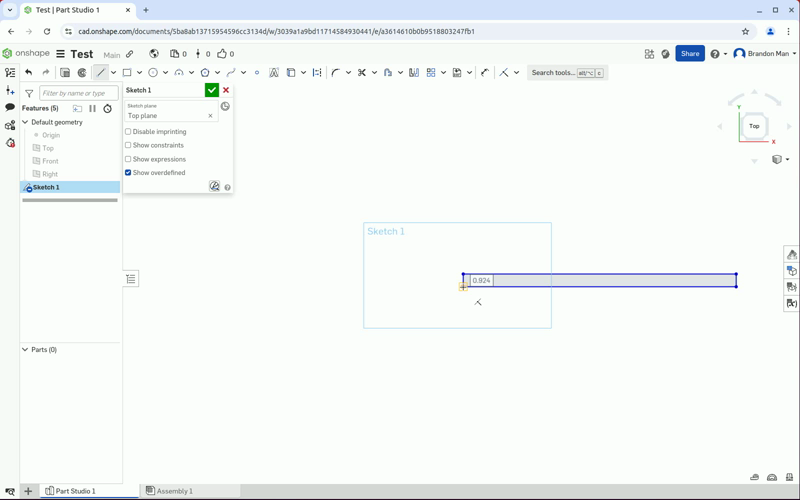
scroll(-6)
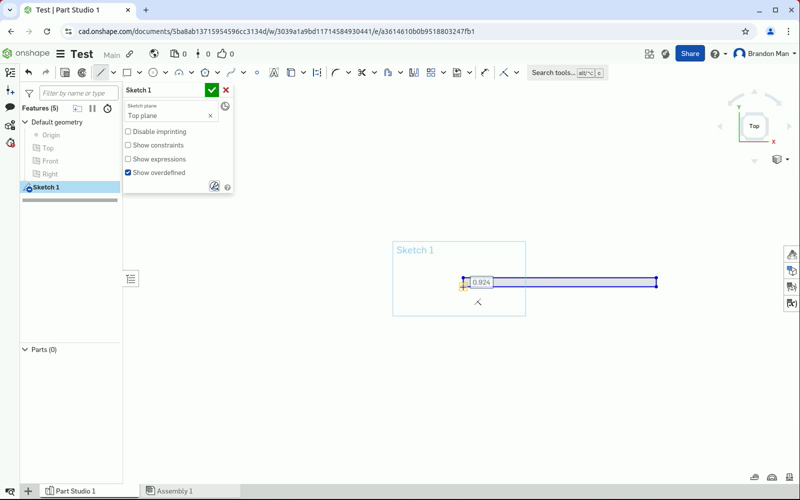
scroll(-6)
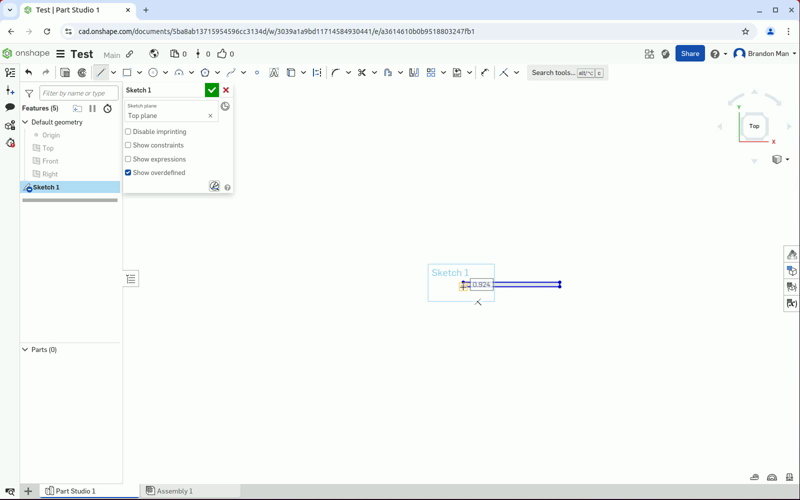
key(esc)
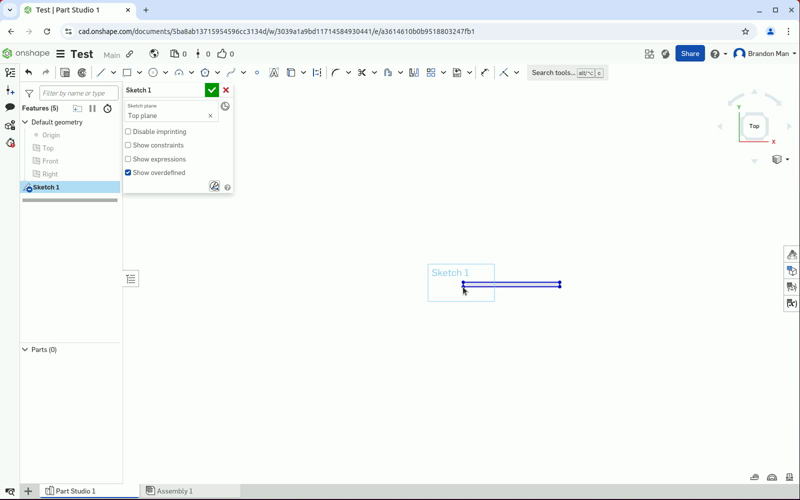
mouse_move(534, 285)
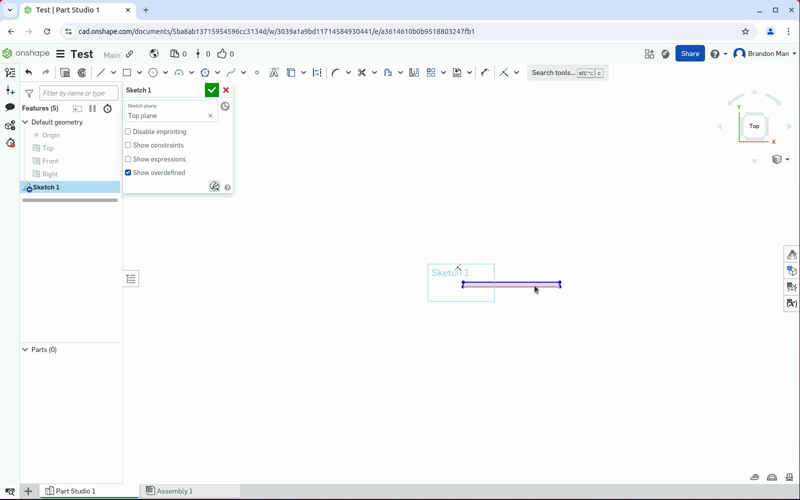
scroll(6)
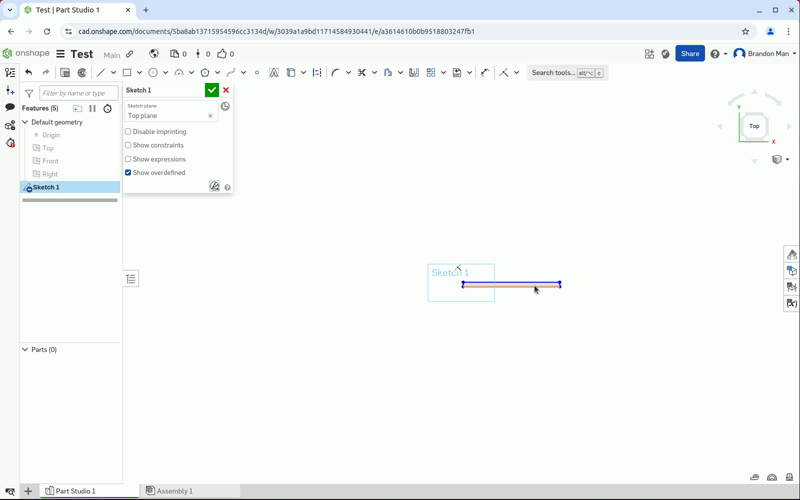
scroll(6)
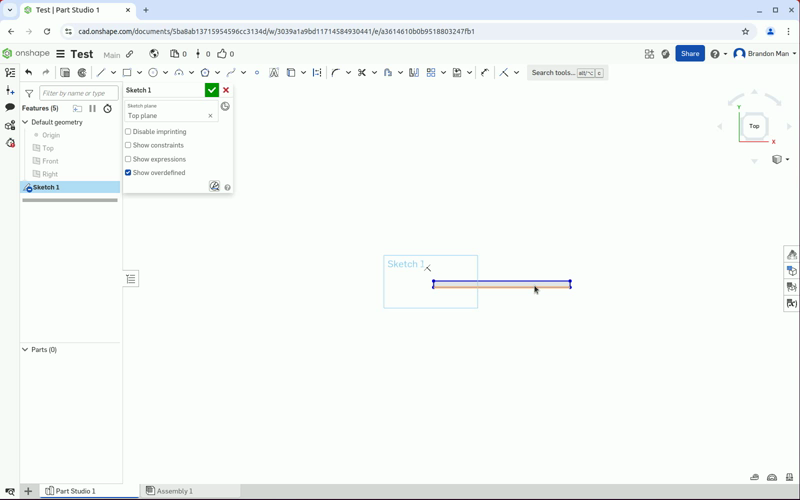
scroll(6)
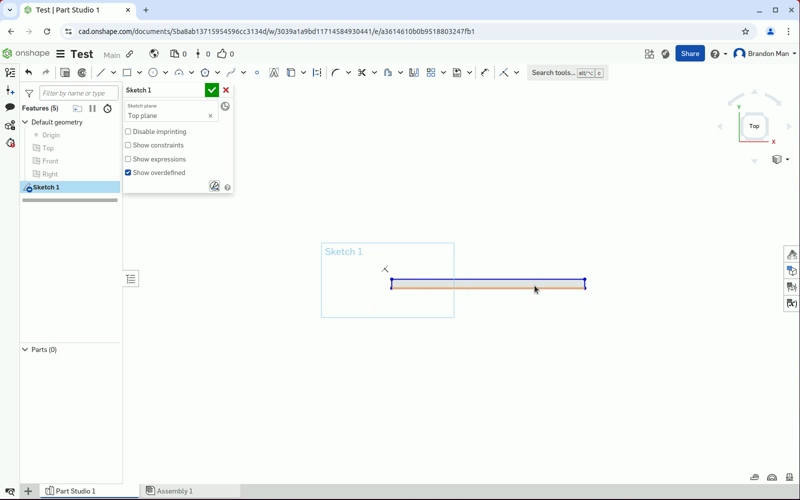
scroll(6)
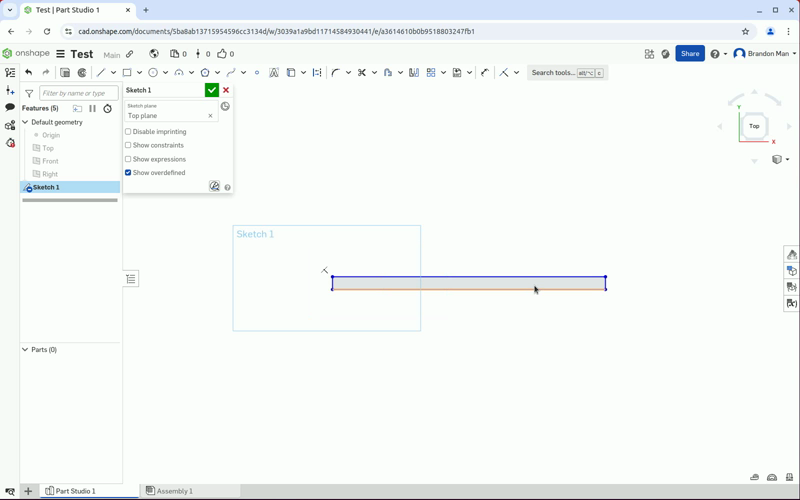
scroll(6)
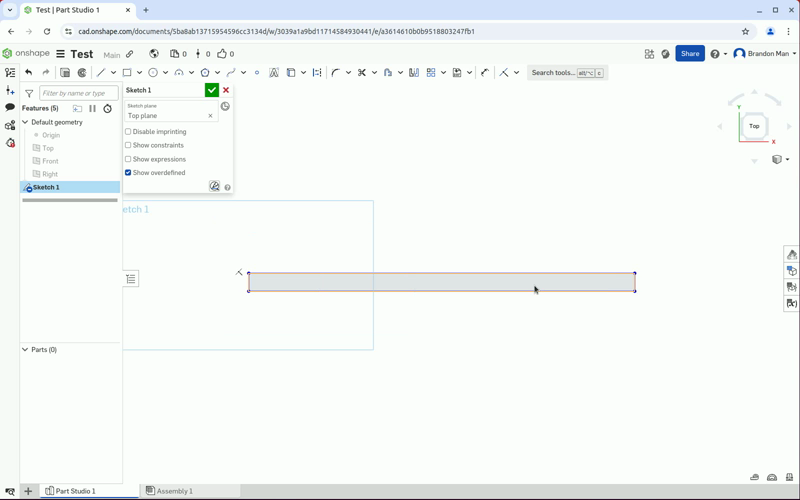
scroll(6)
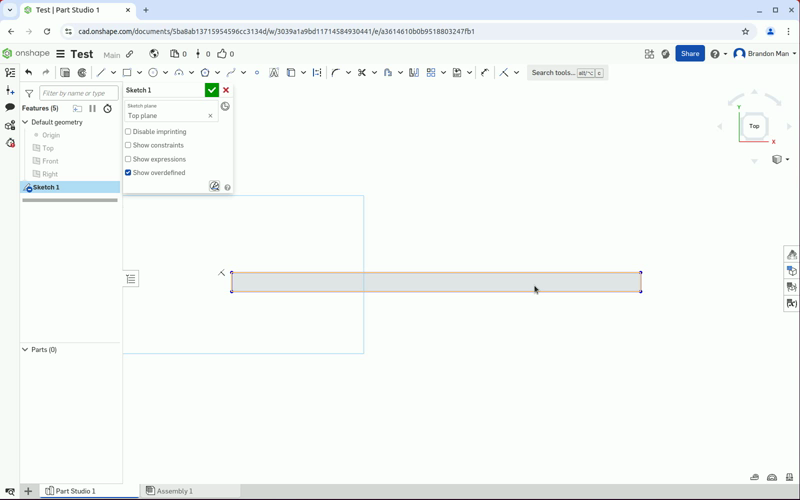
scroll(6)
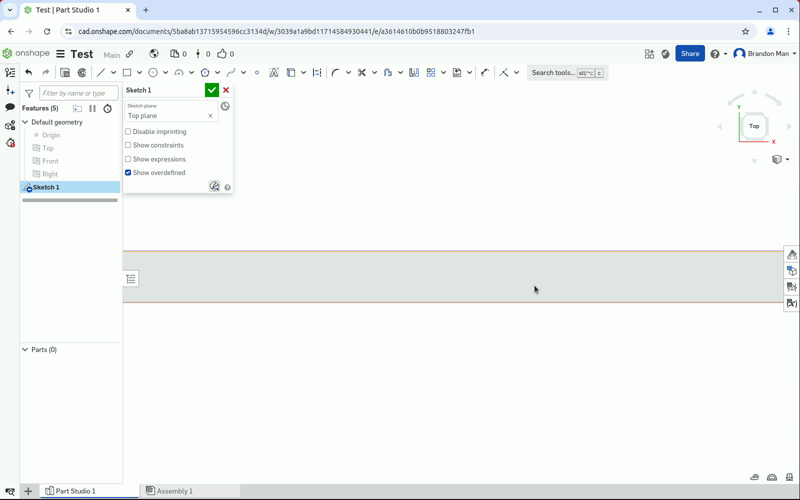
click(534, 285)
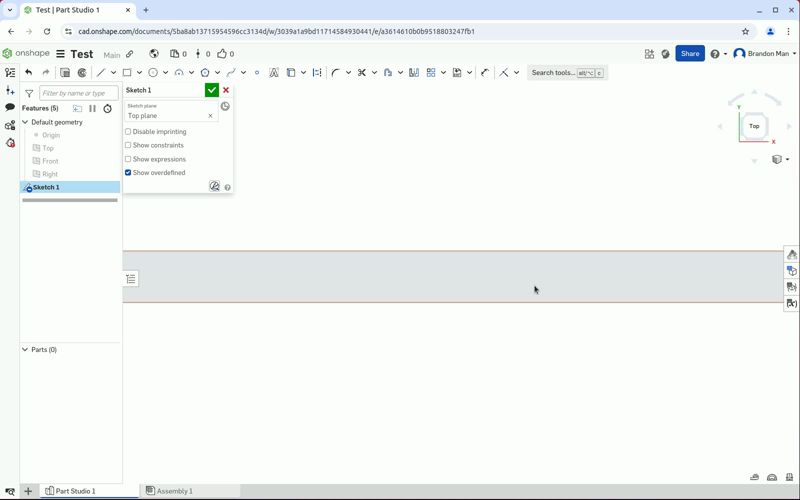
scroll(-6)
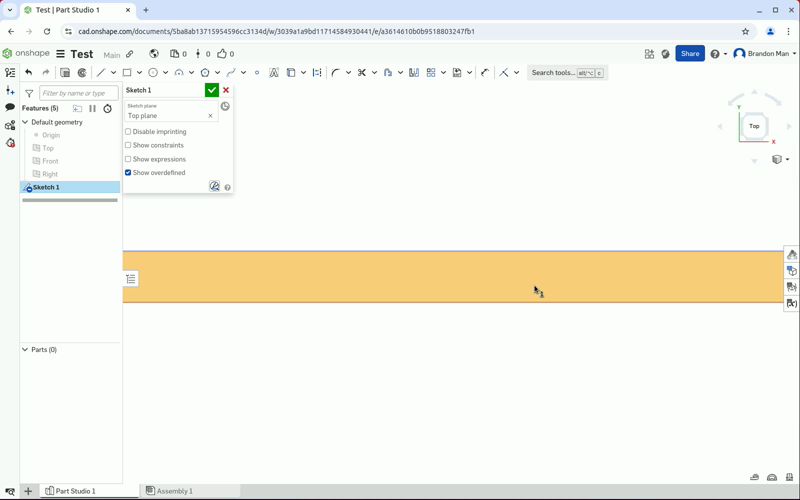
scroll(-6)
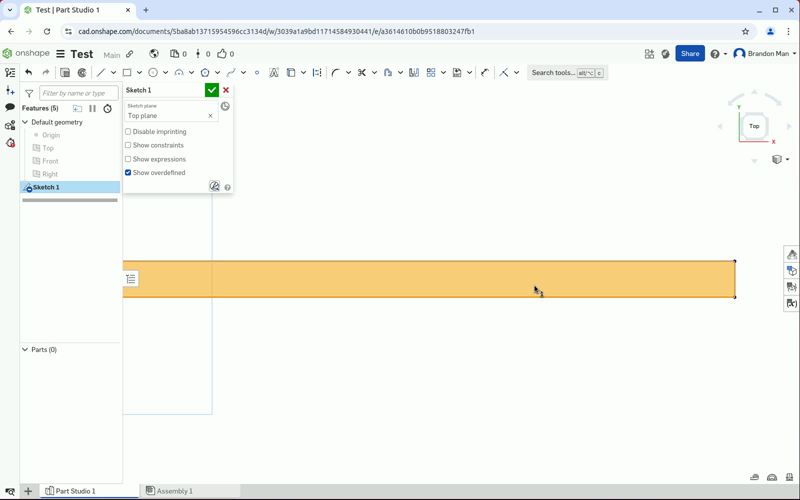
scroll(-6)
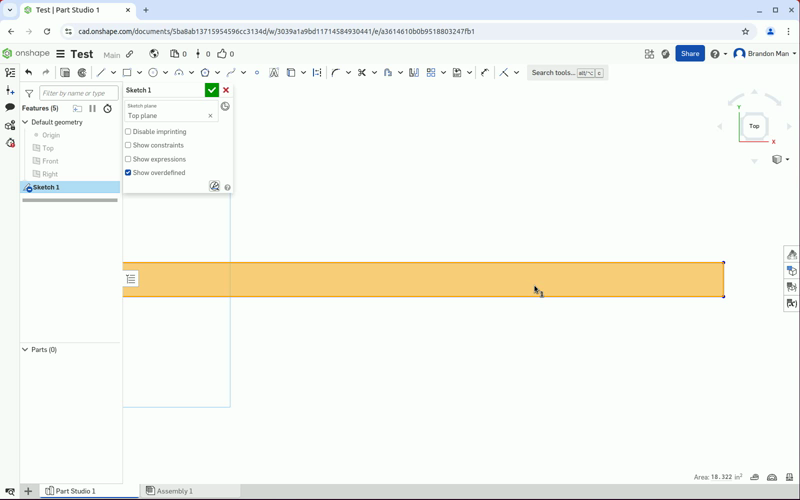
scroll(-6)
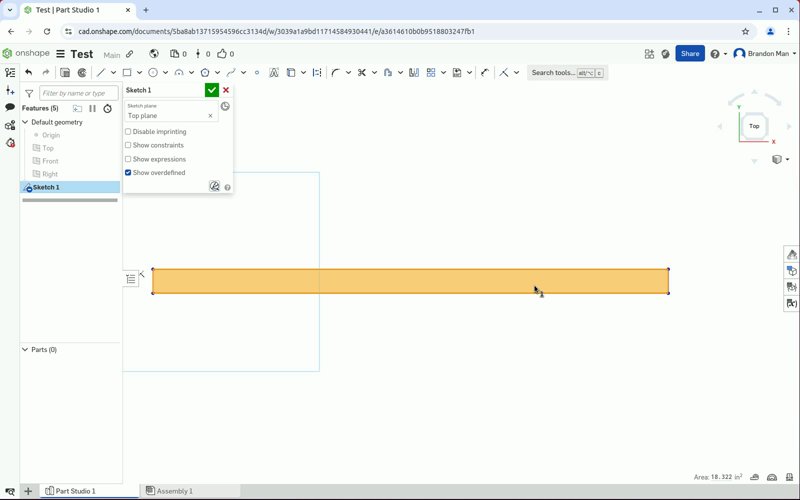
scroll(-6)
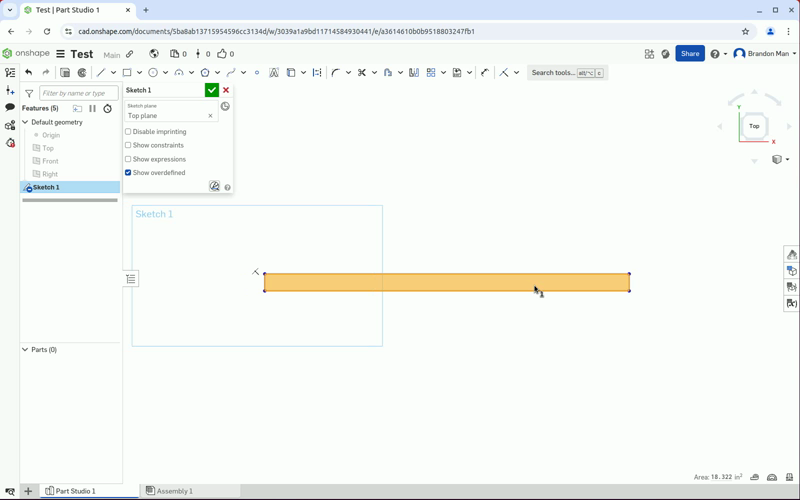
scroll(-6)
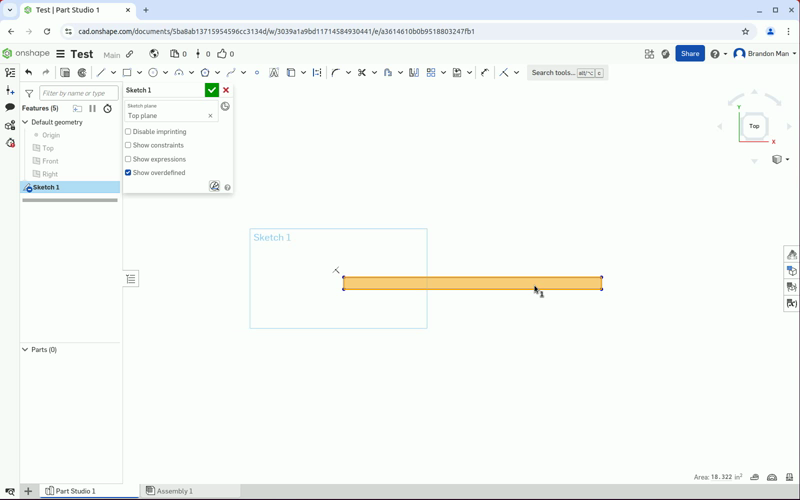
scroll(-6)
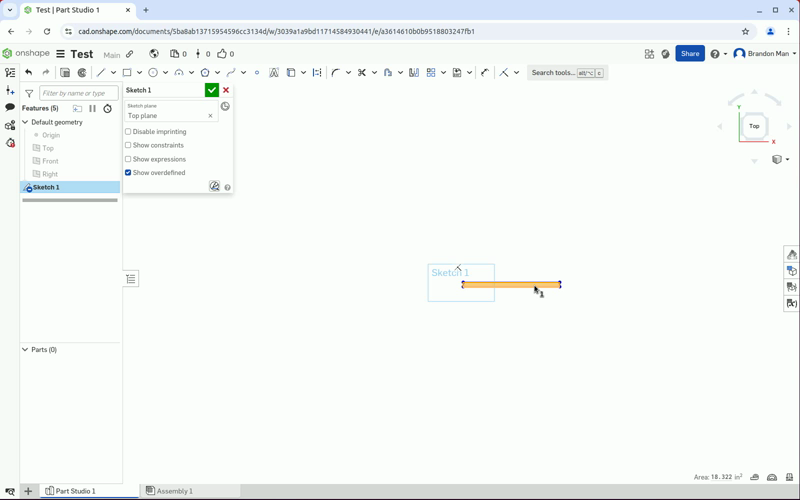
mouse_move(73, 352)
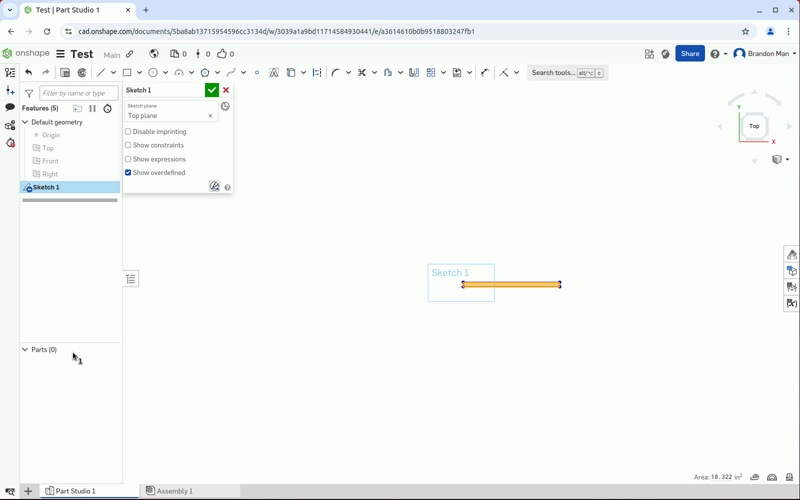
key(shift+y)
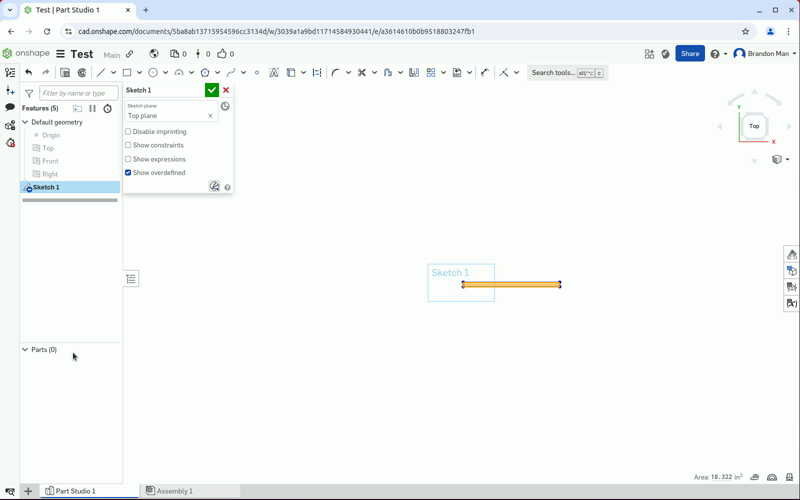
key(shift+e)
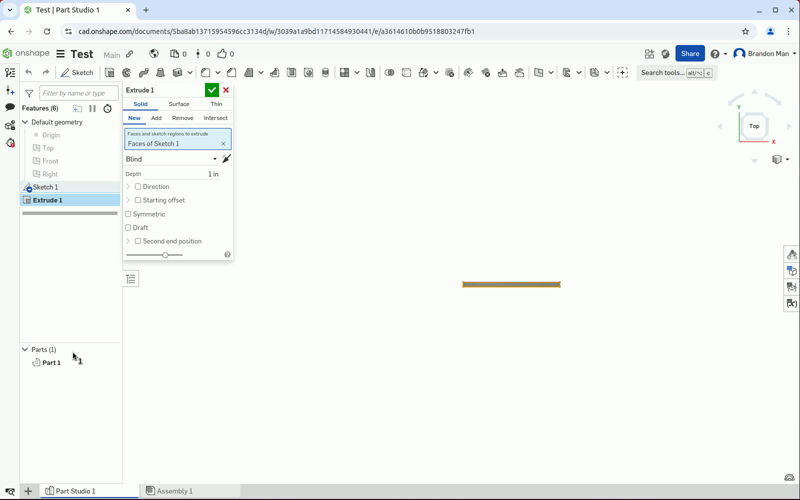
mouse_move(143, 106)
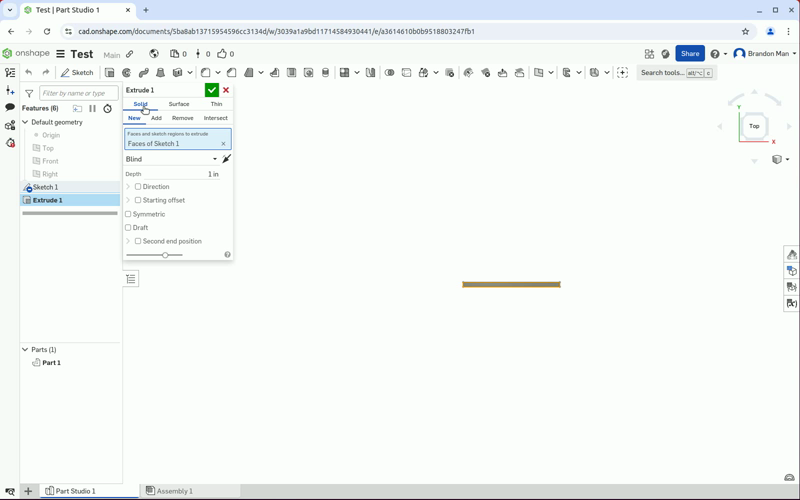
click(143, 106)
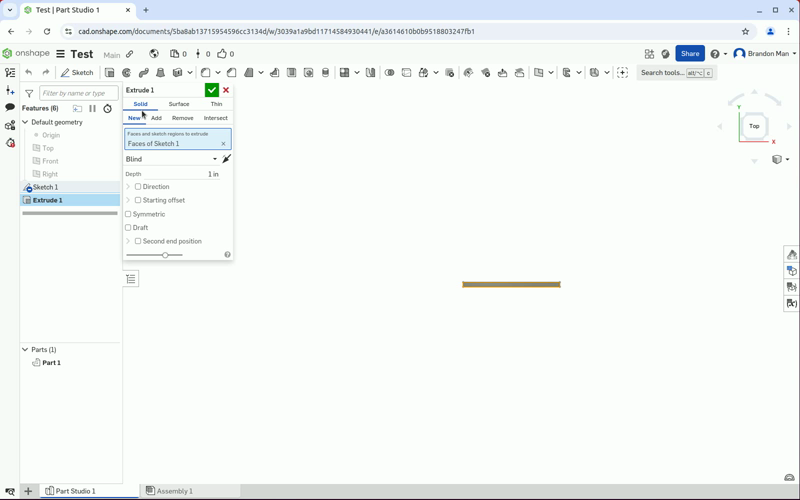
mouse_move(137, 120)
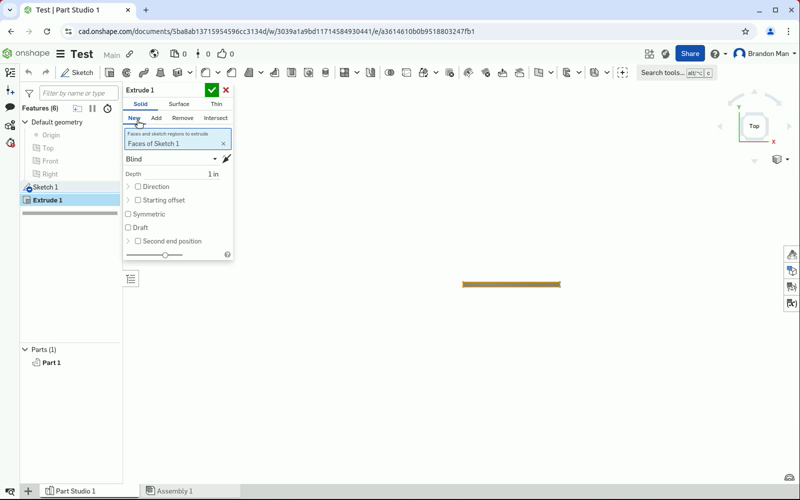
click(137, 120)
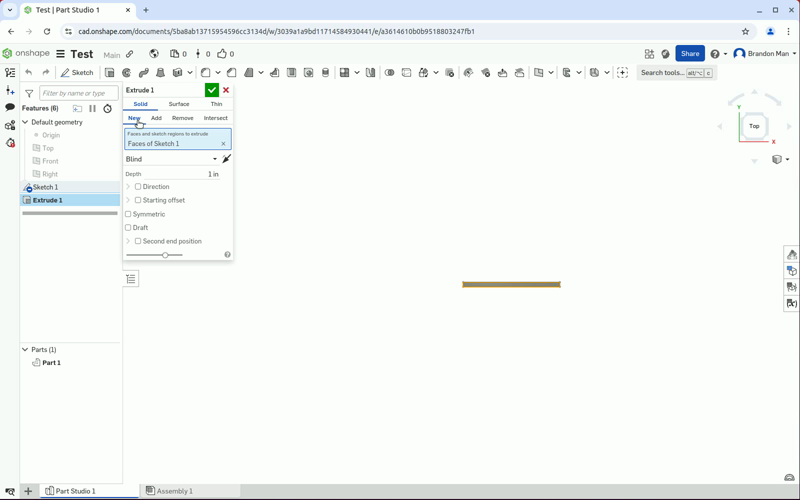
key(tab, 4)
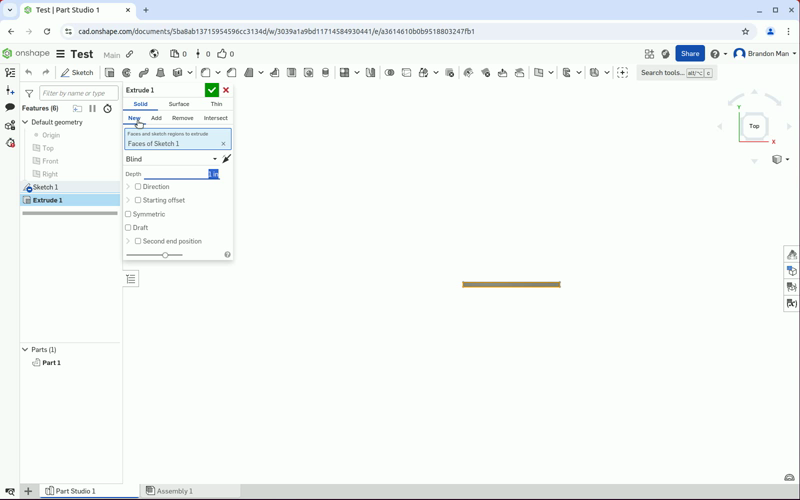
text(0.722)
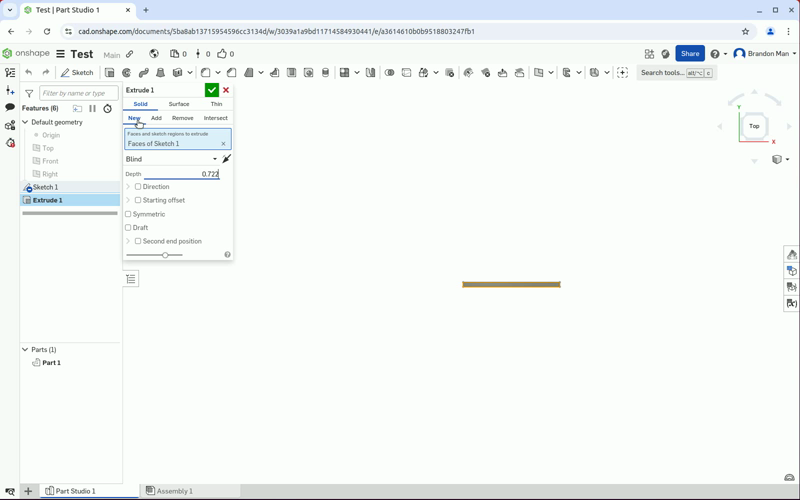
key(enter)
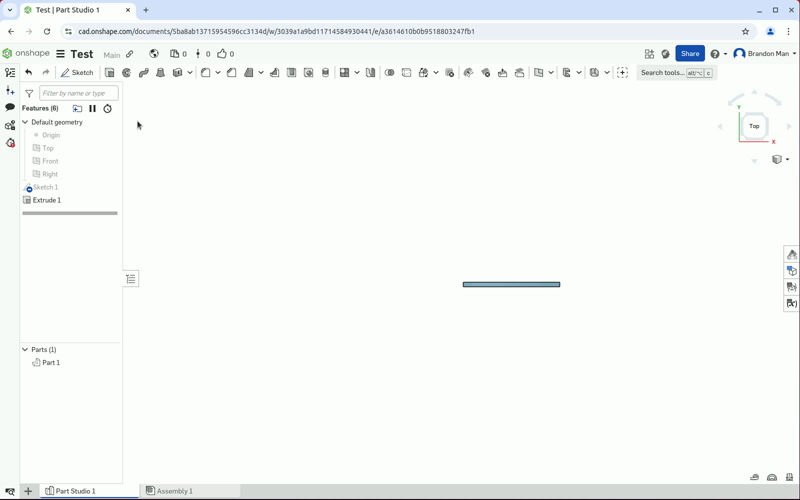
key(shift+h)
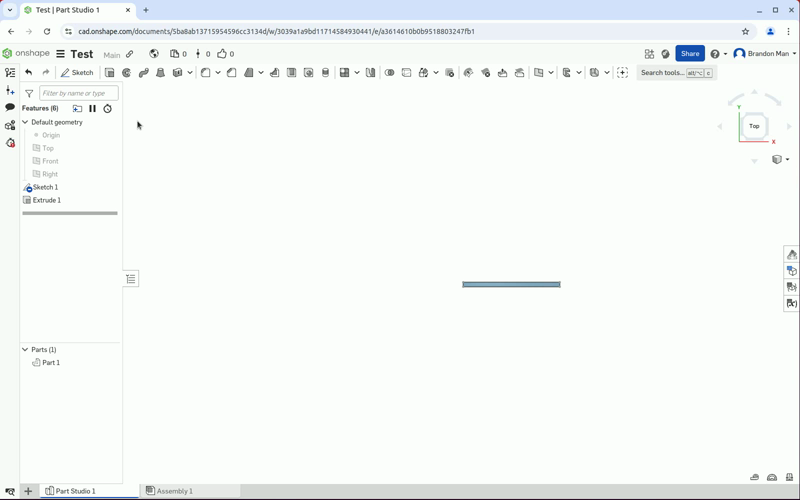
key(shift+h)
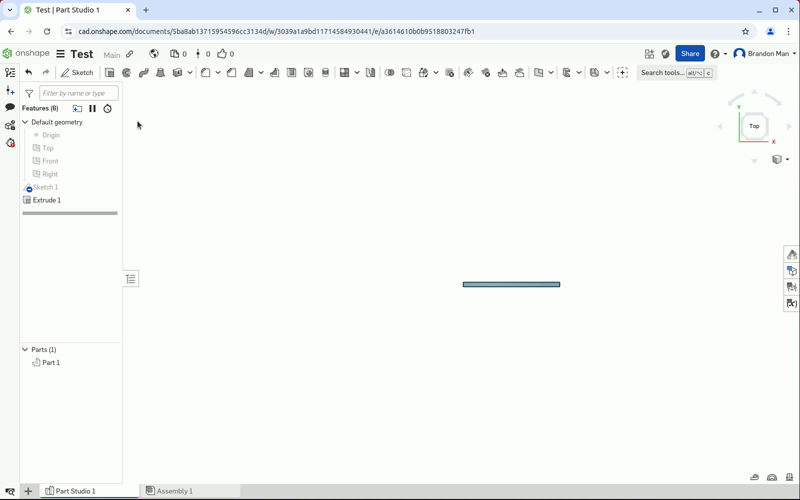
mouse_move(73, 189)
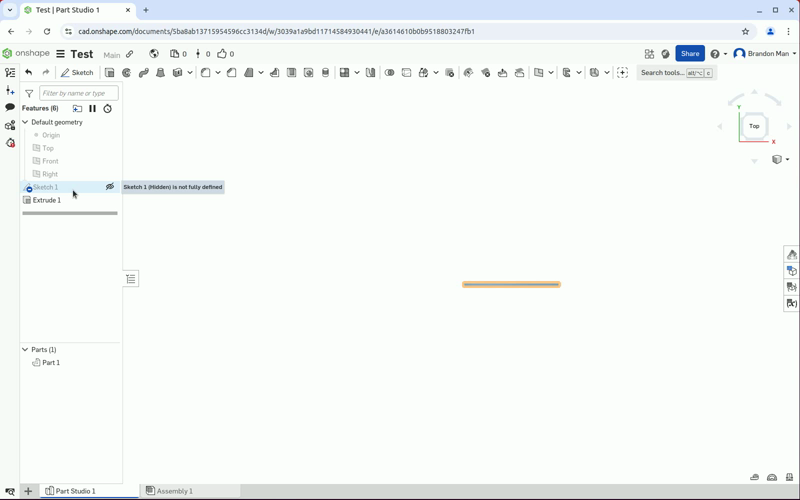
click(73, 189)
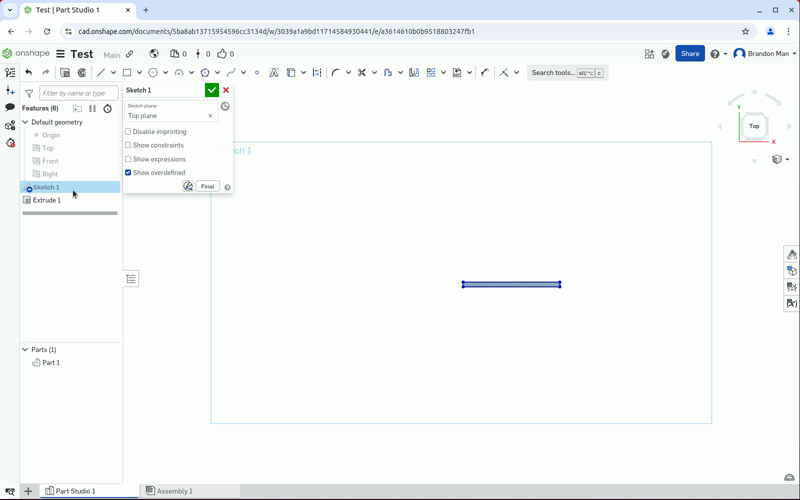
mouse_move(229, 92)
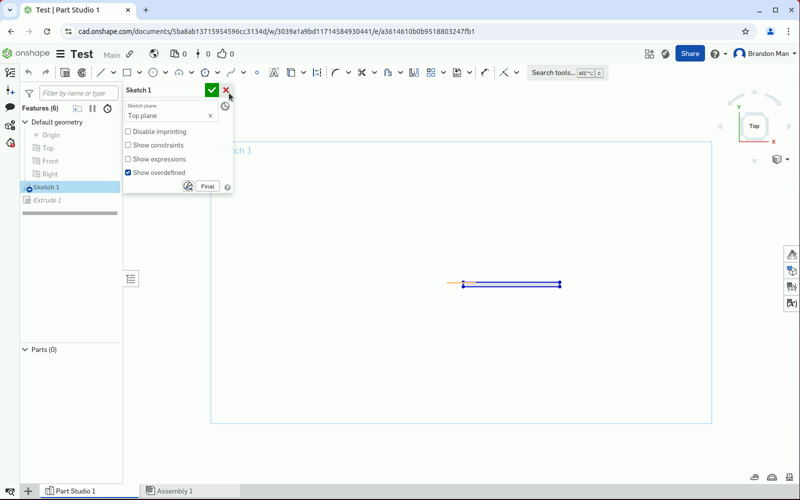
click(229, 92)
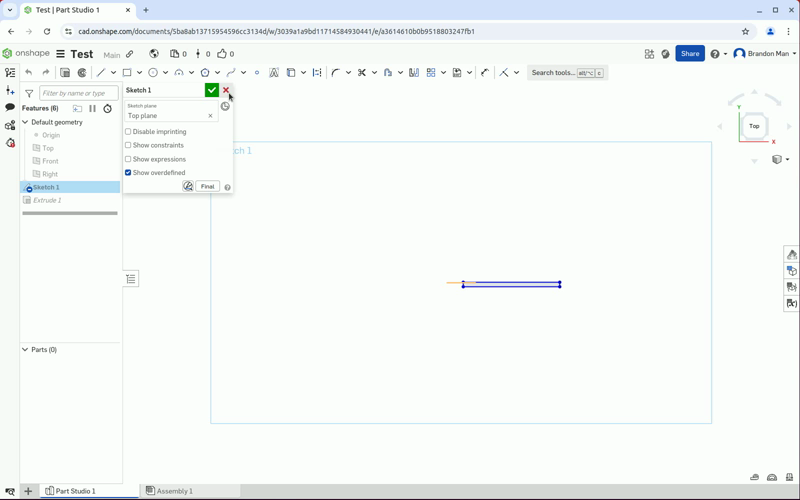
key(shift+s)
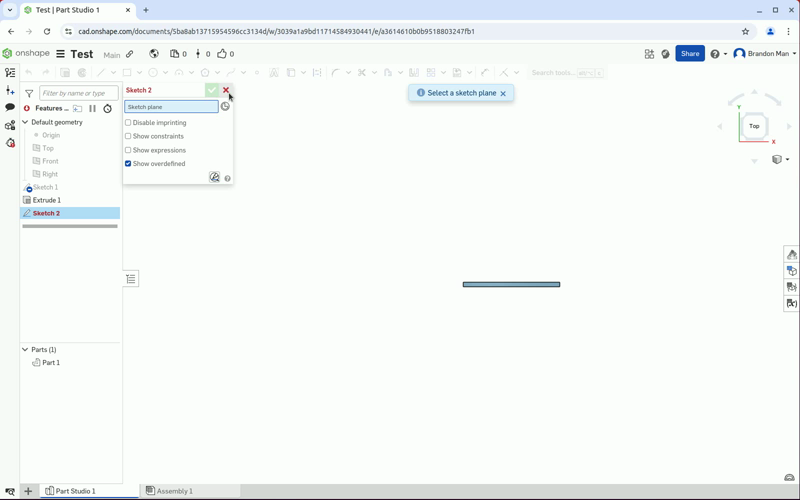
mouse_move(73, 150)
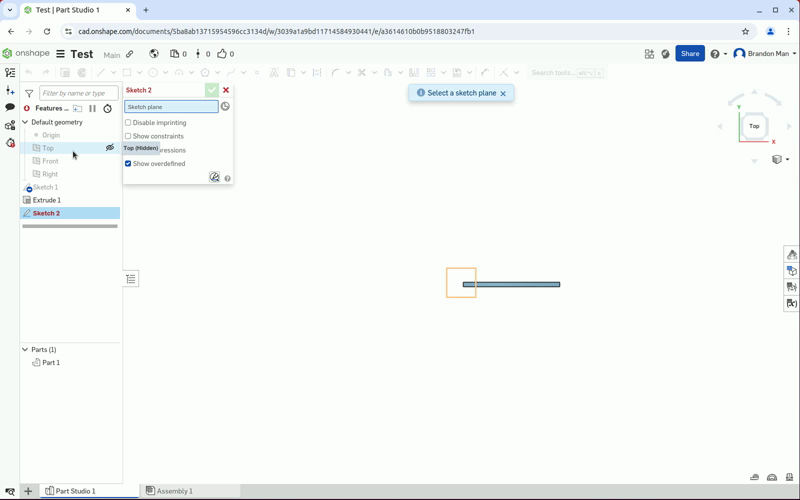
click(73, 150)
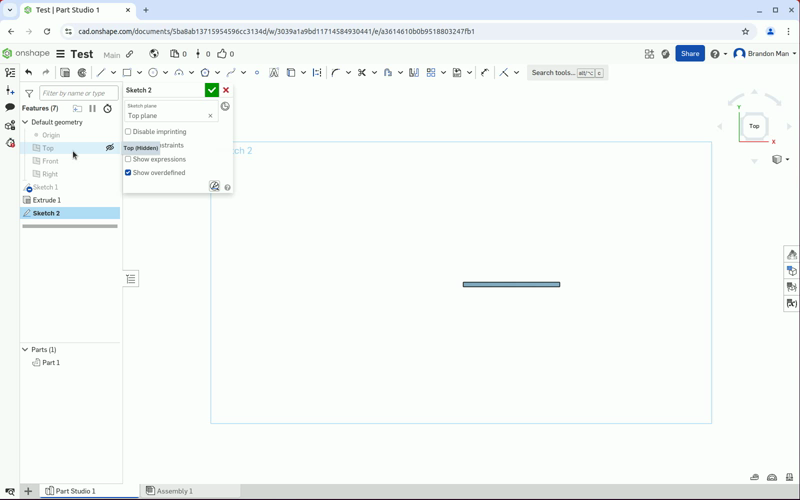
mouse_move(73, 352)
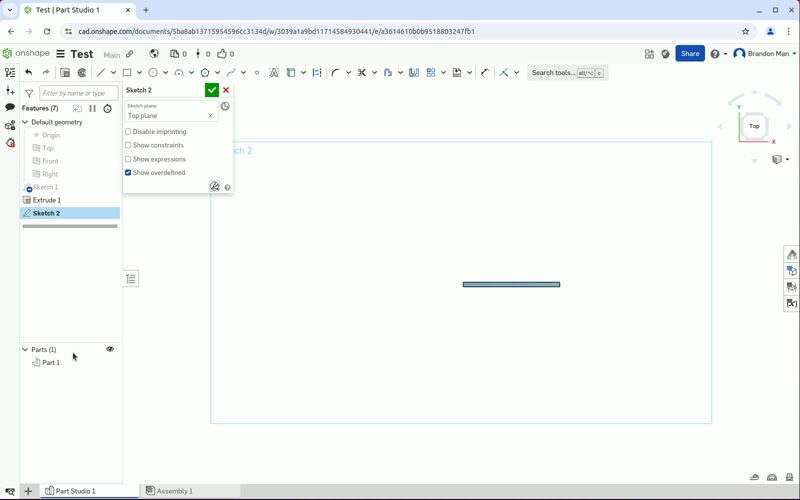
key(y)
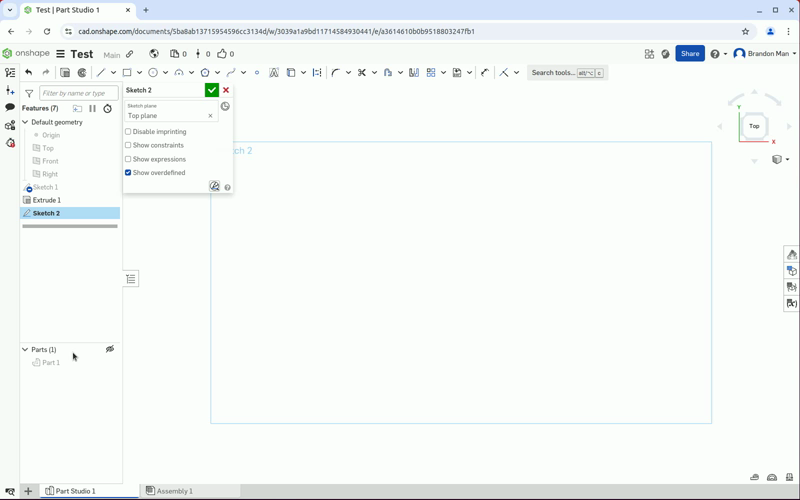
key(l)
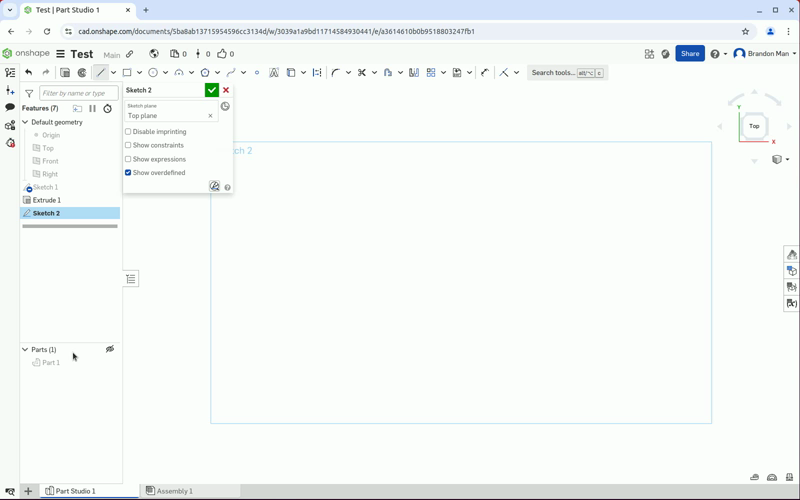
key_down(shift)
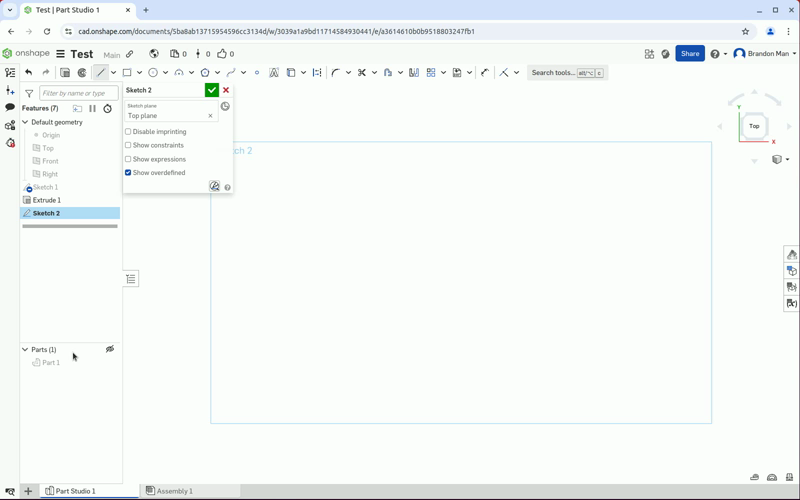
mouse_move(463, 292)
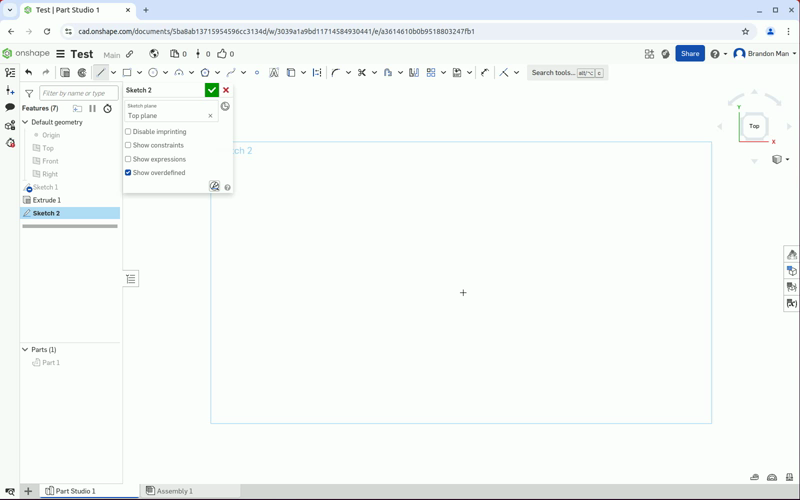
click(463, 292)
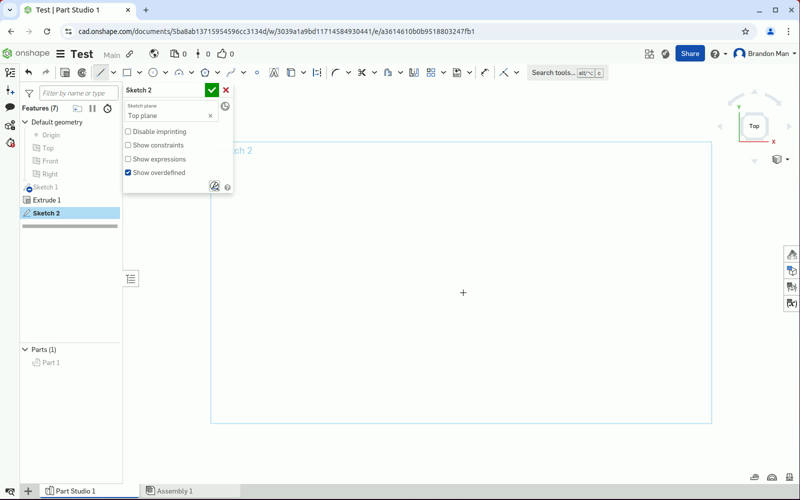
key_up(shift)
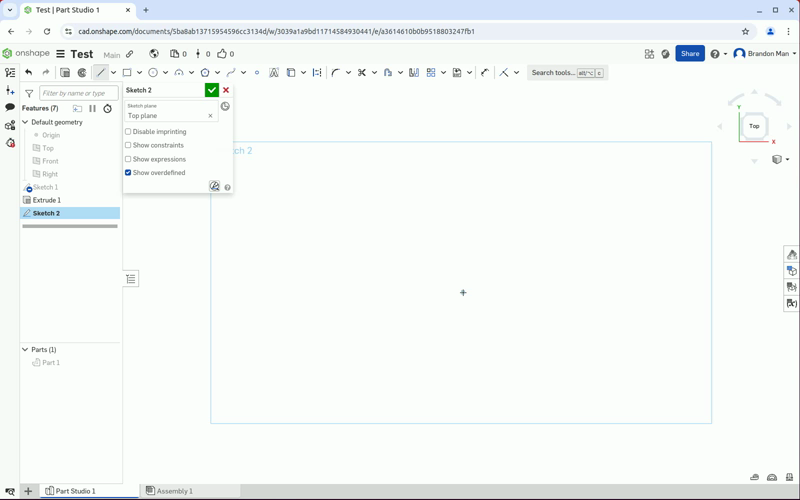
key_down(shift)
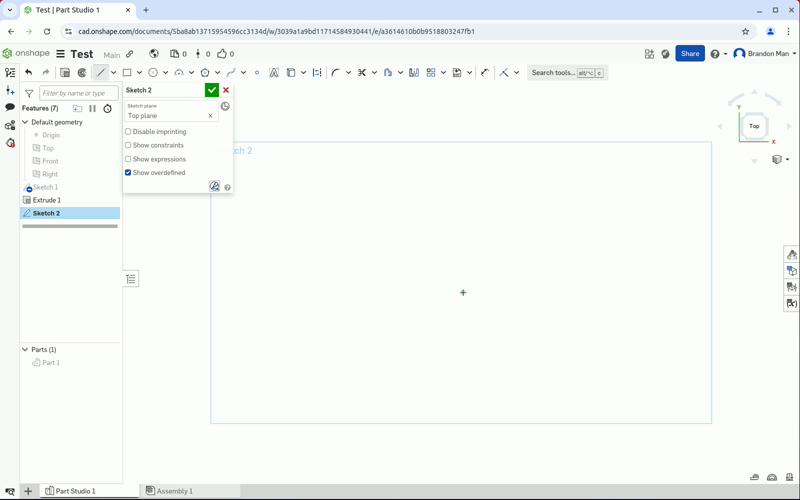
mouse_move(493, 292)
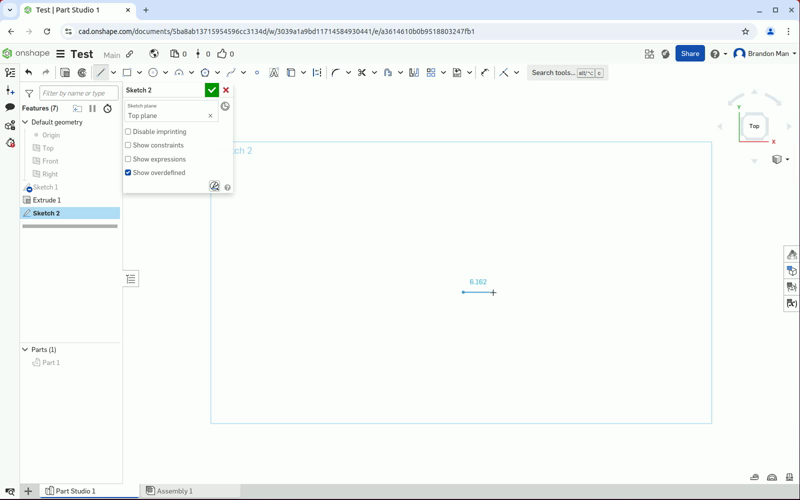
mouse_move(463, 288)
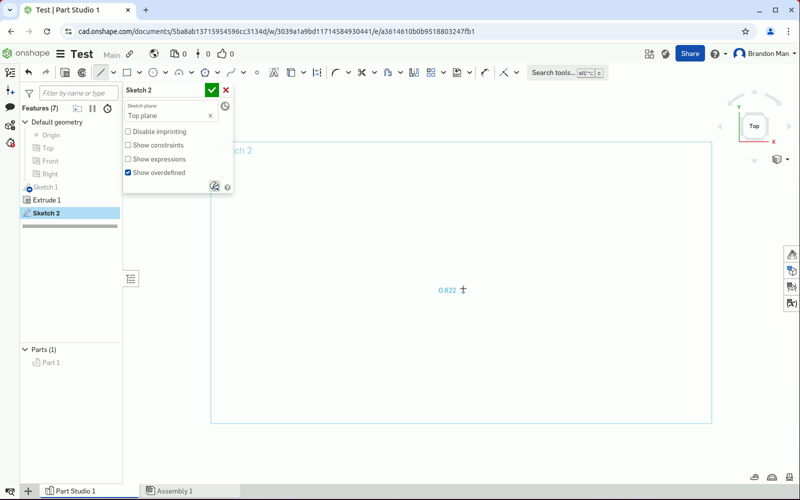
scroll(6)
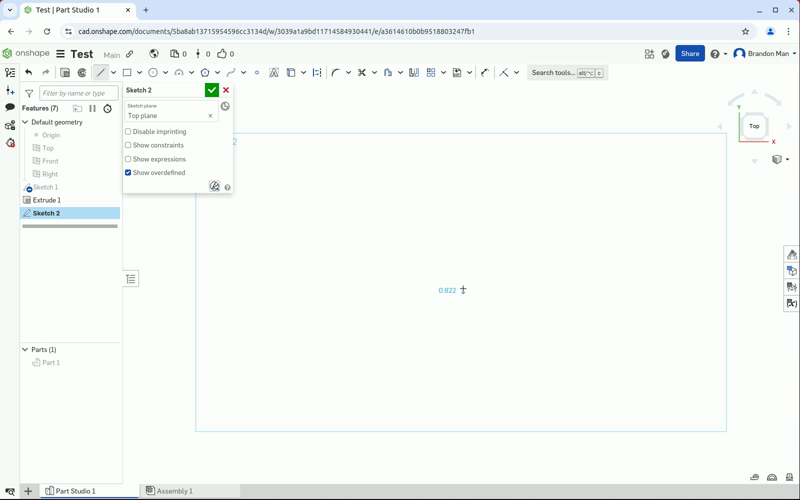
scroll(6)
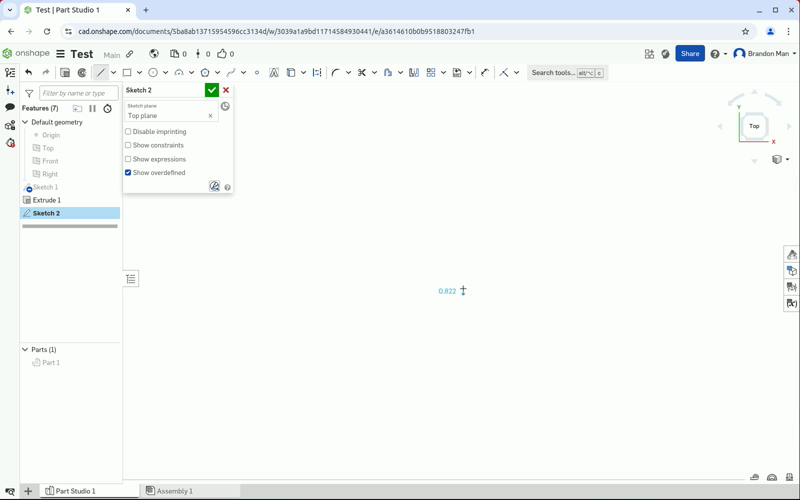
scroll(6)
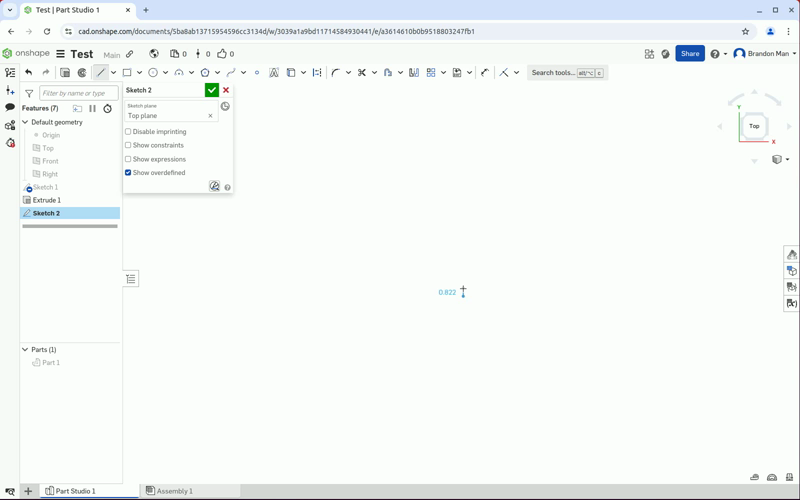
scroll(6)
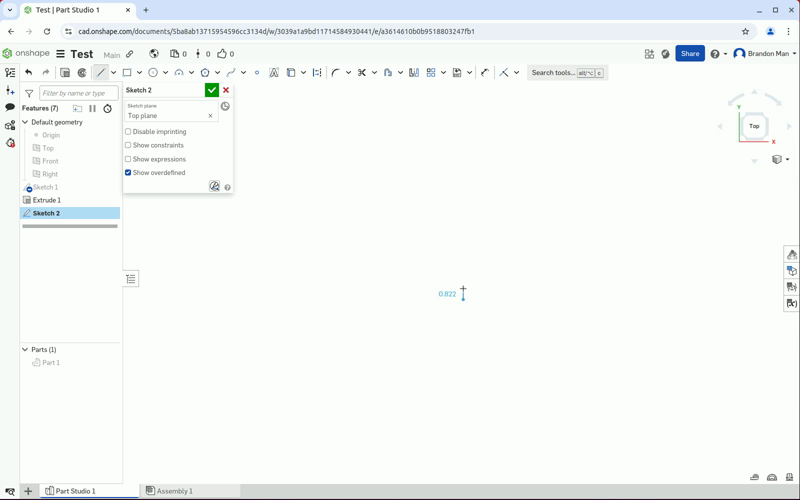
scroll(6)
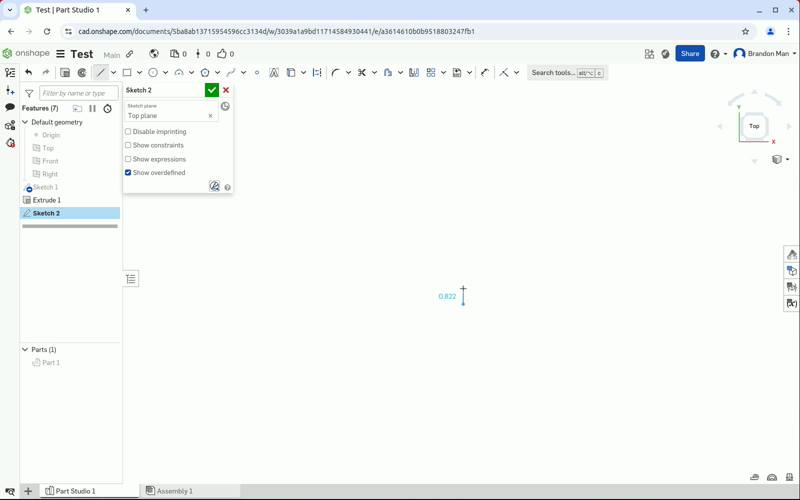
scroll(6)
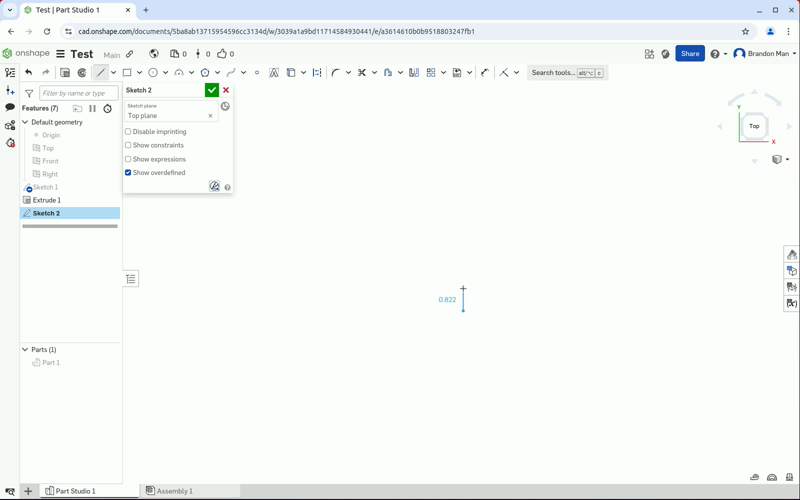
scroll(6)
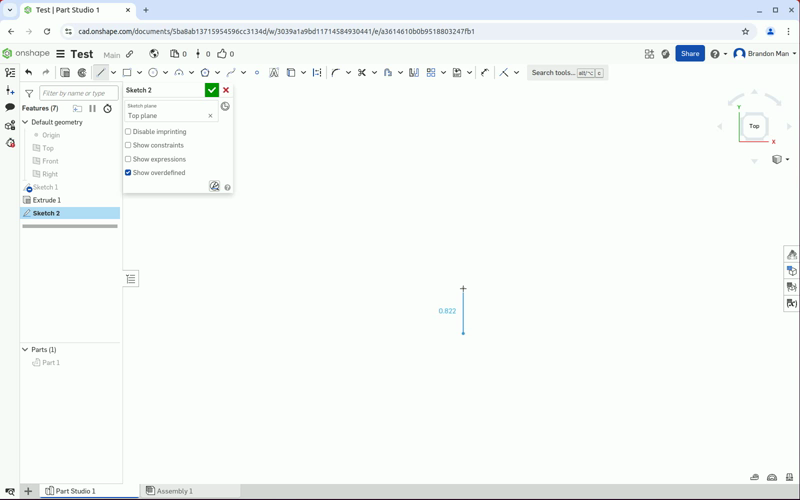
click(463, 288)
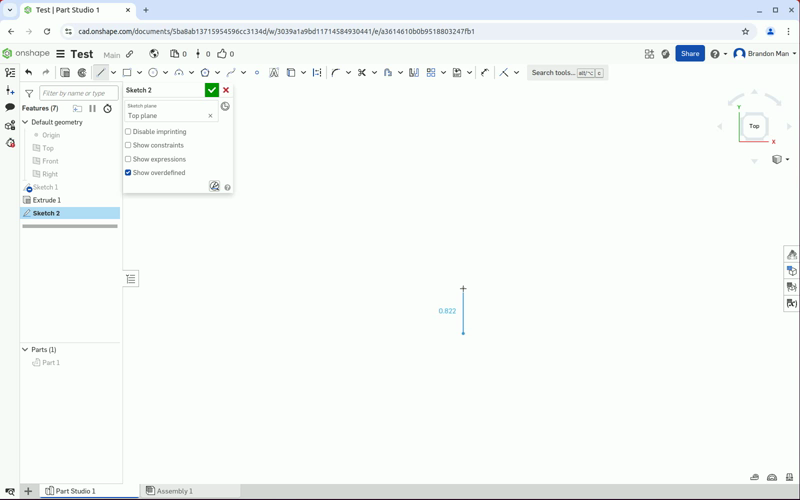
scroll(-6)
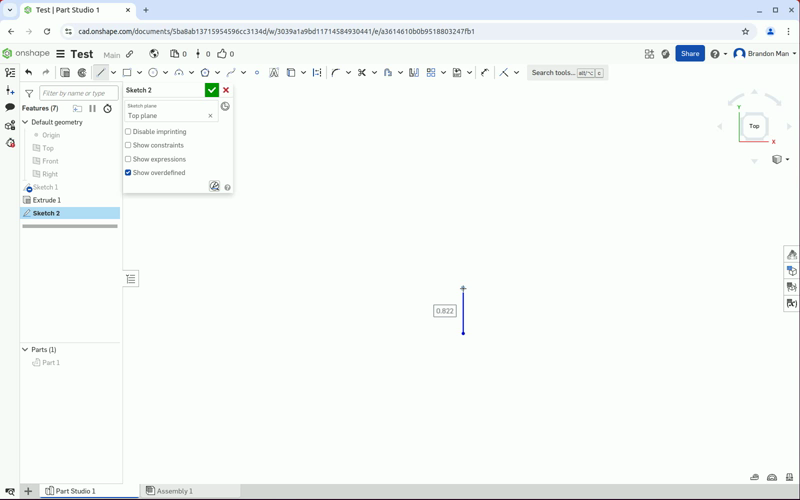
scroll(-6)
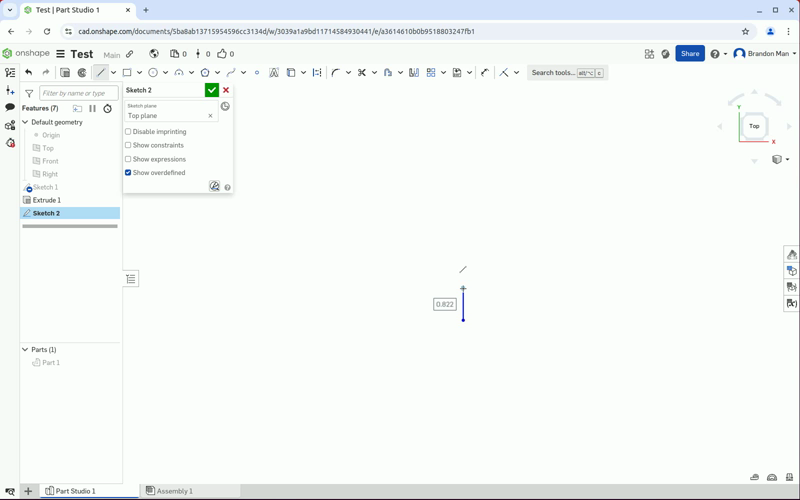
scroll(-6)
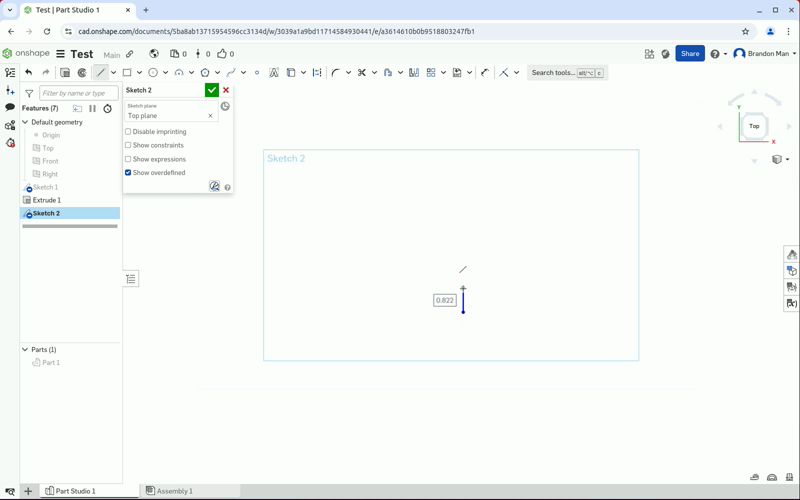
scroll(-6)
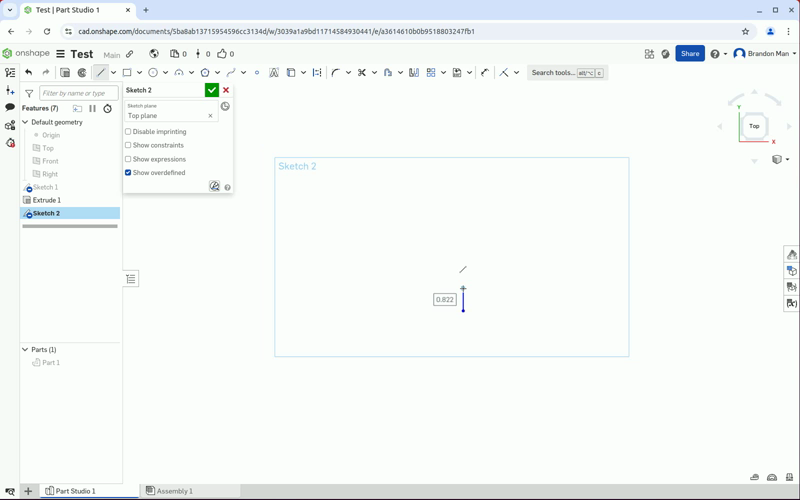
scroll(-6)
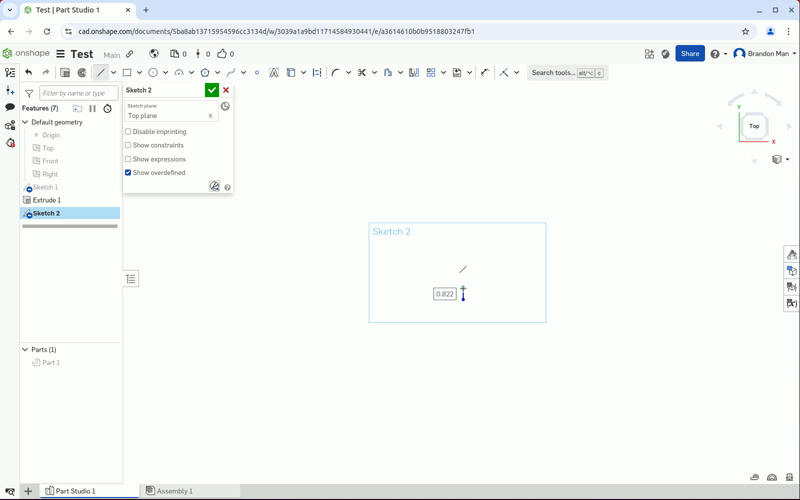
scroll(-6)
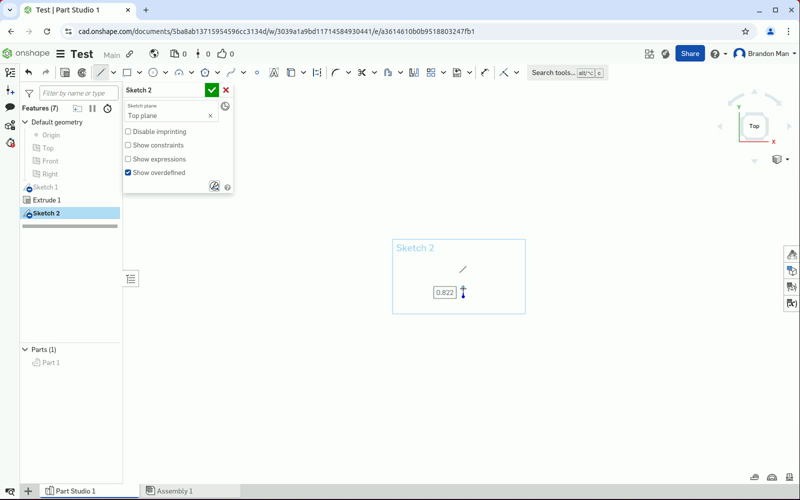
scroll(-6)
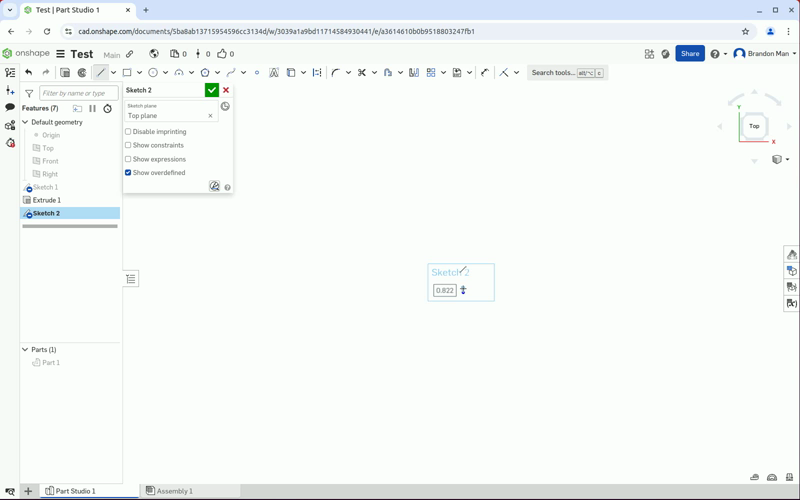
key_up(shift)
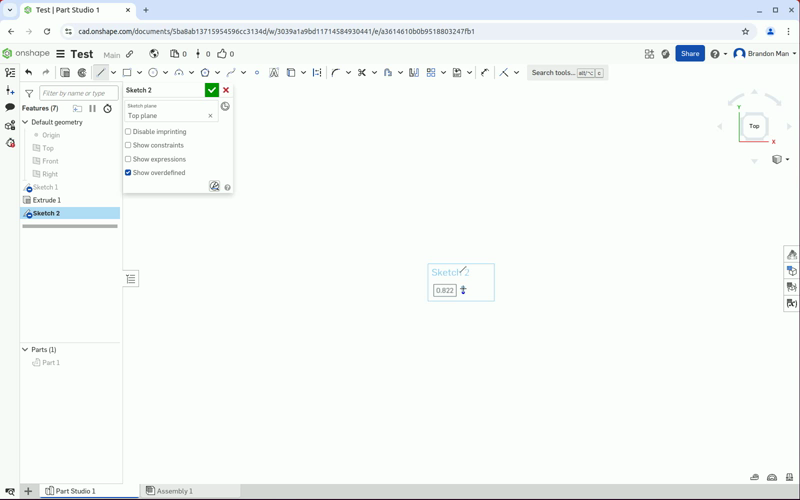
key_down(shift)
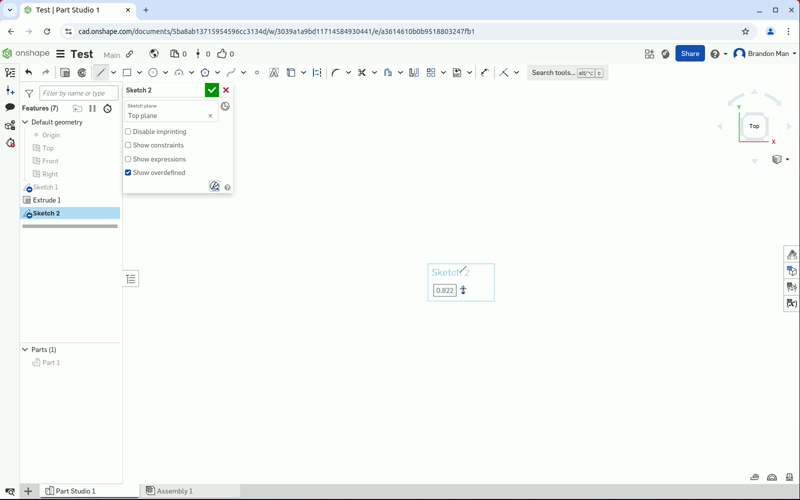
mouse_move(559, 288)
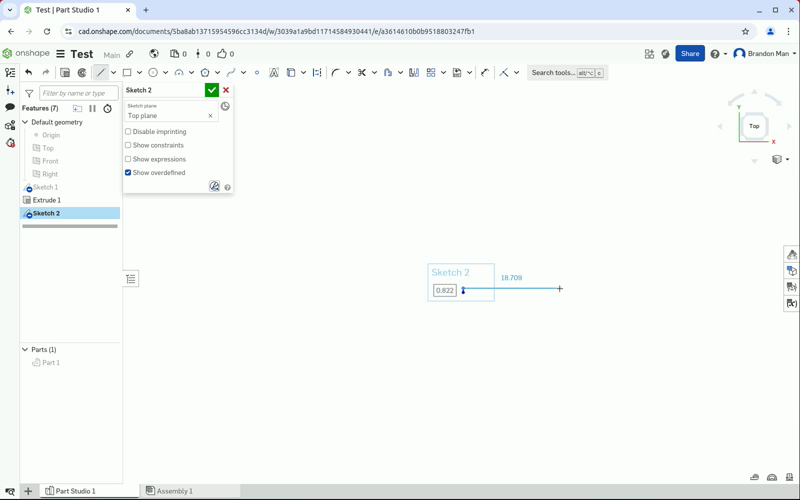
click(559, 288)
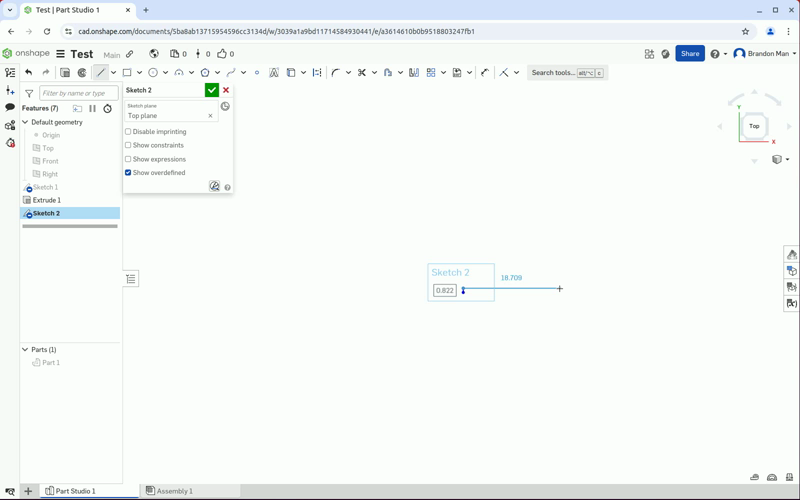
key_up(shift)
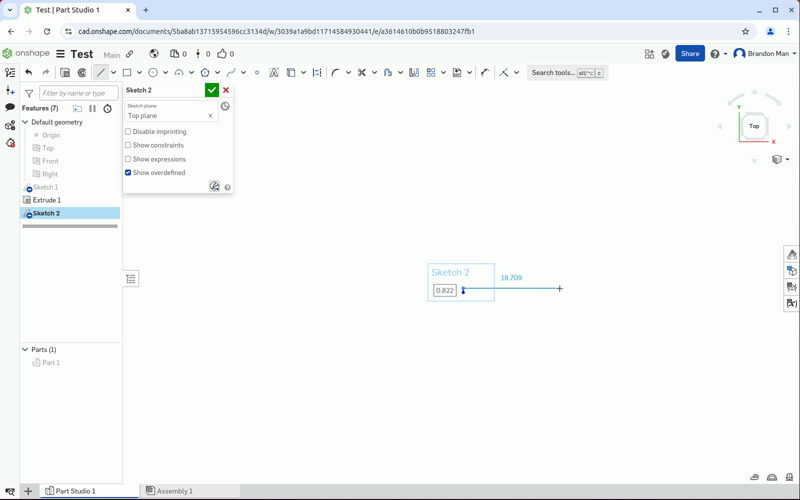
key_down(shift)
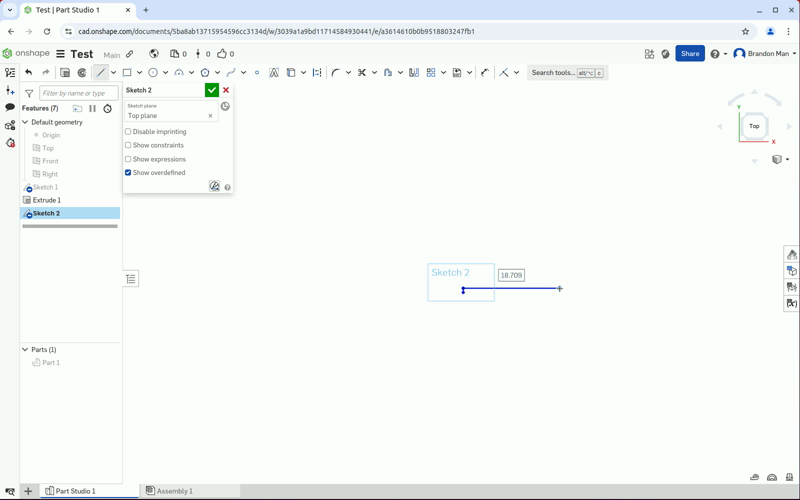
mouse_move(589, 288)
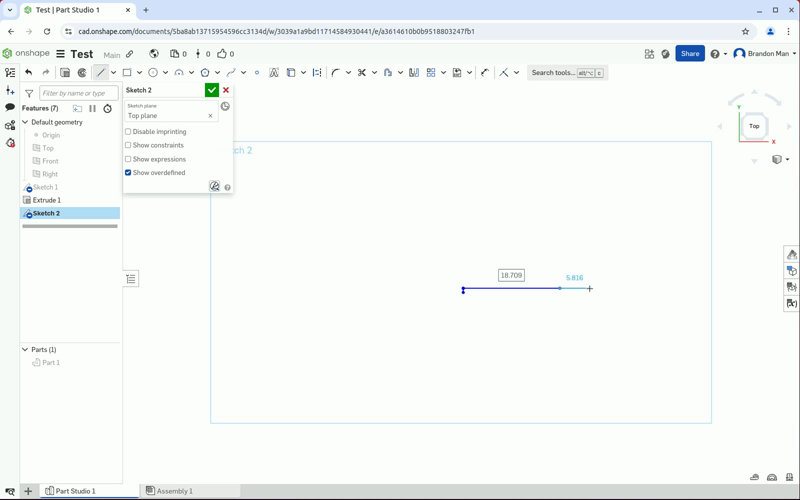
mouse_move(559, 292)
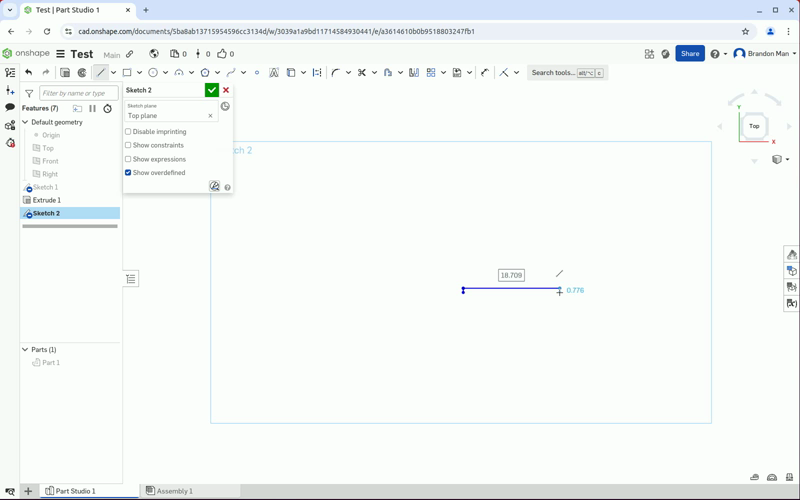
scroll(6)
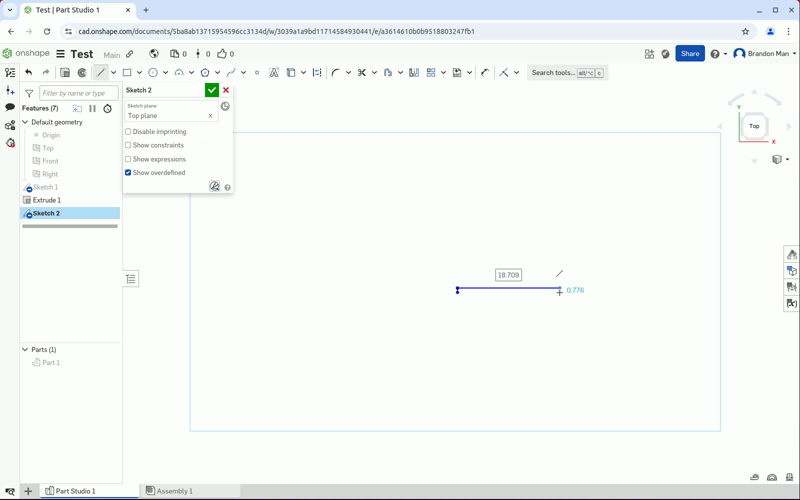
scroll(6)
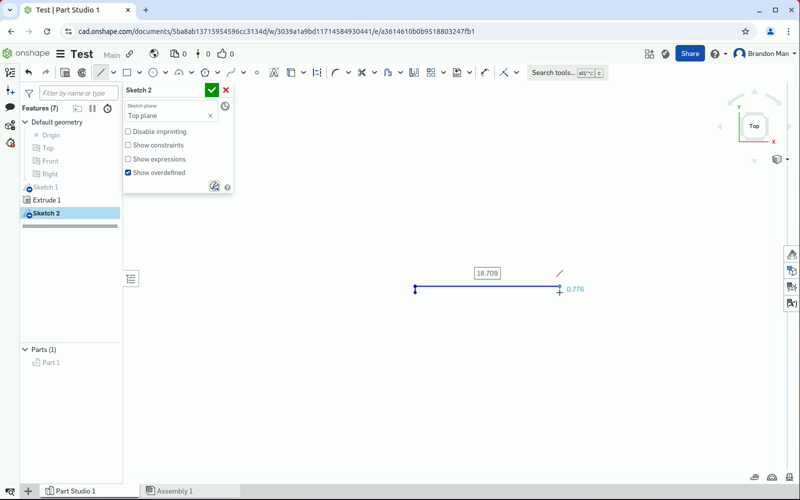
scroll(6)
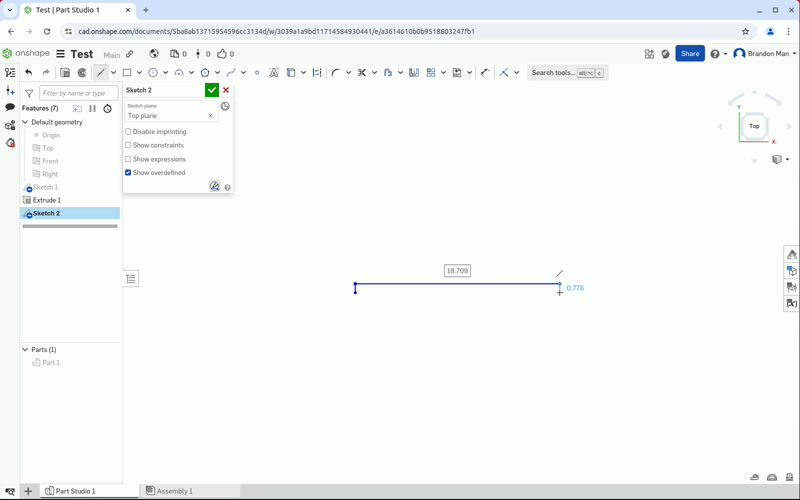
scroll(6)
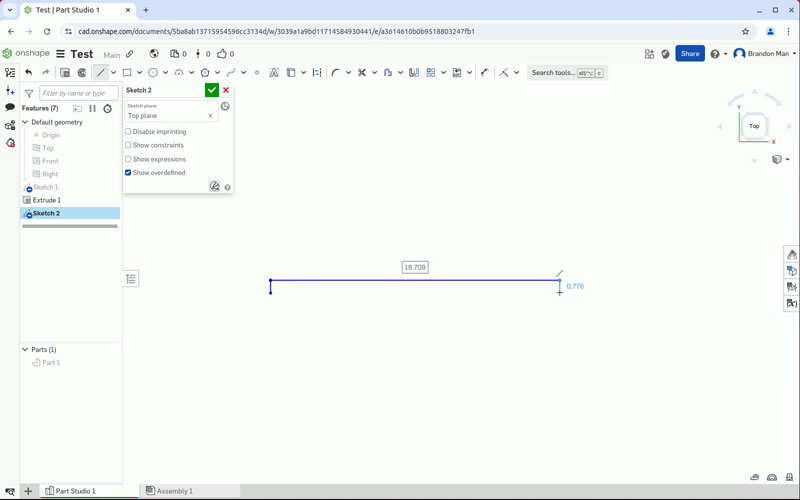
scroll(6)
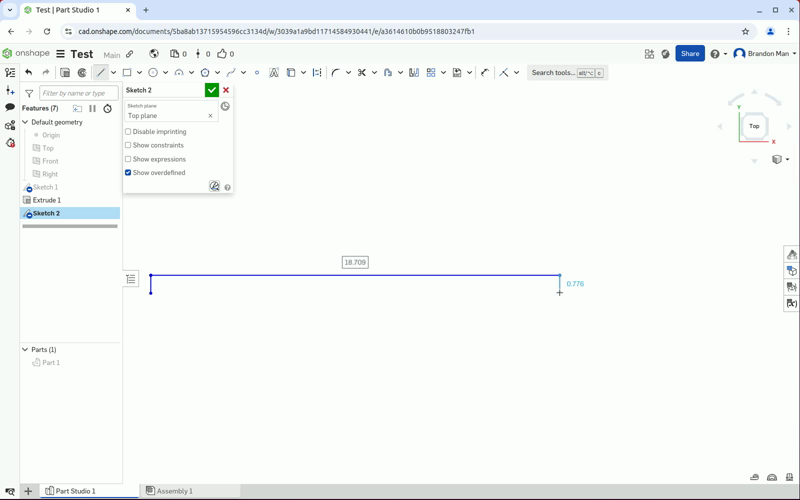
scroll(6)
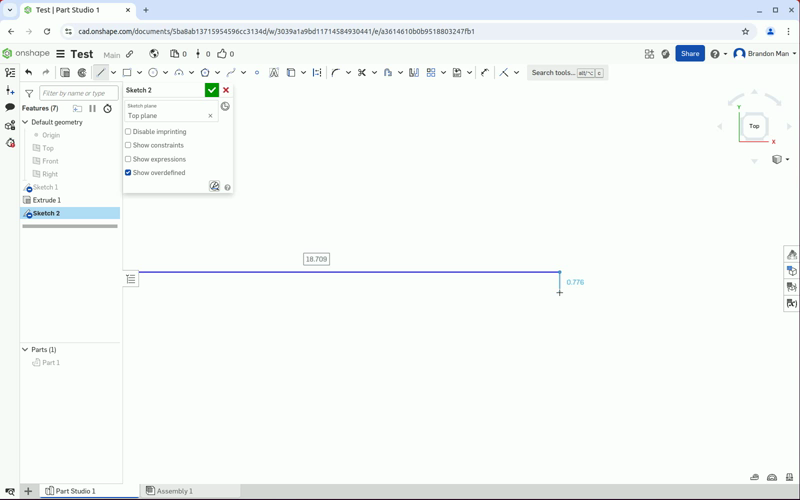
scroll(6)
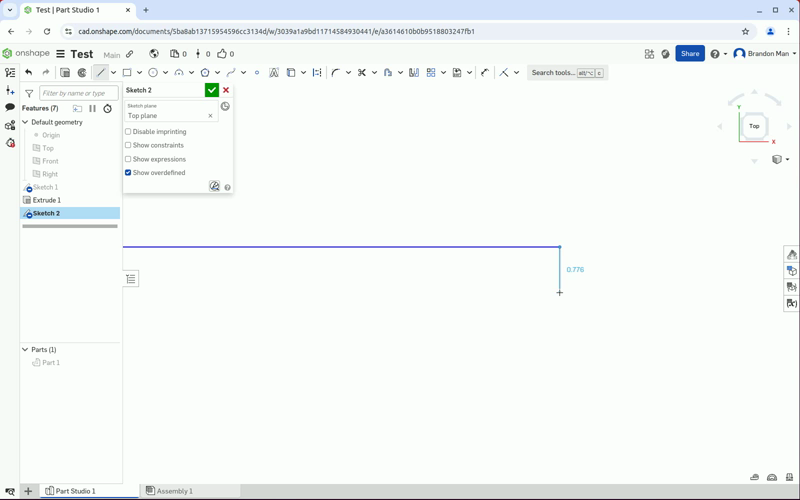
click(559, 292)
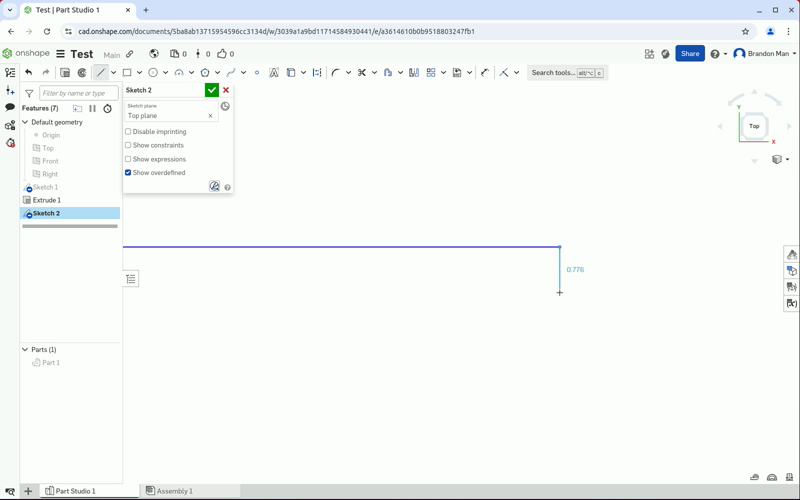
scroll(-6)
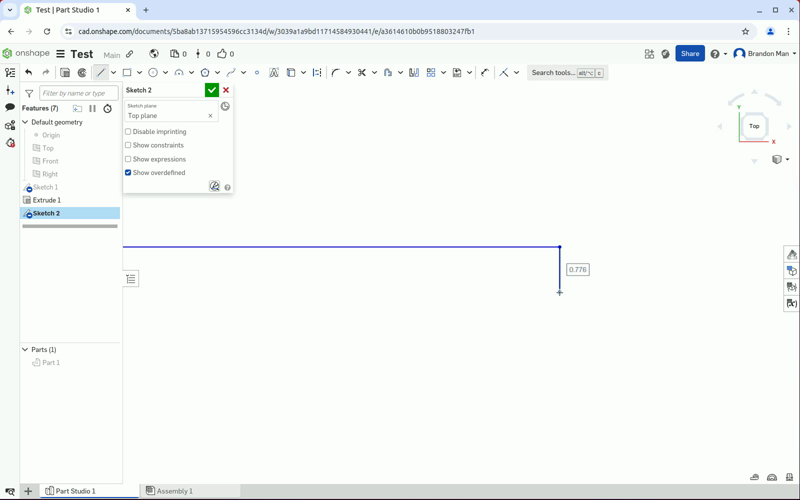
scroll(-6)
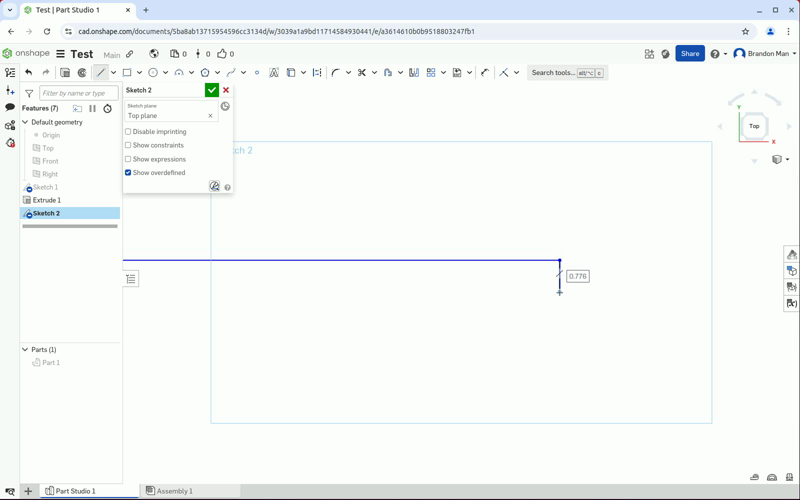
scroll(-6)
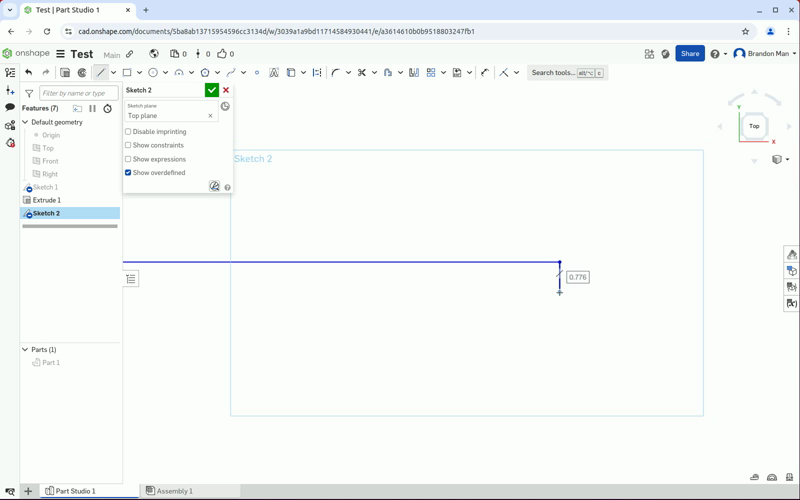
scroll(-6)
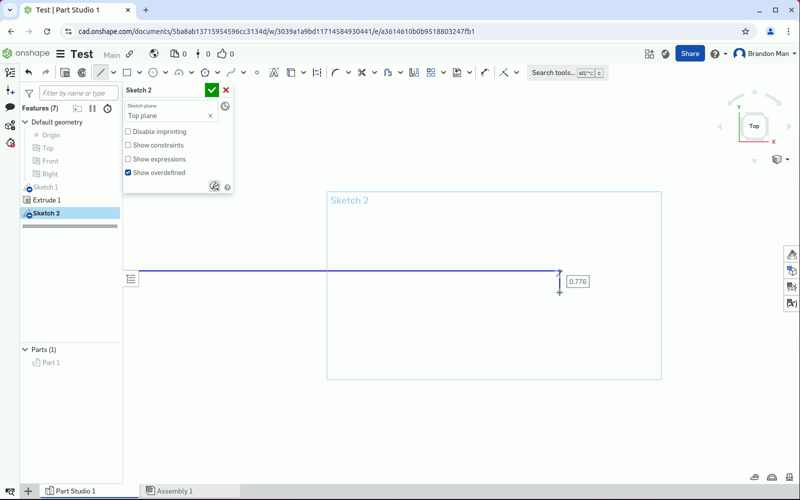
scroll(-6)
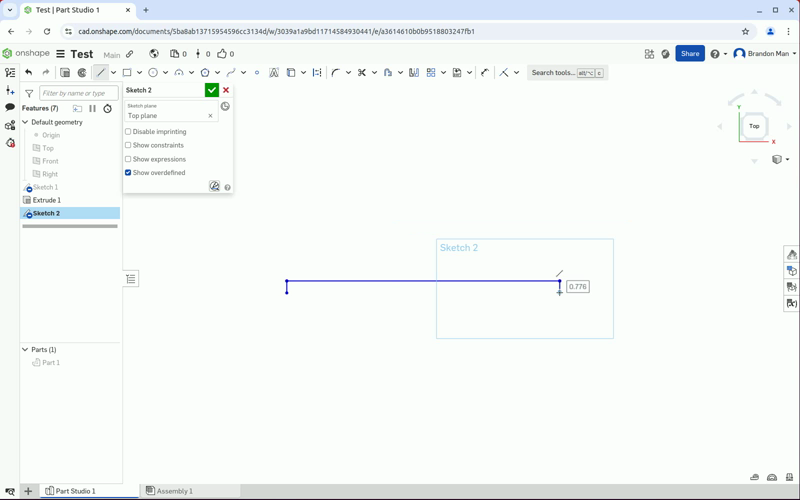
scroll(-6)
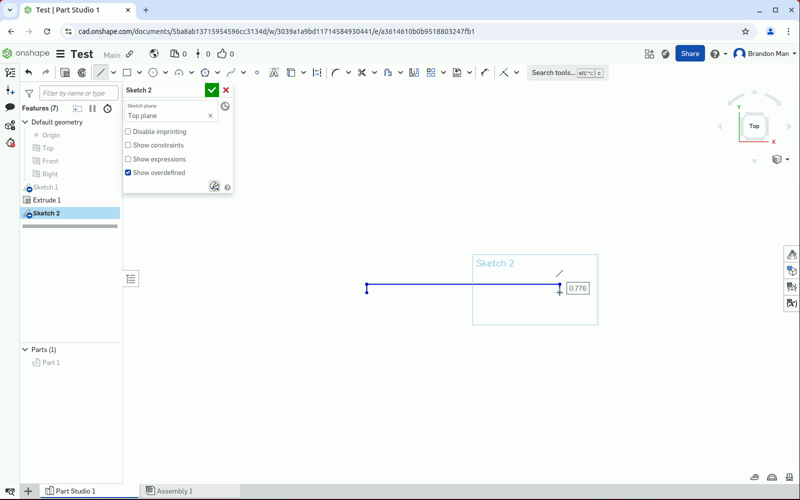
scroll(-6)
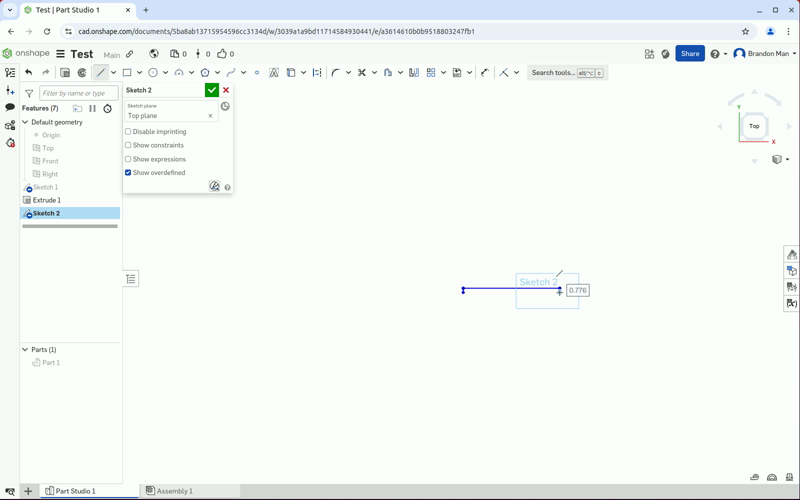
key_up(shift)
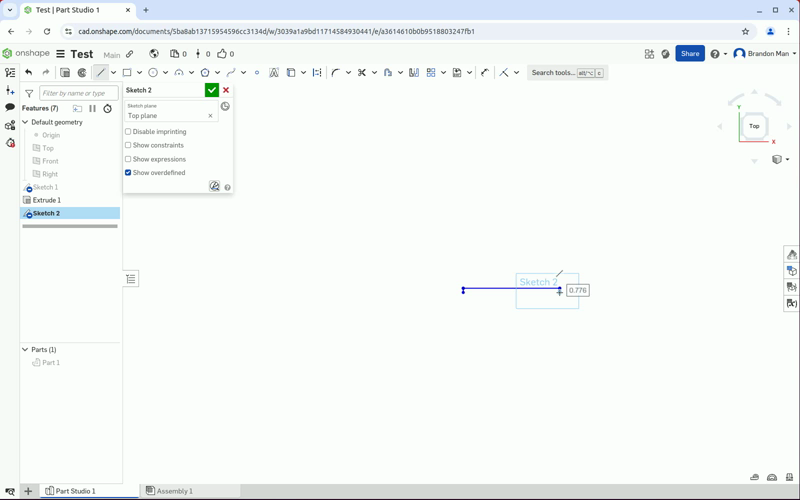
key_down(shift)
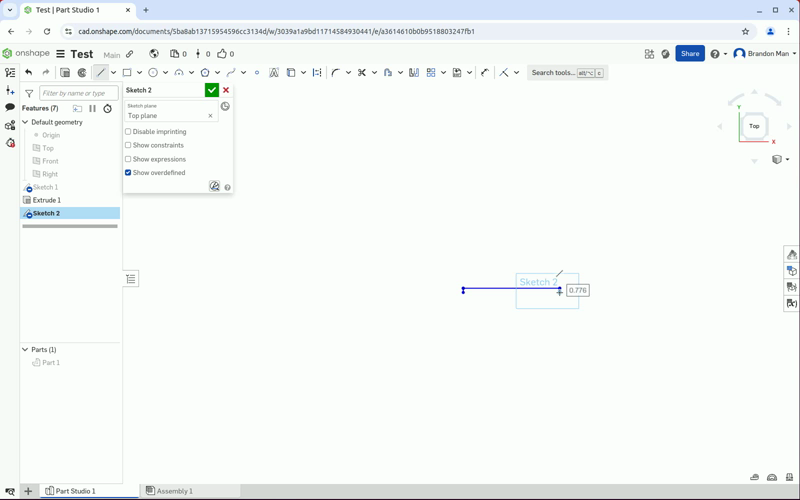
mouse_move(463, 292)
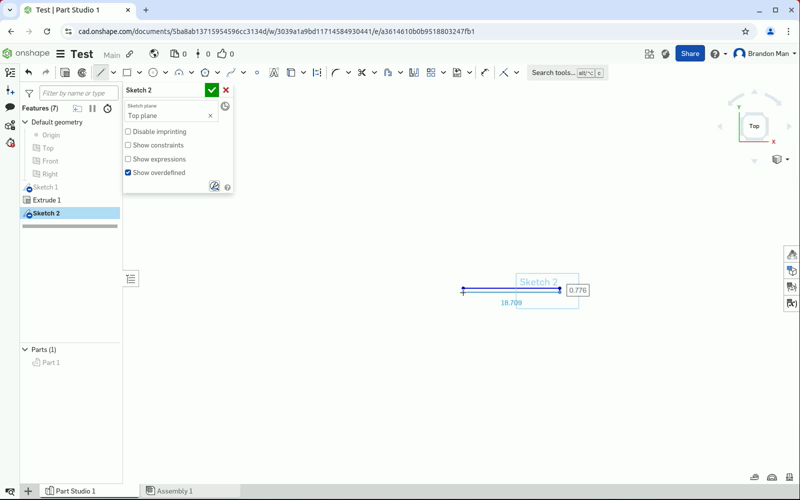
scroll(6)
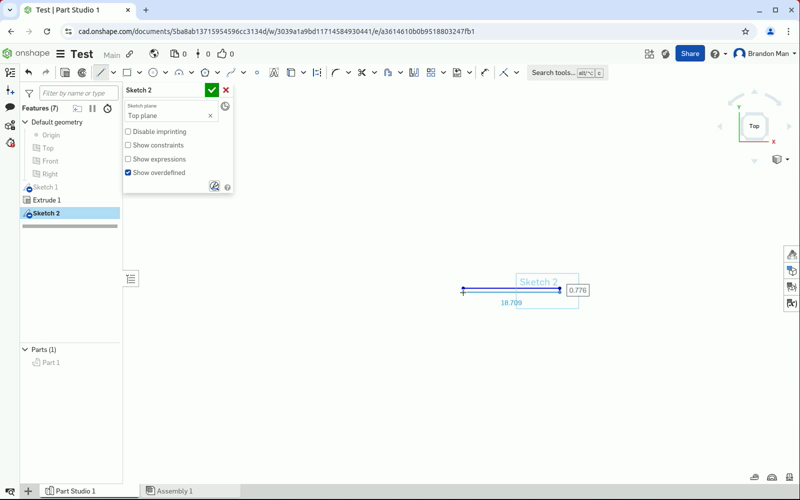
scroll(6)
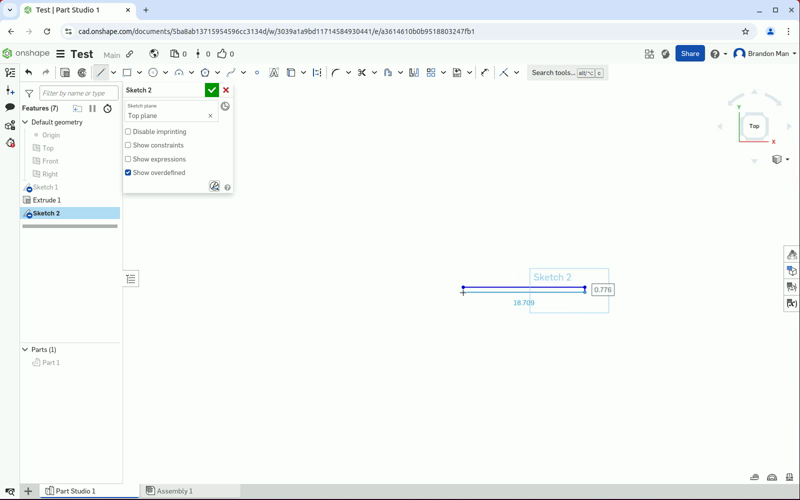
scroll(6)
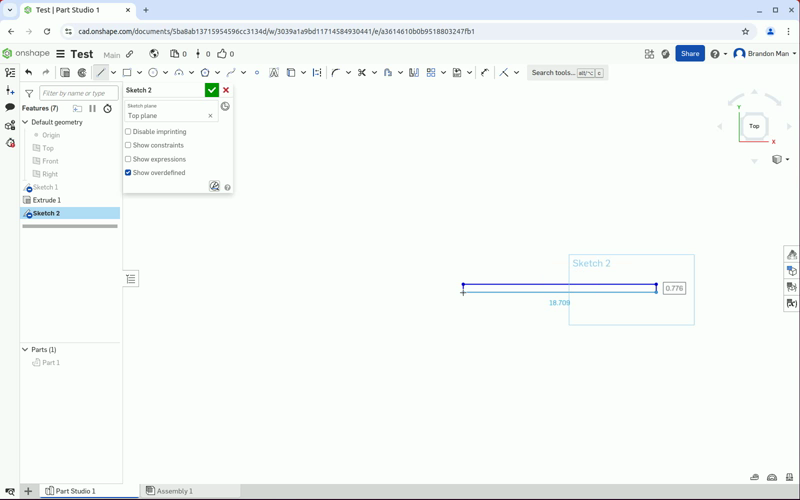
scroll(6)
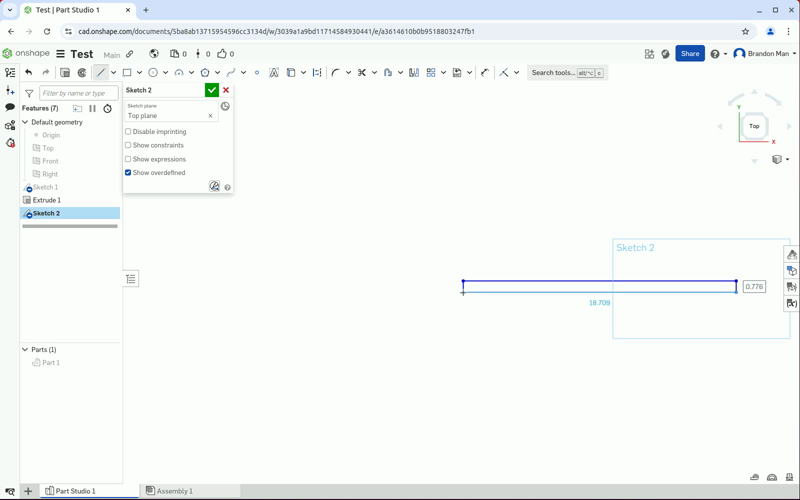
scroll(6)
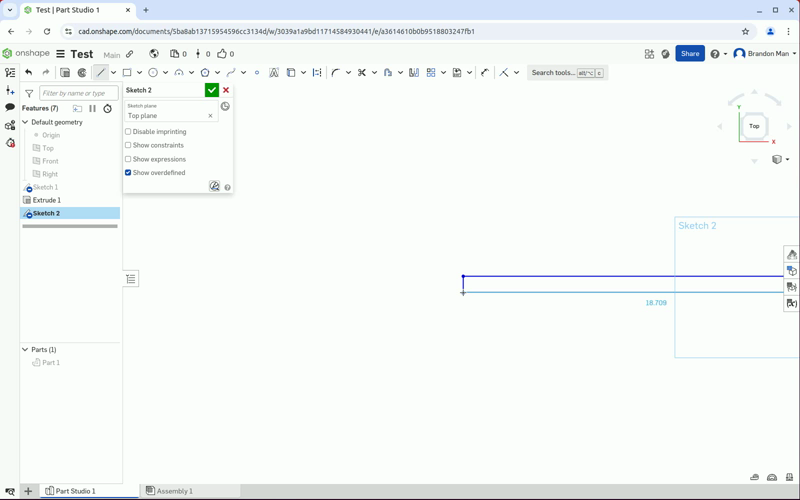
scroll(6)
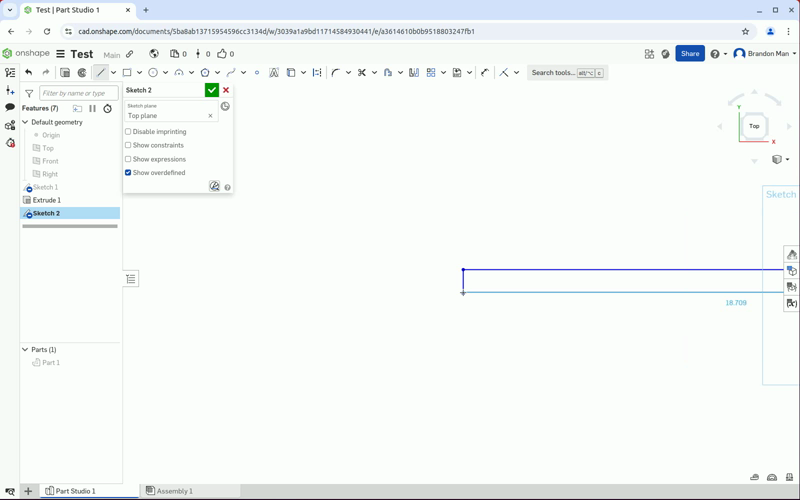
scroll(6)
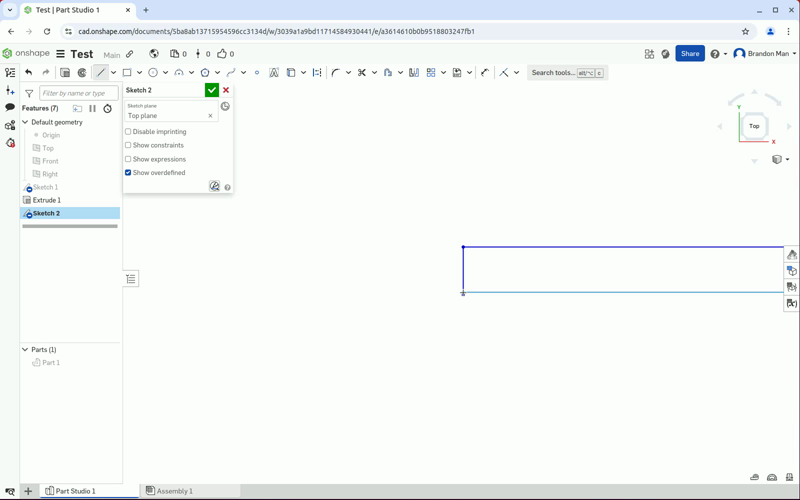
click(463, 292)
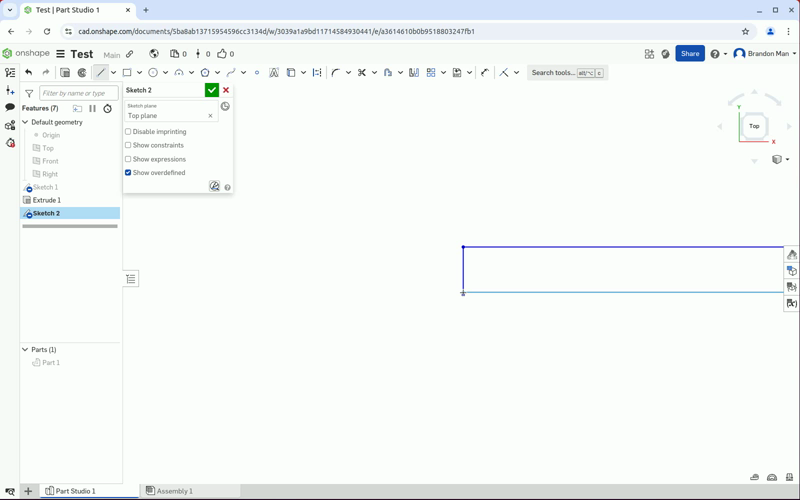
scroll(-6)
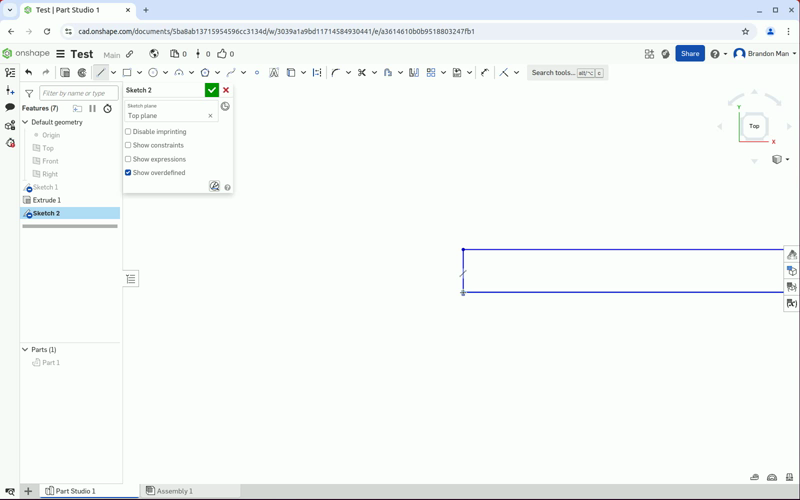
scroll(-6)
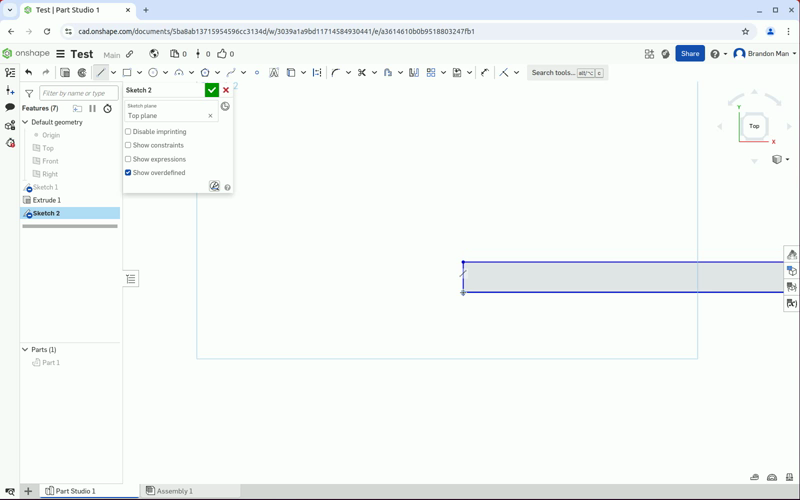
scroll(-6)
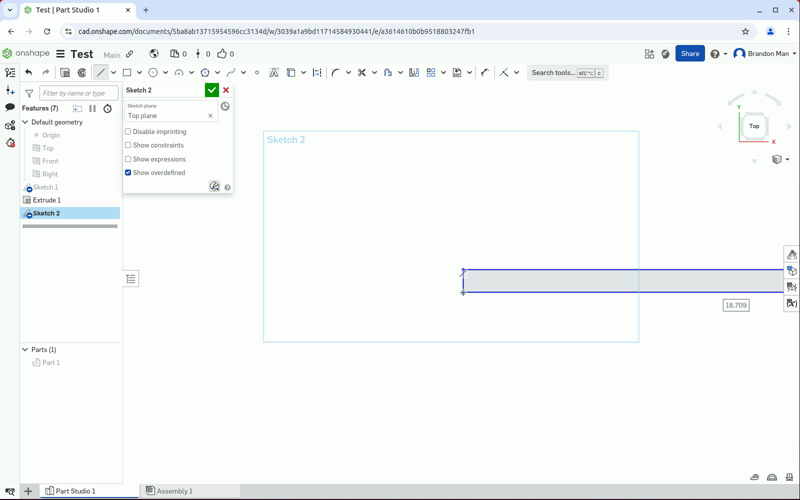
scroll(-6)
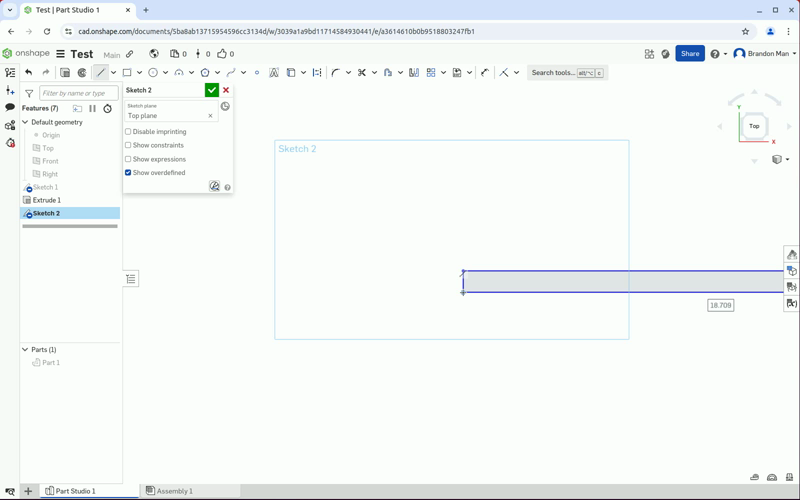
scroll(-6)
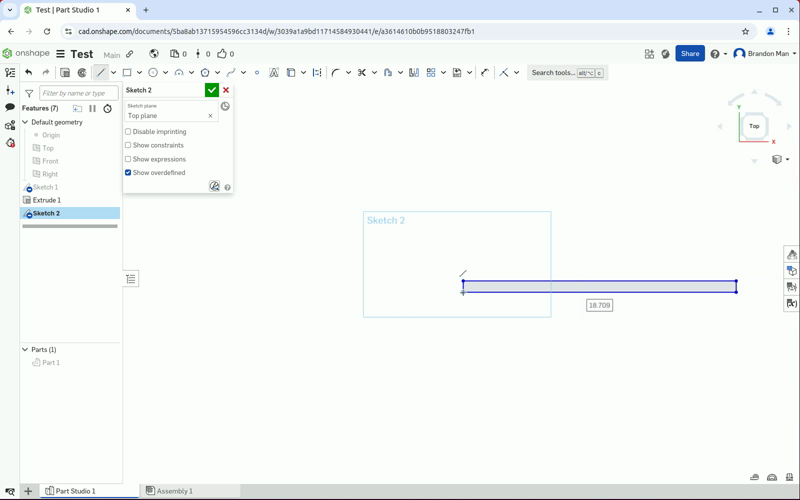
scroll(-6)
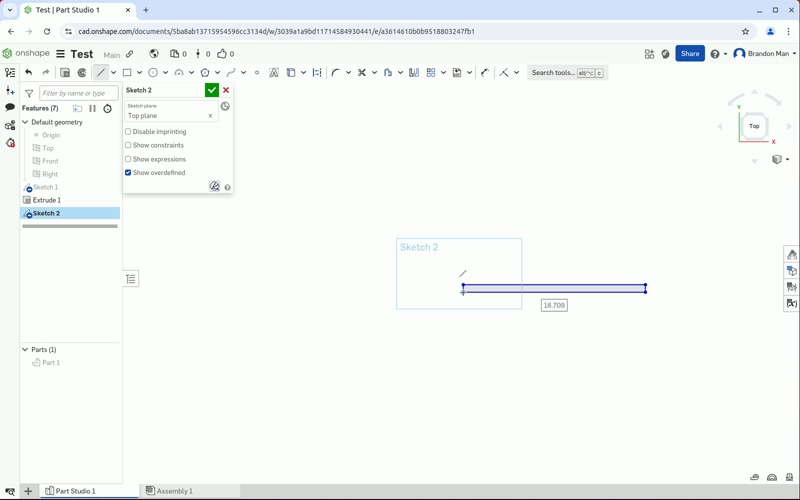
scroll(-6)
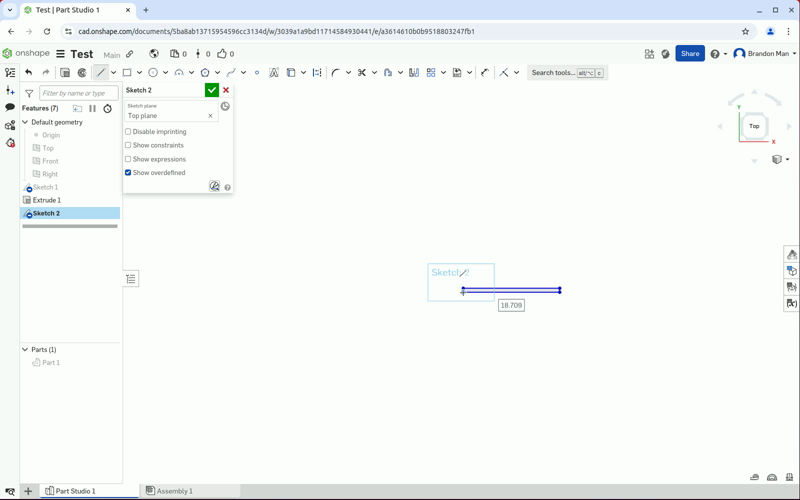
key_up(shift)
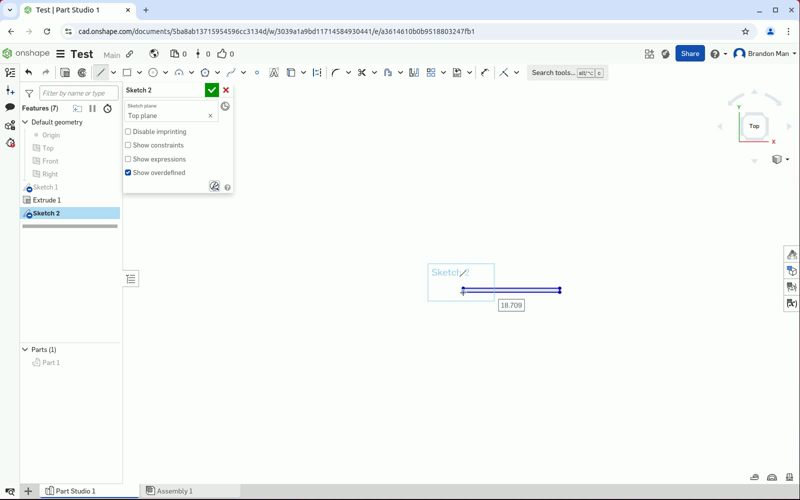
key(esc)
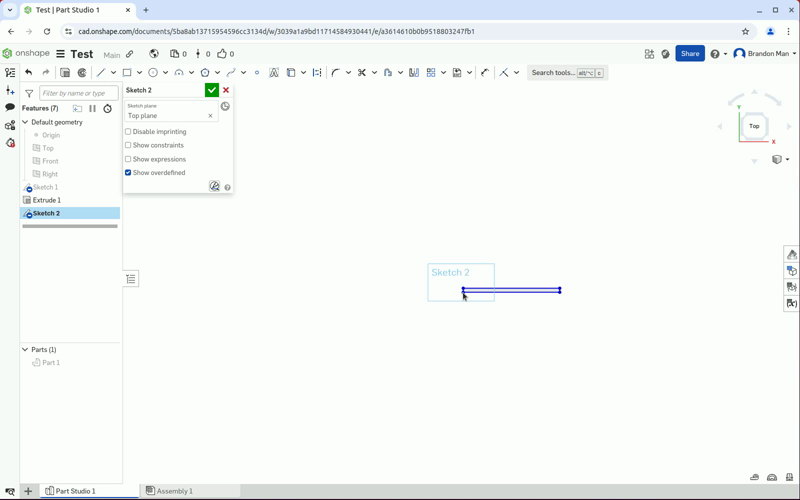
mouse_move(549, 291)
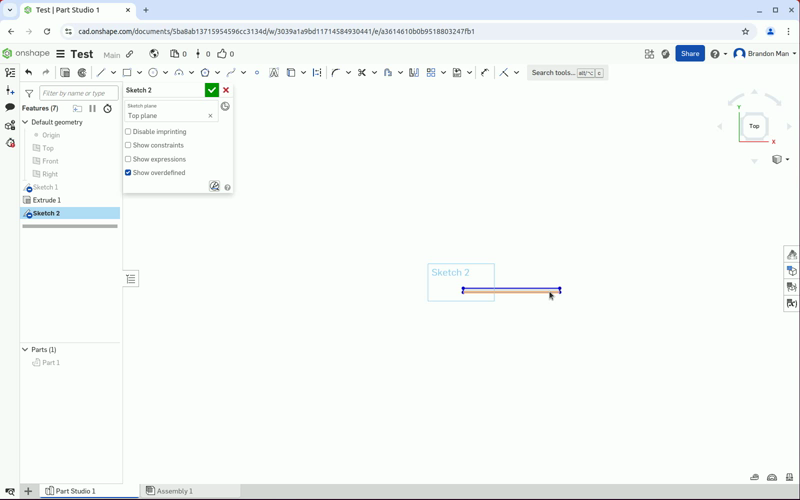
scroll(6)
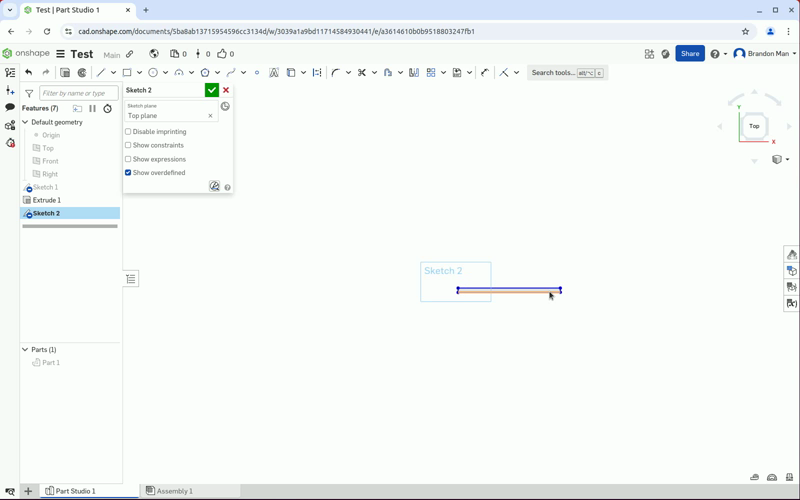
scroll(6)
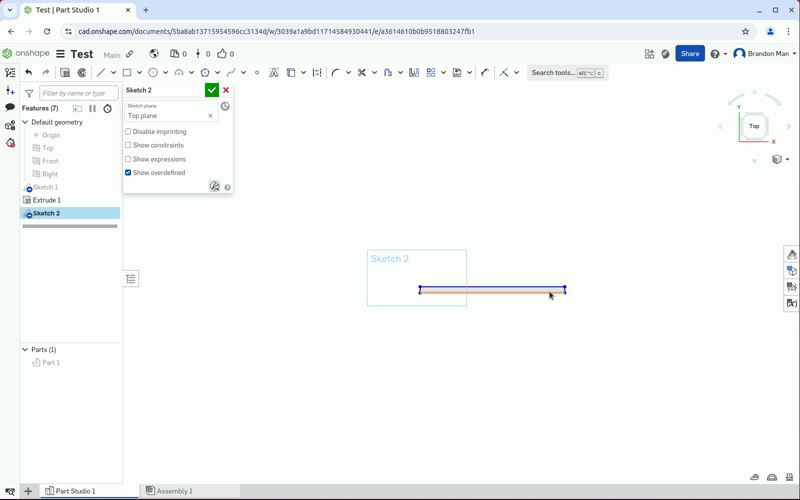
scroll(6)
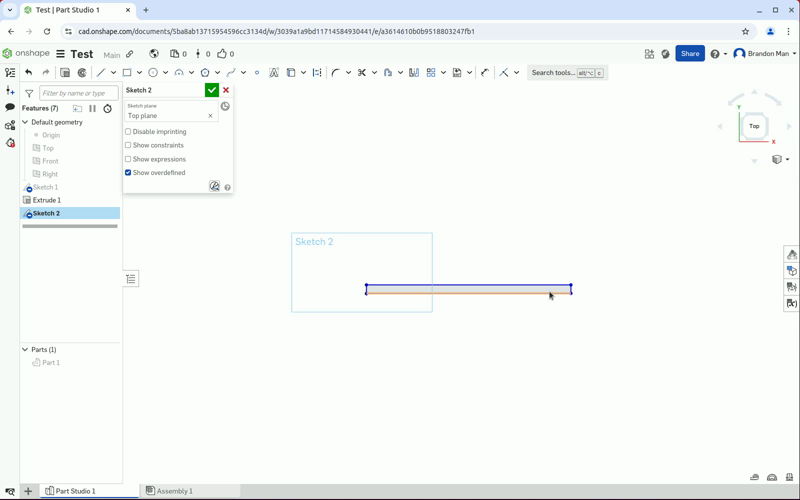
scroll(6)
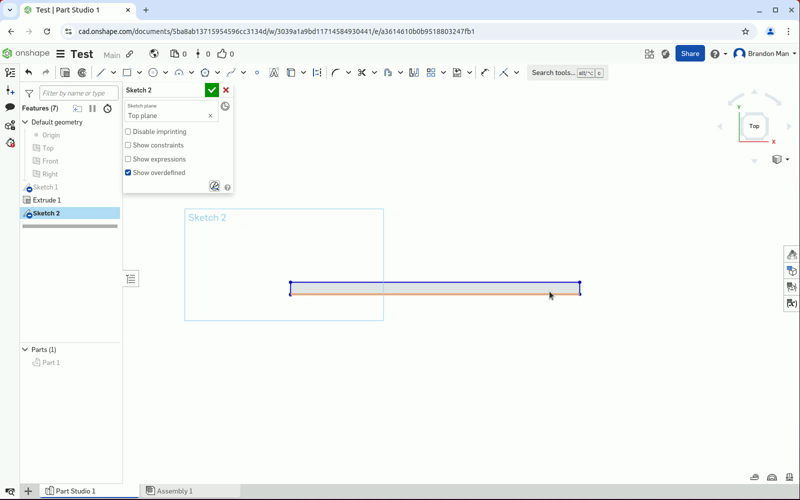
scroll(6)
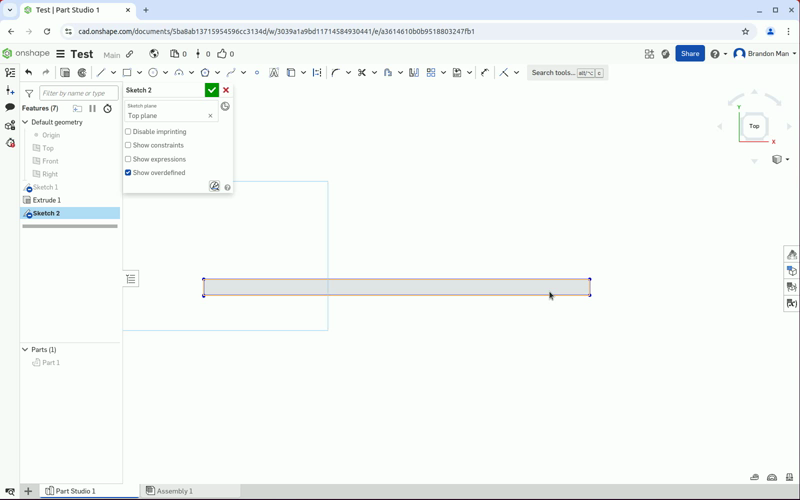
scroll(6)
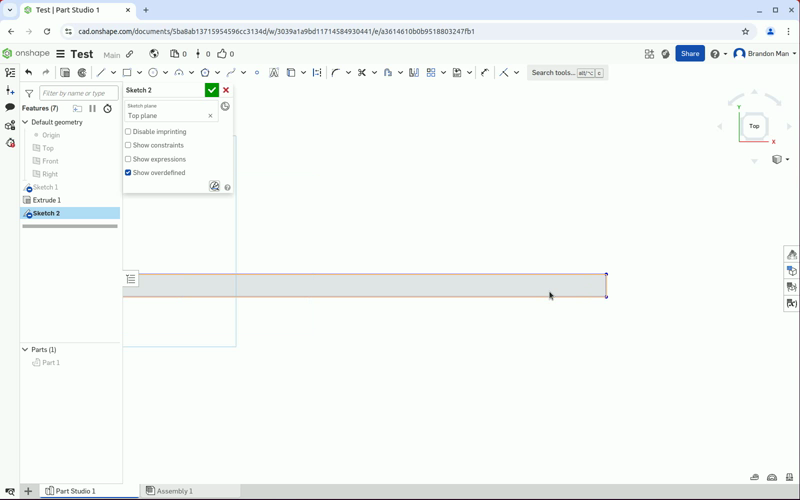
scroll(6)
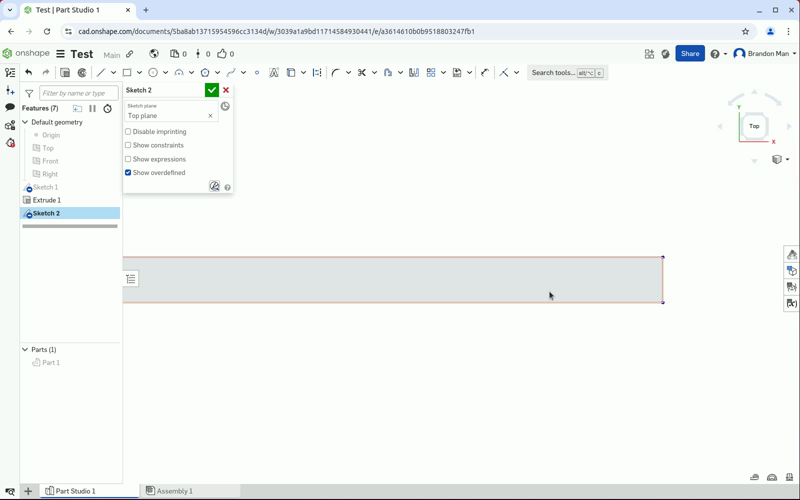
click(549, 291)
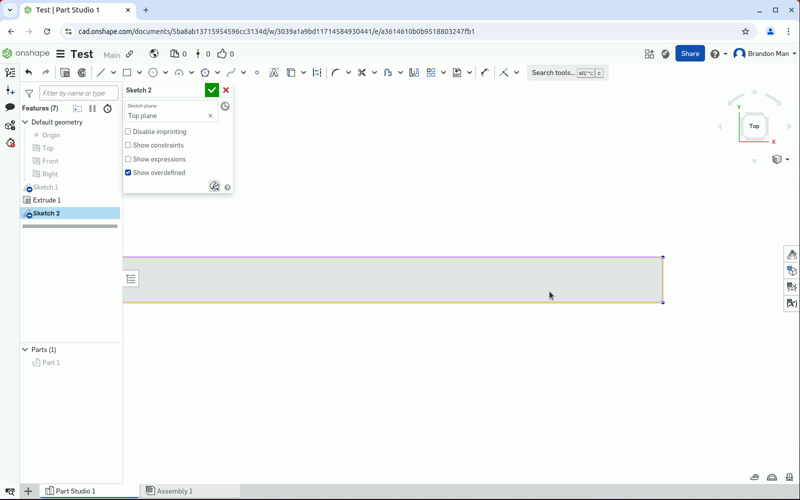
scroll(-6)
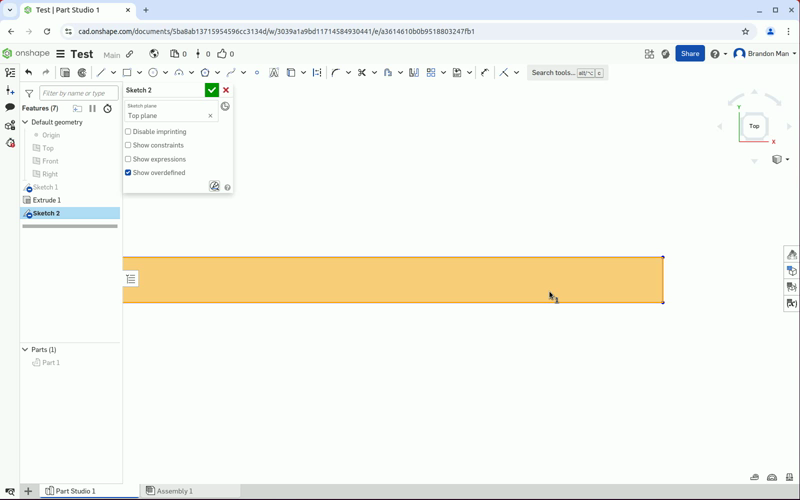
scroll(-6)
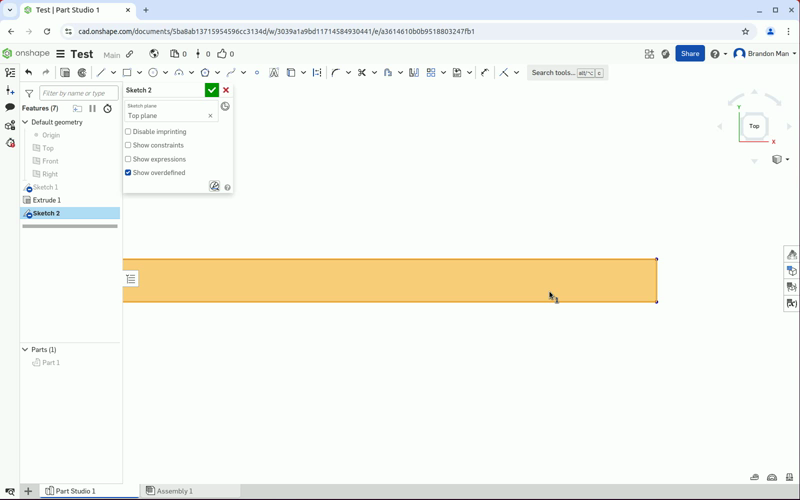
scroll(-6)
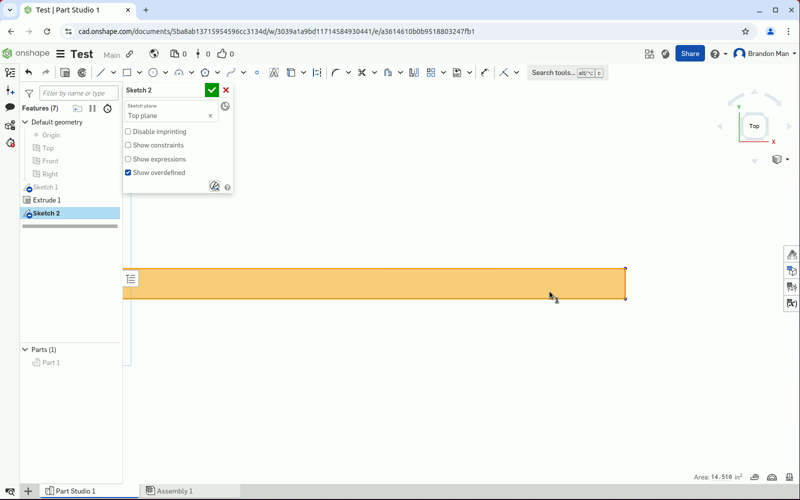
scroll(-6)
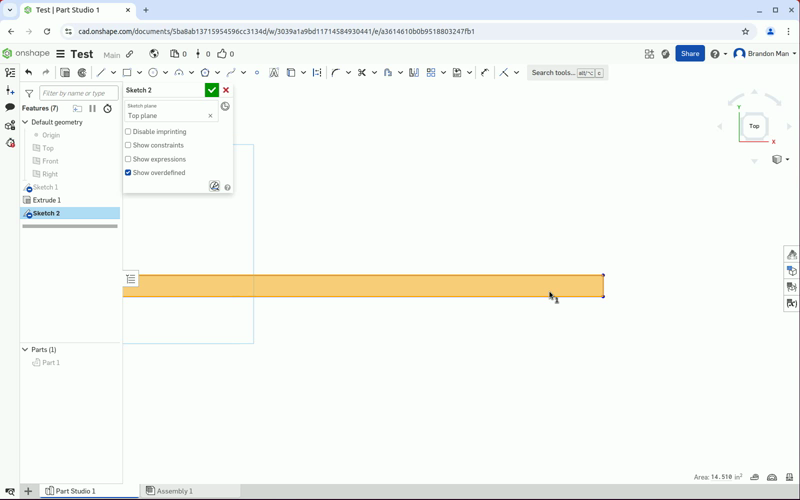
scroll(-6)
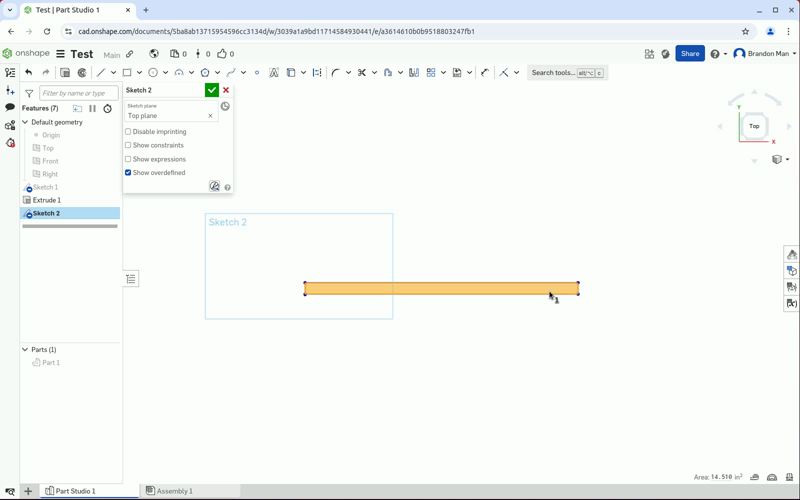
scroll(-6)
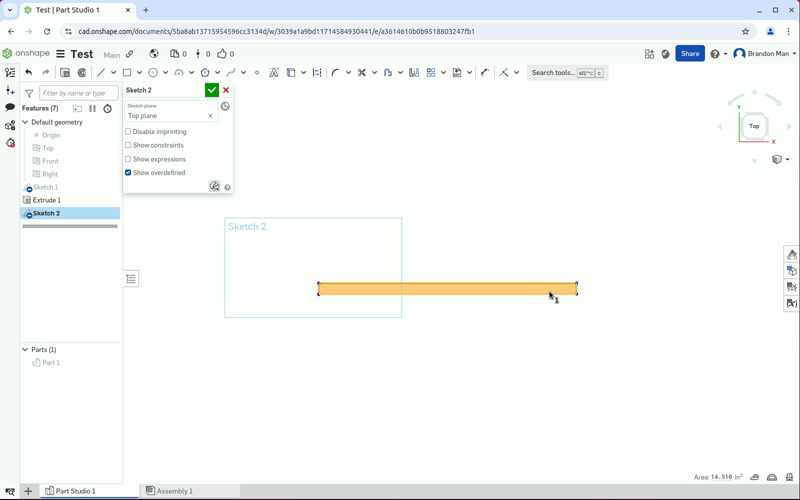
scroll(-6)
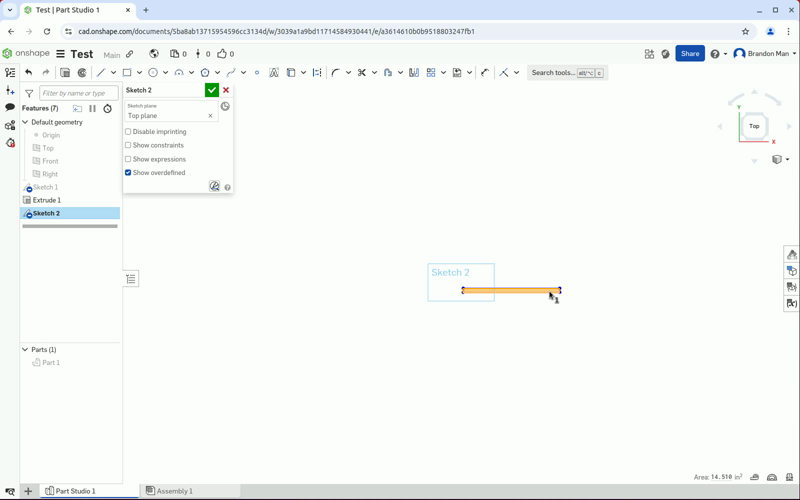
mouse_move(73, 352)
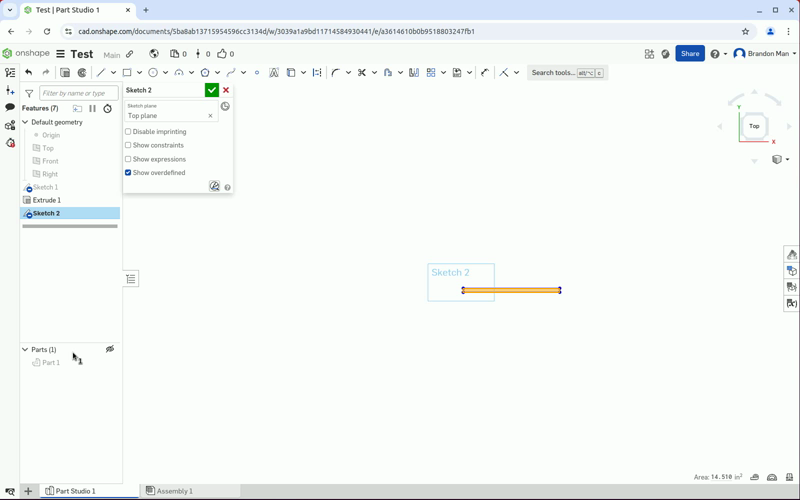
key(shift+y)
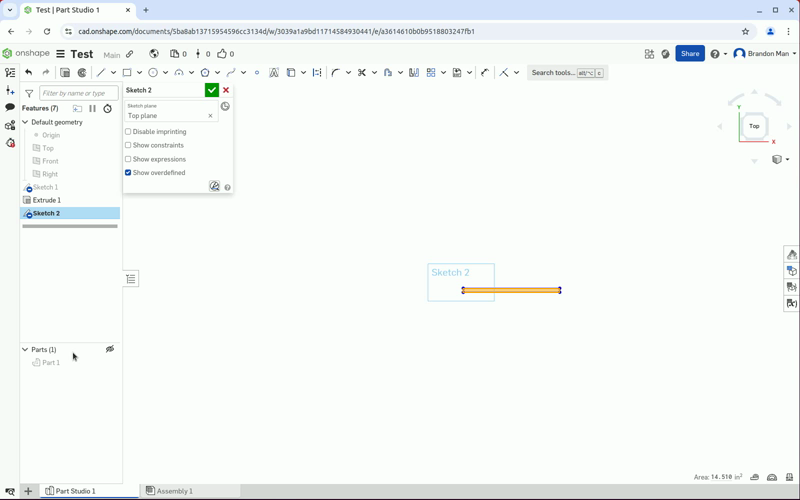
key(shift+e)
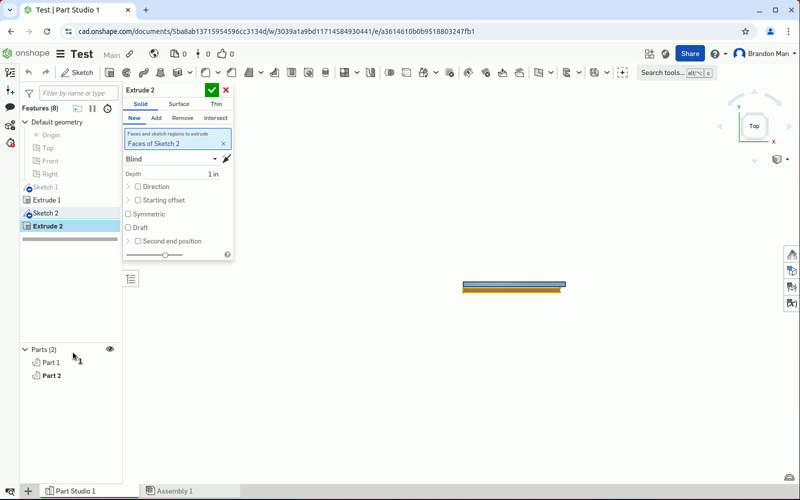
mouse_move(143, 106)
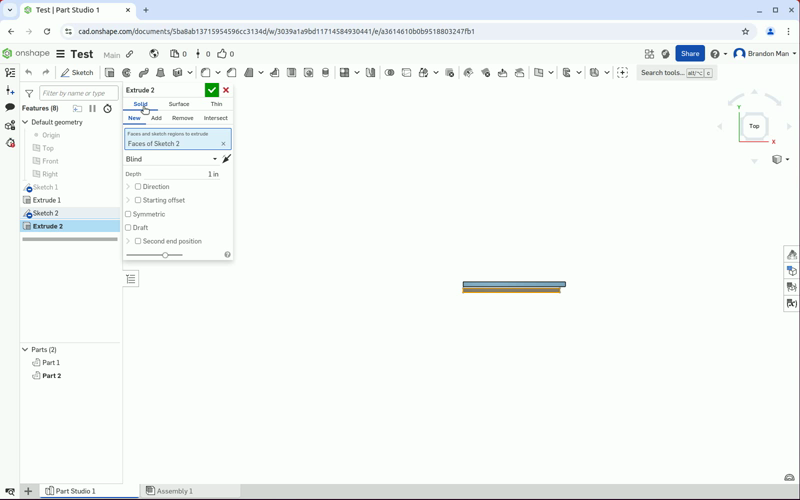
click(143, 106)
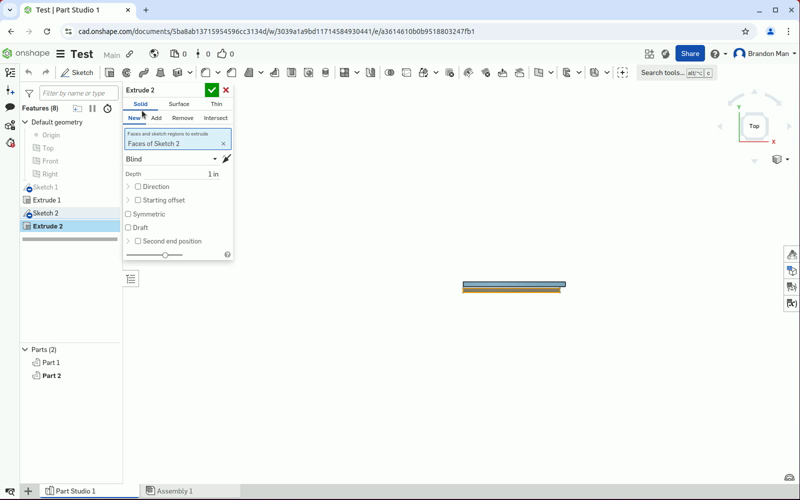
mouse_move(137, 120)
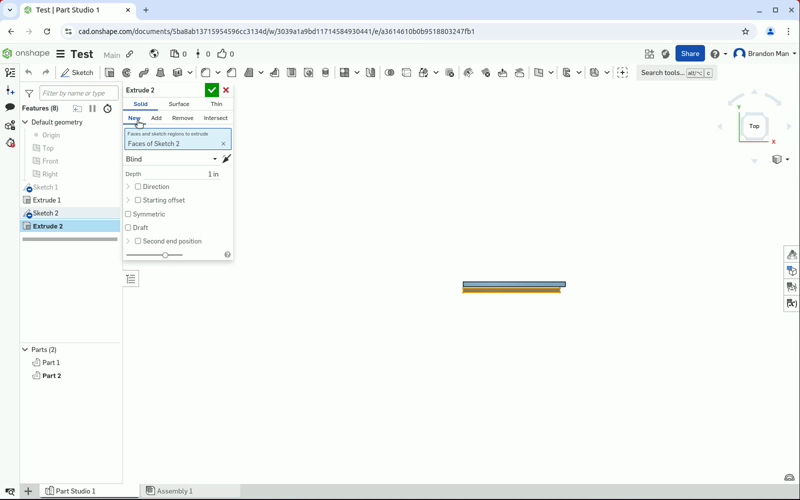
click(137, 120)
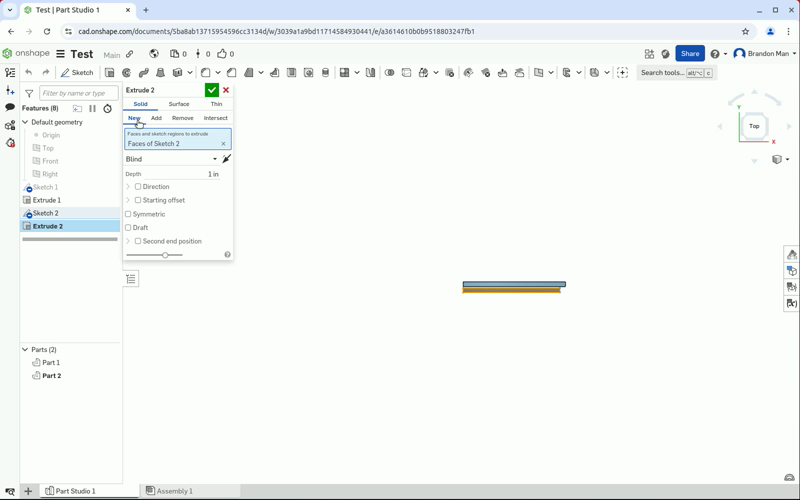
key(tab, 4)
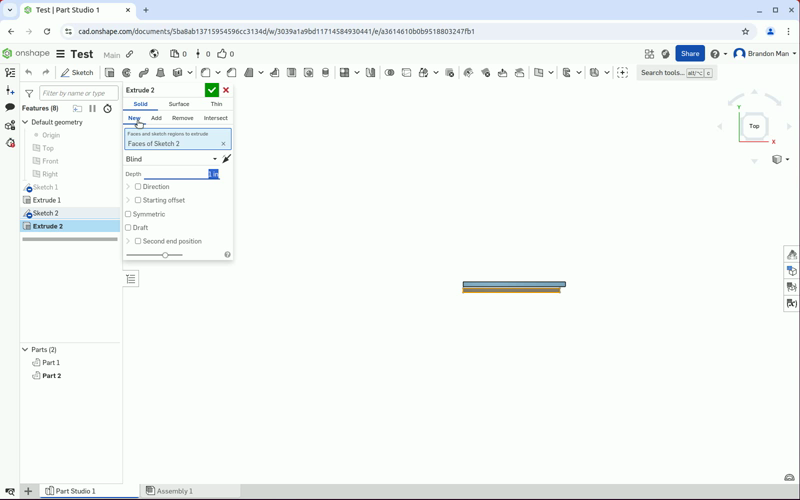
text(0.722)
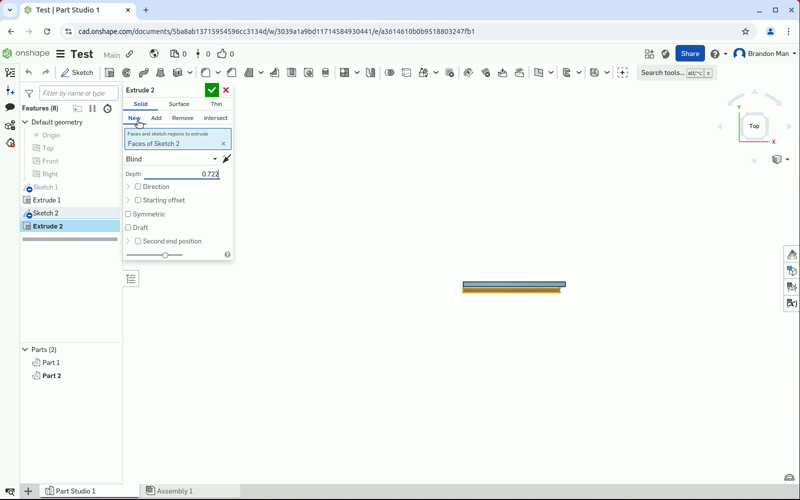
key(enter)
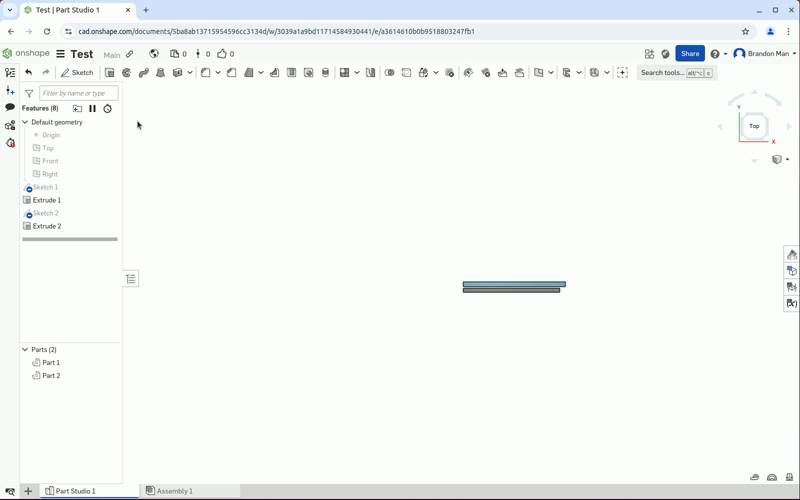
key(shift+h)
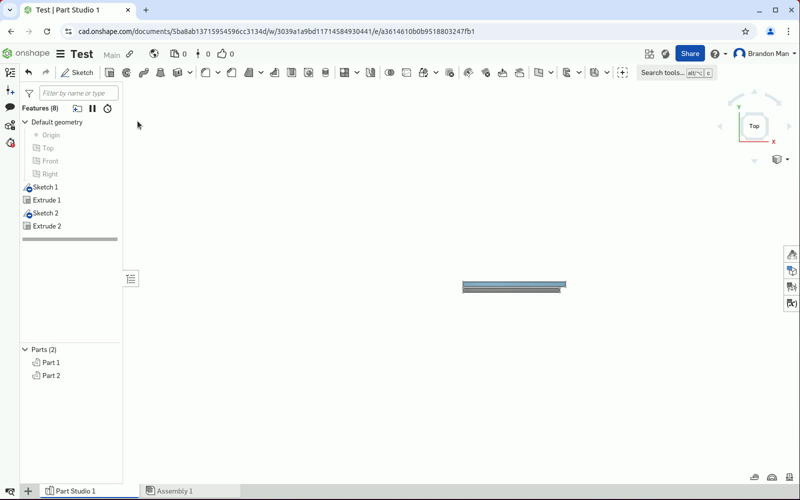
key(shift+h)
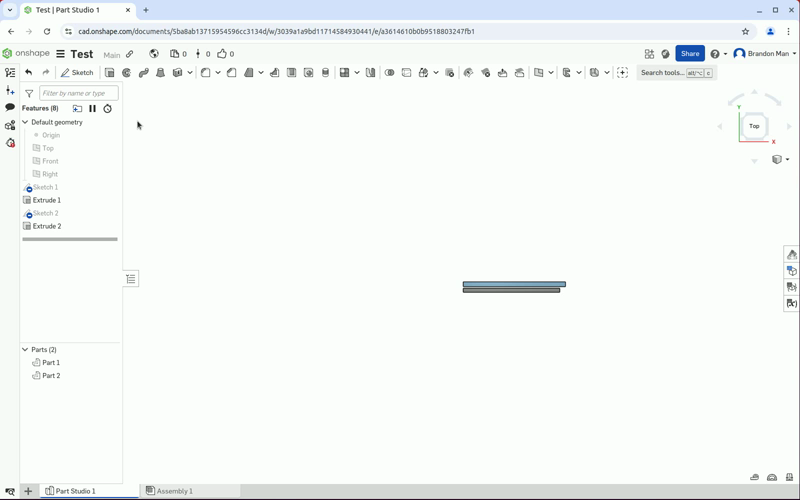
mouse_move(73, 189)
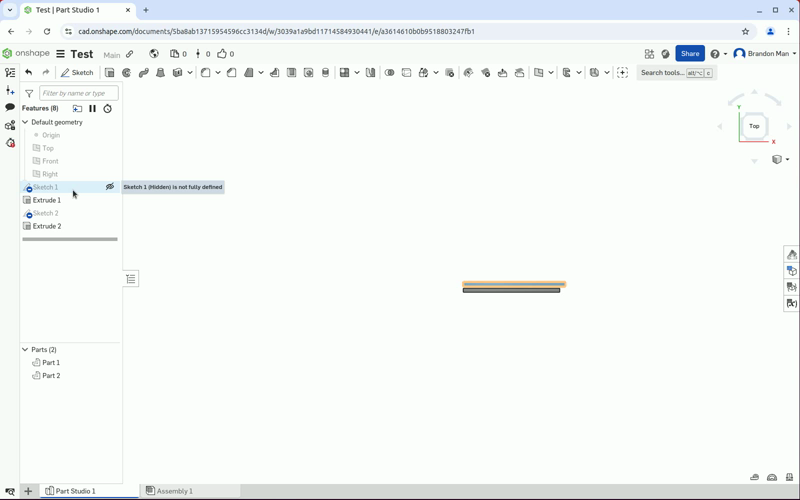
click(73, 189)
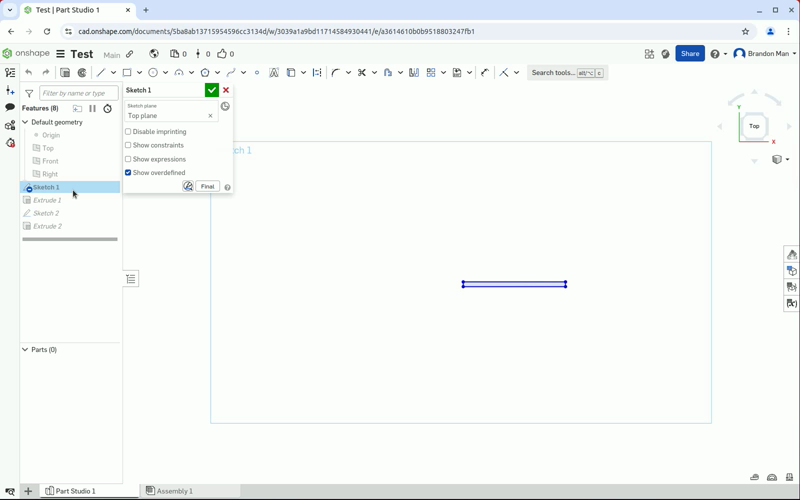
mouse_move(229, 92)
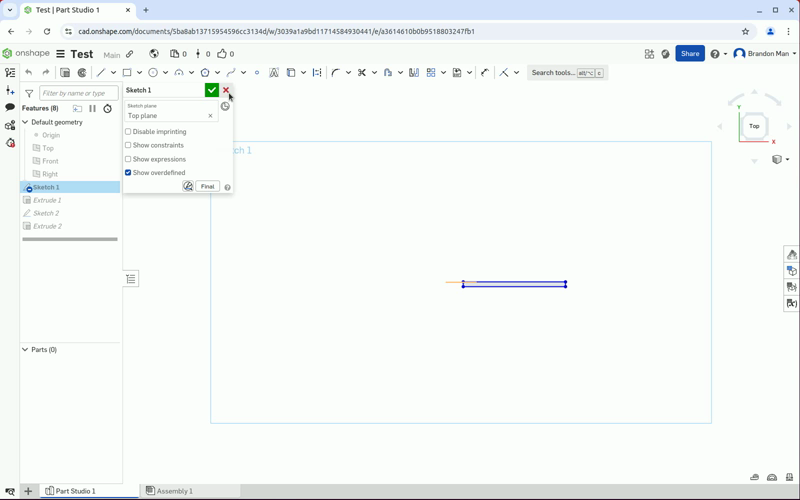
click(229, 92)
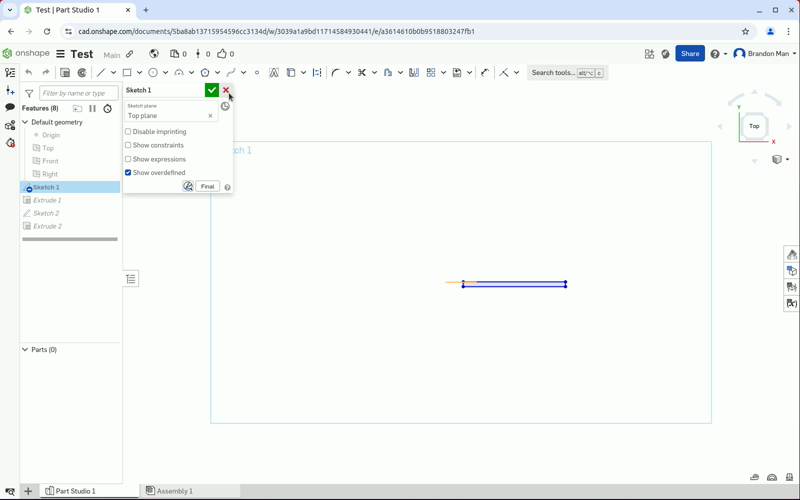
key(shift+s)
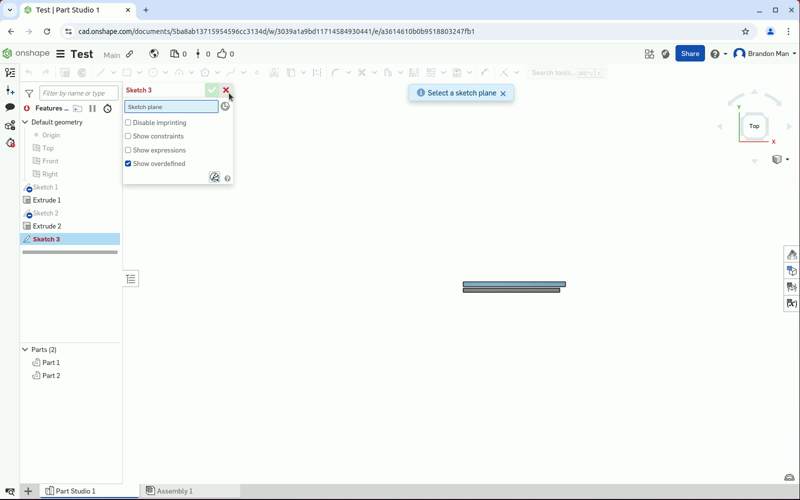
mouse_move(73, 150)
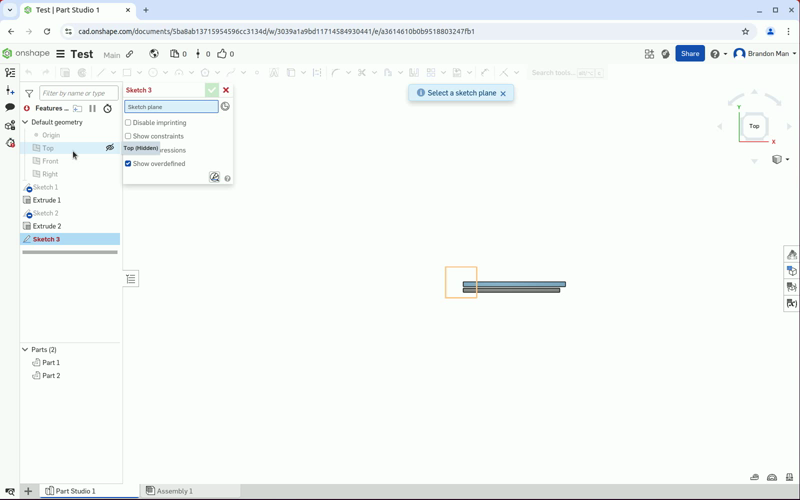
click(73, 150)
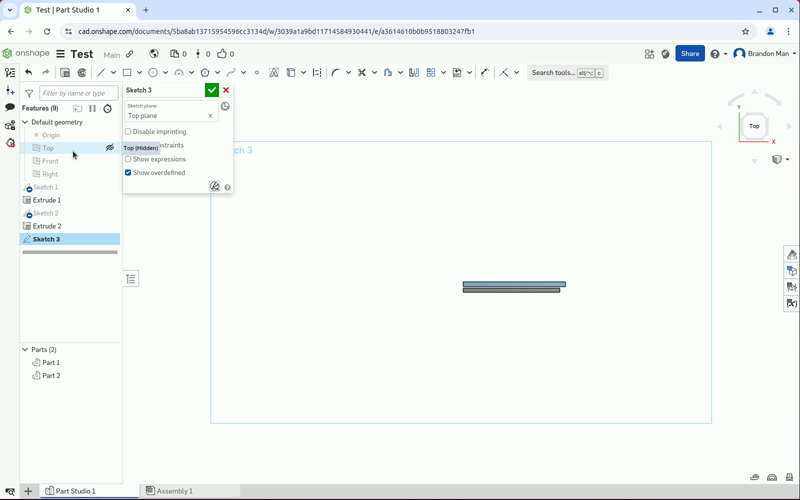
mouse_move(73, 352)
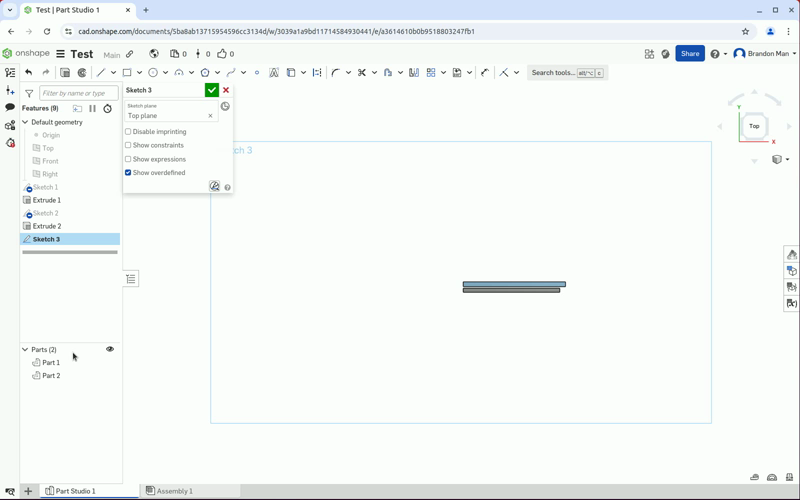
key(y)
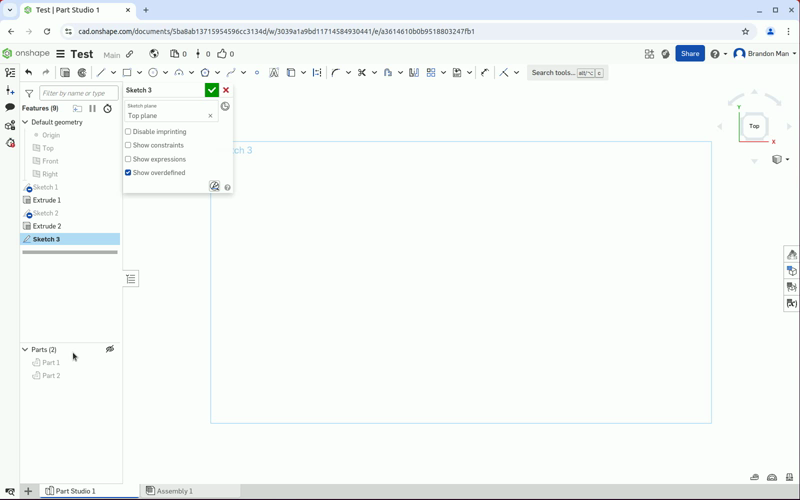
key(l)
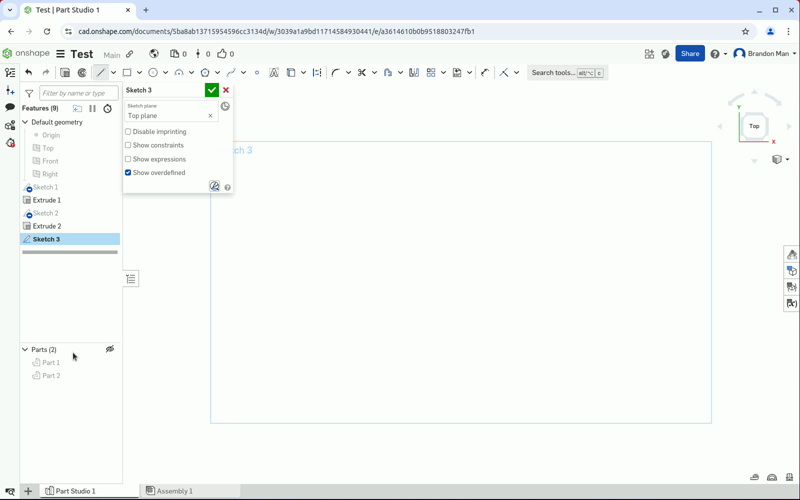
key_down(shift)
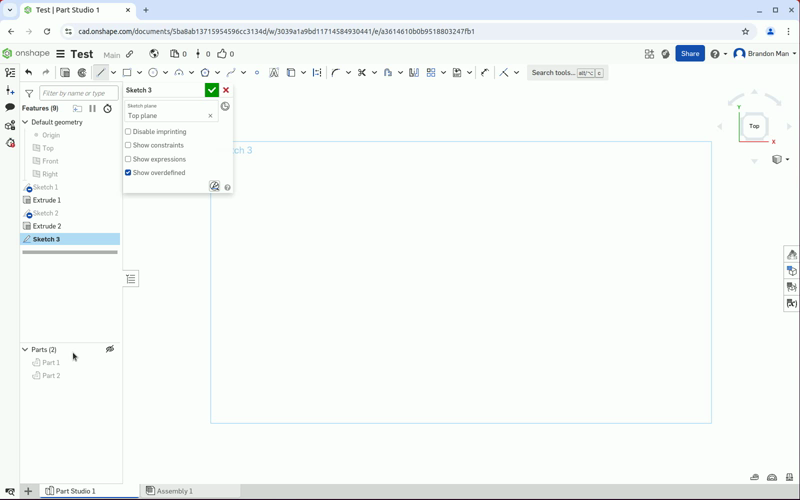
mouse_move(463, 292)
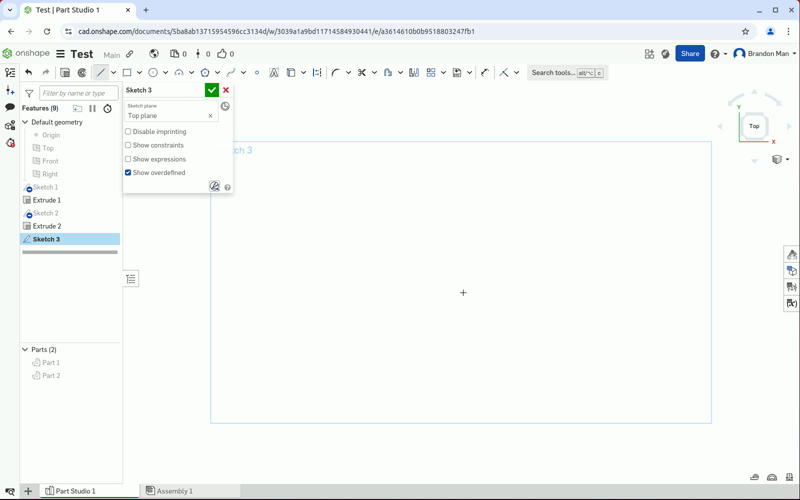
click(463, 292)
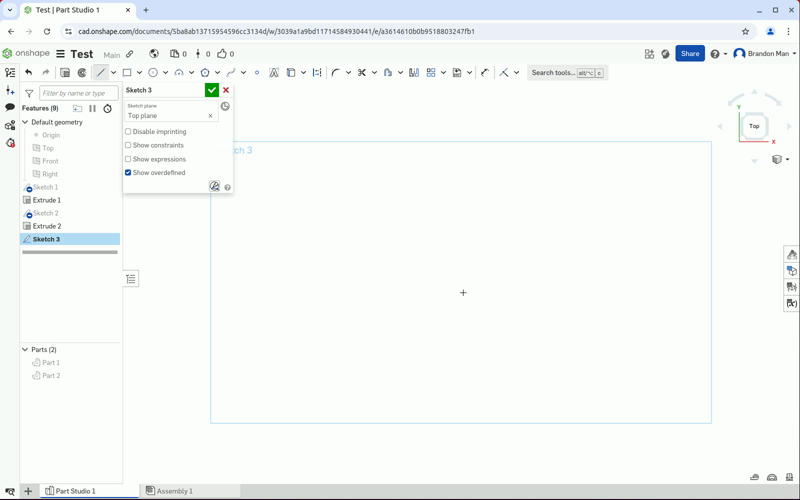
key_up(shift)
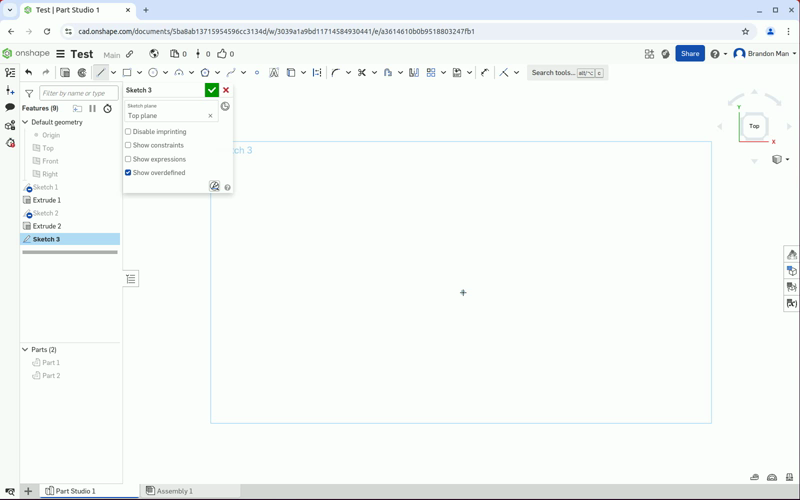
key_down(shift)
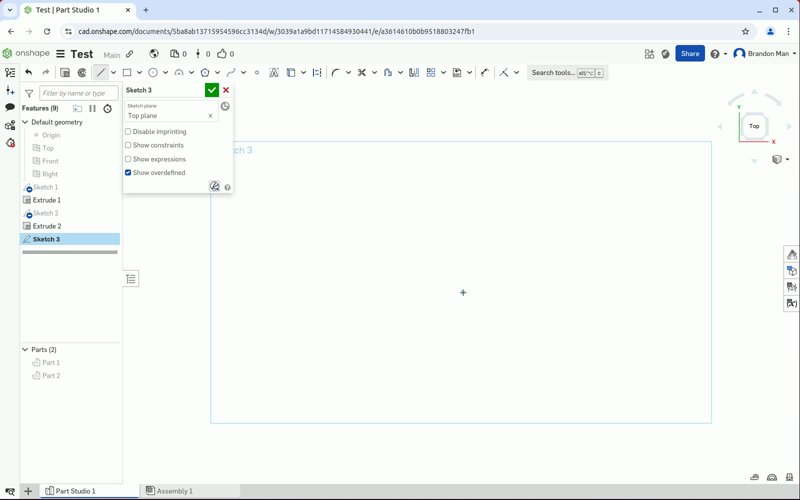
key_up(shift)
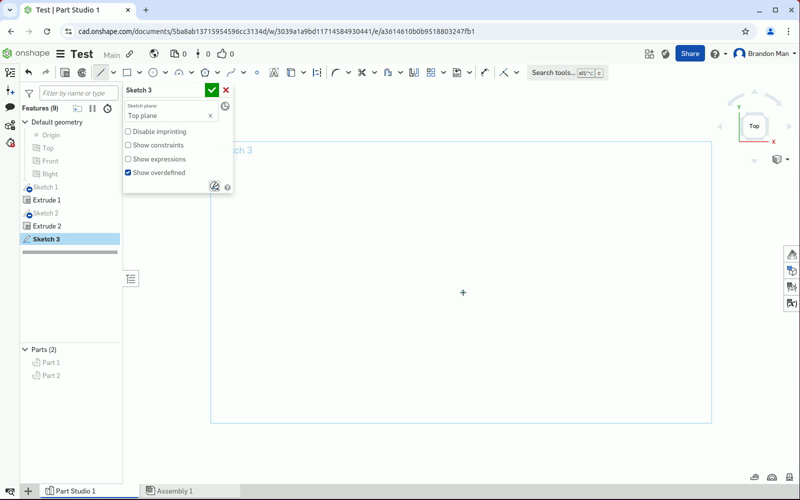
key(esc)
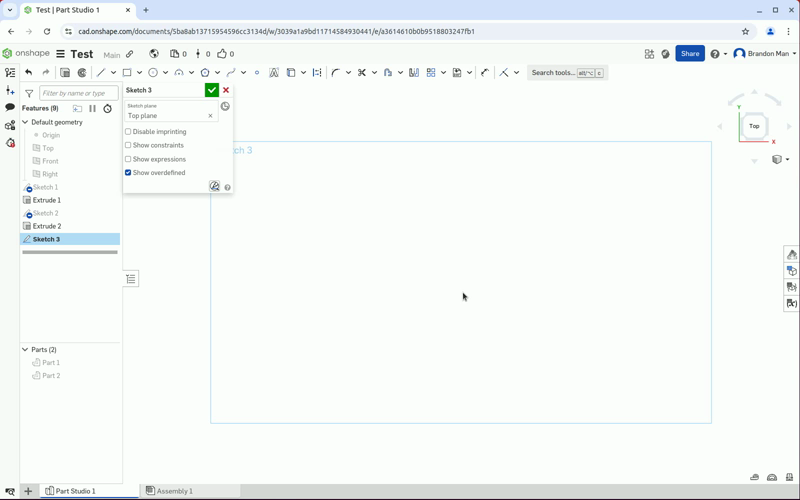
key(a)
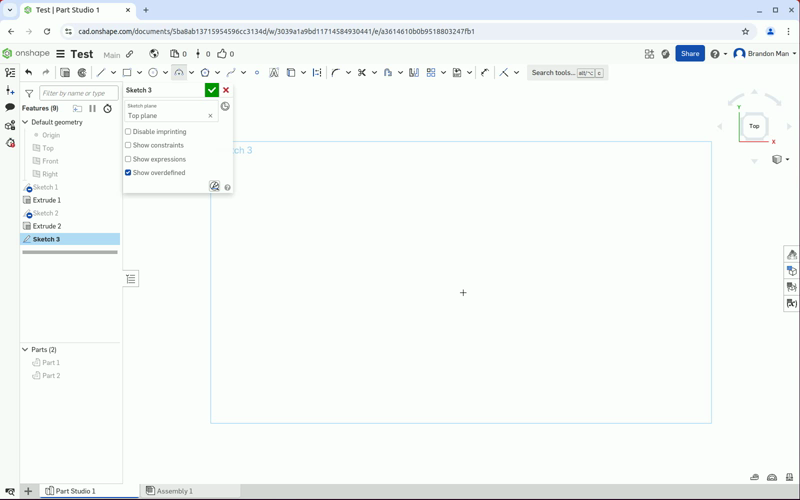
mouse_move(463, 292)
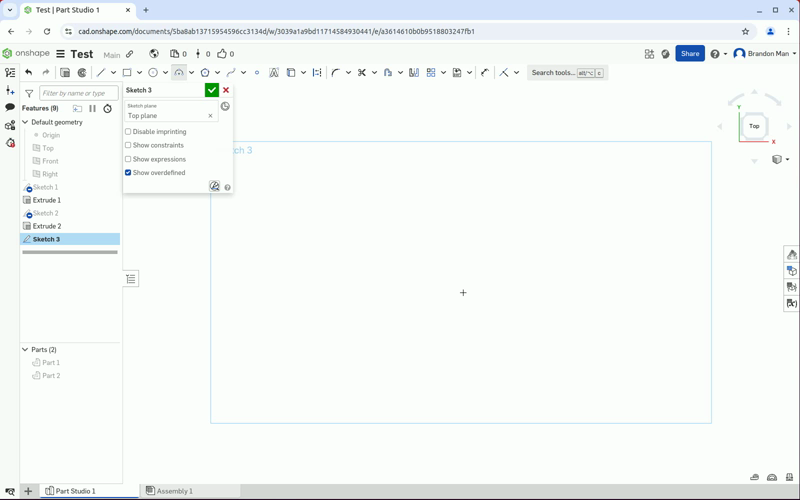
click(463, 292)
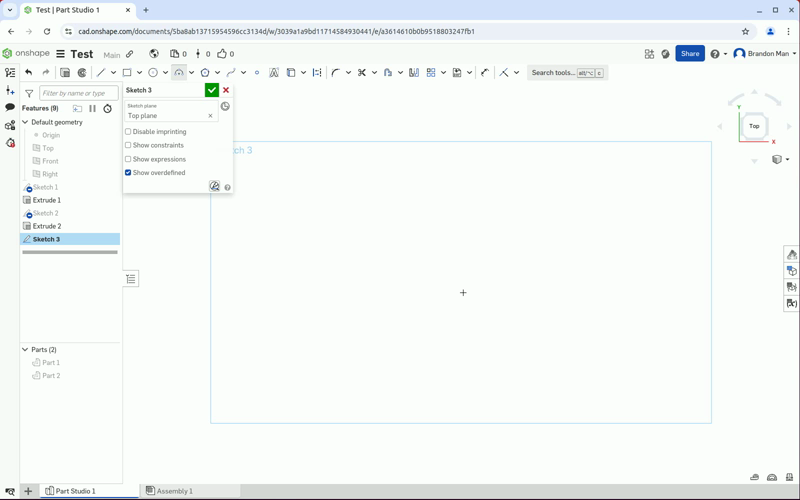
key_down(shift)
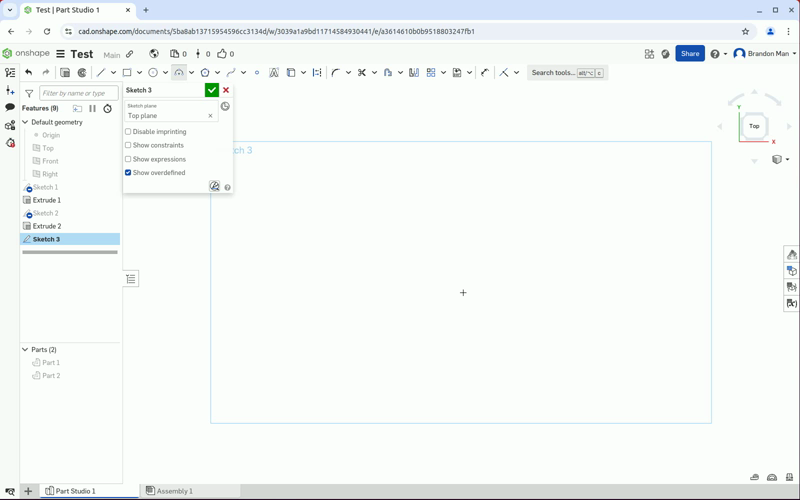
mouse_move(463, 282)
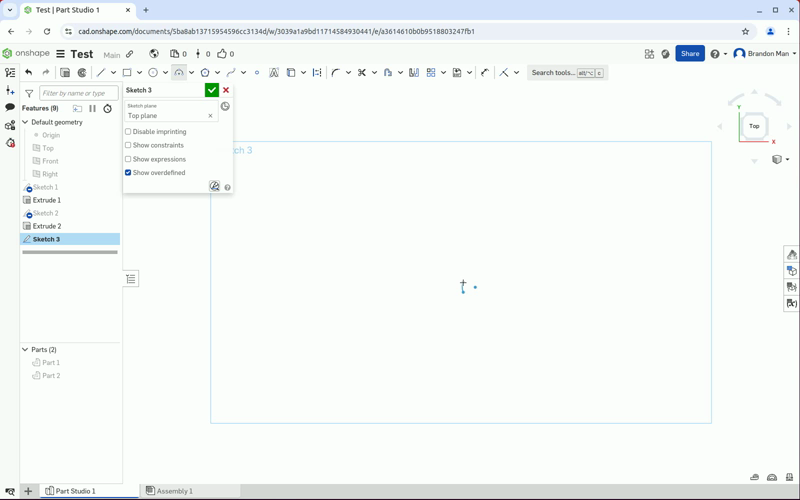
click(463, 282)
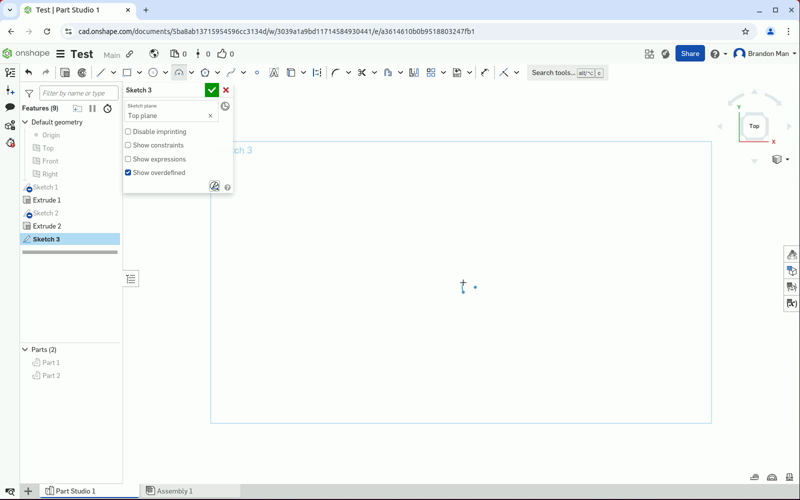
mouse_move(447, 287)
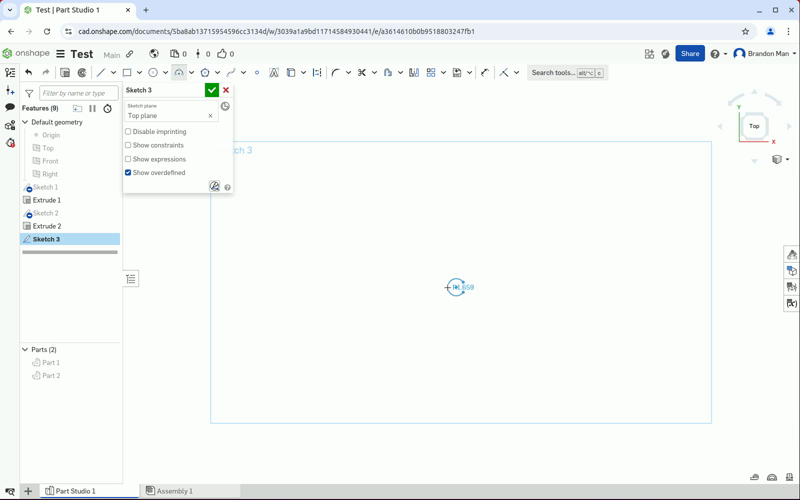
click(447, 287)
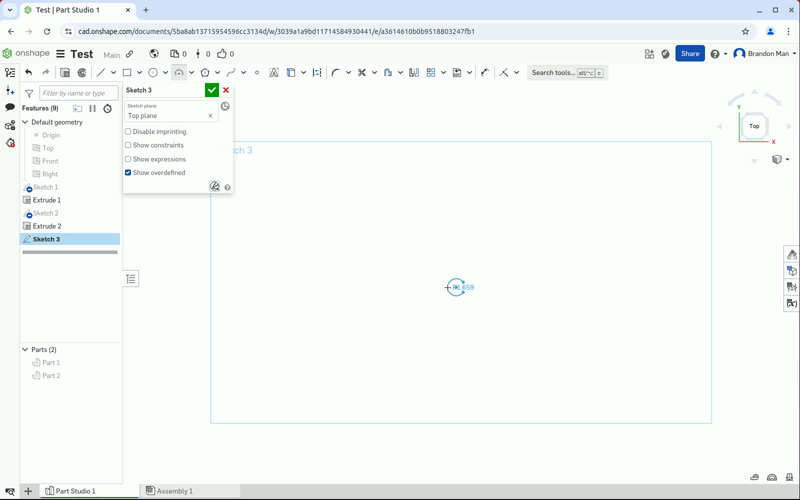
key_up(shift)
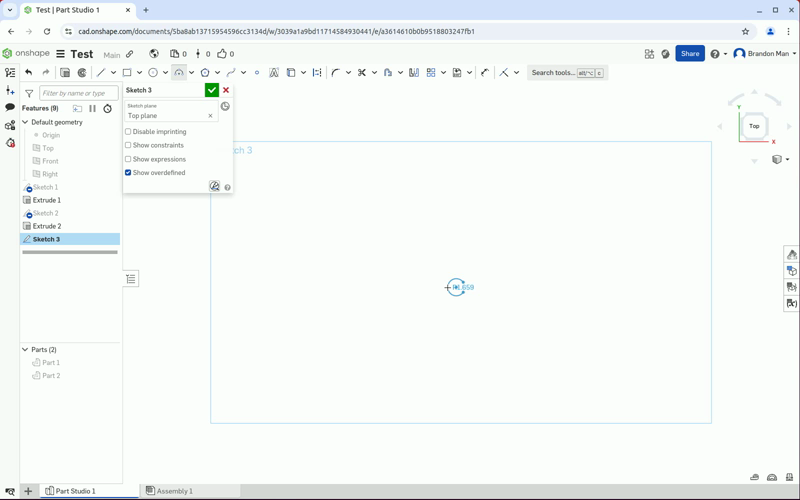
key(esc)
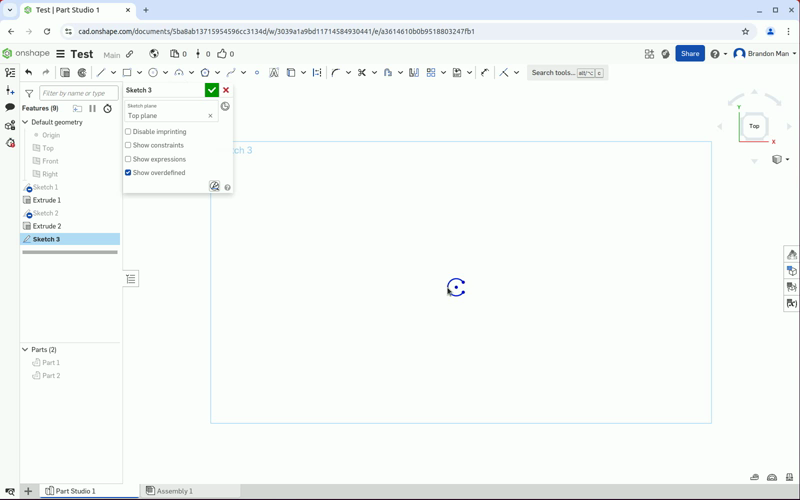
key(l)
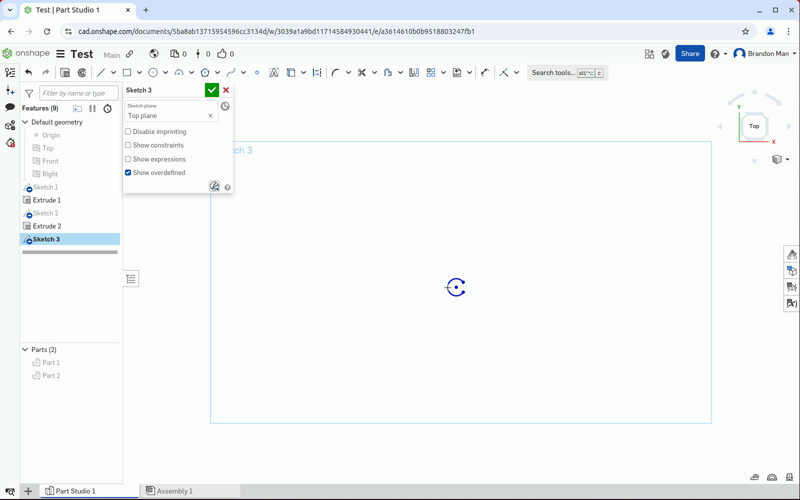
mouse_move(463, 282)
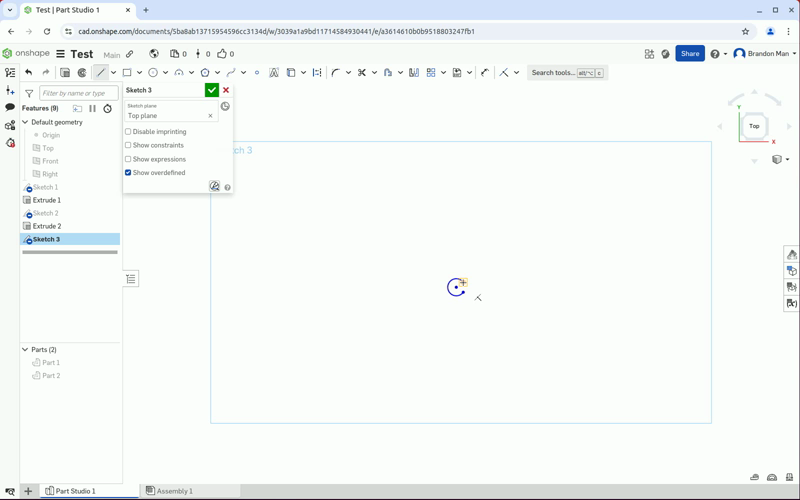
click(463, 282)
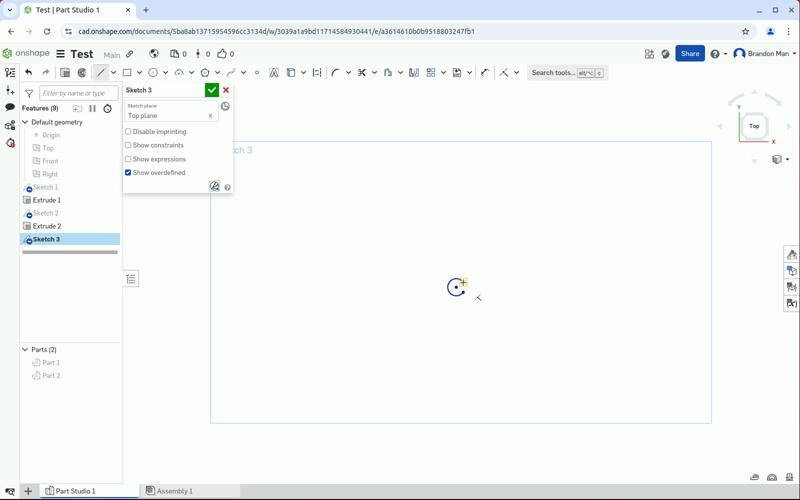
key_down(shift)
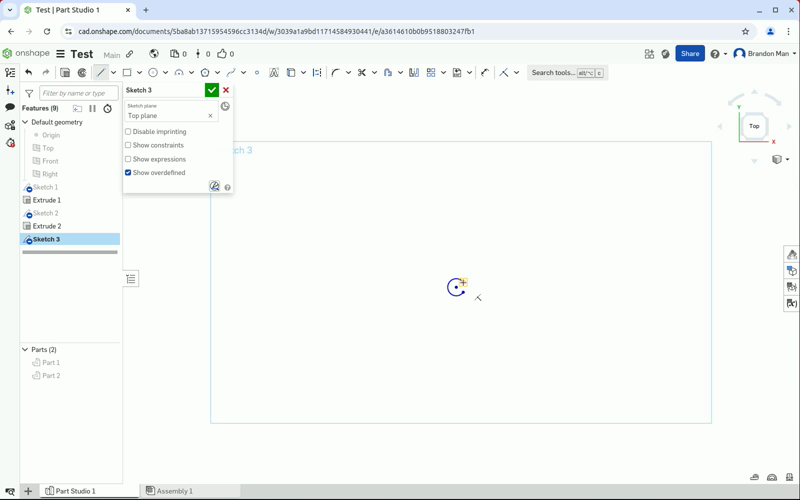
key_up(shift)
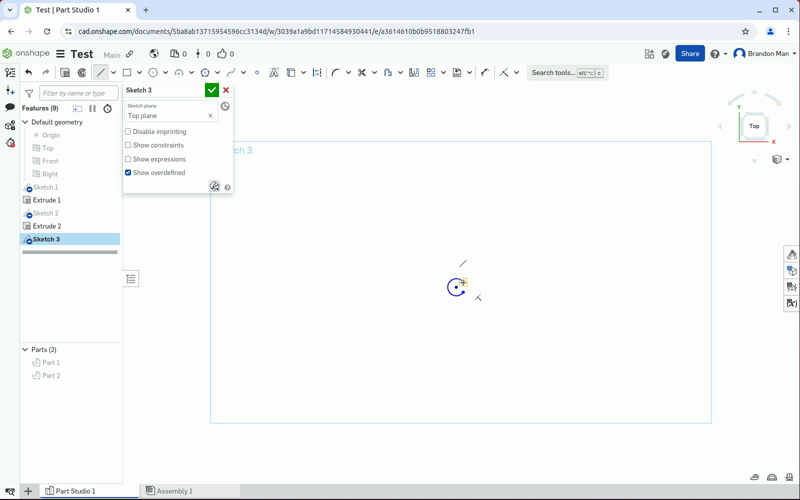
key_down(shift)
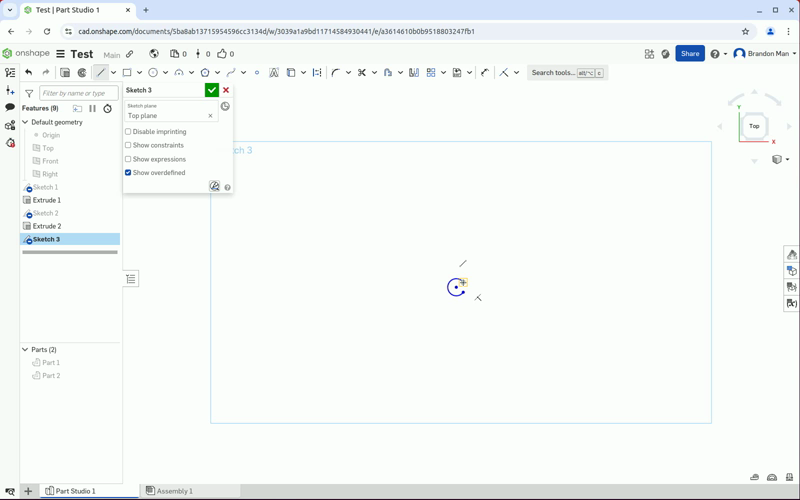
mouse_move(493, 282)
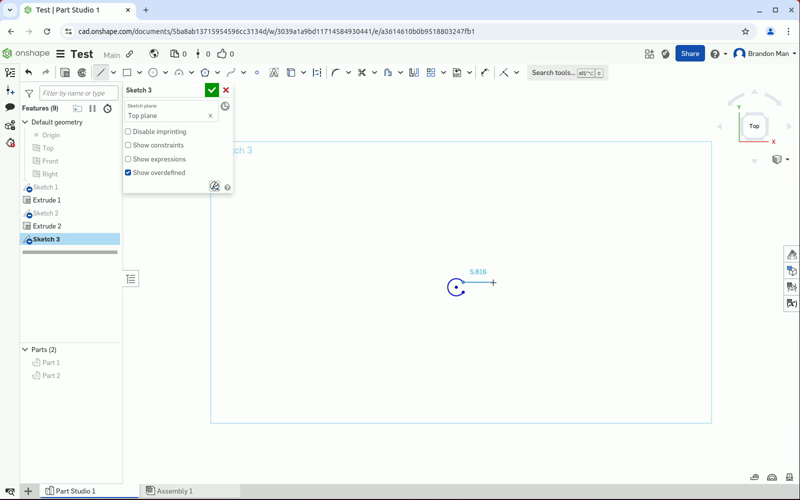
mouse_move(463, 285)
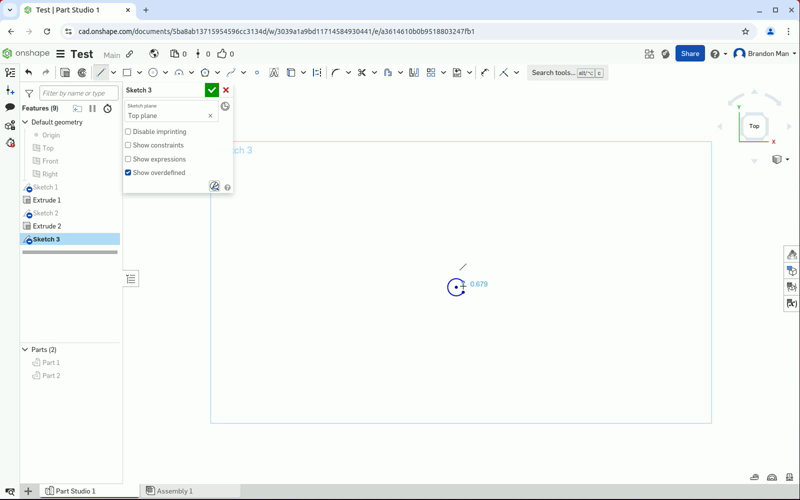
scroll(6)
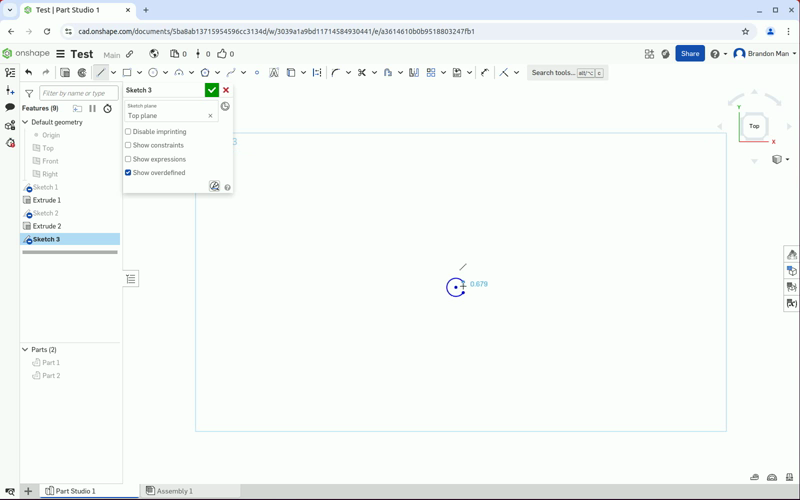
scroll(6)
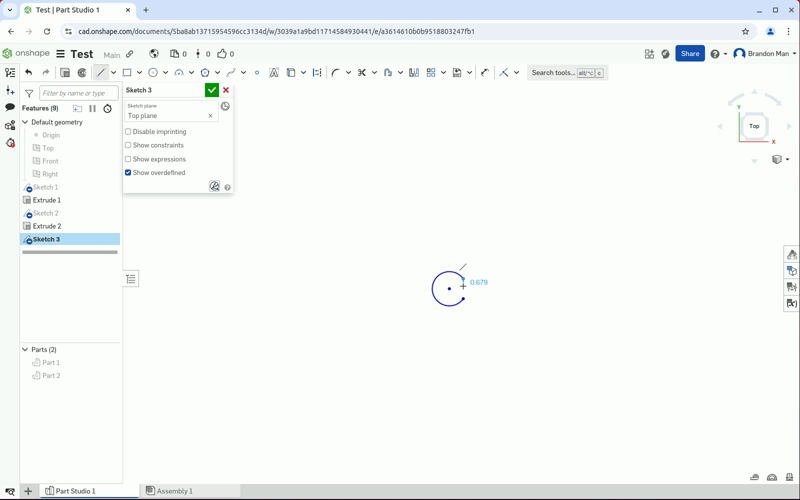
scroll(6)
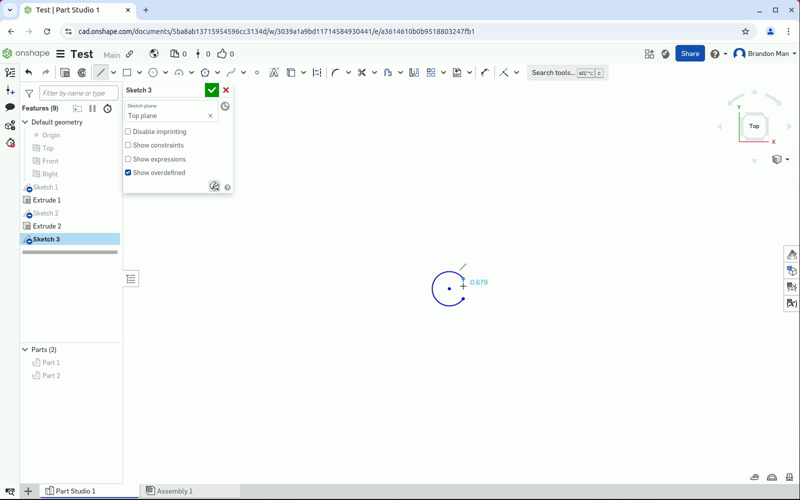
scroll(6)
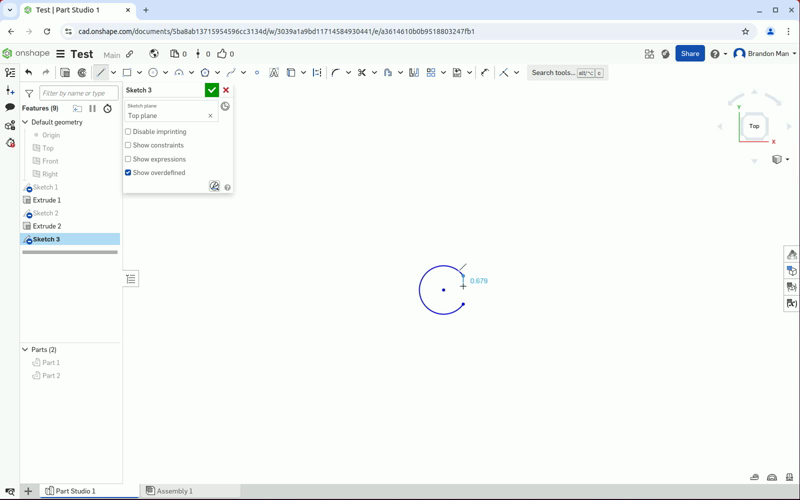
scroll(6)
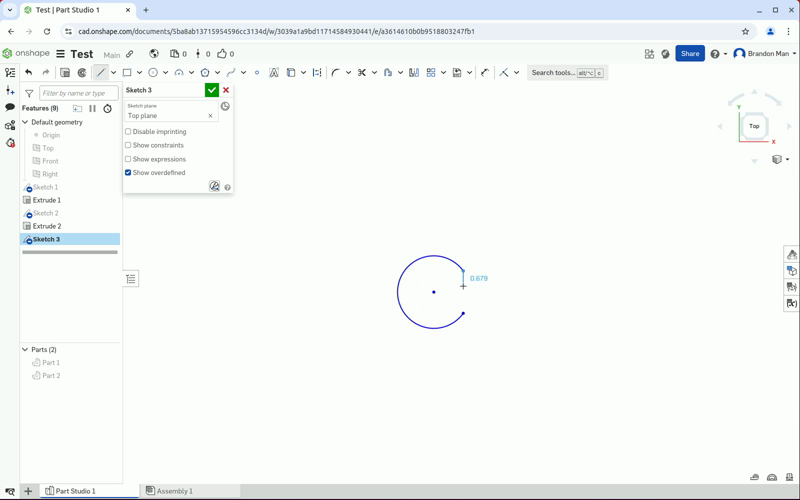
scroll(6)
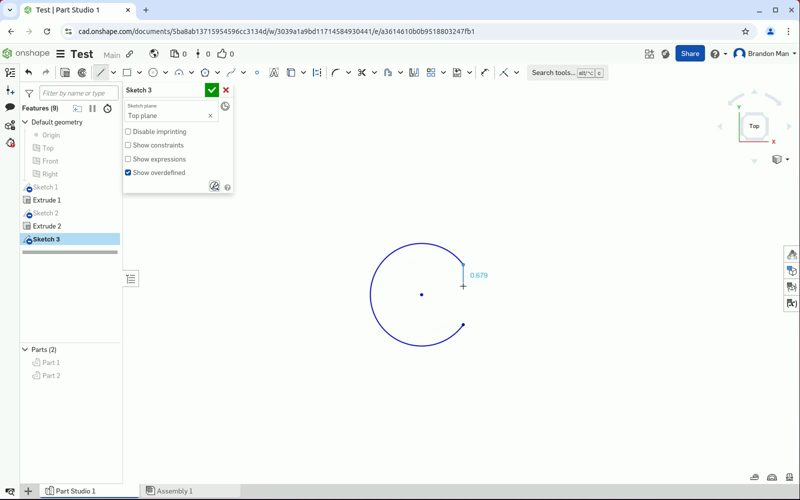
scroll(6)
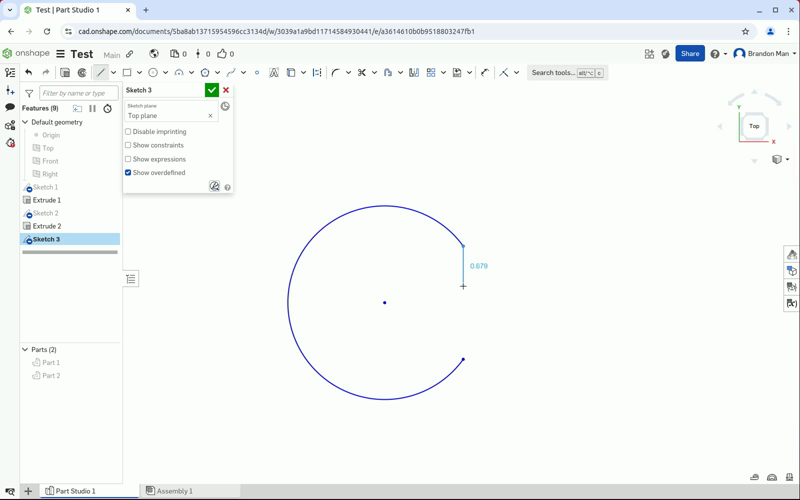
click(463, 285)
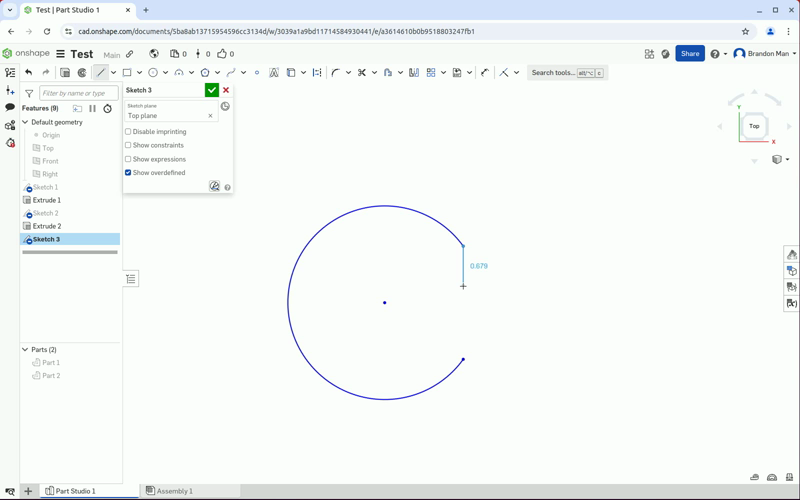
scroll(-6)
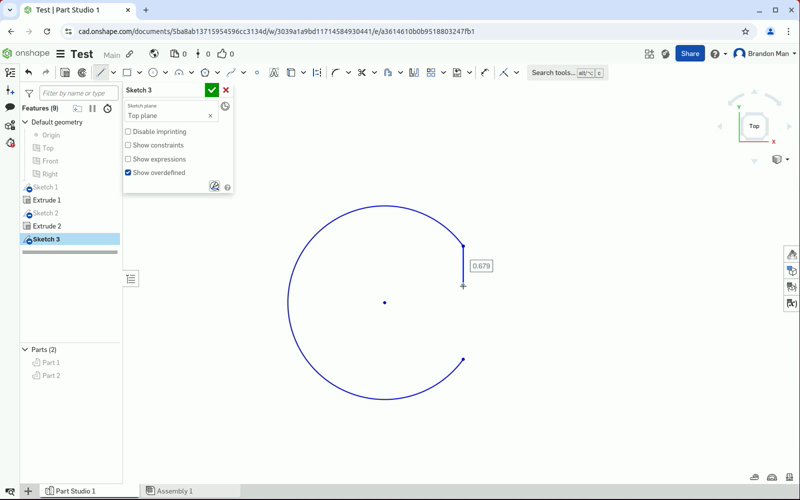
scroll(-6)
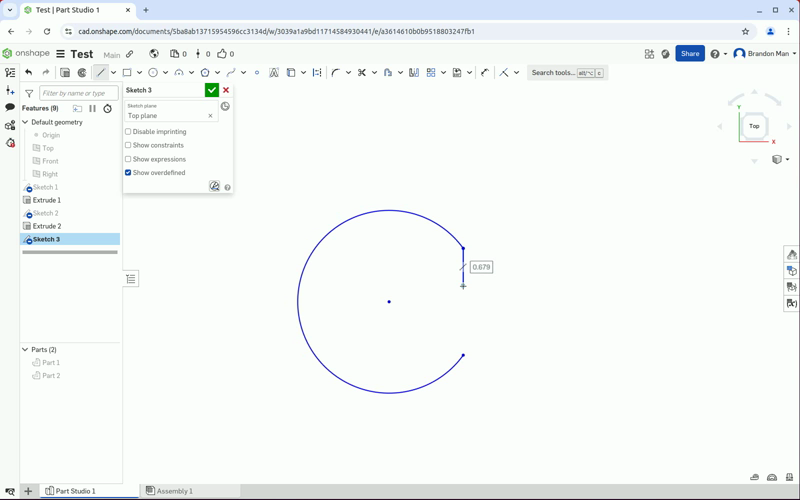
scroll(-6)
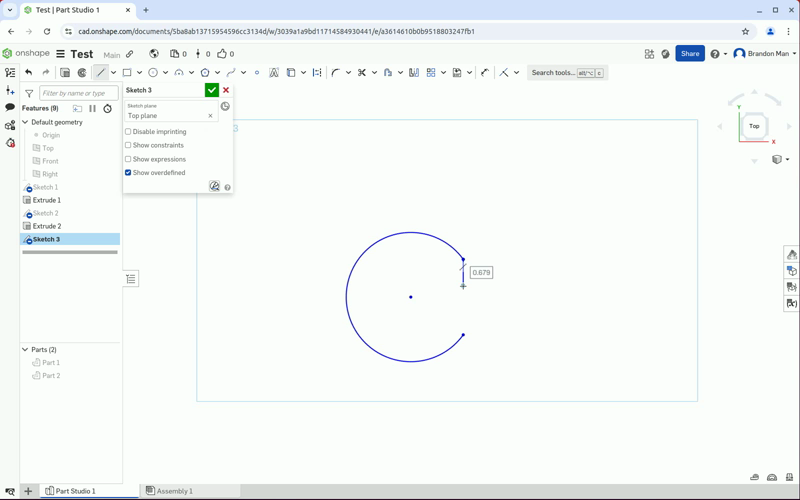
scroll(-6)
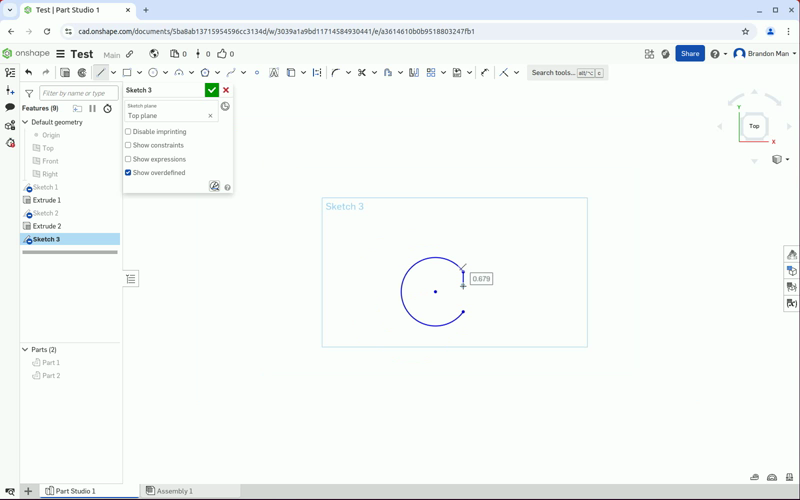
scroll(-6)
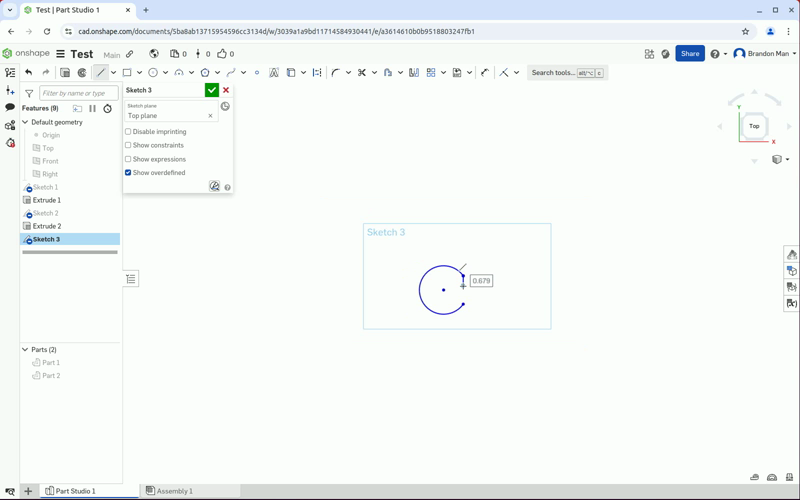
scroll(-6)
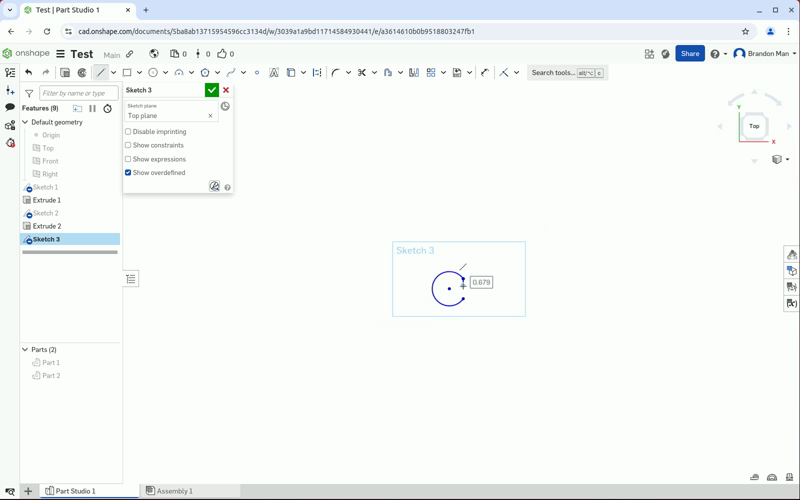
scroll(-6)
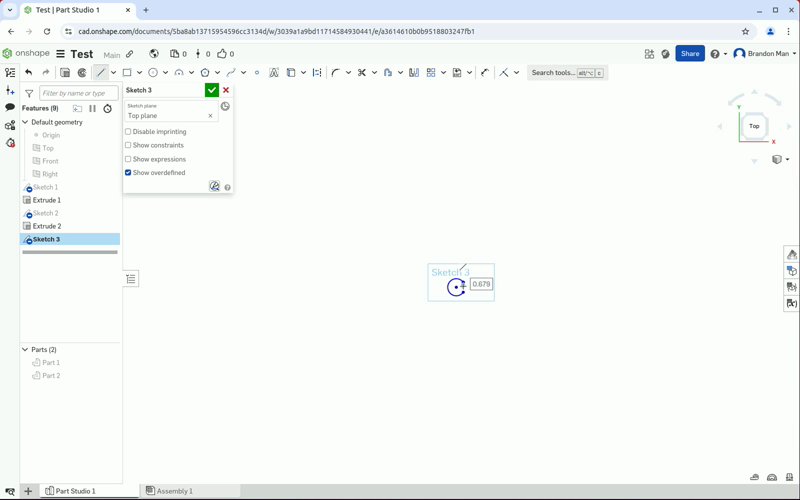
key_up(shift)
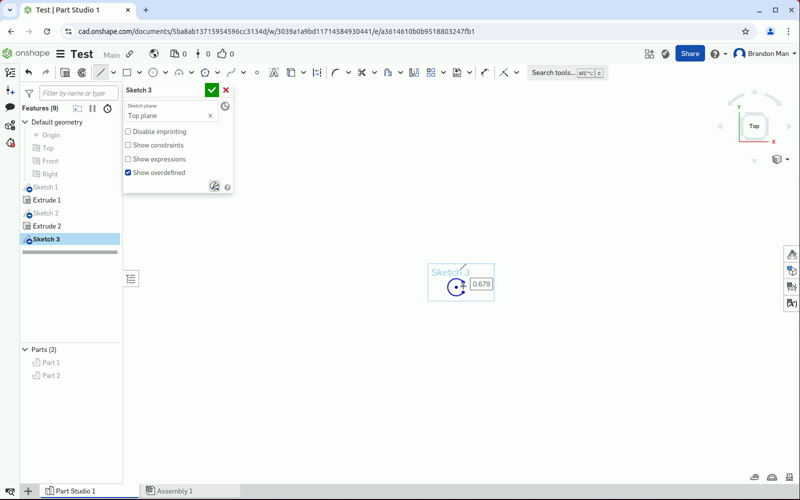
key_down(shift)
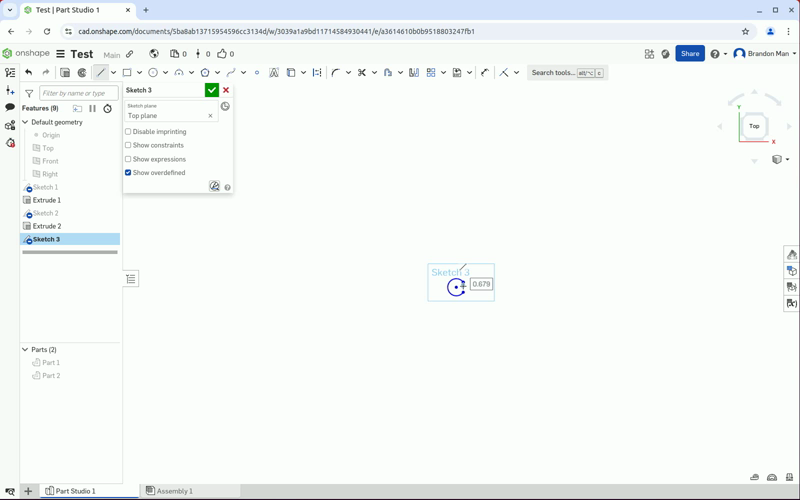
mouse_move(493, 285)
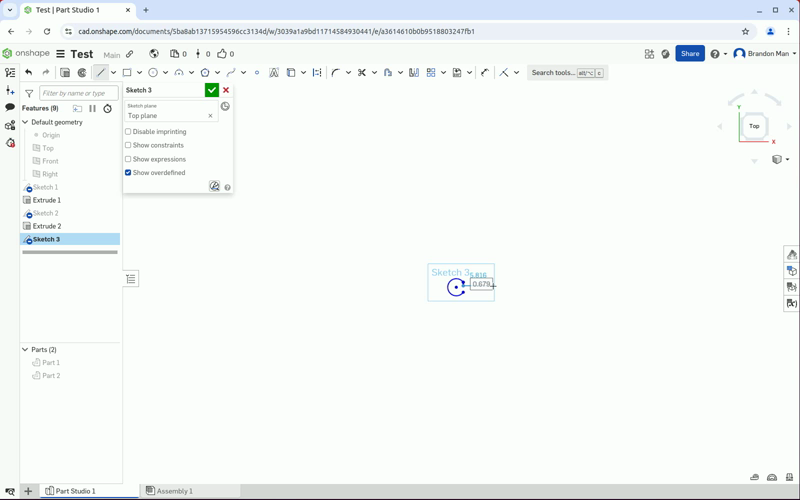
mouse_move(463, 288)
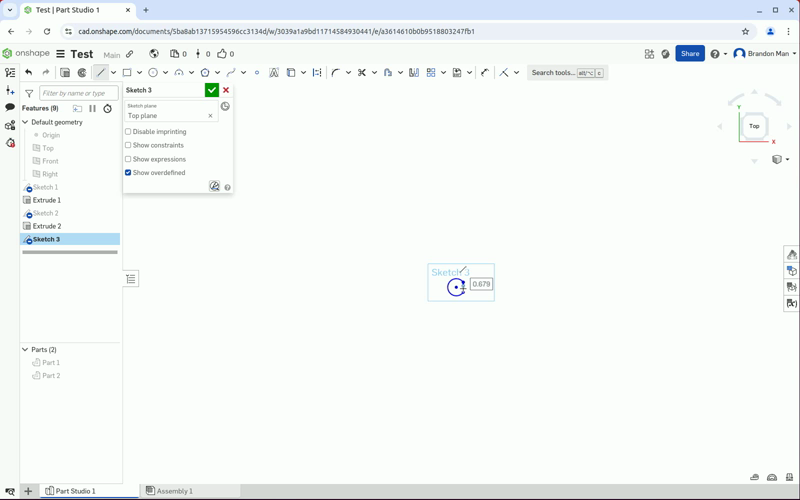
scroll(6)
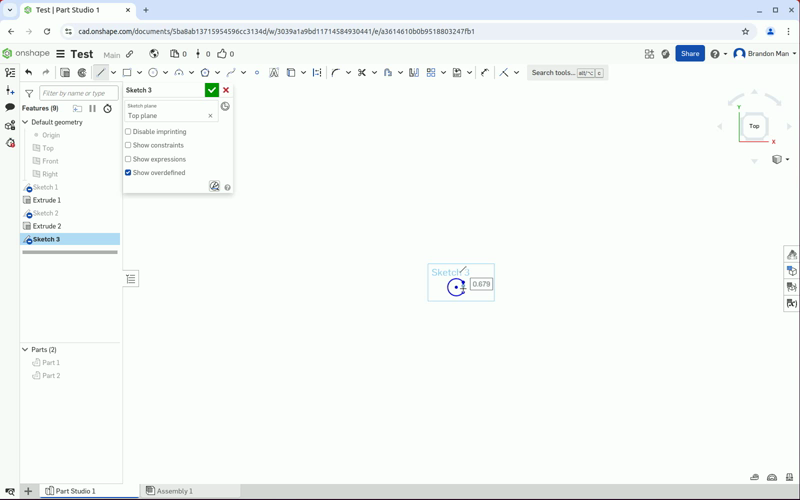
scroll(6)
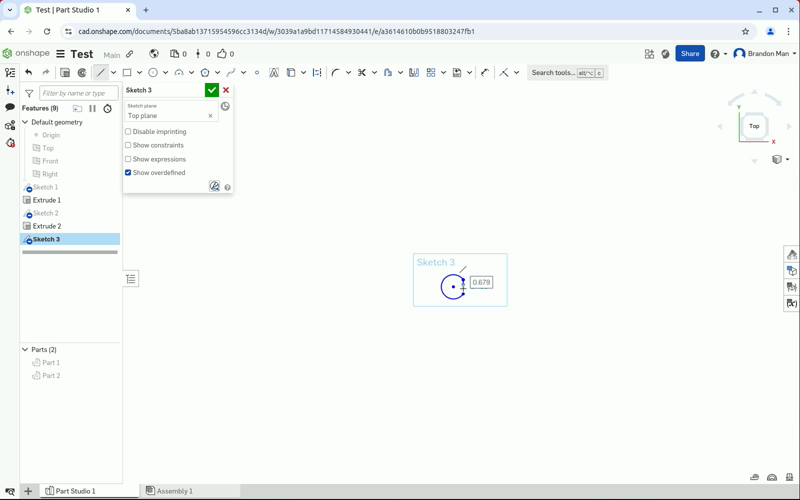
scroll(6)
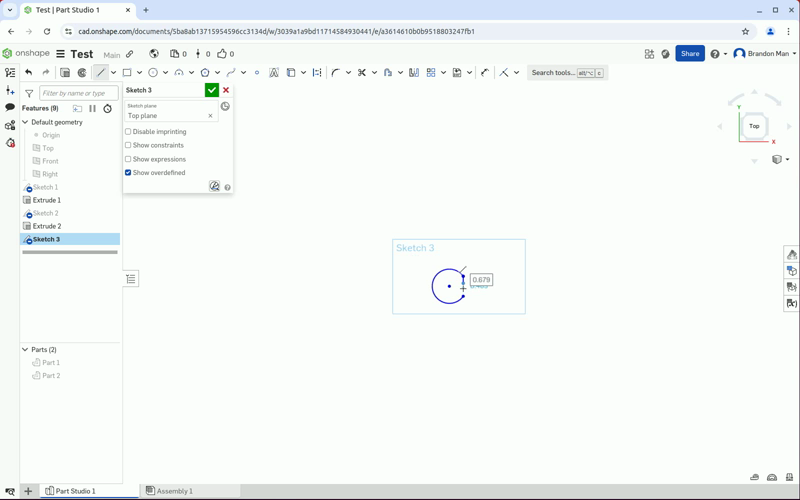
scroll(6)
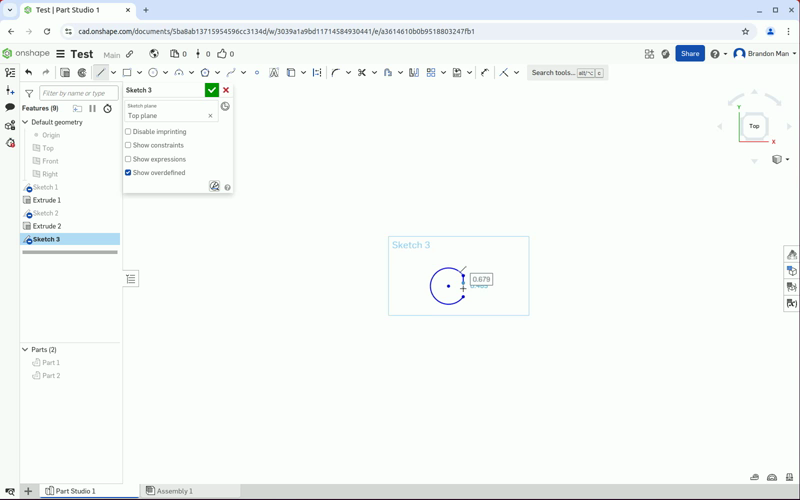
scroll(6)
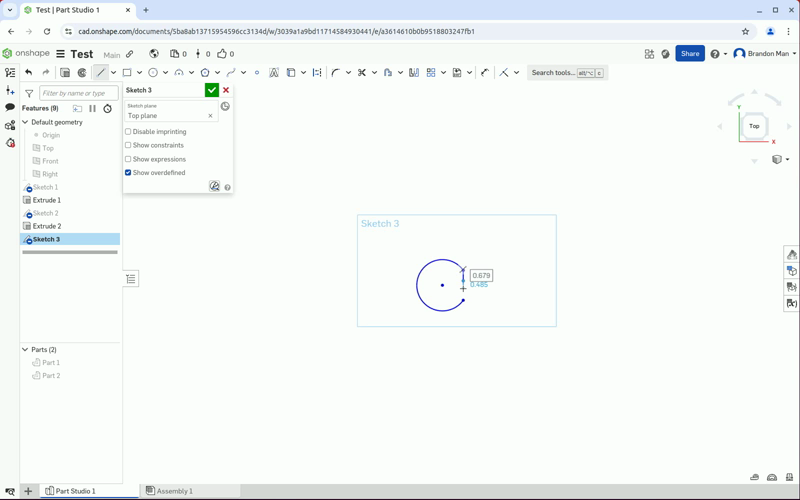
scroll(6)
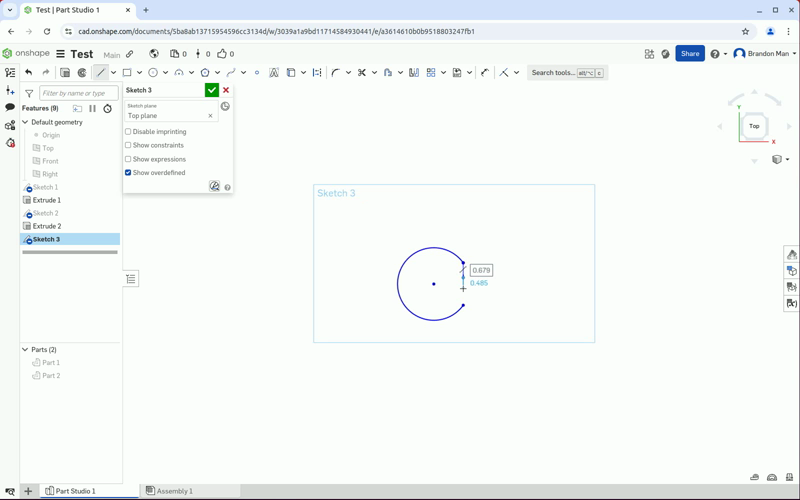
scroll(6)
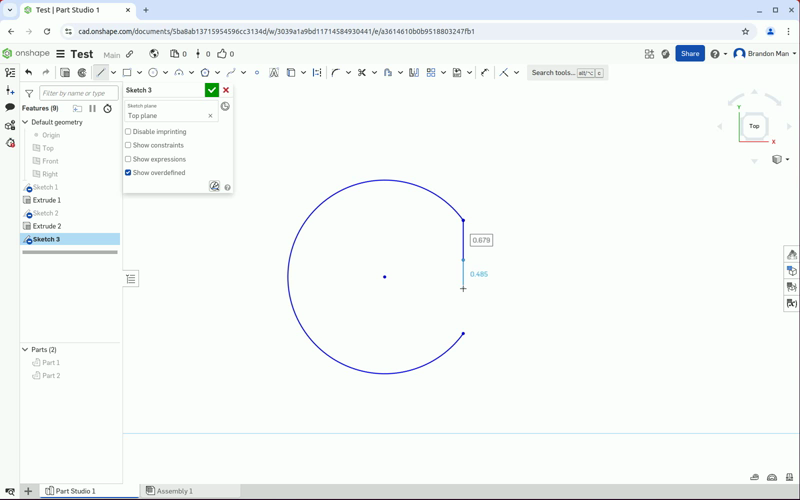
click(463, 288)
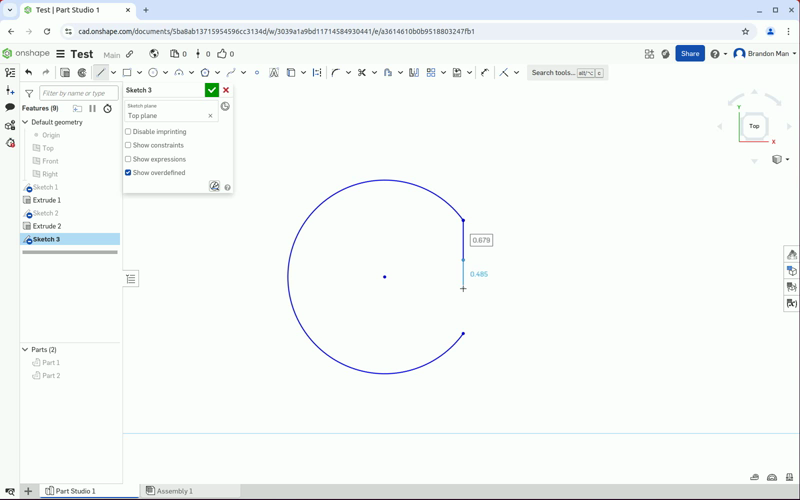
scroll(-6)
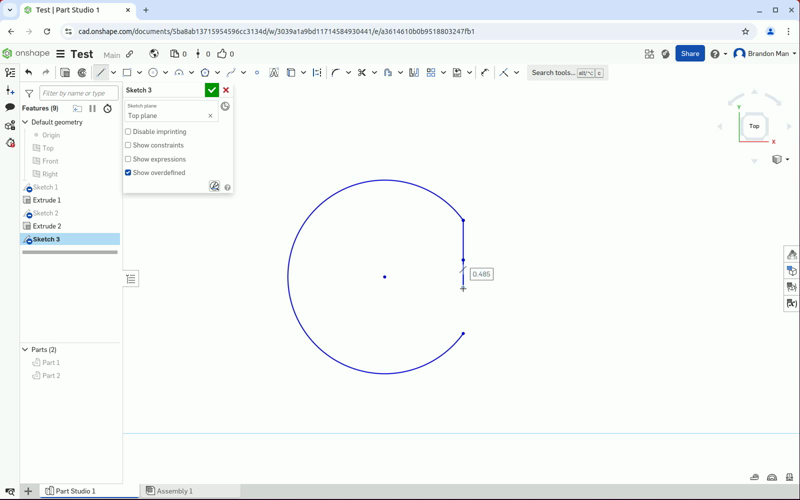
scroll(-6)
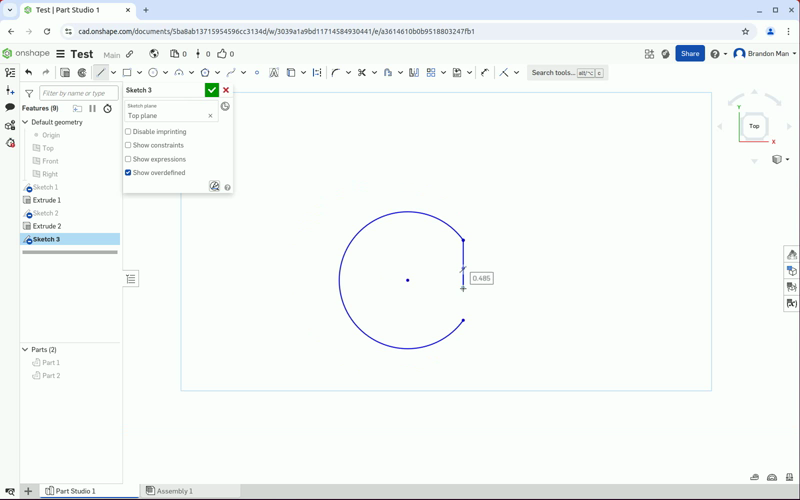
scroll(-6)
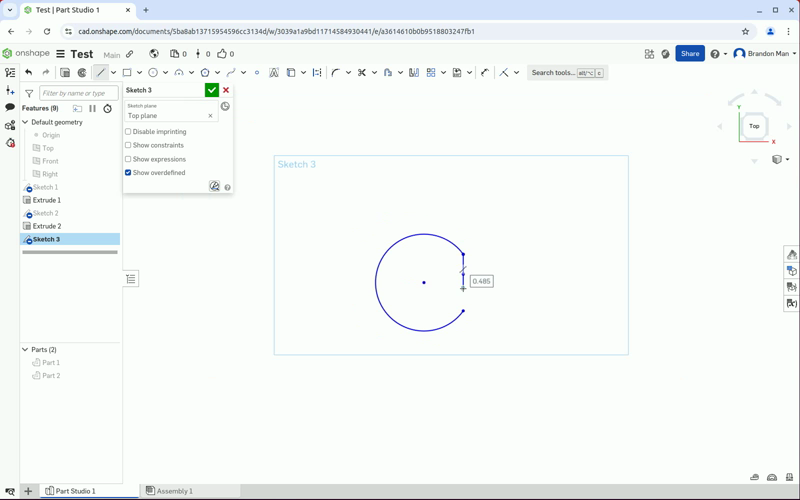
scroll(-6)
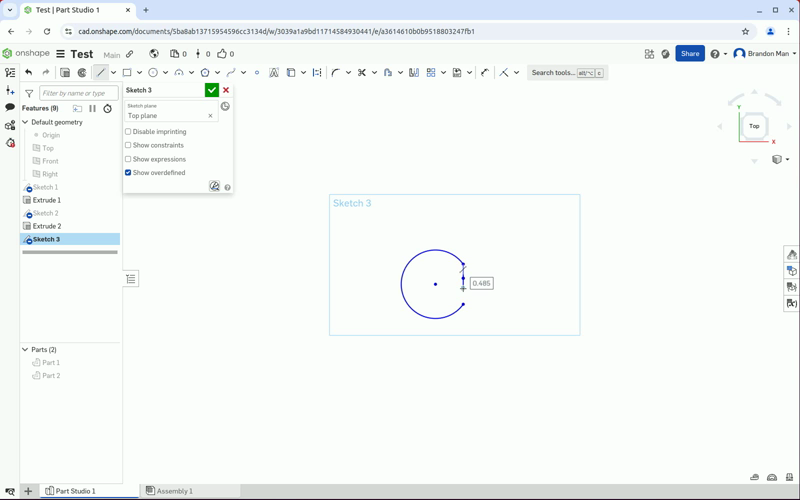
scroll(-6)
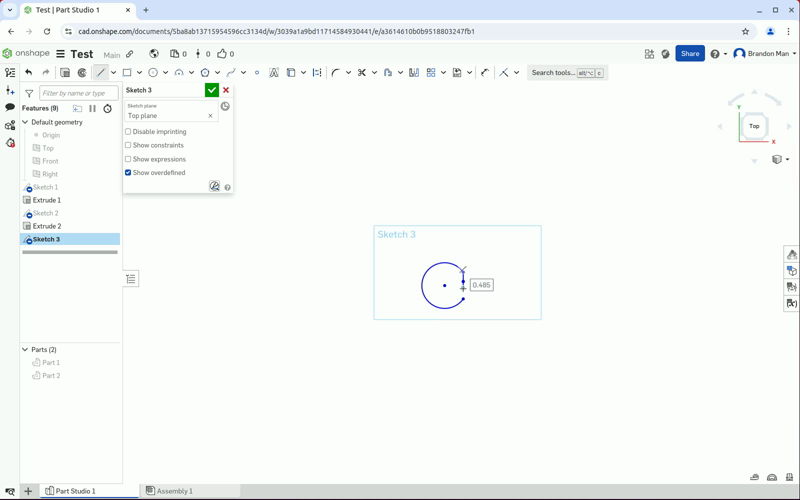
scroll(-6)
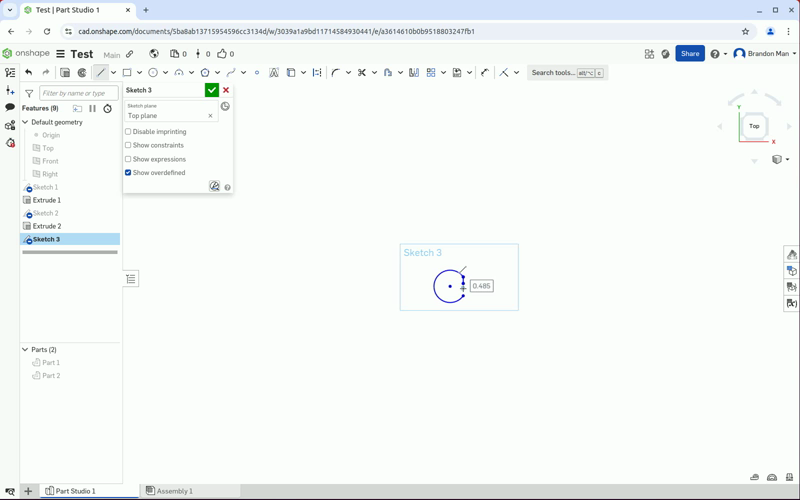
scroll(-6)
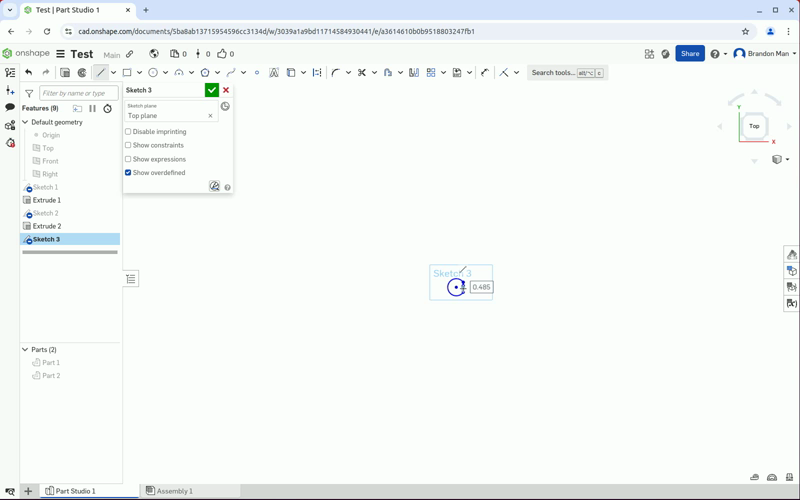
key_up(shift)
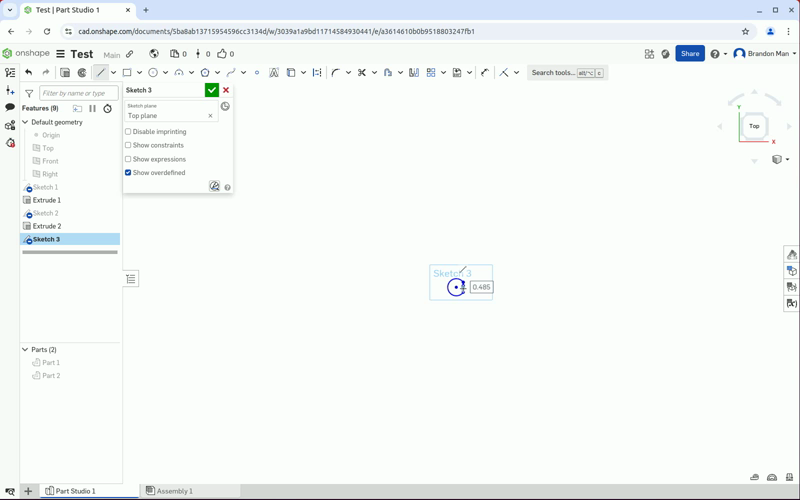
mouse_move(493, 288)
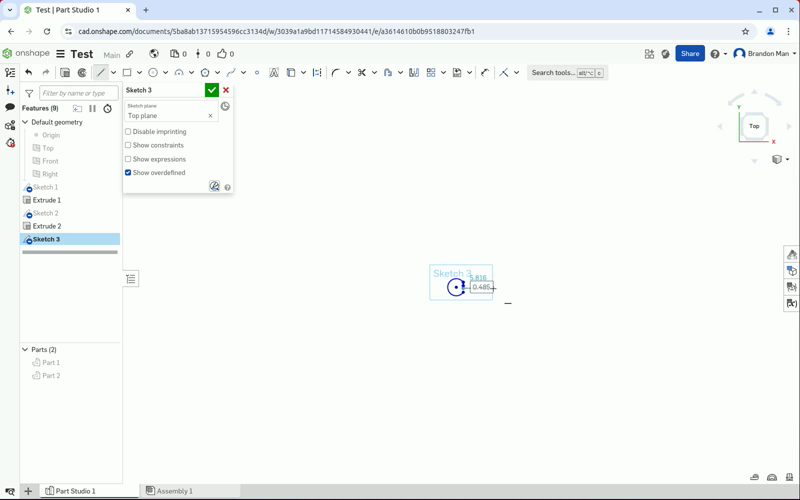
key_down(shift)
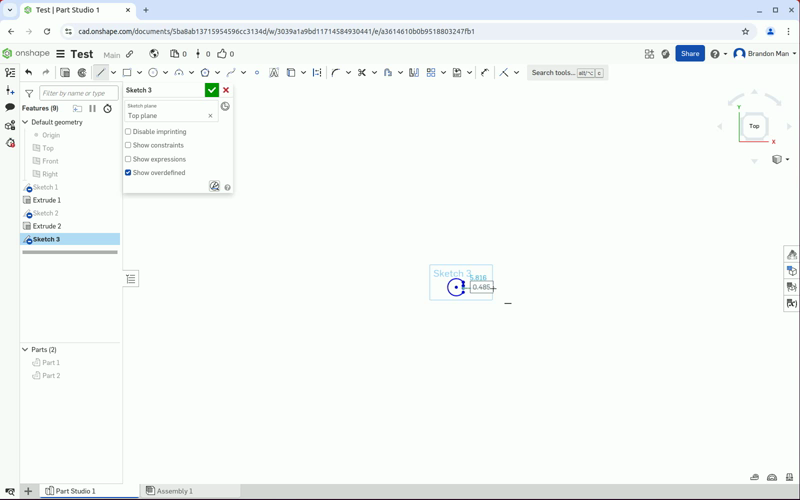
mouse_move(463, 292)
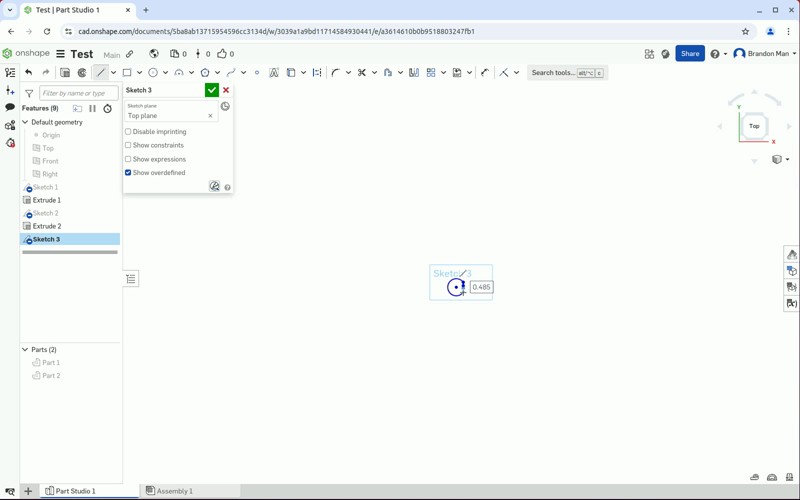
scroll(6)
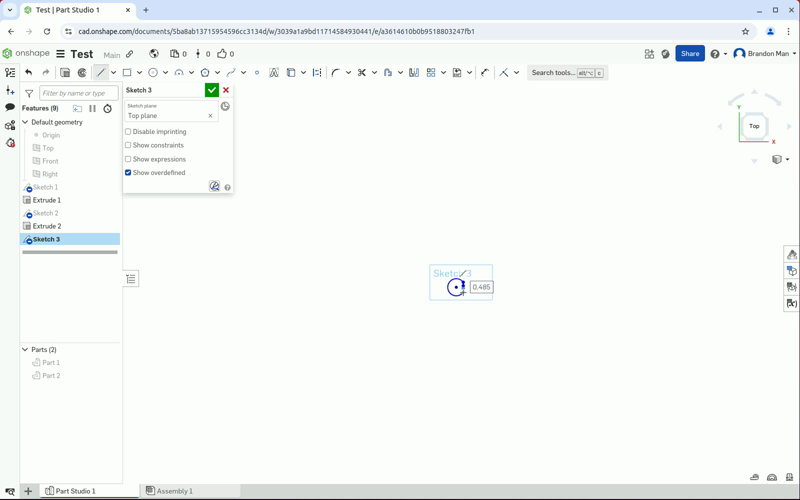
scroll(6)
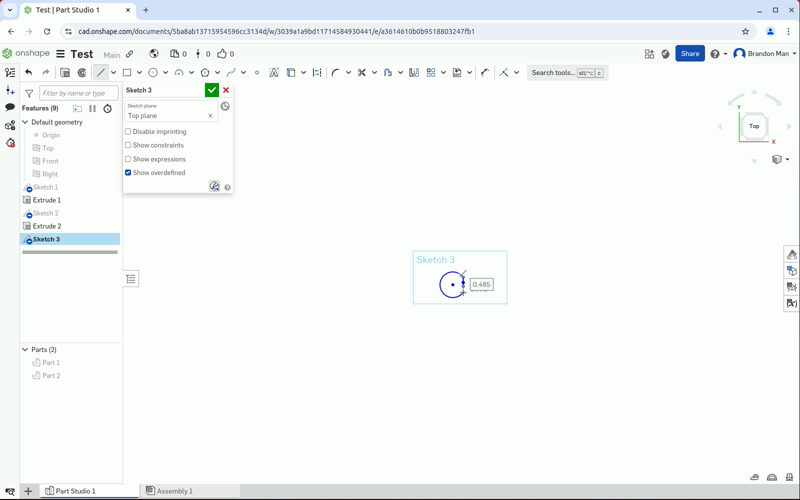
scroll(6)
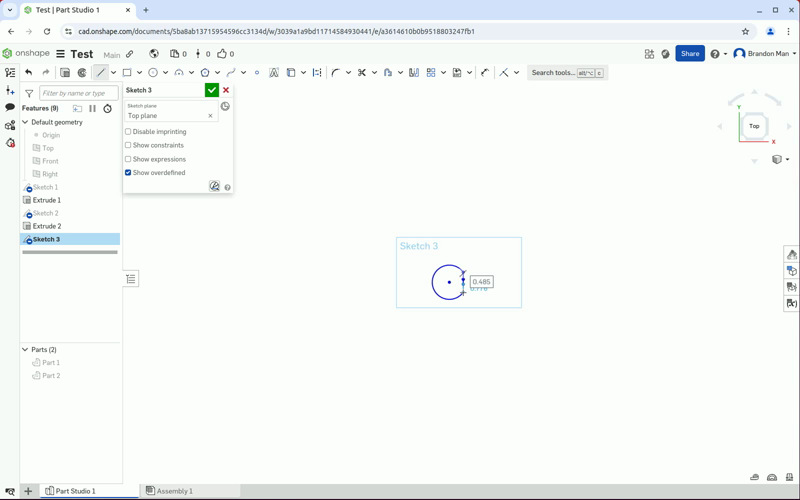
scroll(6)
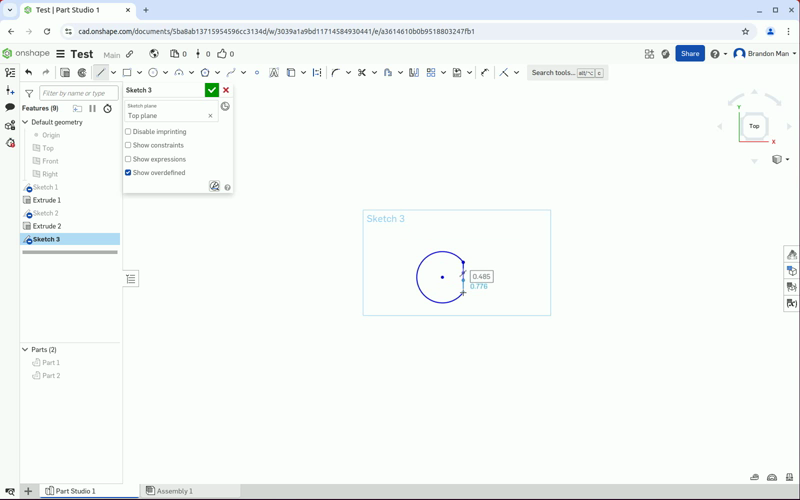
scroll(6)
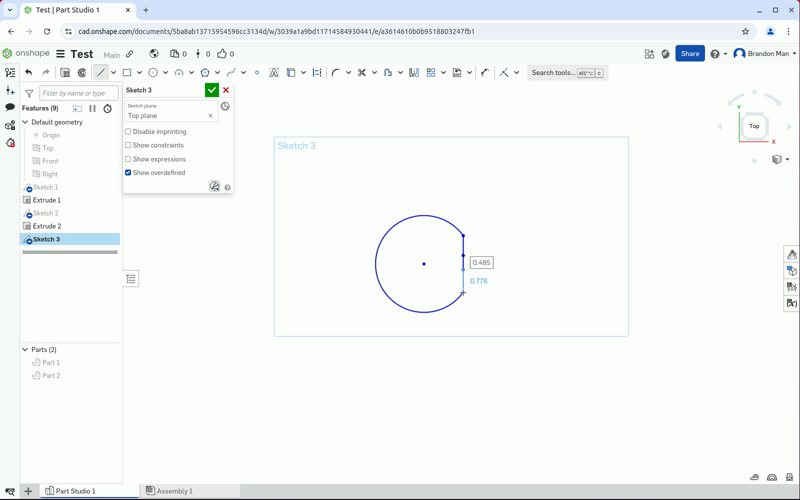
scroll(6)
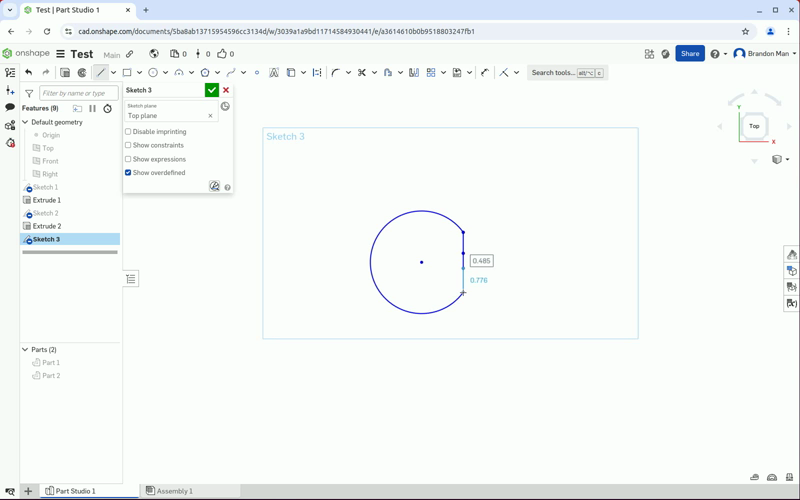
scroll(6)
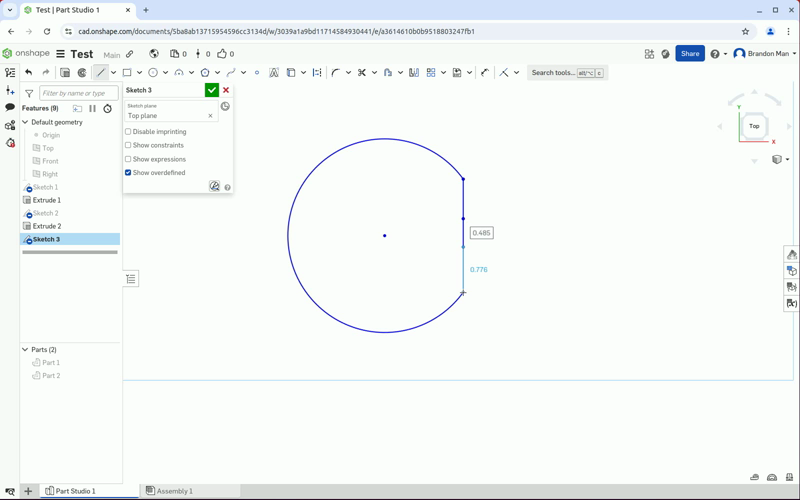
key_up(shift)
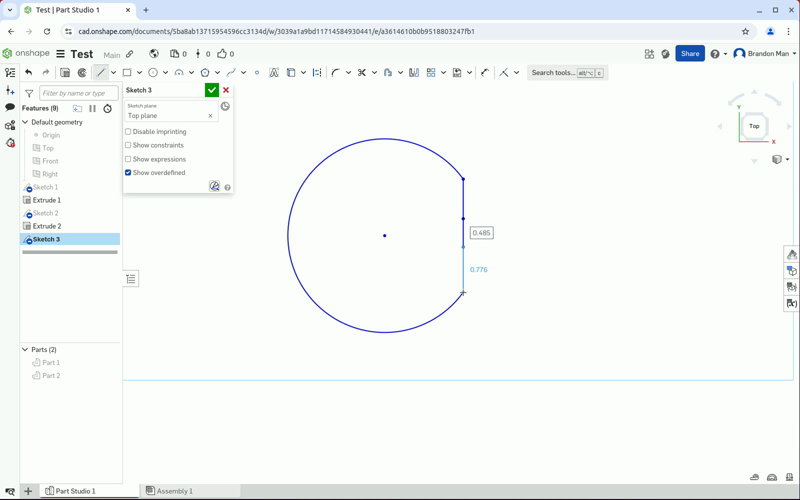
click(463, 292)
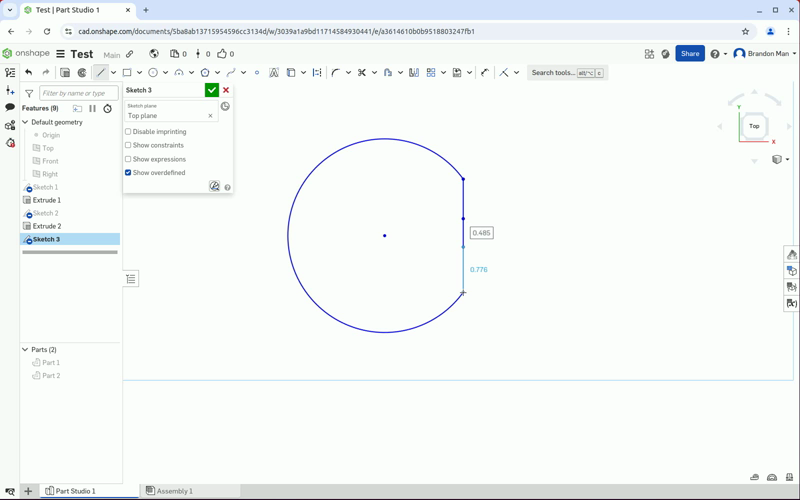
scroll(-6)
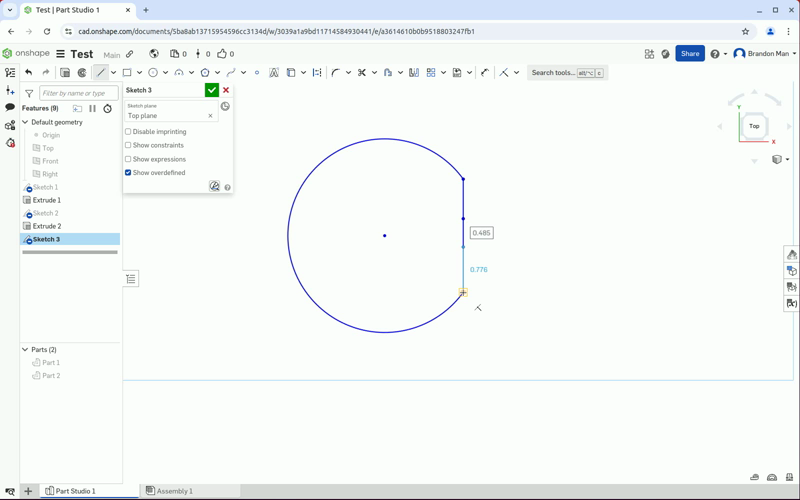
scroll(-6)
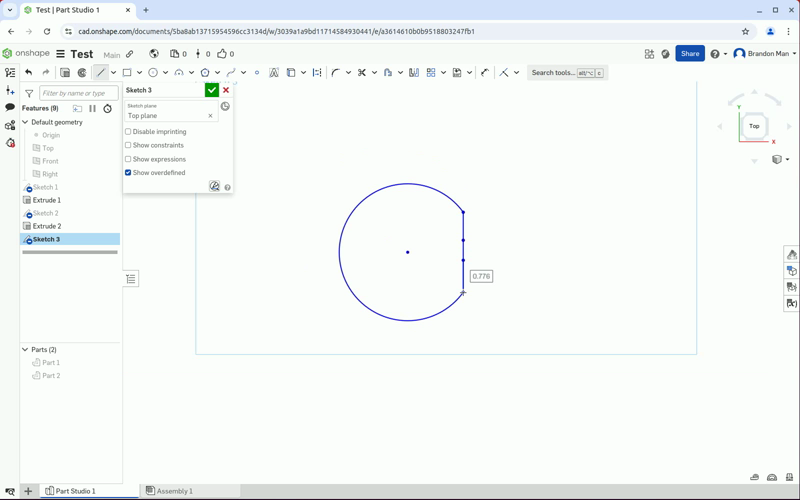
scroll(-6)
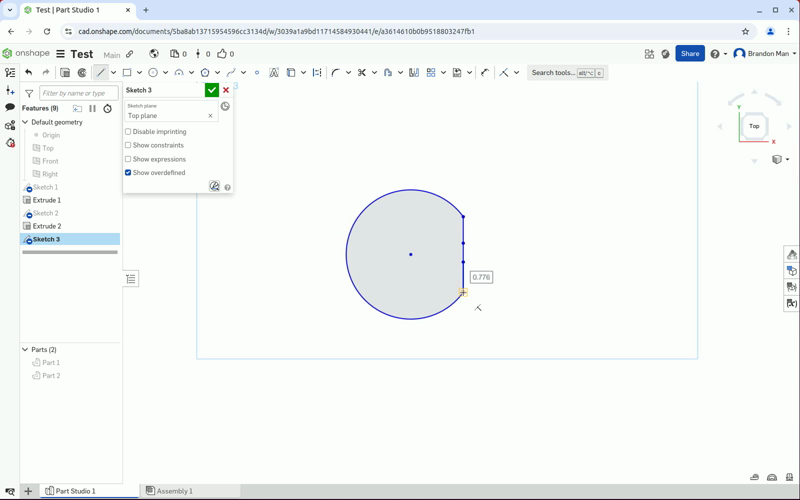
scroll(-6)
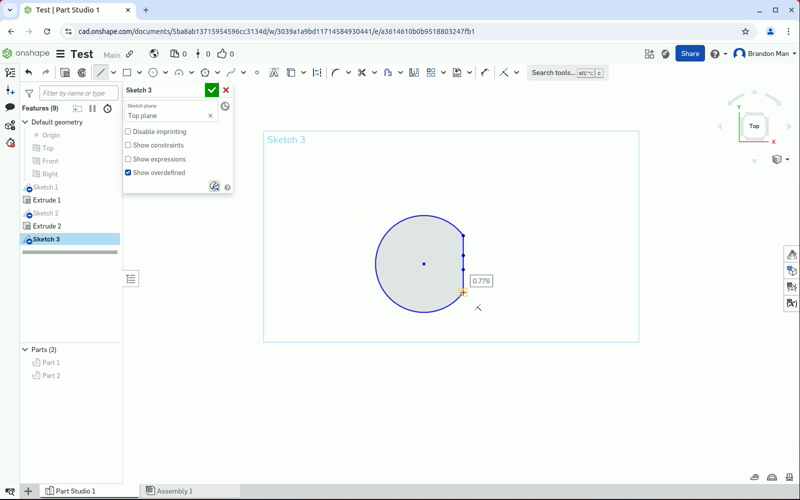
scroll(-6)
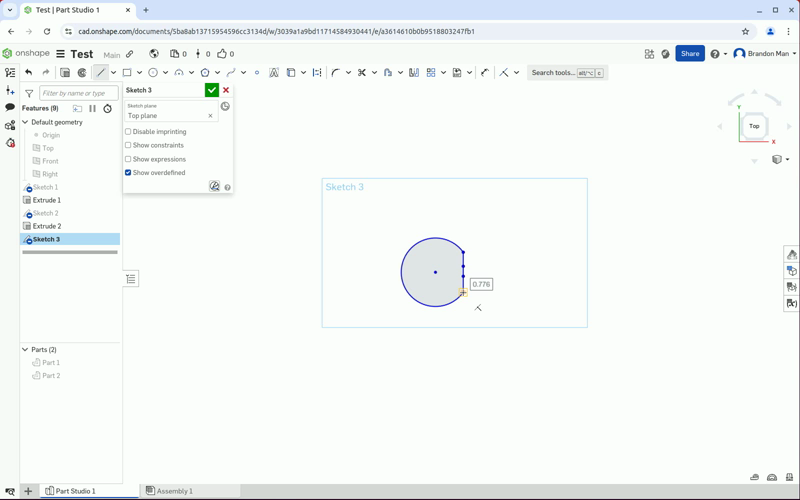
scroll(-6)
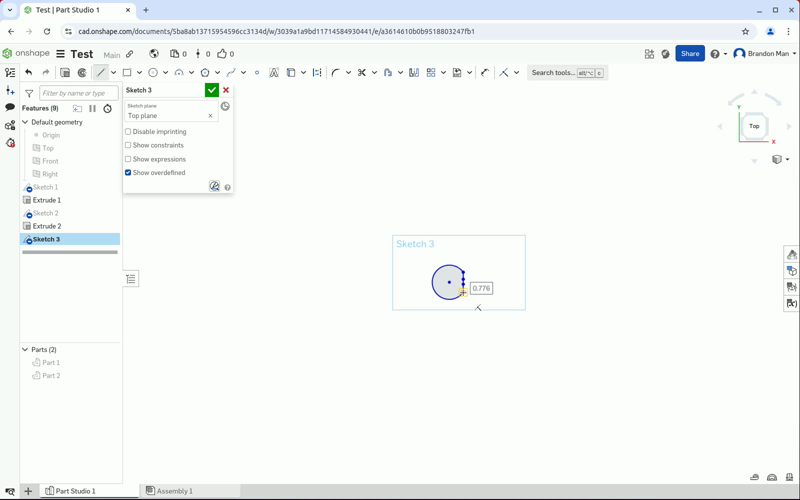
scroll(-6)
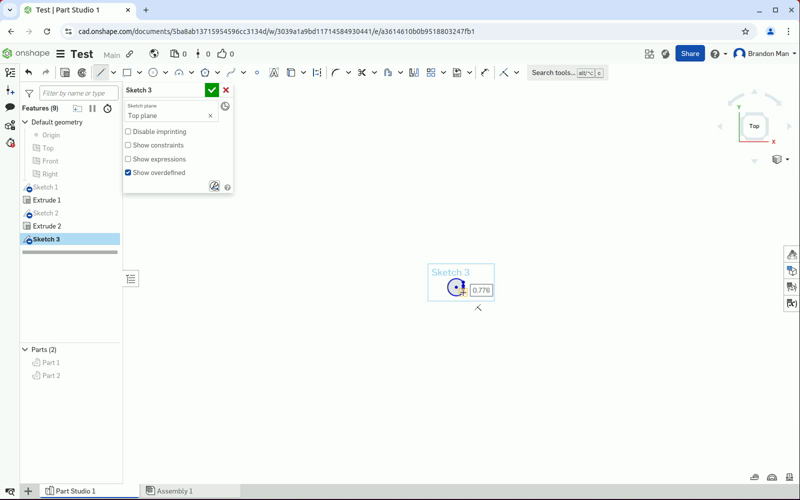
key(esc)
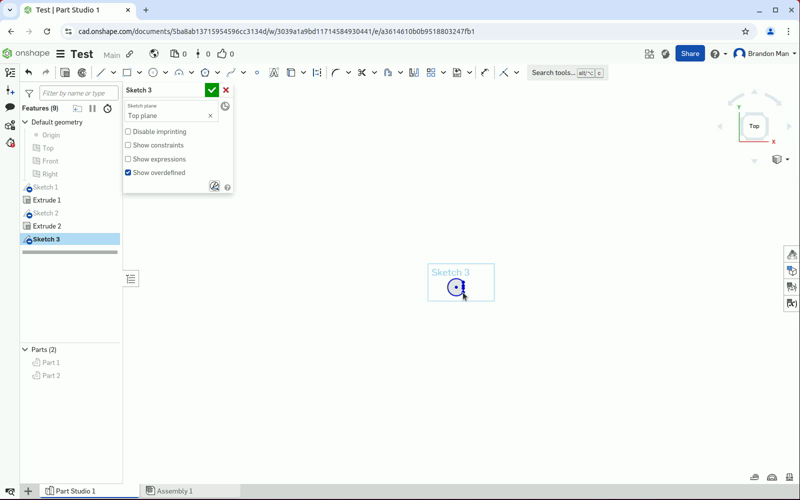
key(c)
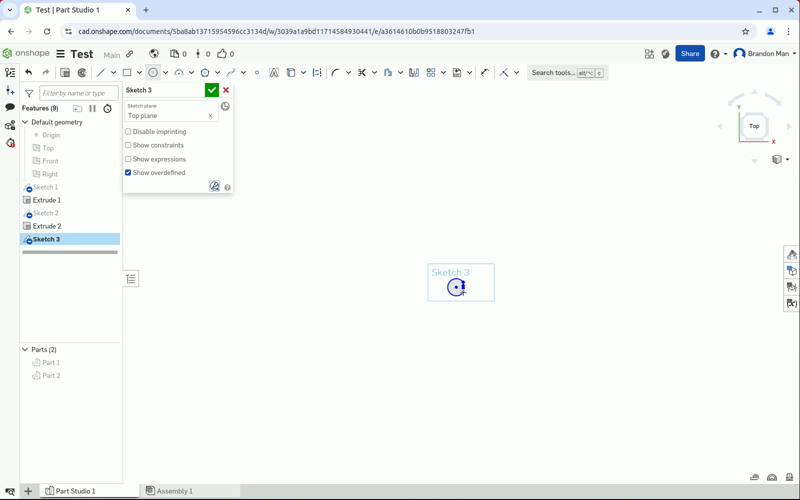
key_down(shift)
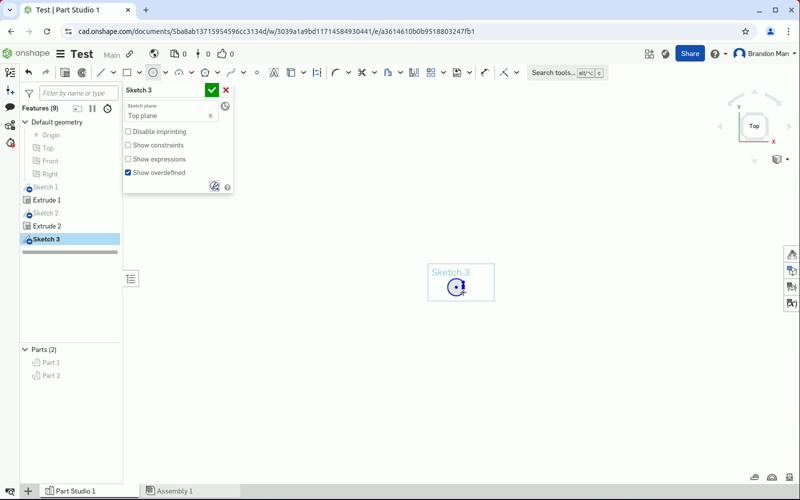
mouse_move(456, 287)
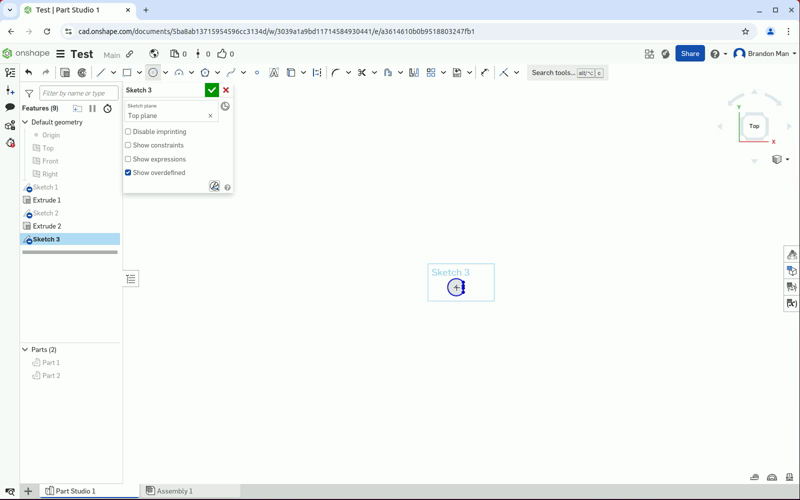
click(456, 287)
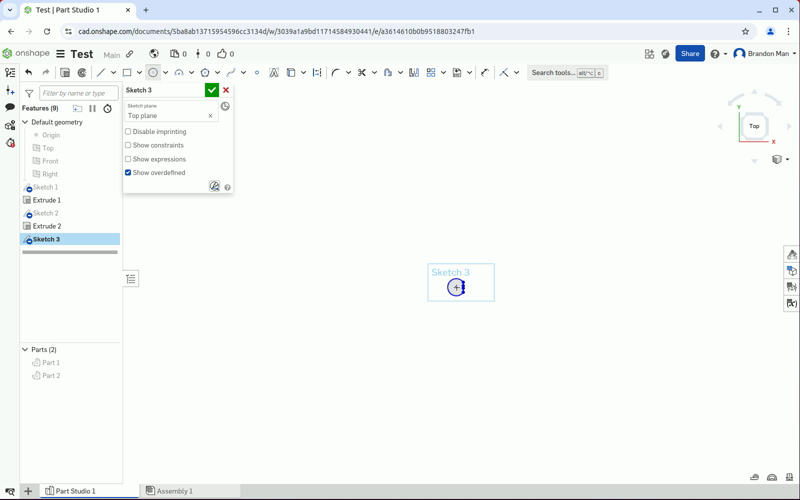
key_up(shift)
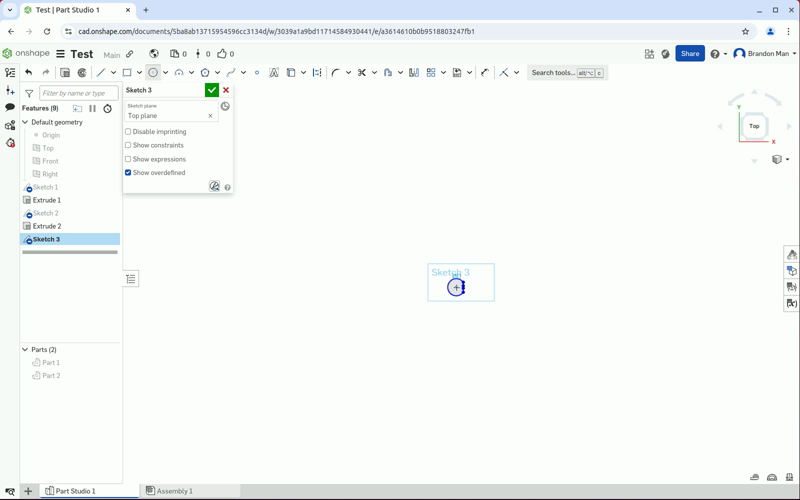
mouse_move(459, 287)
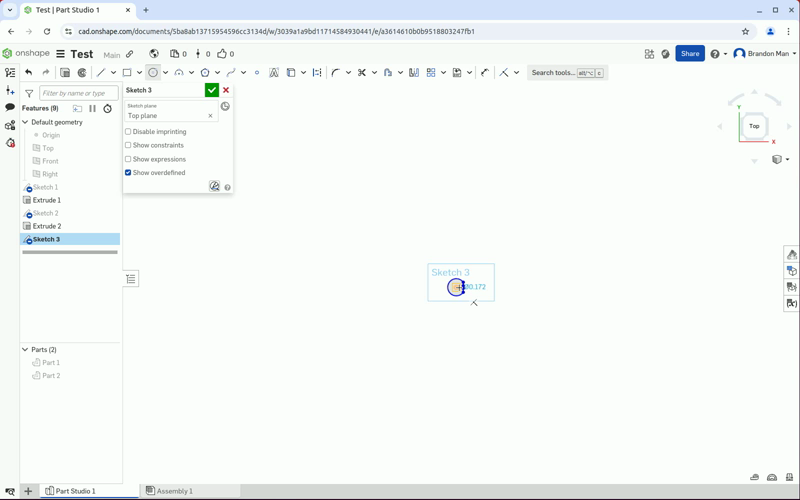
scroll(6)
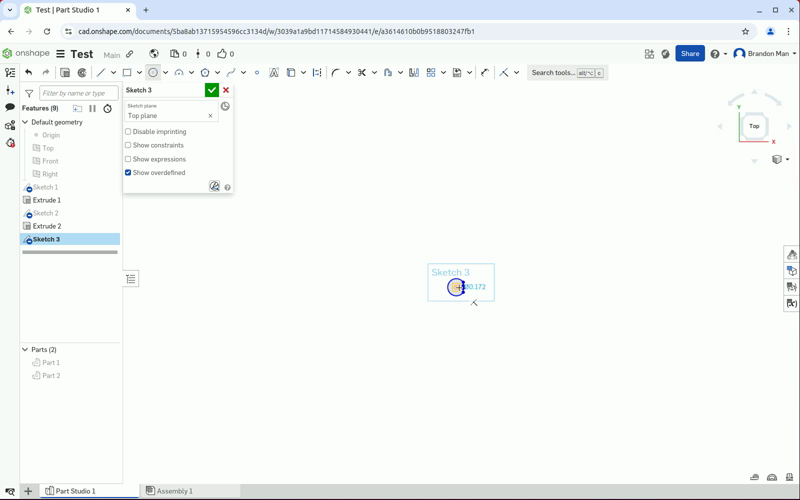
scroll(6)
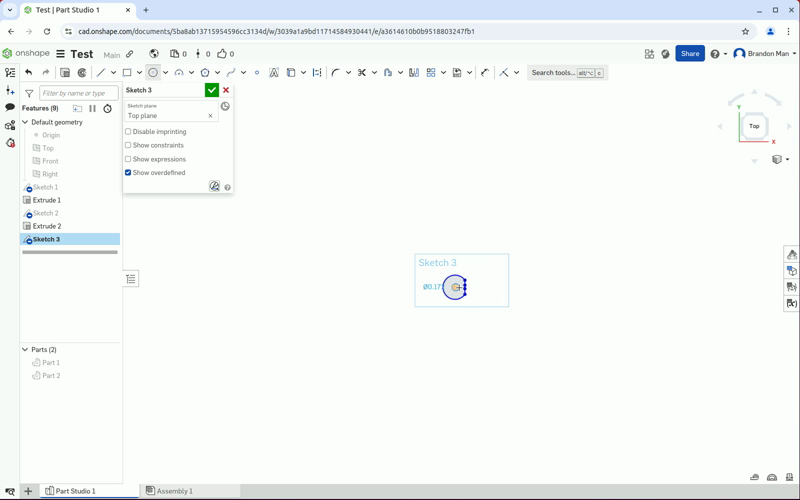
scroll(6)
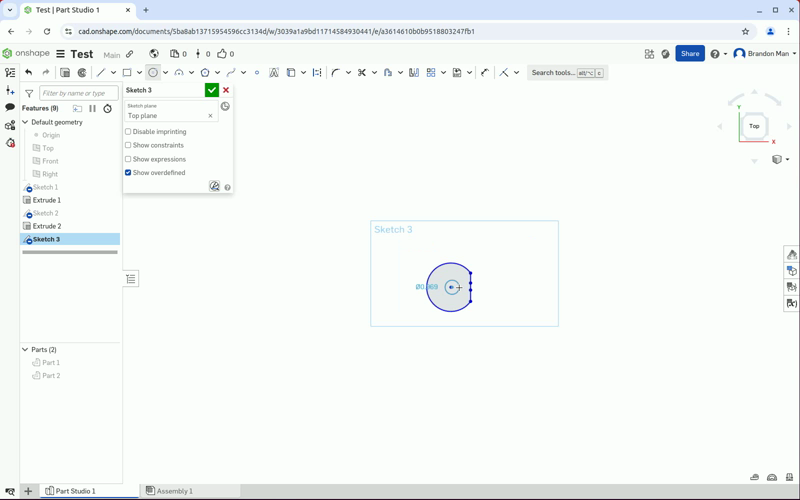
scroll(6)
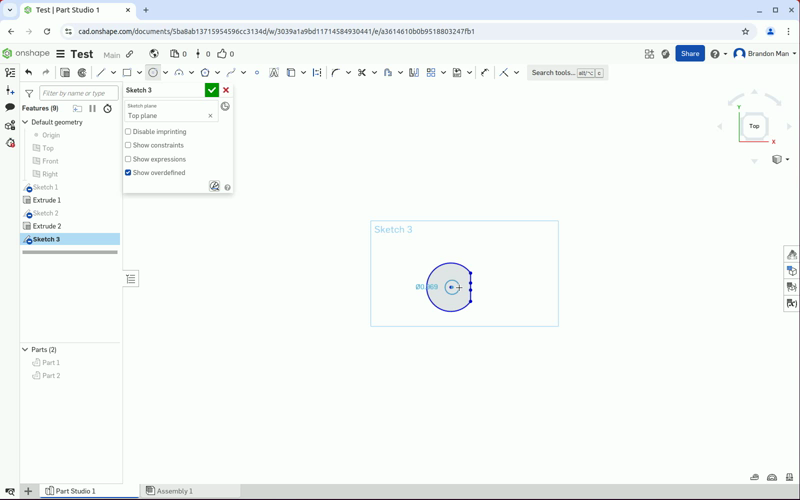
scroll(6)
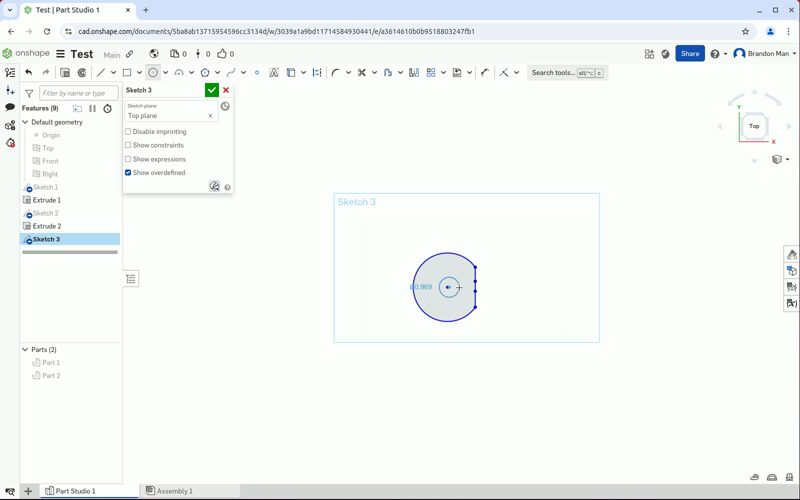
scroll(6)
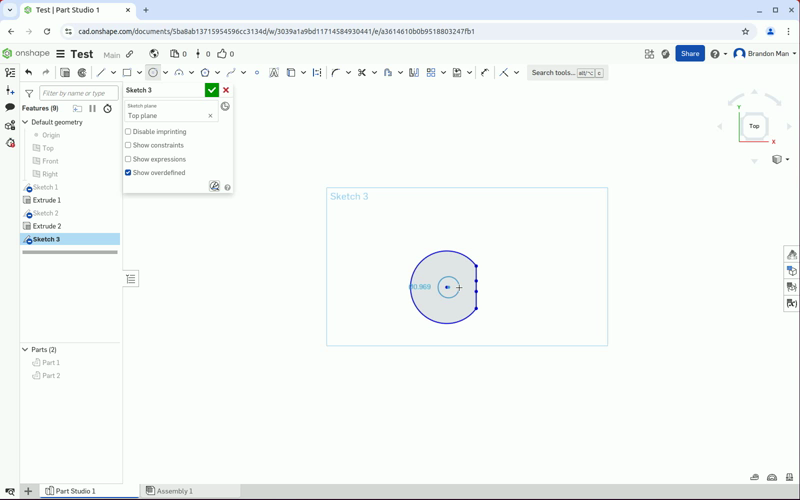
scroll(6)
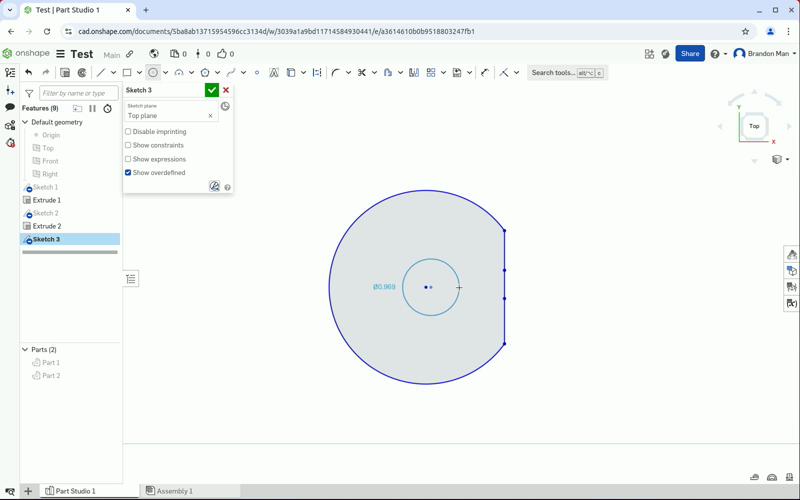
click(459, 287)
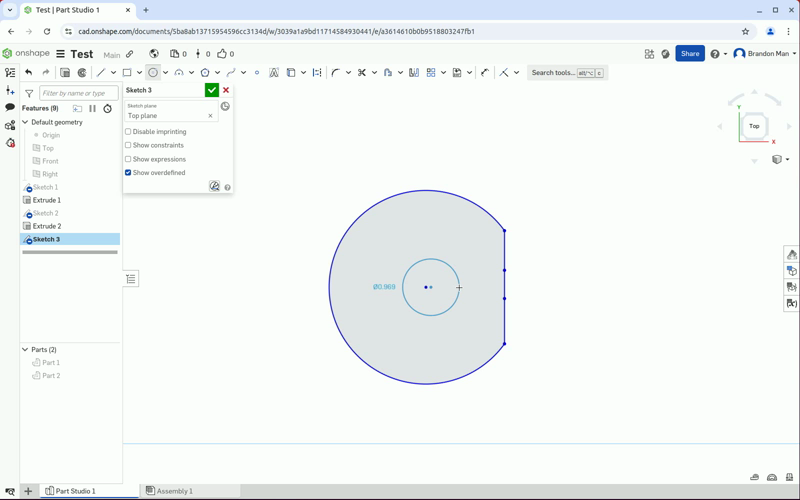
scroll(-6)
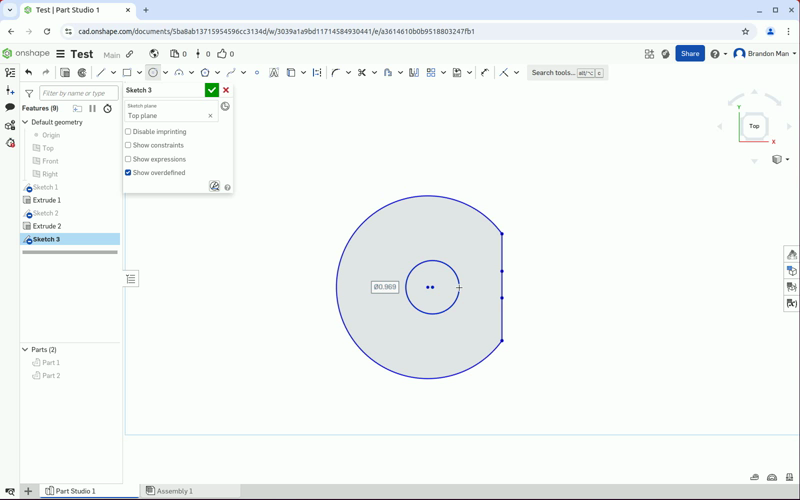
scroll(-6)
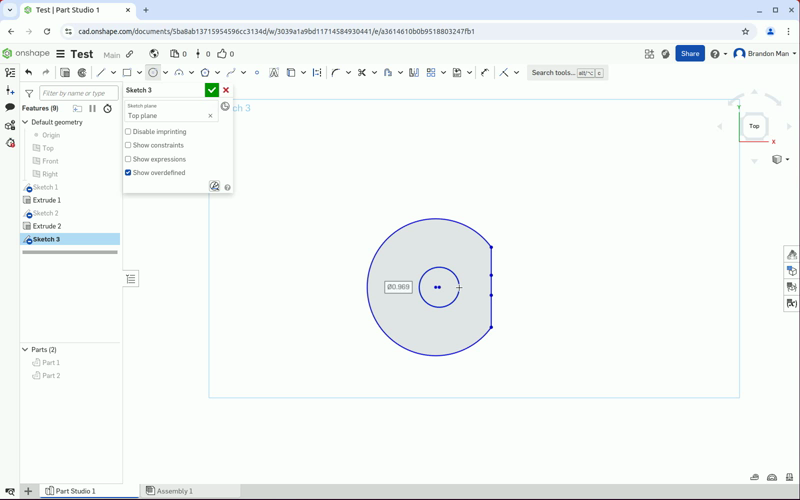
scroll(-6)
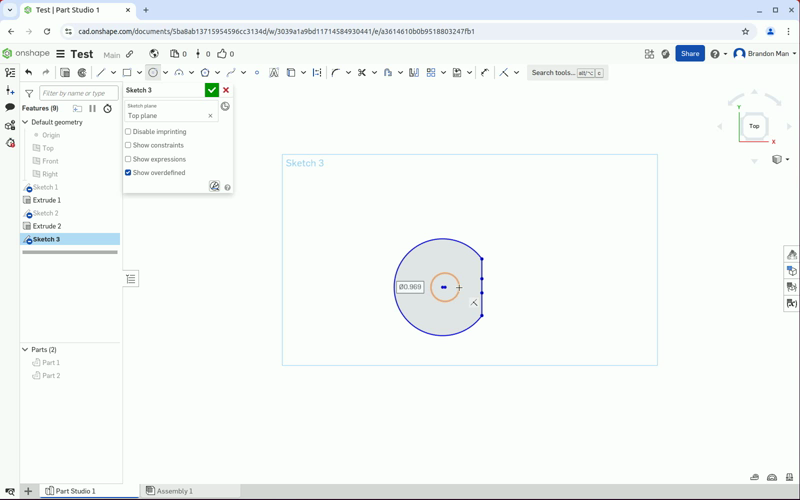
scroll(-6)
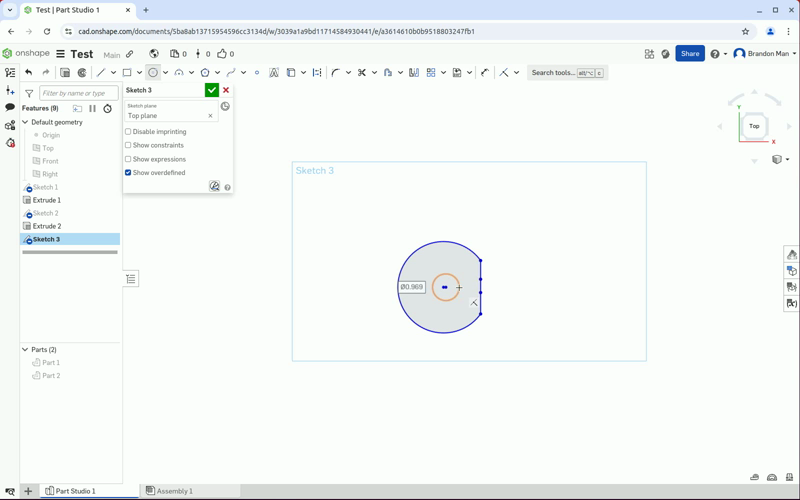
scroll(-6)
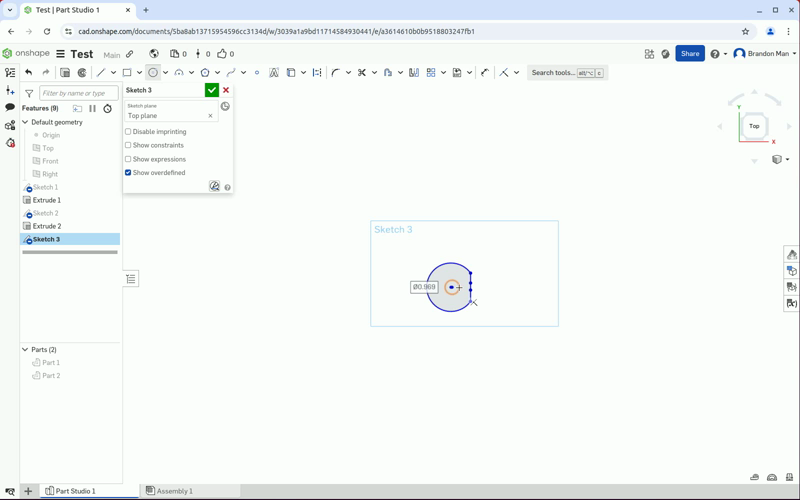
scroll(-6)
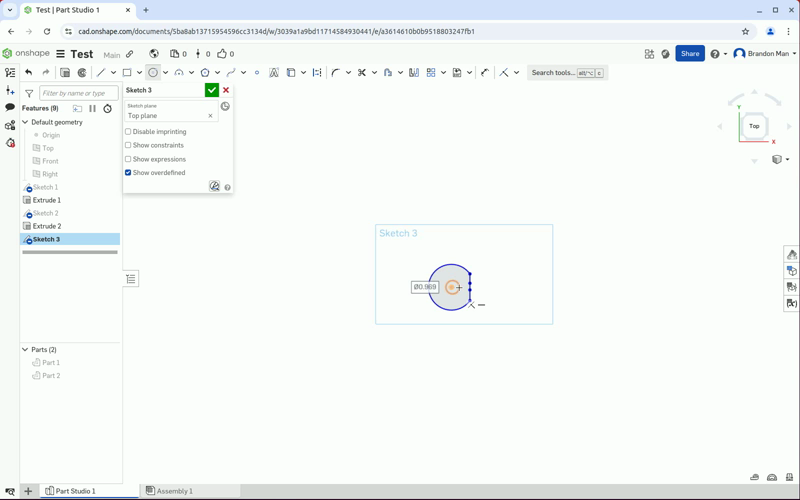
scroll(-6)
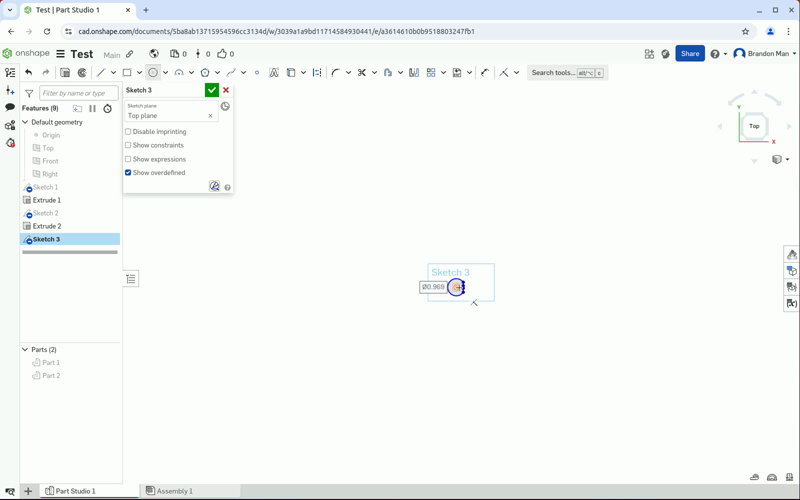
key(esc)
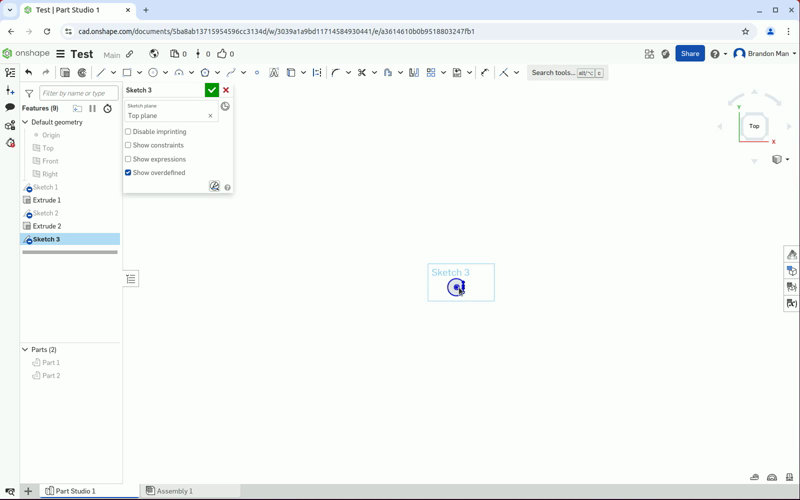
mouse_move(458, 284)
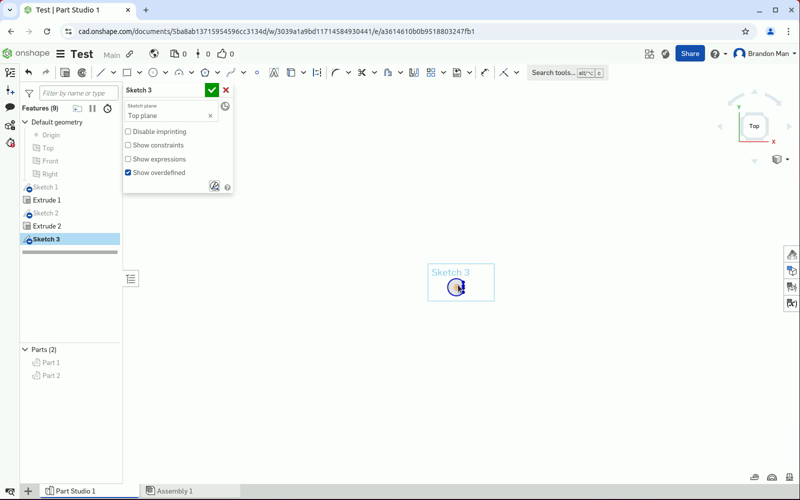
scroll(6)
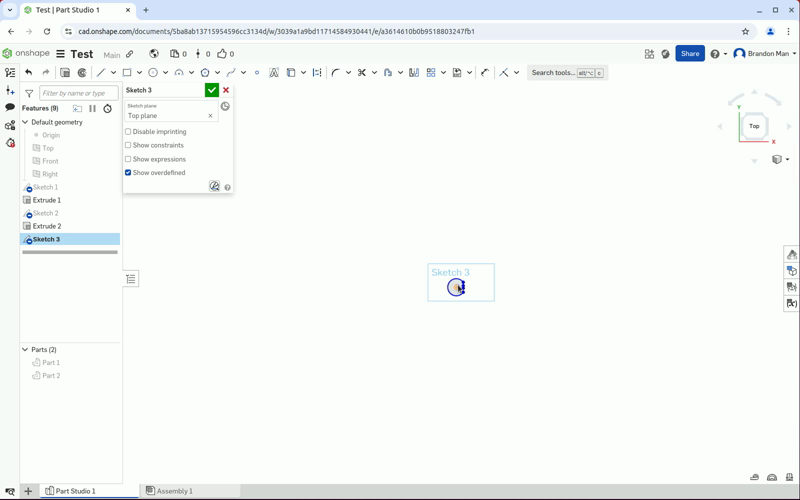
scroll(6)
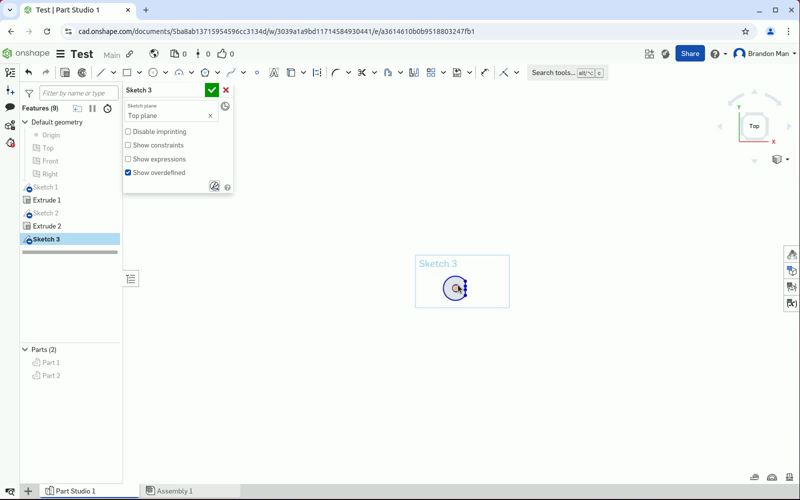
scroll(6)
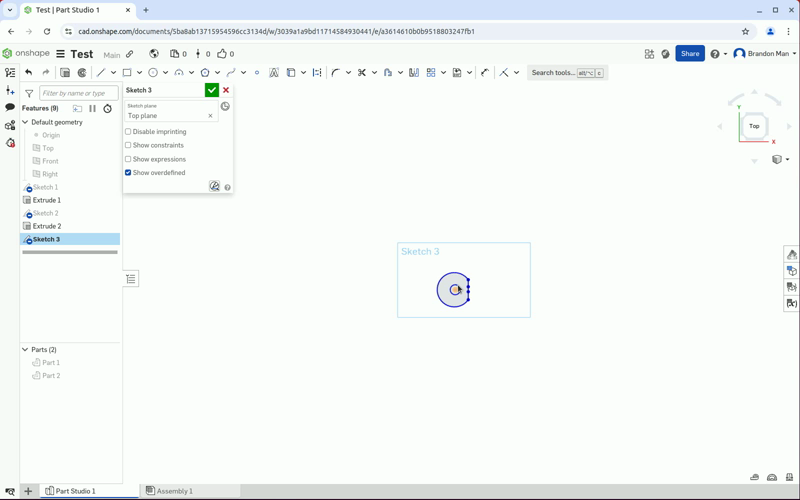
scroll(6)
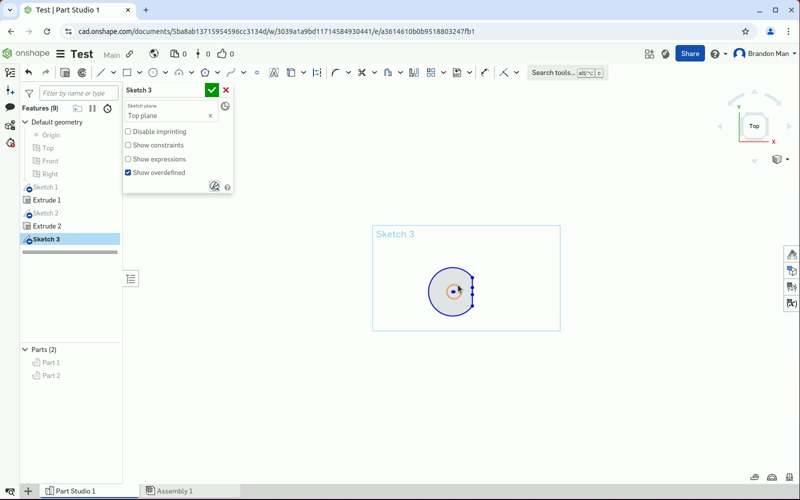
scroll(6)
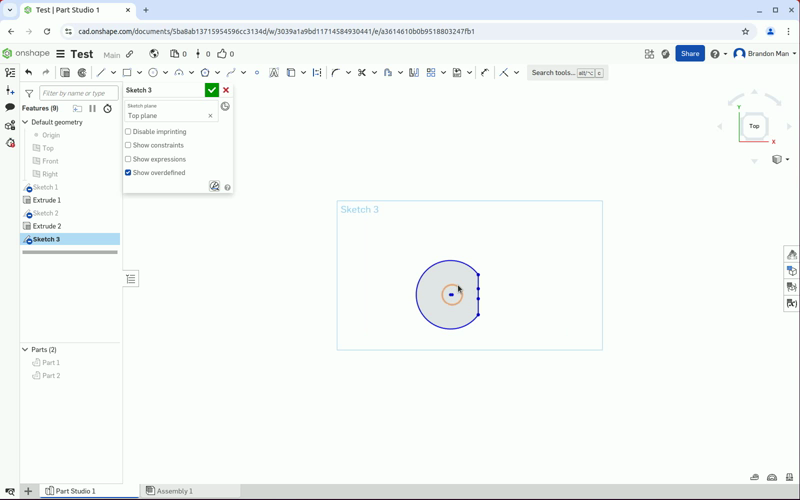
scroll(6)
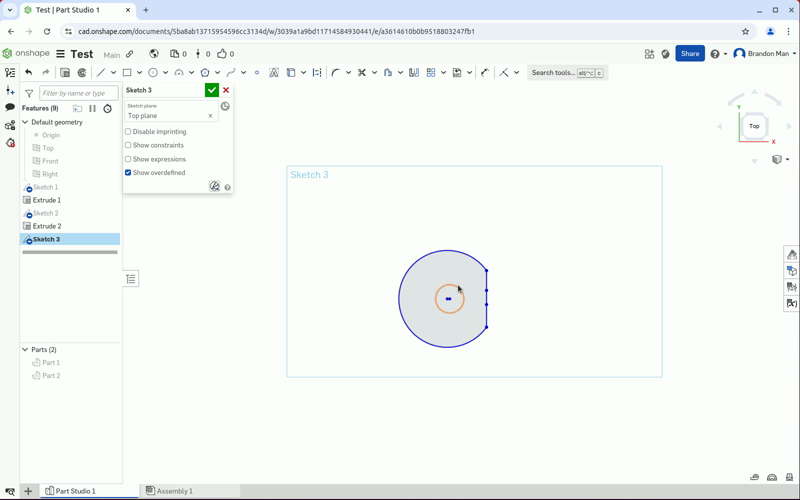
scroll(6)
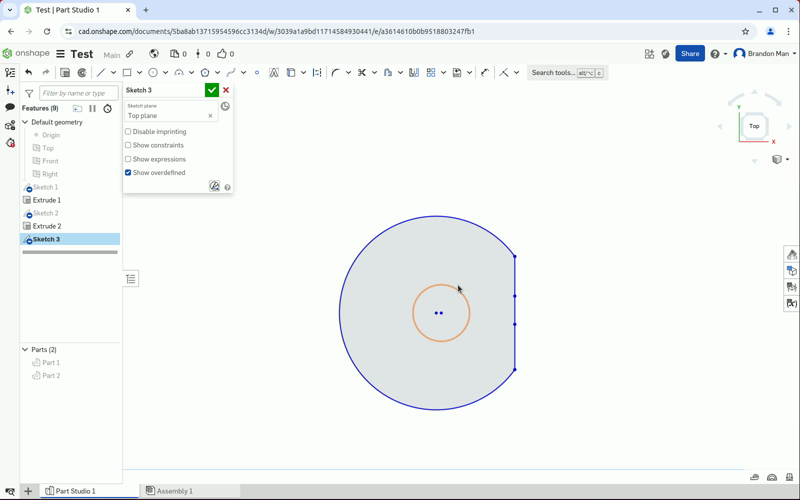
click(458, 284)
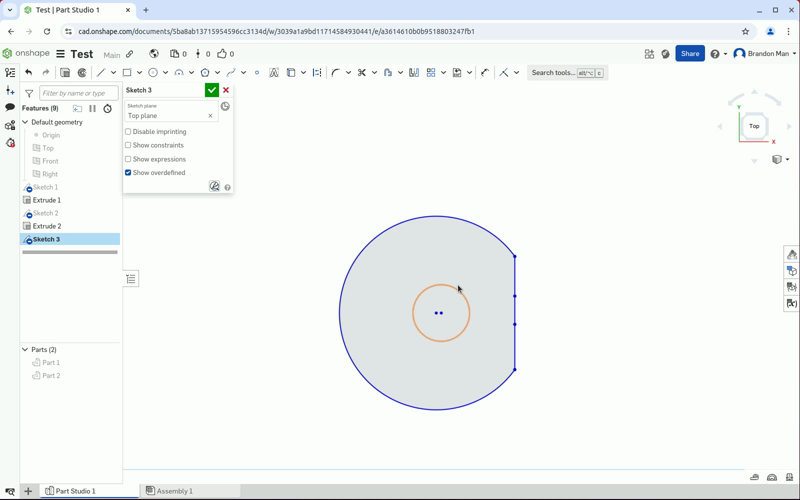
scroll(-6)
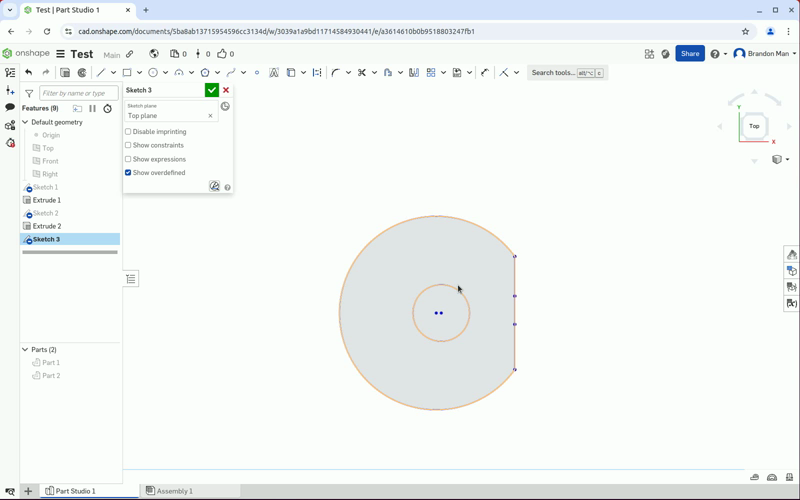
scroll(-6)
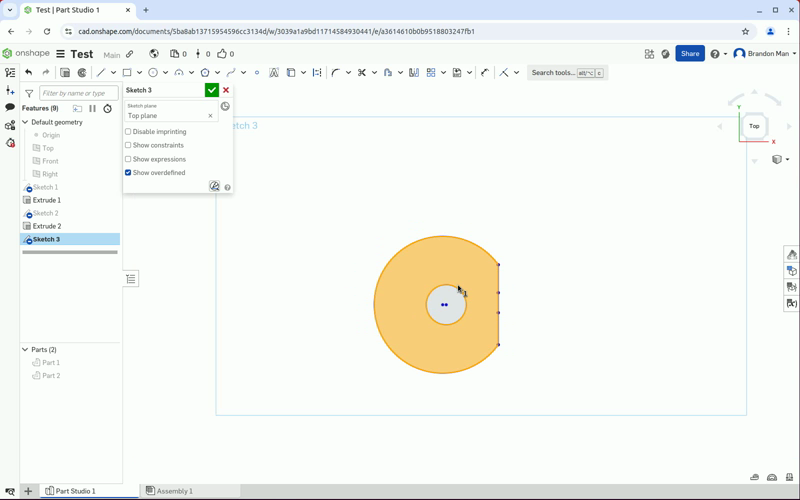
scroll(-6)
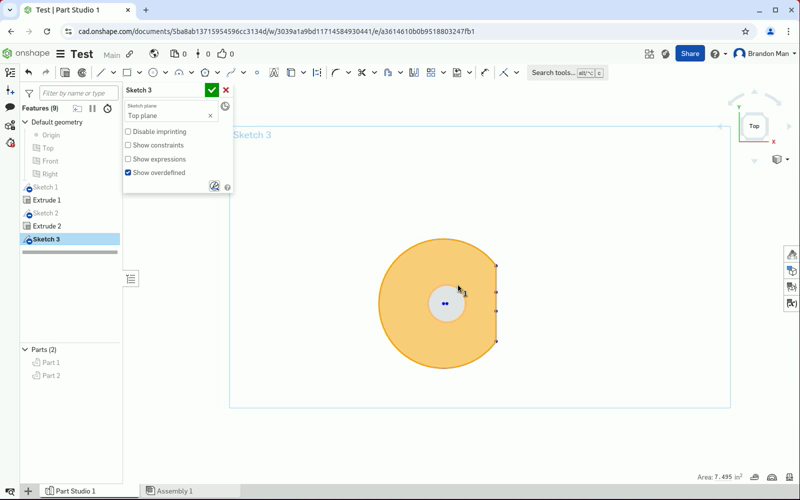
scroll(-6)
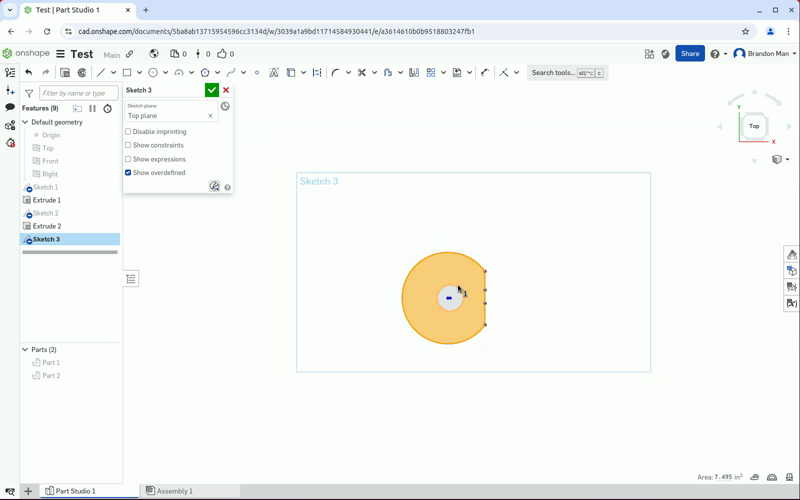
scroll(-6)
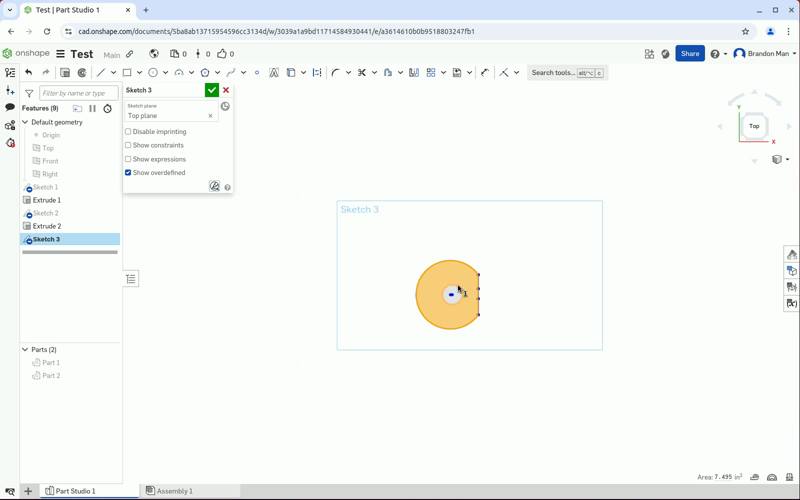
scroll(-6)
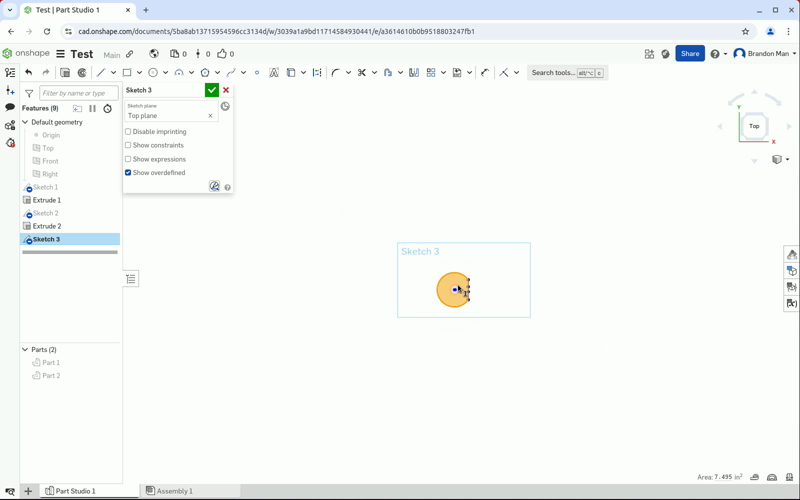
scroll(-6)
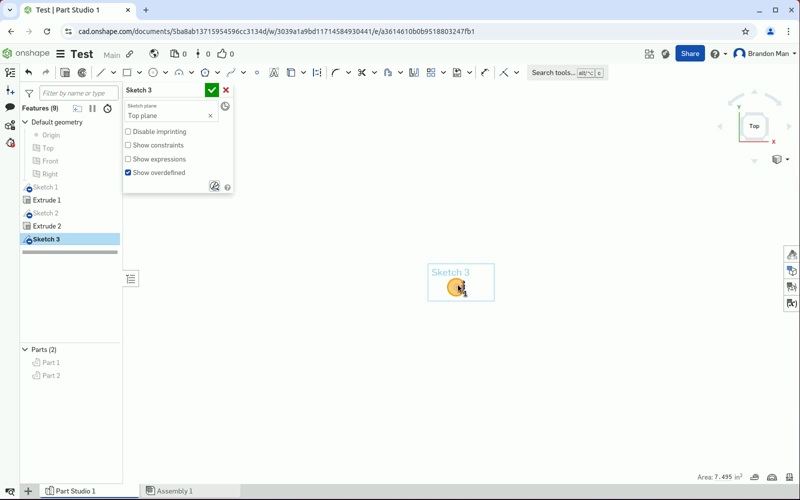
mouse_move(73, 352)
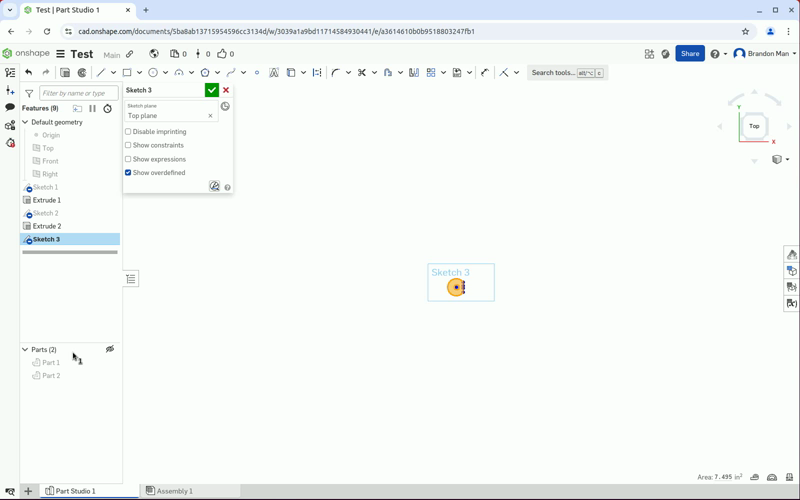
key(shift+y)
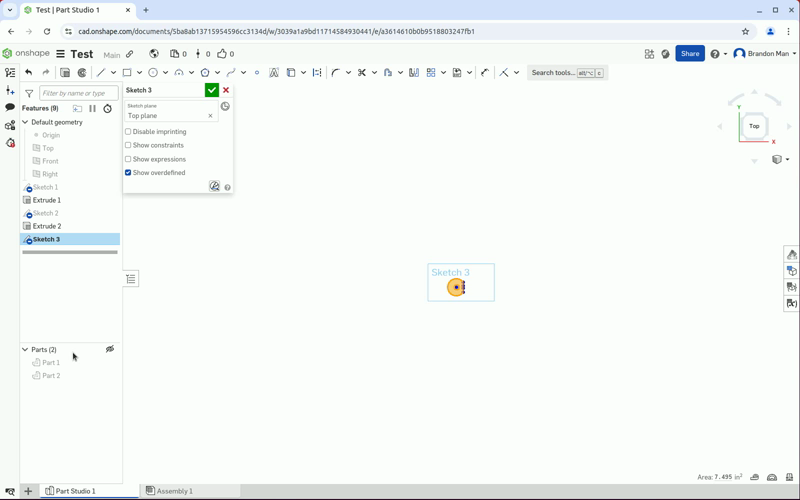
key(shift+e)
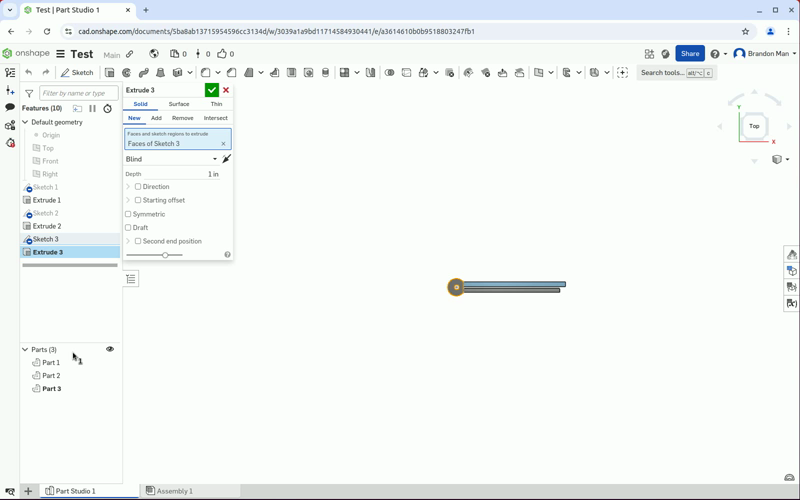
mouse_move(143, 106)
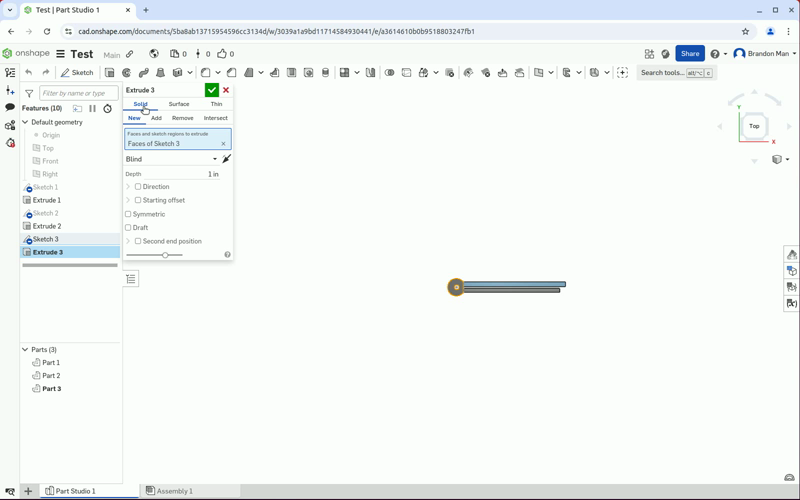
click(143, 106)
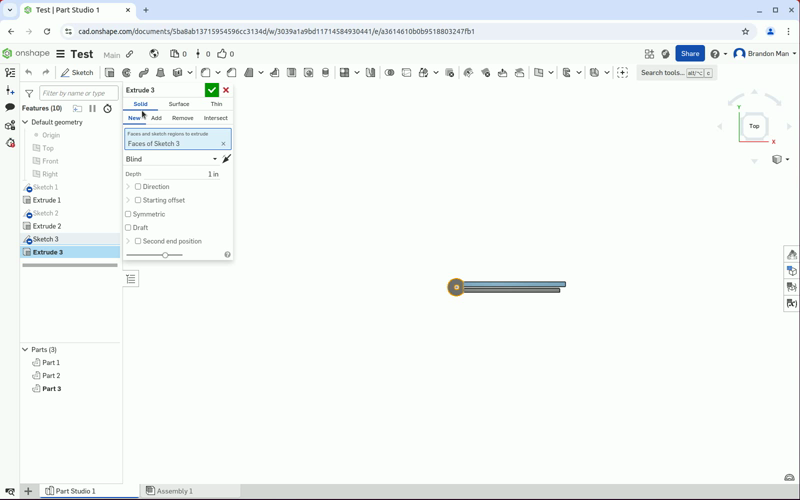
mouse_move(137, 120)
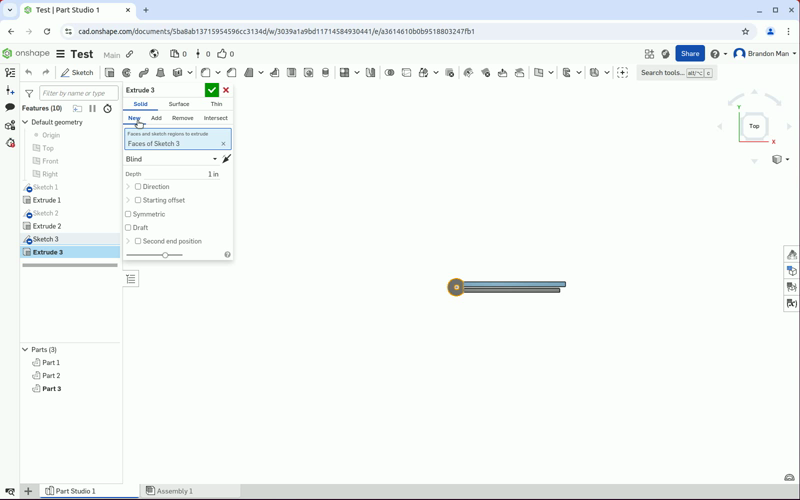
click(137, 120)
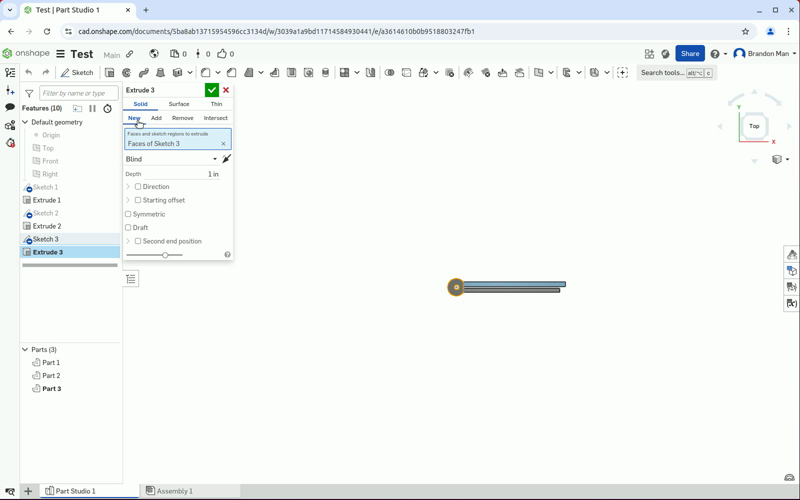
key(tab, 4)
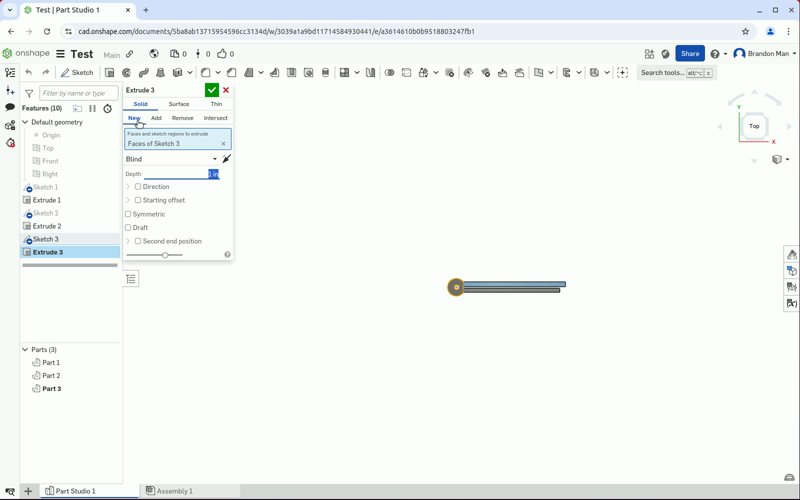
text(1.444)
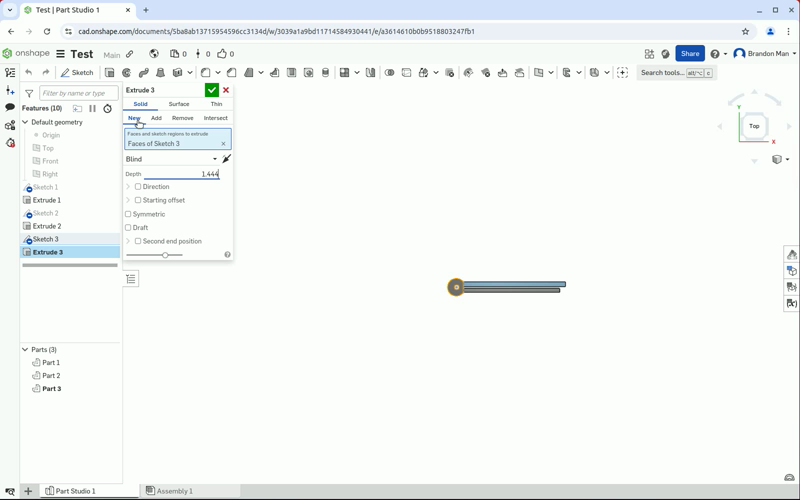
key(enter)
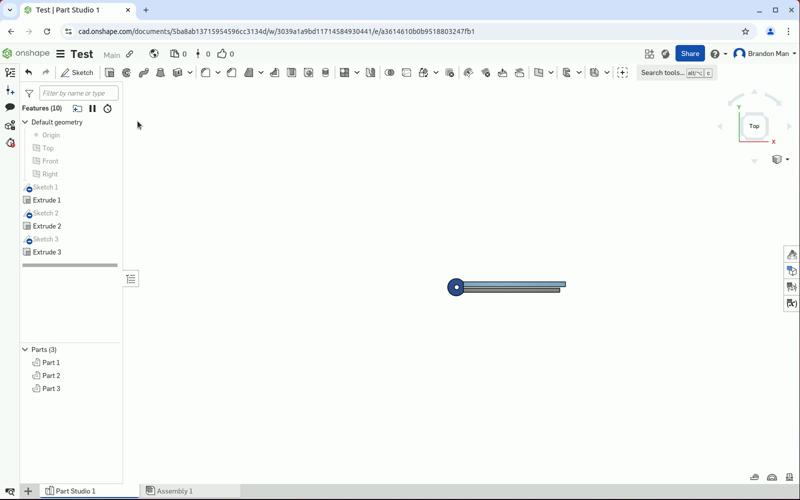
key(shift+h)
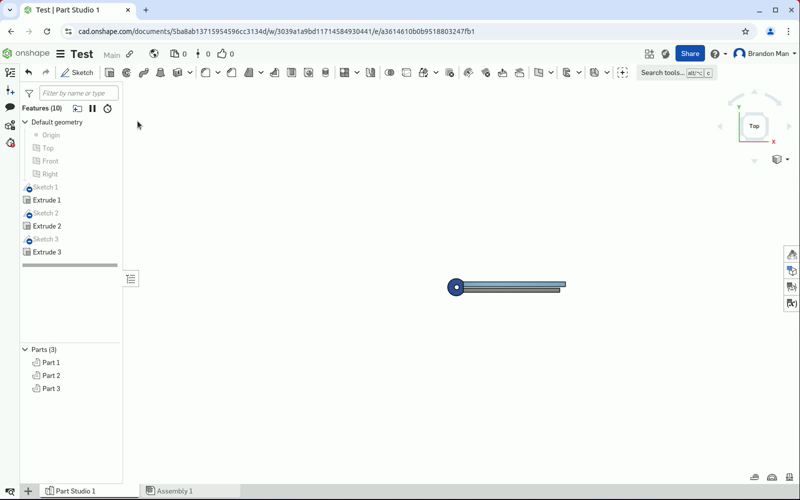
key(shift+h)
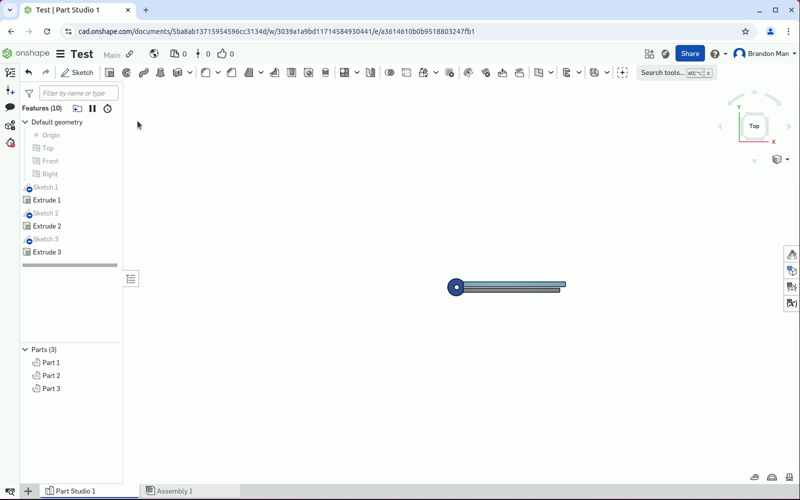
mouse_move(73, 189)
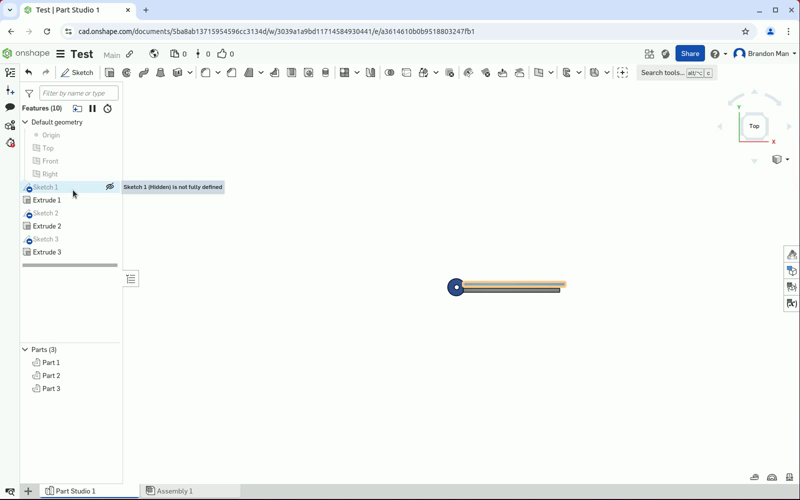
click(73, 189)
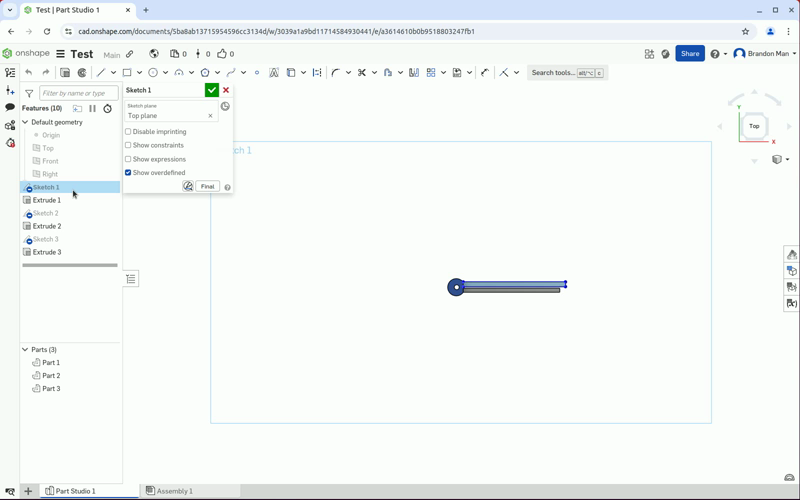
mouse_move(229, 92)
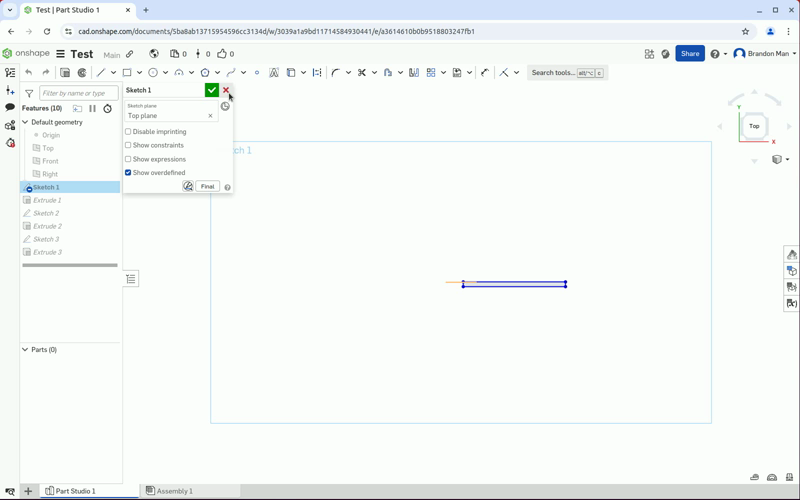
click(229, 92)
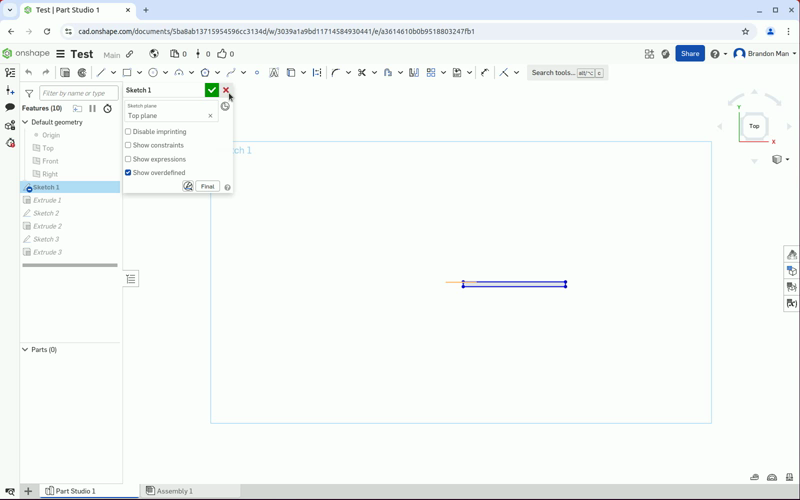
key(shift+s)
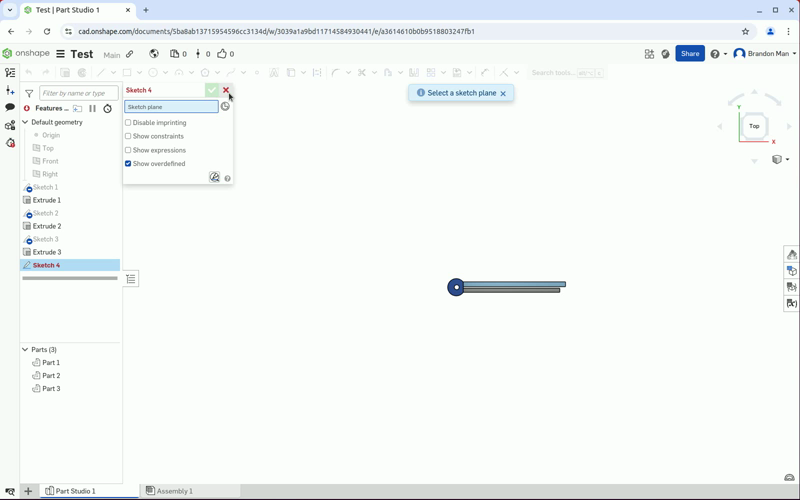
mouse_move(73, 150)
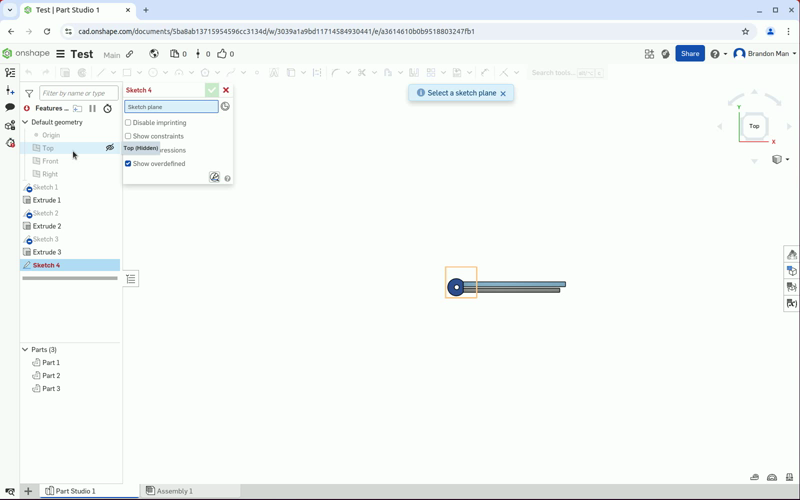
click(73, 150)
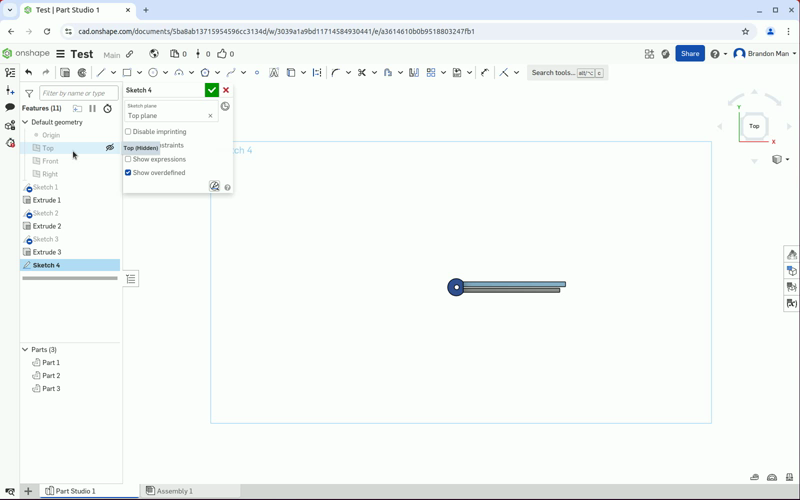
mouse_move(73, 352)
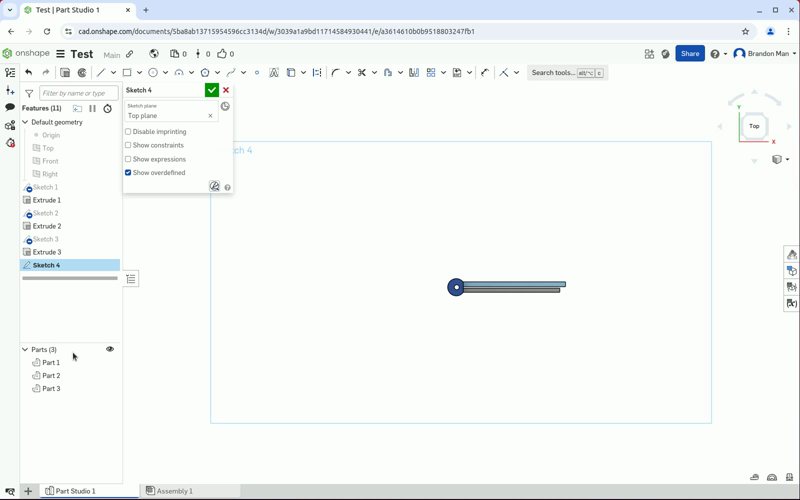
key(y)
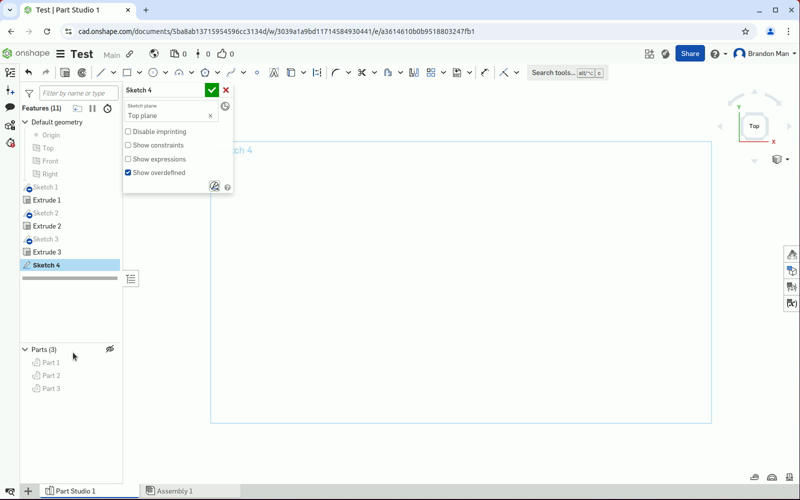
key(l)
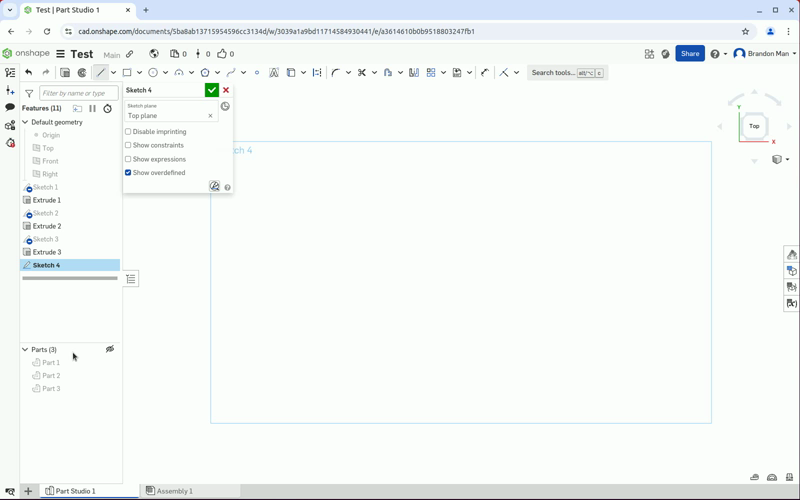
key_down(shift)
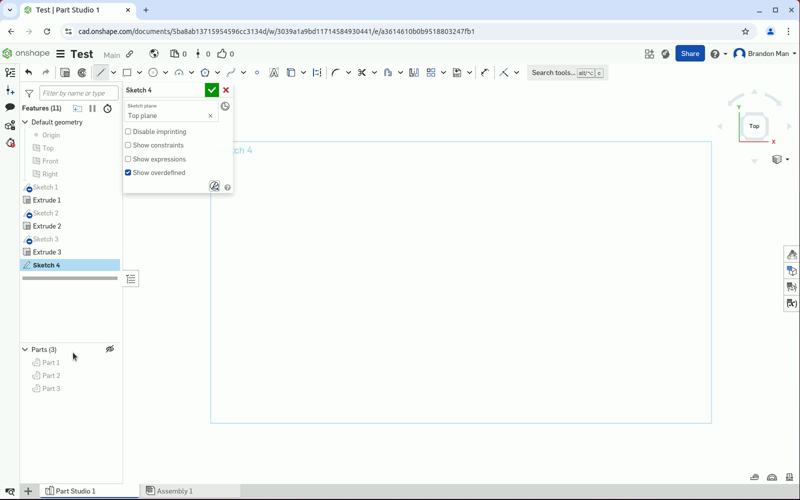
mouse_move(463, 288)
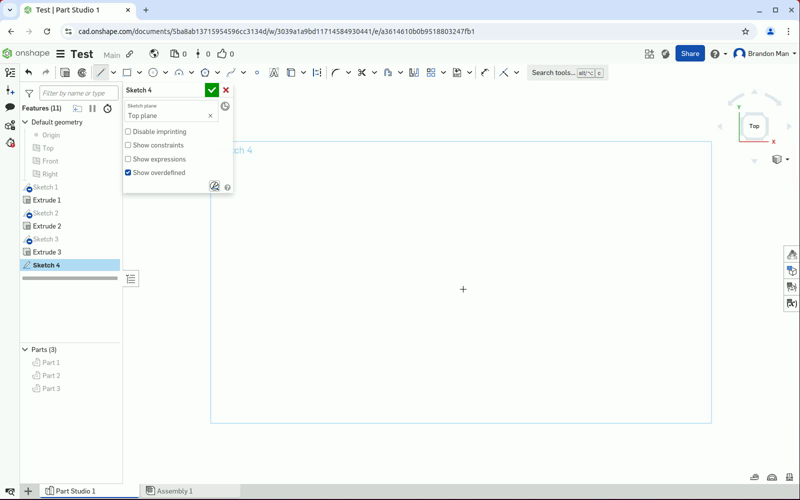
click(463, 288)
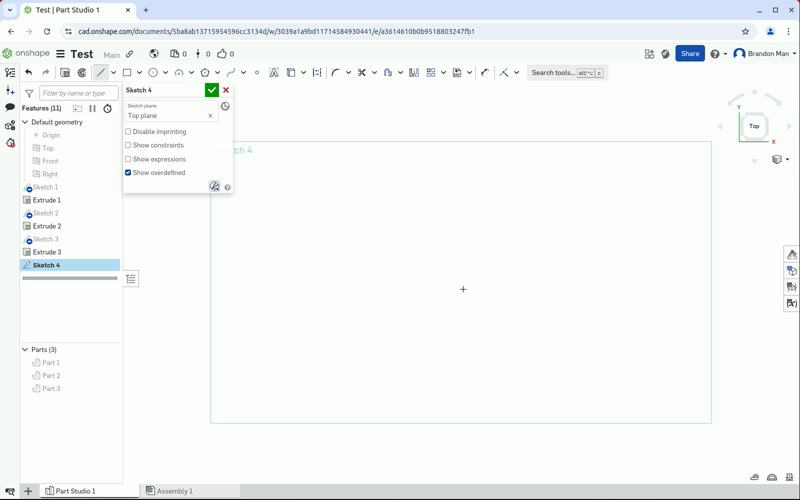
key_up(shift)
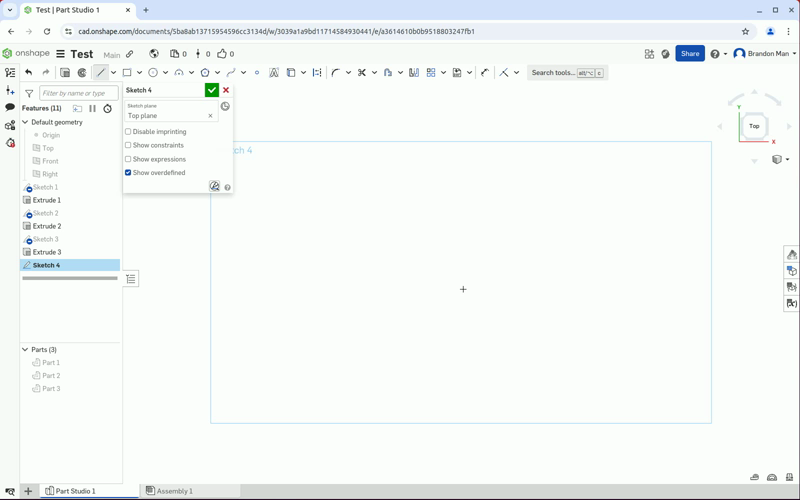
key_down(shift)
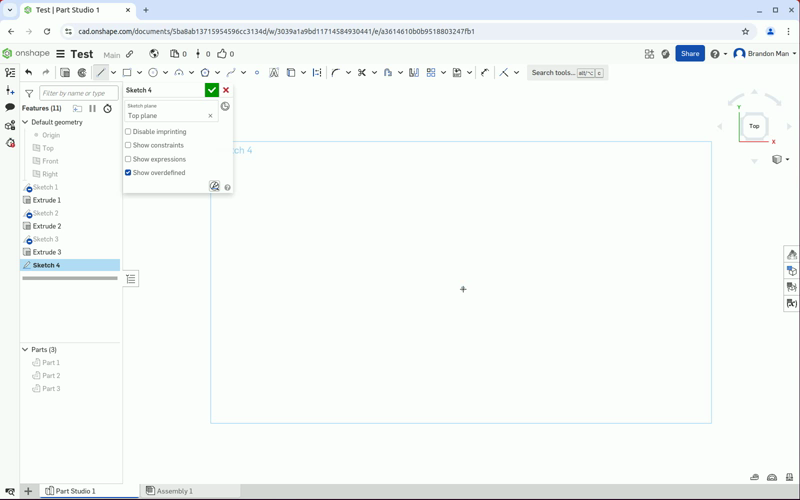
mouse_move(559, 288)
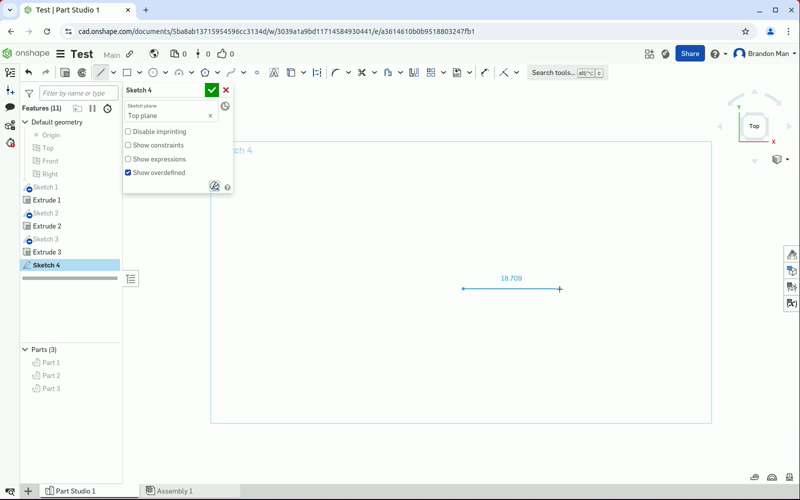
click(559, 288)
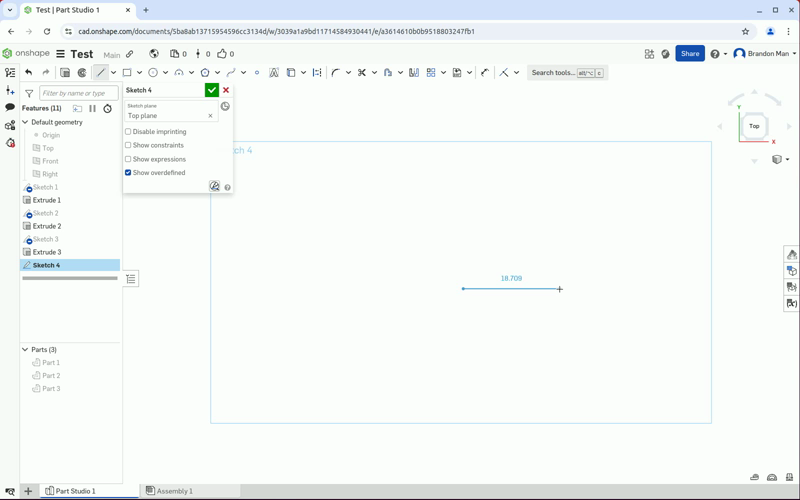
key_up(shift)
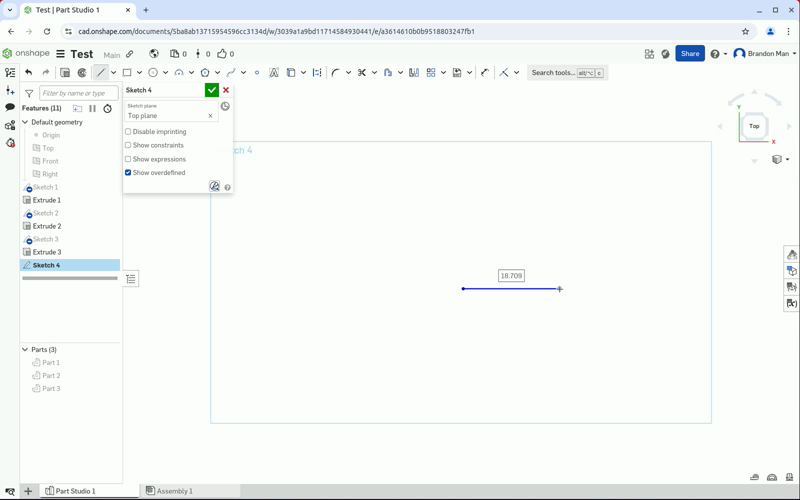
key_down(shift)
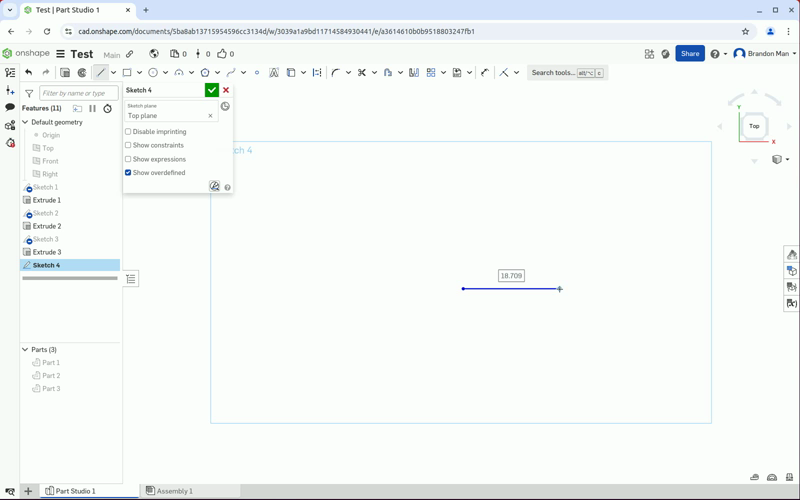
mouse_move(589, 288)
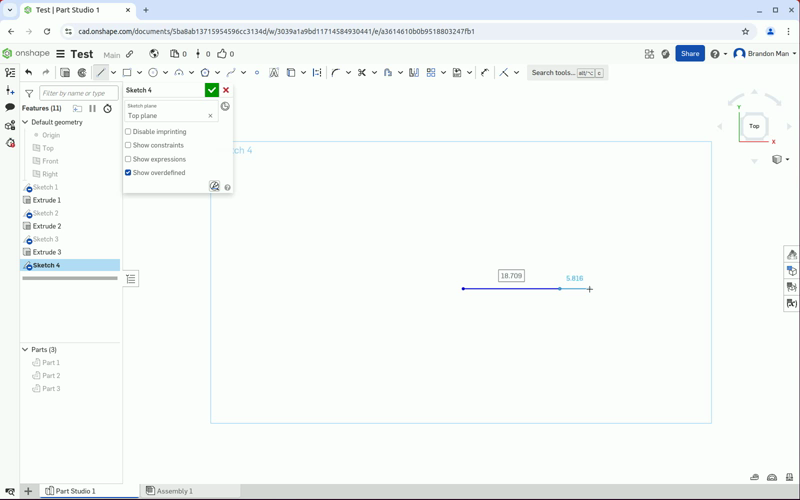
mouse_move(559, 286)
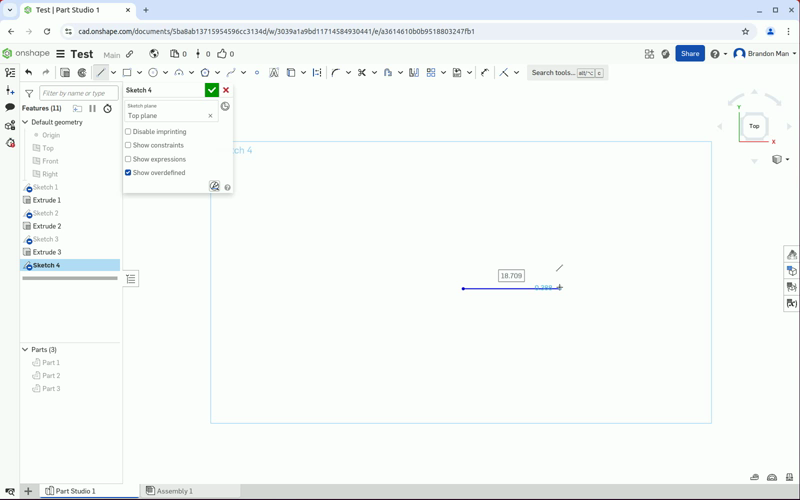
scroll(6)
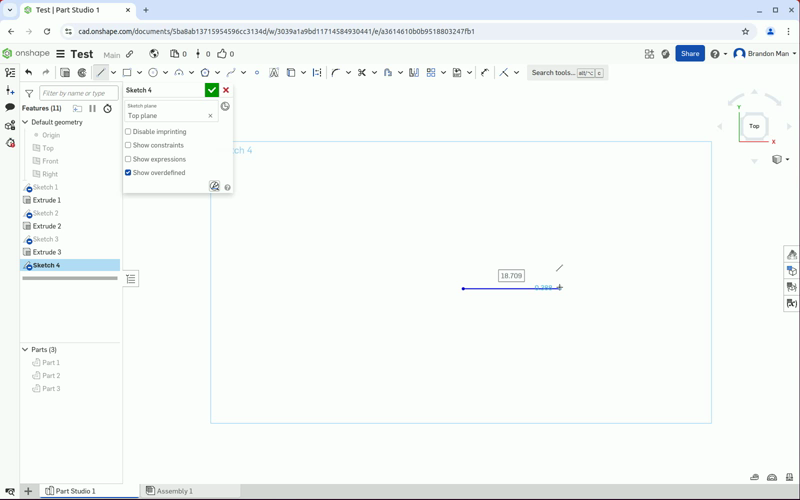
scroll(6)
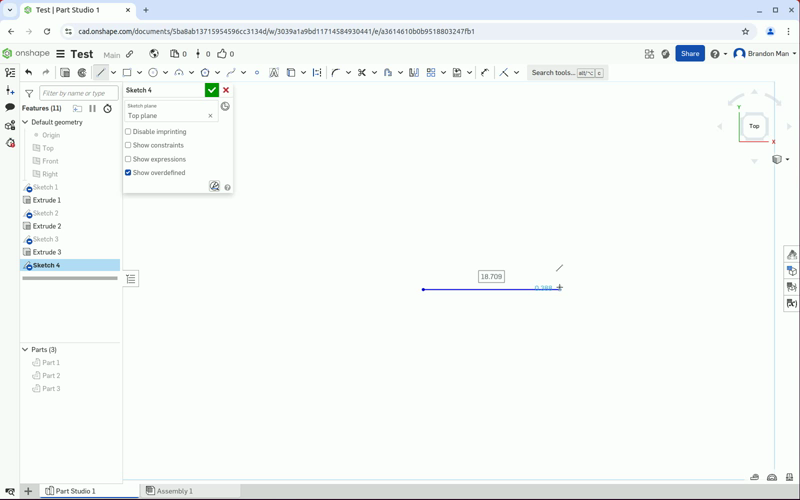
scroll(6)
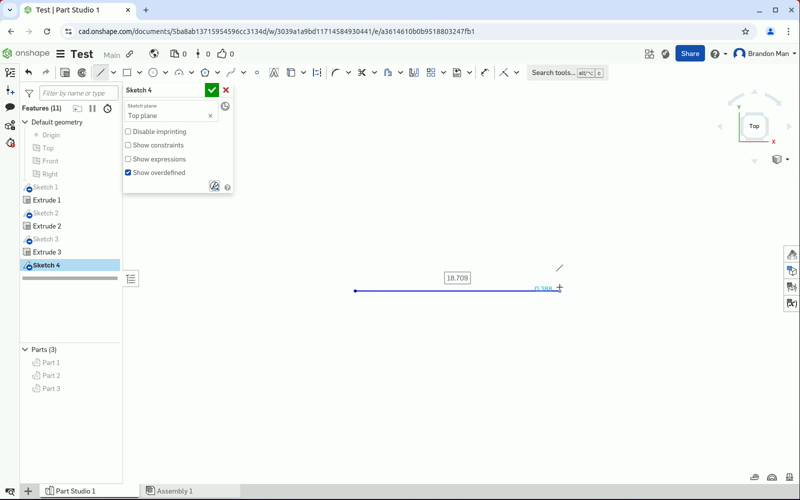
scroll(6)
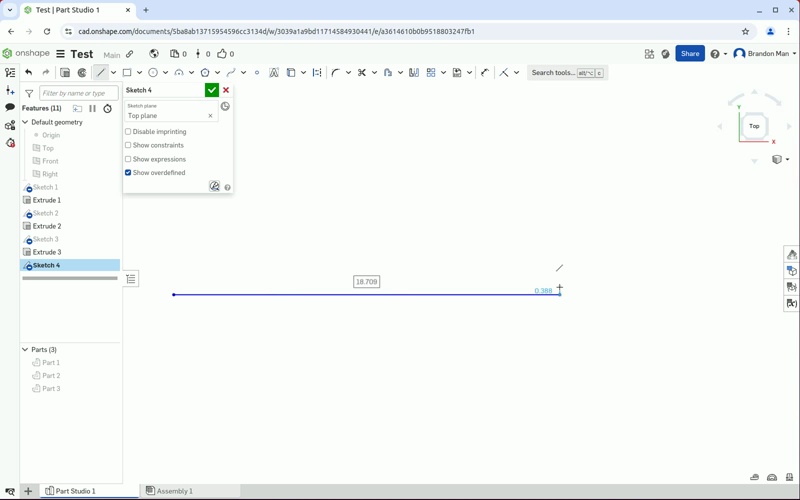
scroll(6)
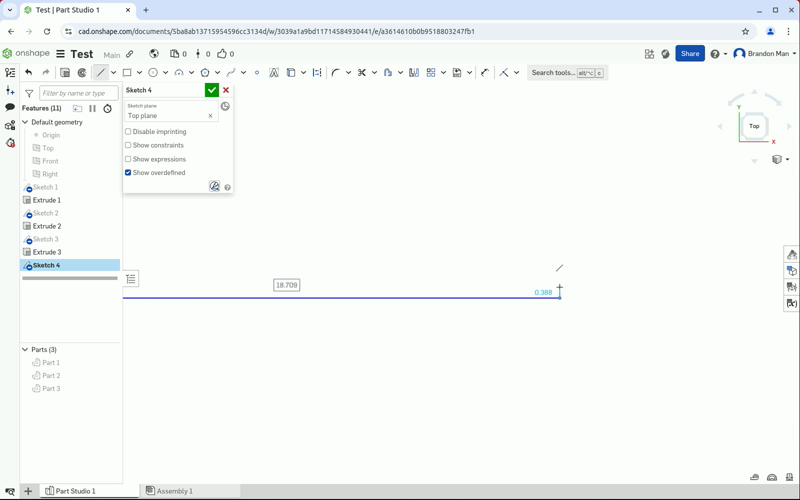
scroll(6)
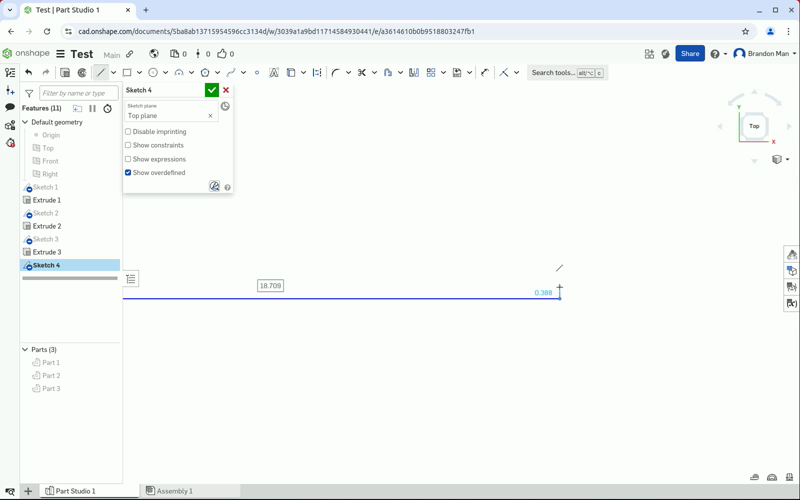
scroll(6)
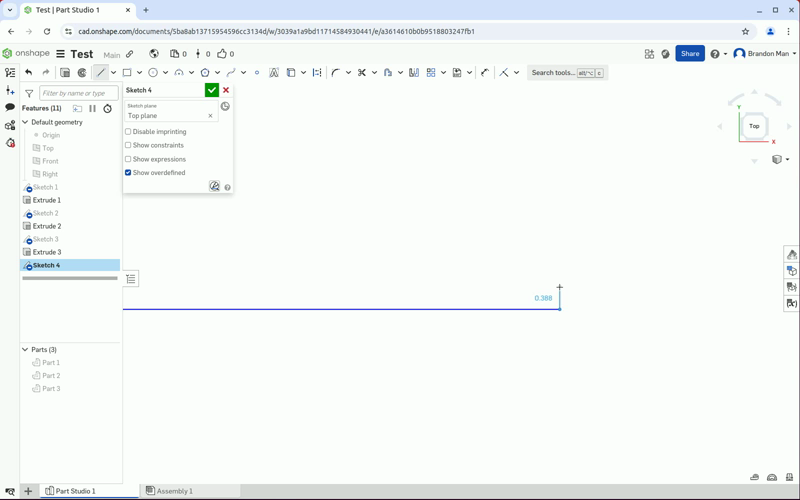
click(559, 286)
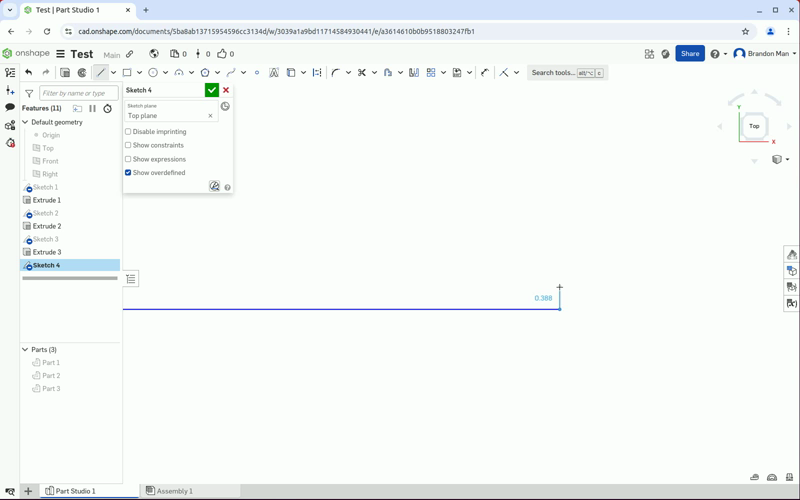
scroll(-6)
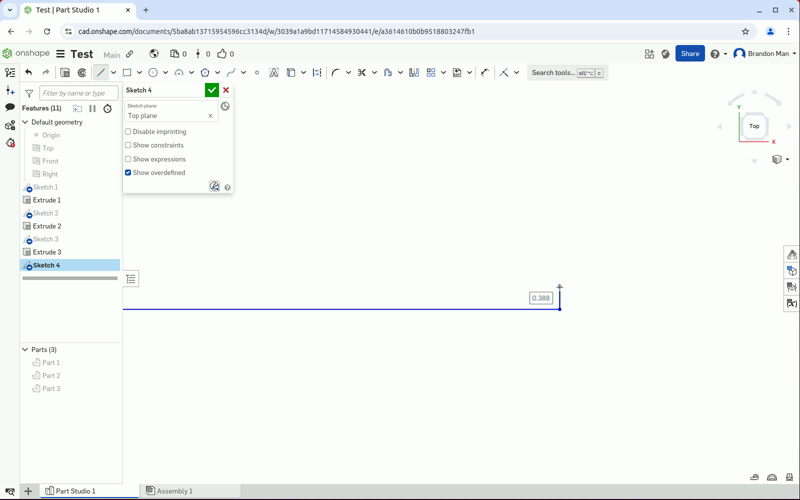
scroll(-6)
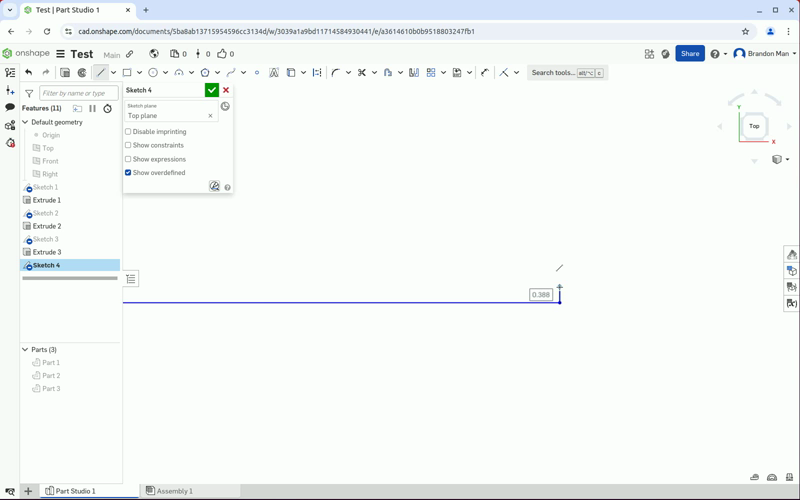
scroll(-6)
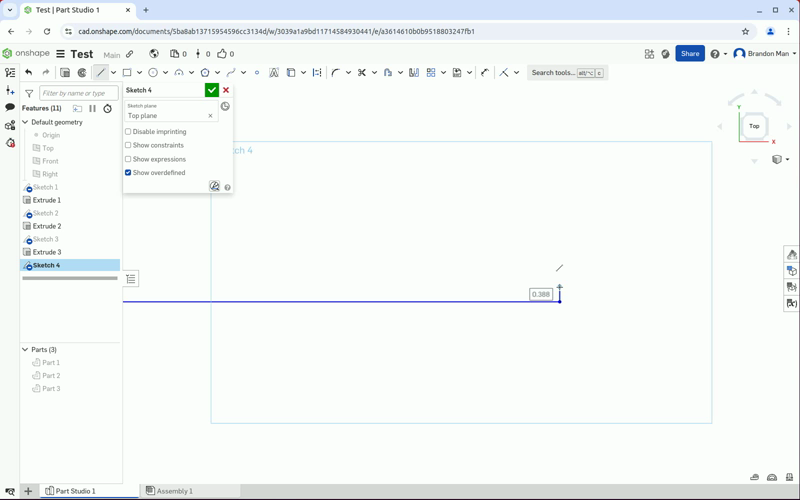
scroll(-6)
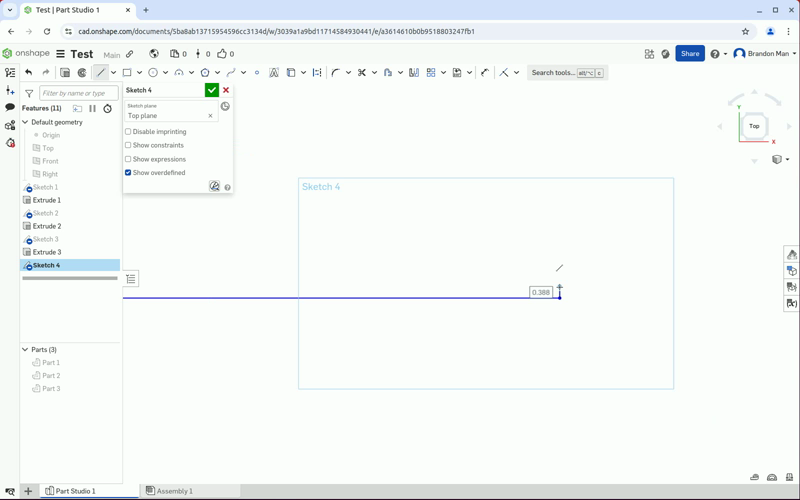
scroll(-6)
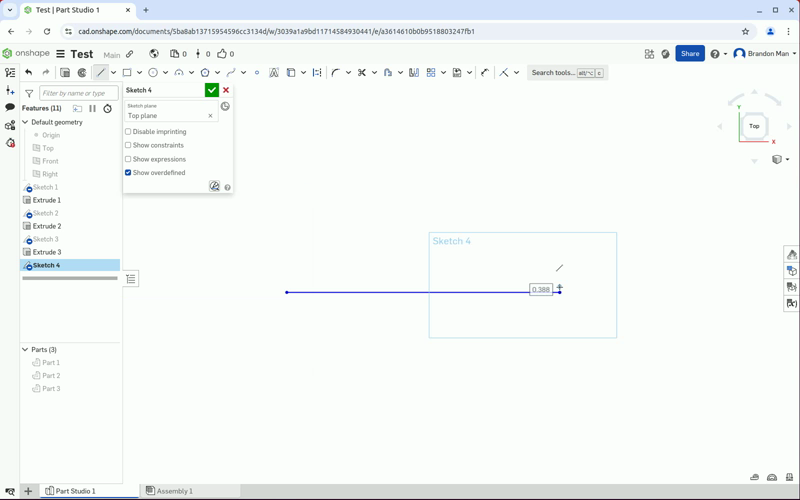
scroll(-6)
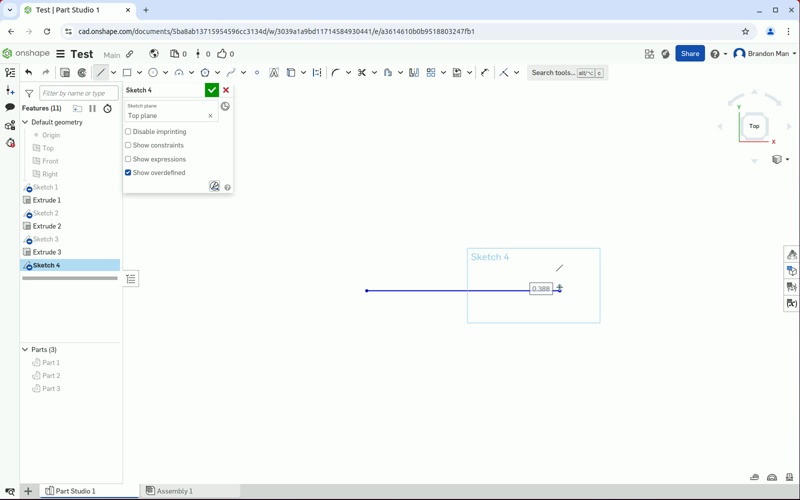
scroll(-6)
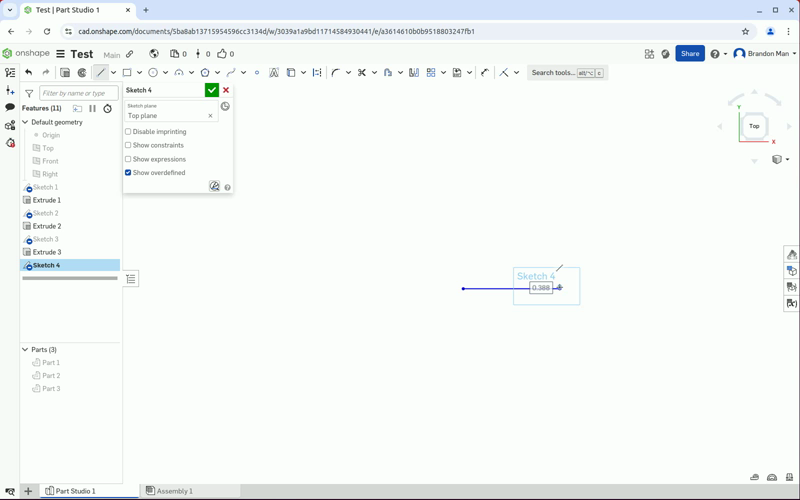
key_up(shift)
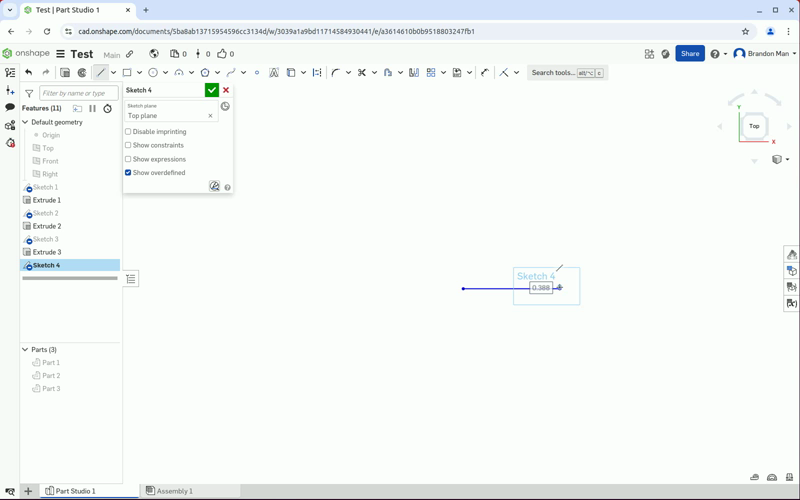
key_down(shift)
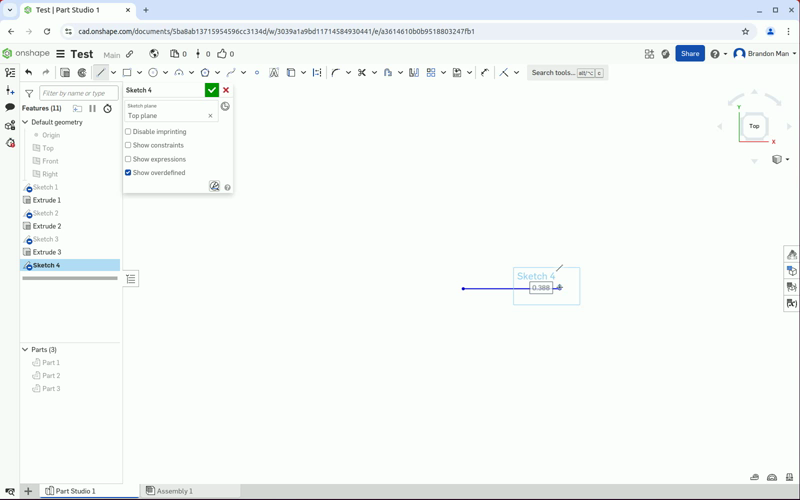
mouse_move(463, 286)
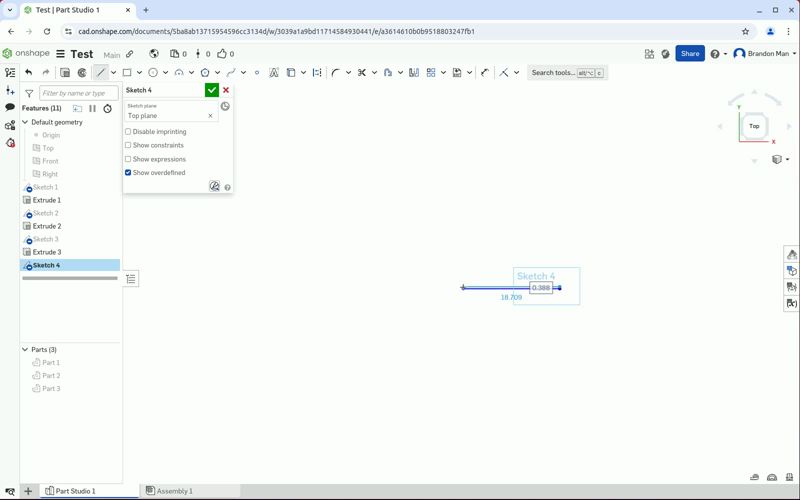
scroll(6)
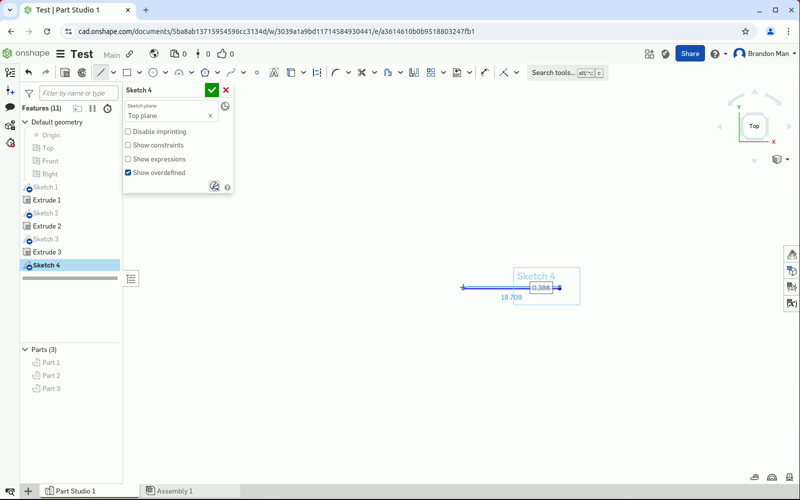
scroll(6)
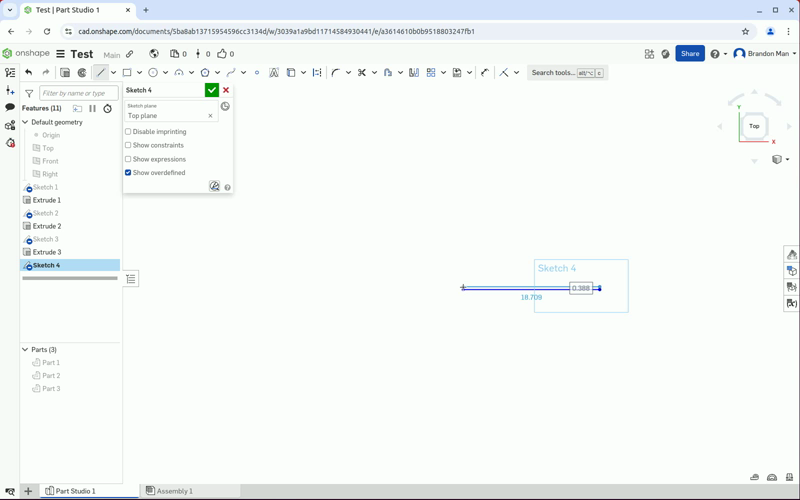
scroll(6)
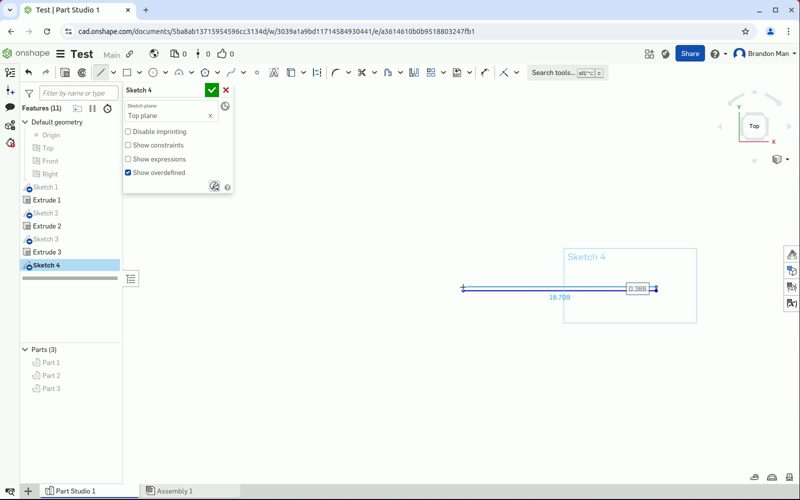
scroll(6)
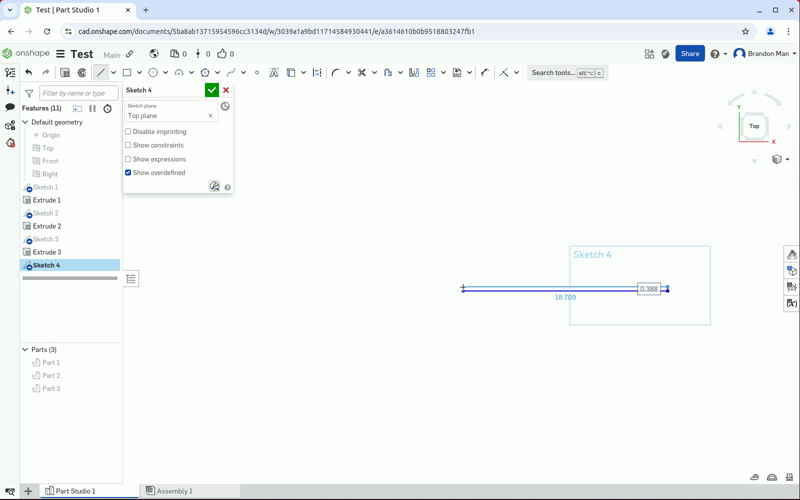
scroll(6)
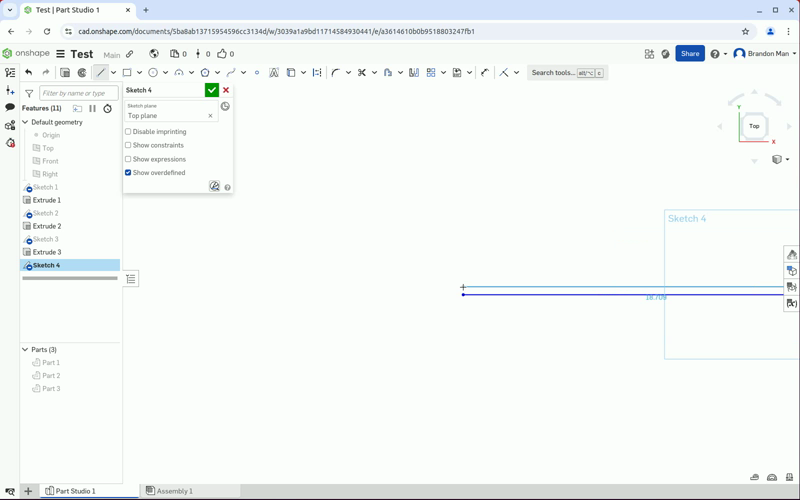
scroll(6)
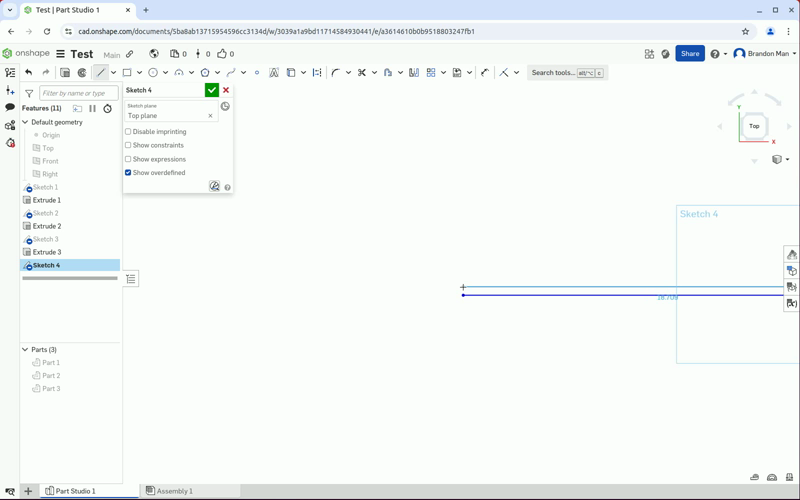
scroll(6)
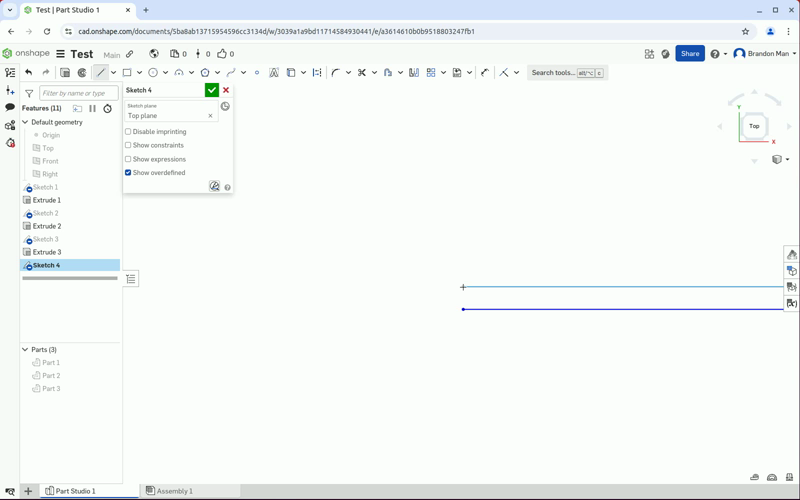
click(463, 286)
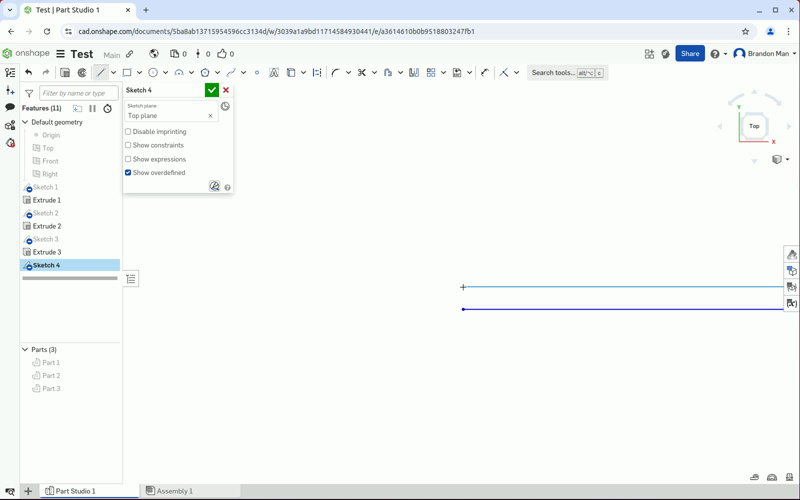
scroll(-6)
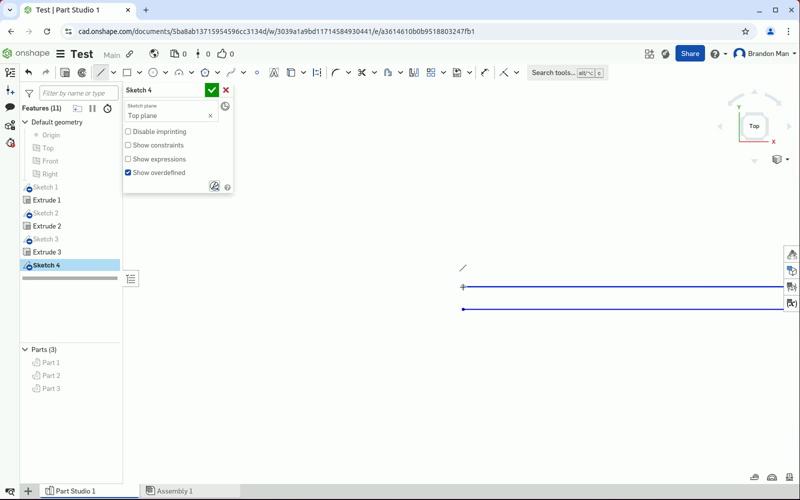
scroll(-6)
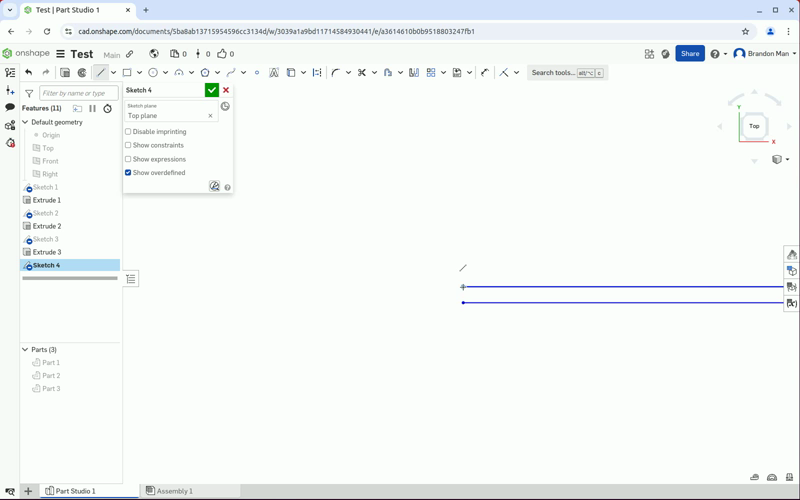
scroll(-6)
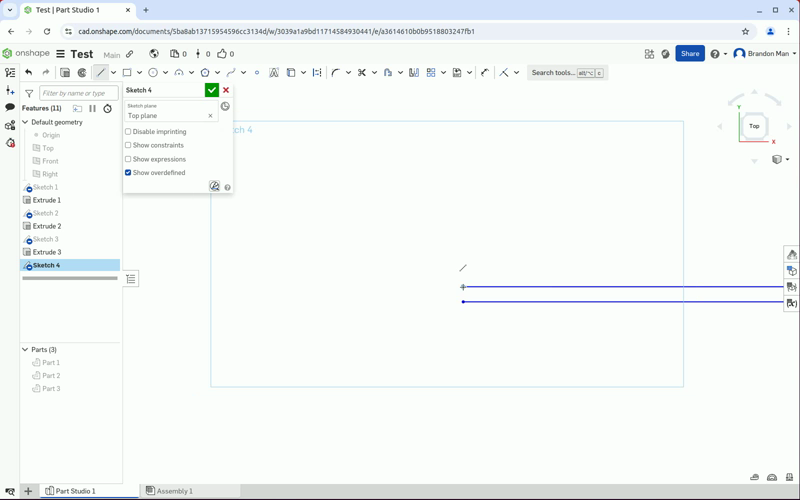
scroll(-6)
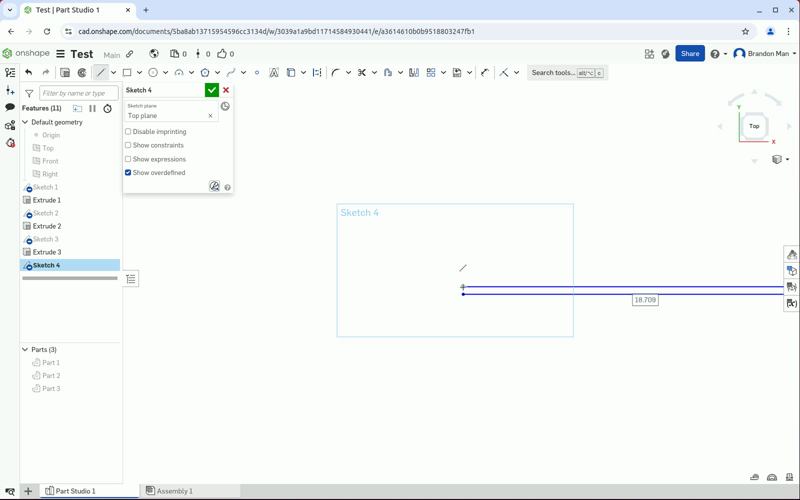
scroll(-6)
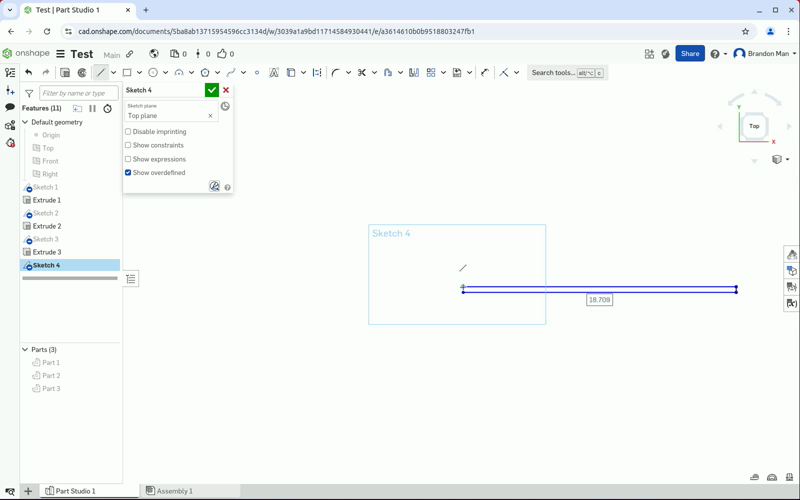
scroll(-6)
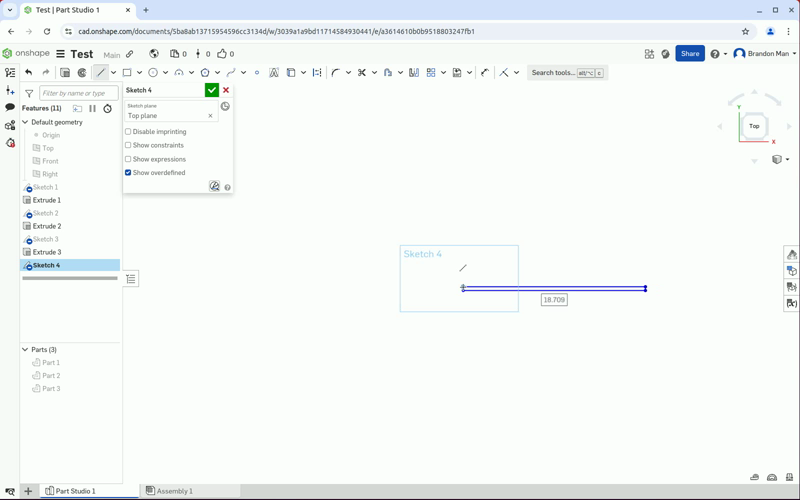
scroll(-6)
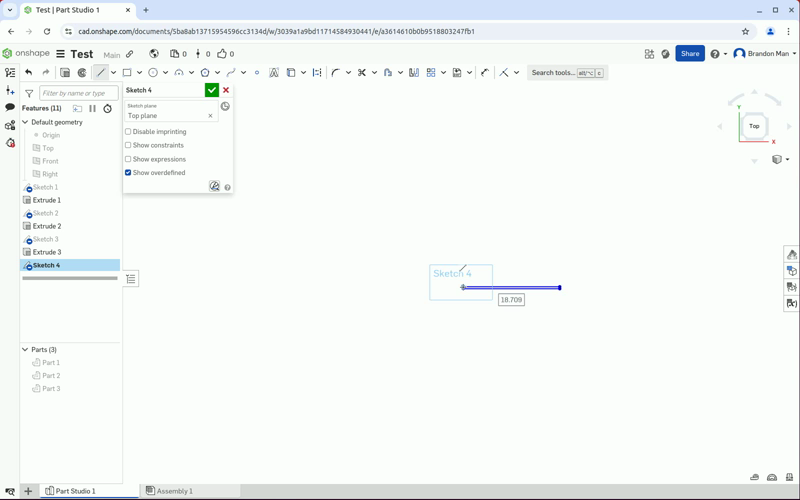
key_up(shift)
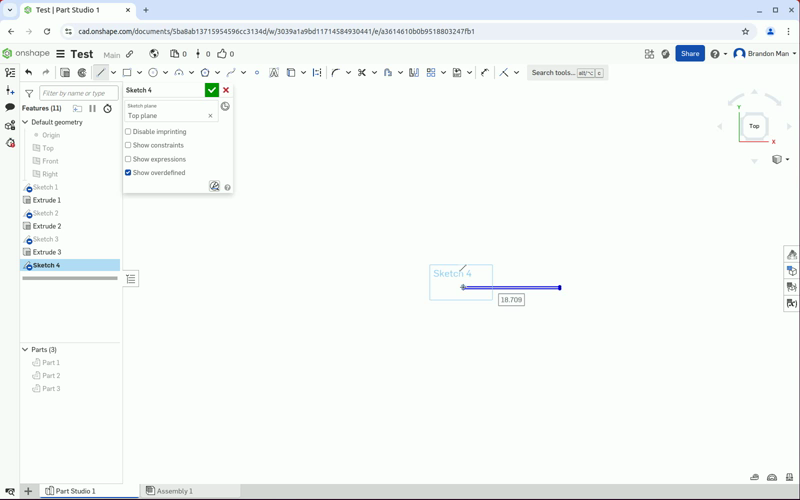
mouse_move(493, 286)
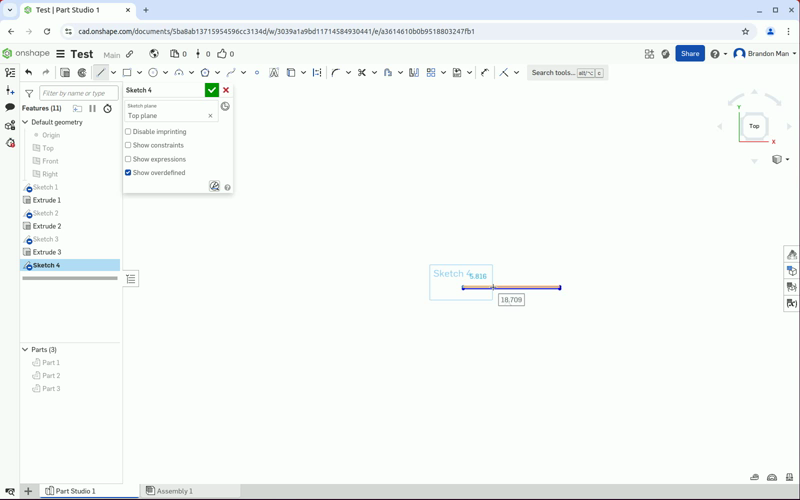
key_down(shift)
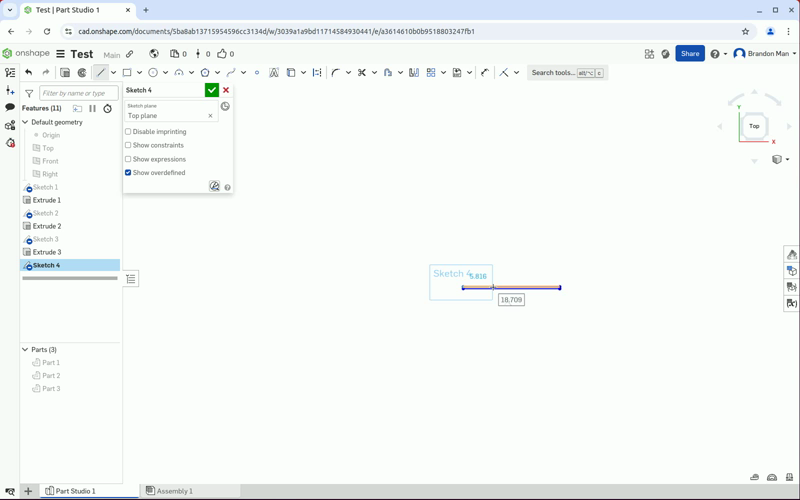
mouse_move(463, 288)
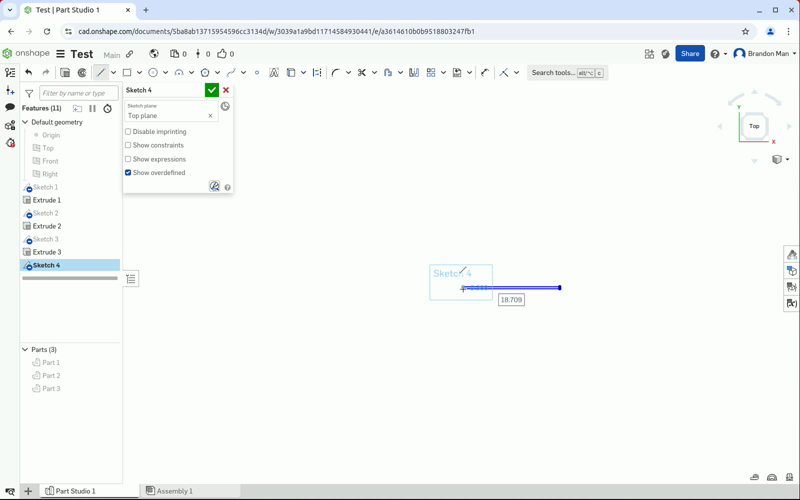
scroll(6)
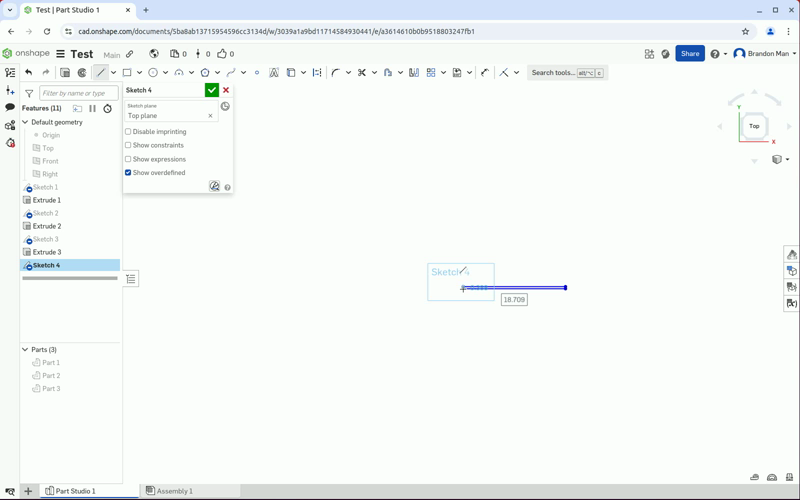
scroll(6)
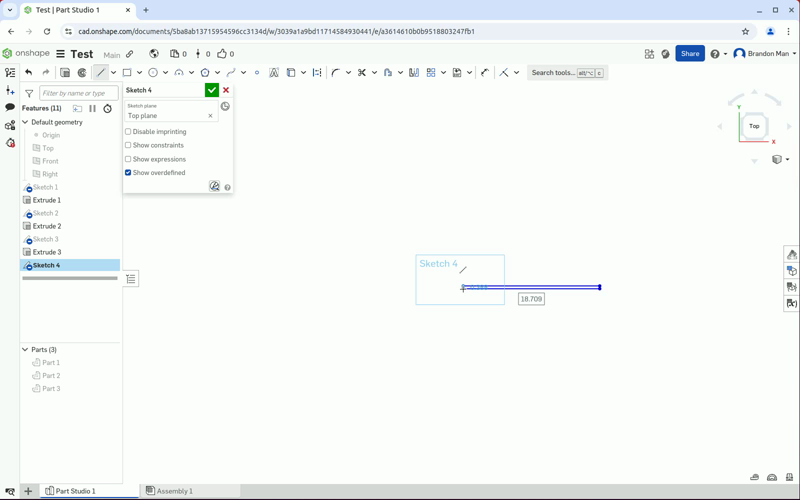
scroll(6)
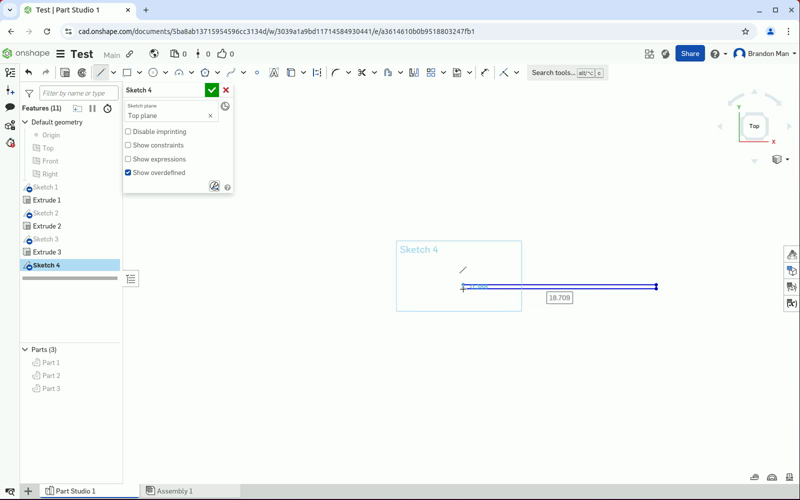
scroll(6)
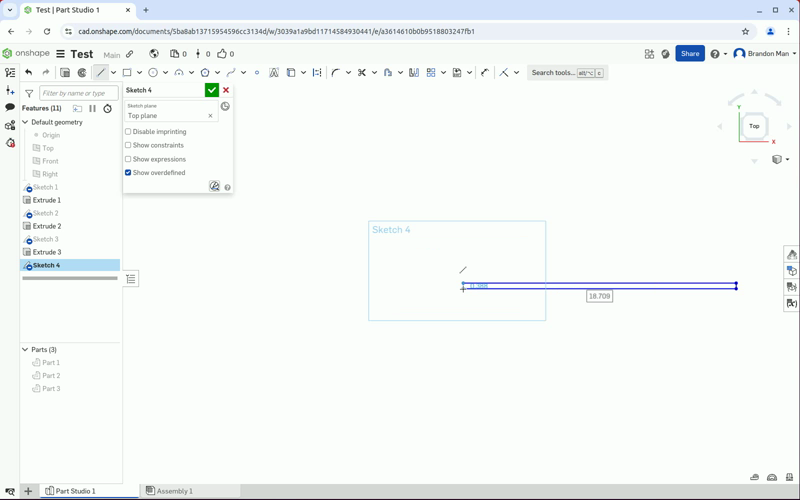
scroll(6)
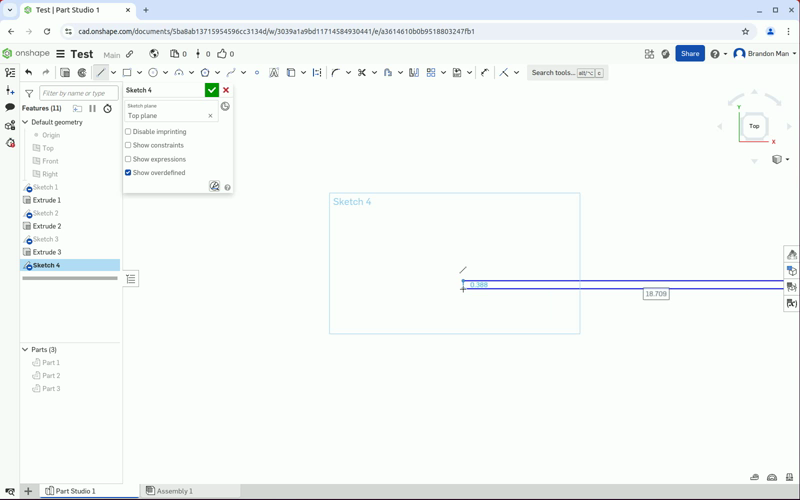
scroll(6)
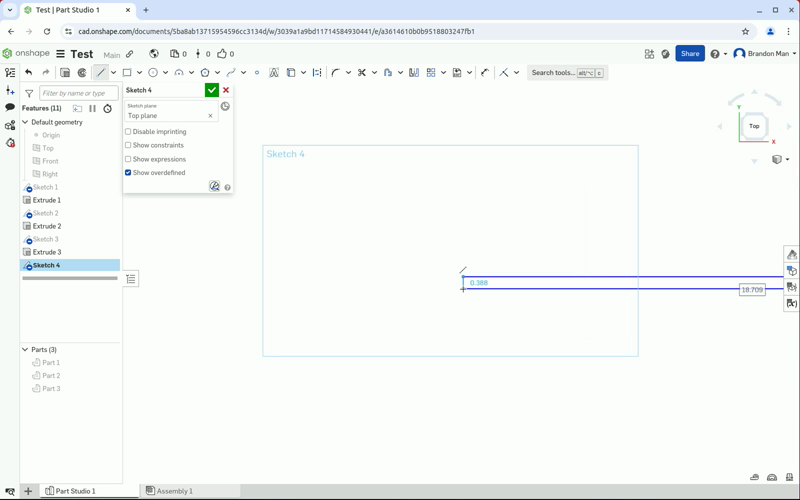
scroll(6)
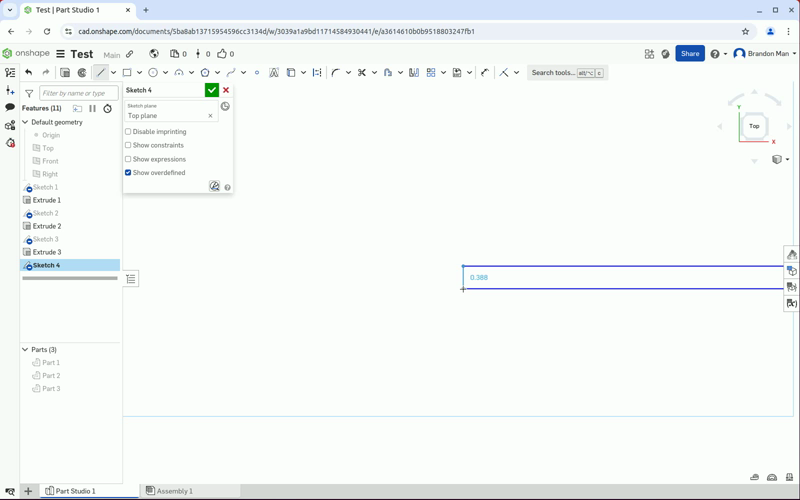
key_up(shift)
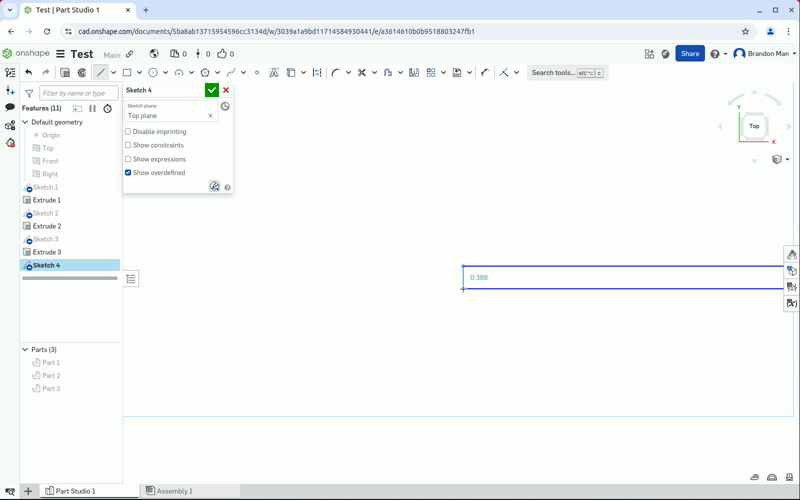
click(463, 288)
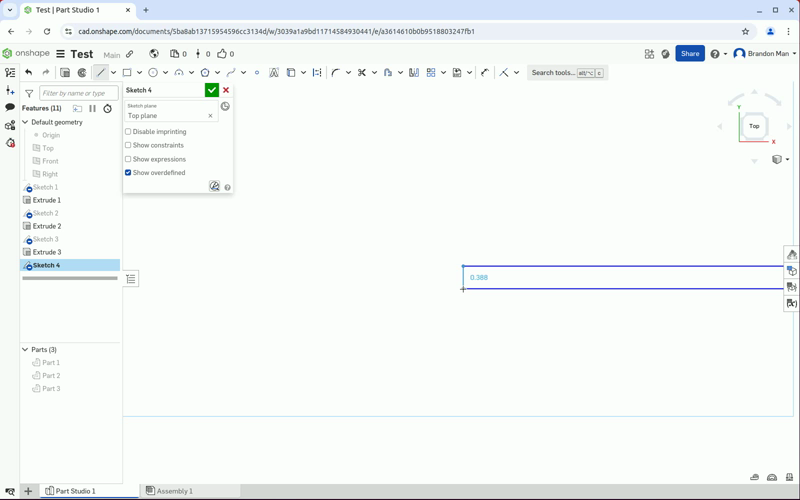
scroll(-6)
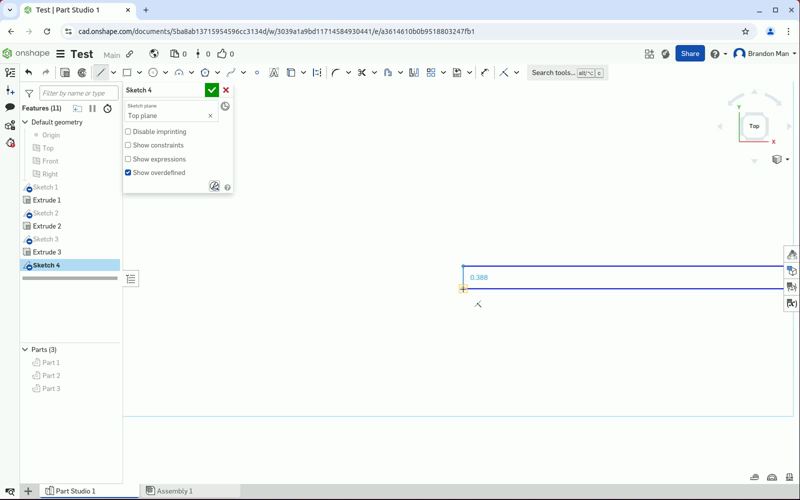
scroll(-6)
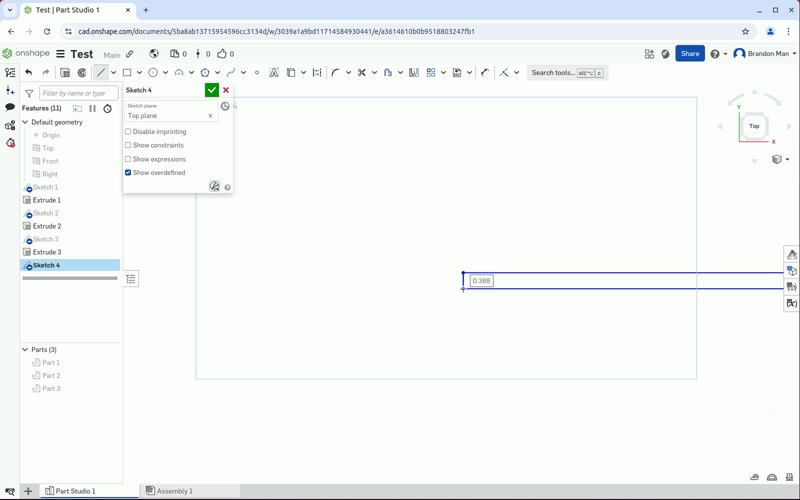
scroll(-6)
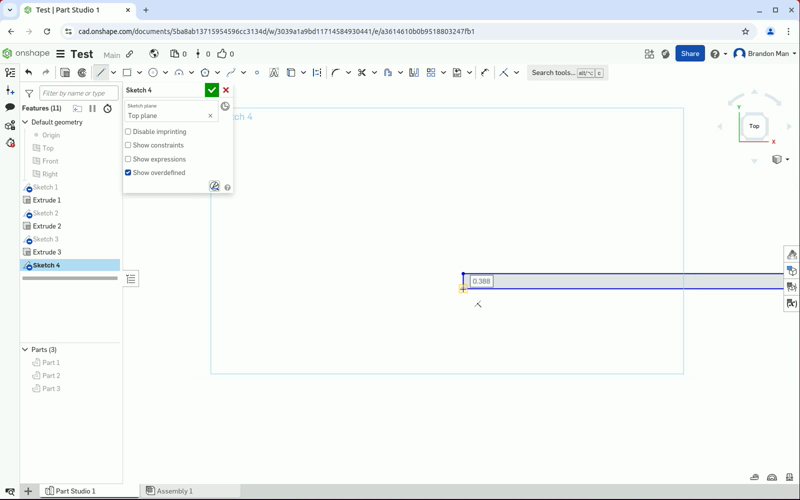
scroll(-6)
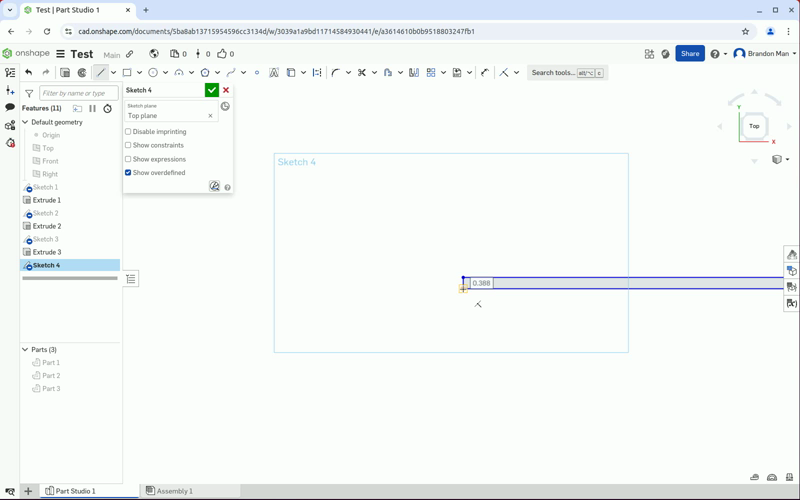
scroll(-6)
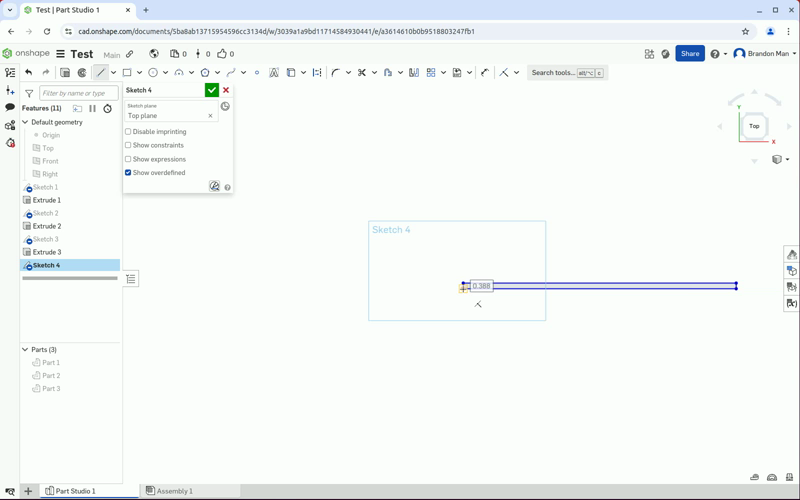
scroll(-6)
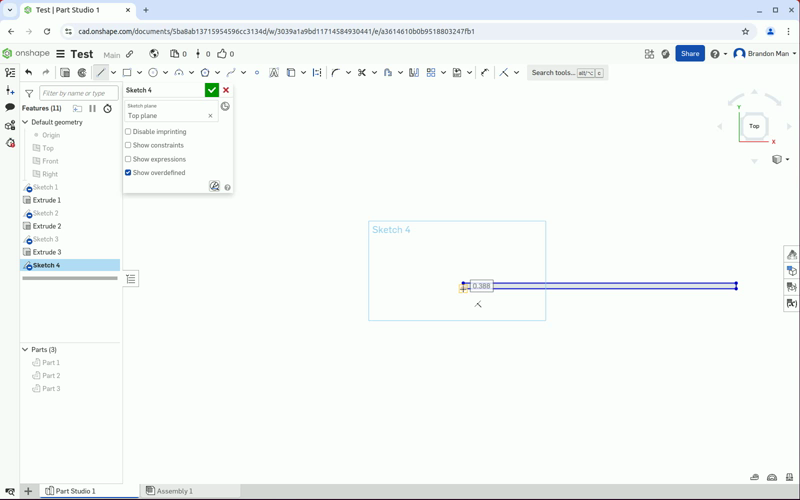
scroll(-6)
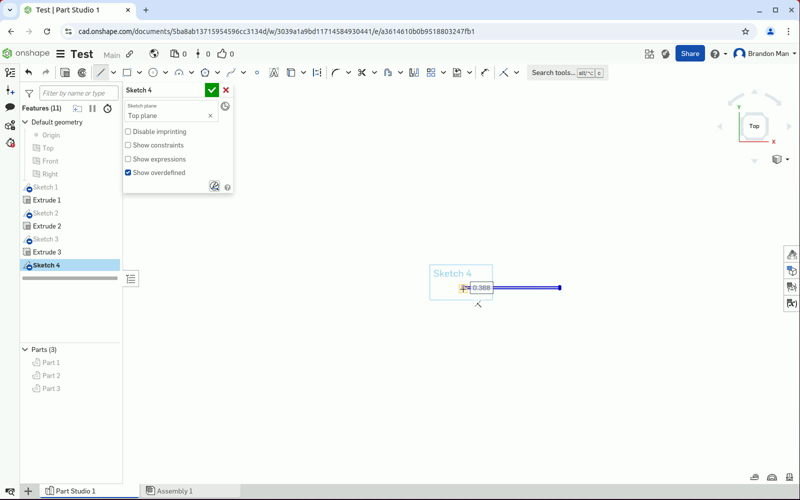
key(esc)
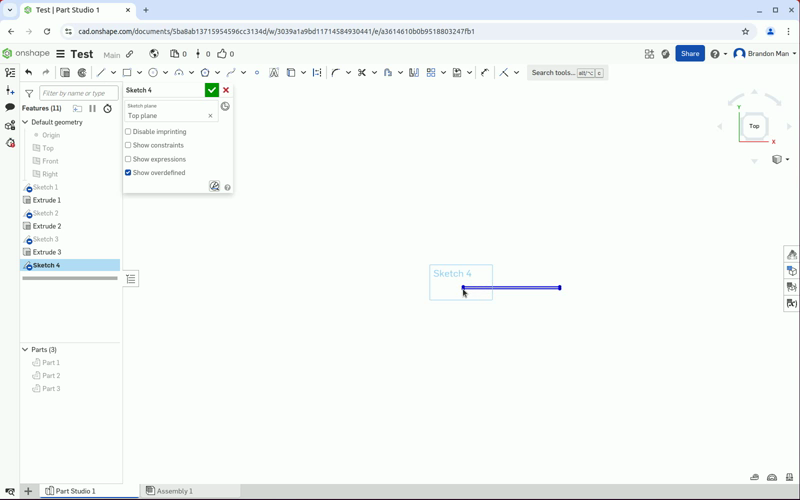
mouse_move(488, 287)
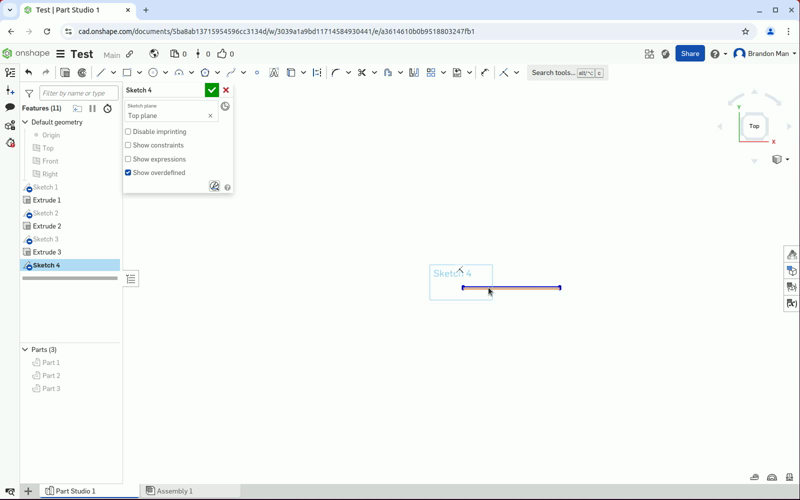
scroll(6)
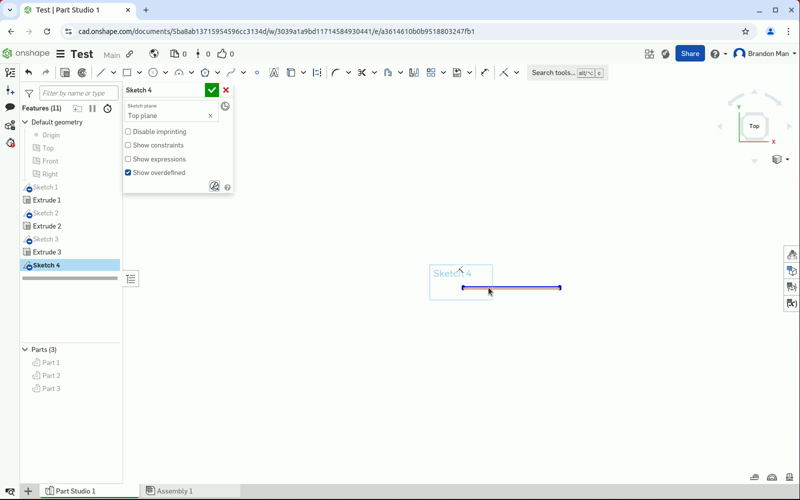
scroll(6)
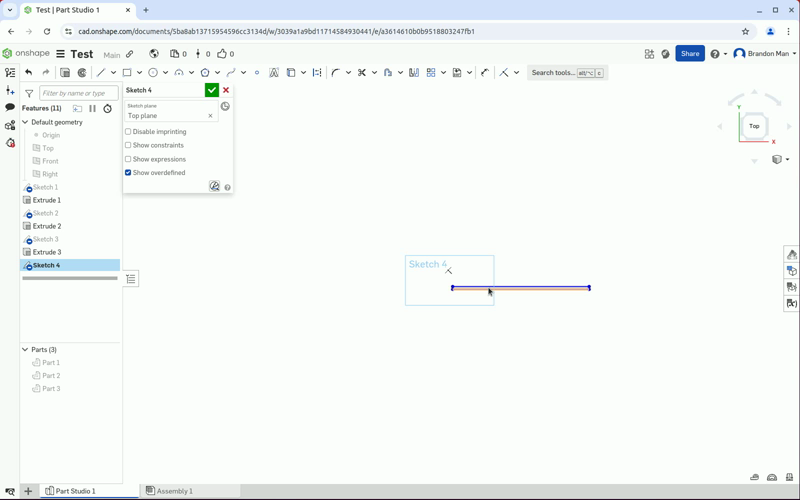
scroll(6)
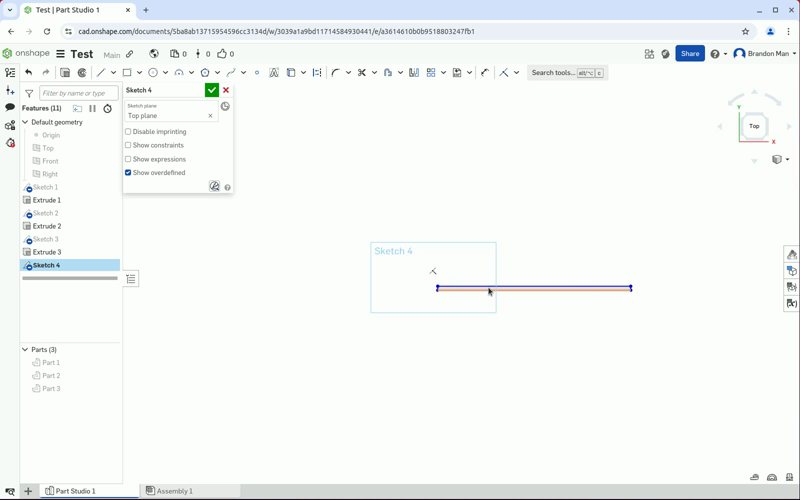
scroll(6)
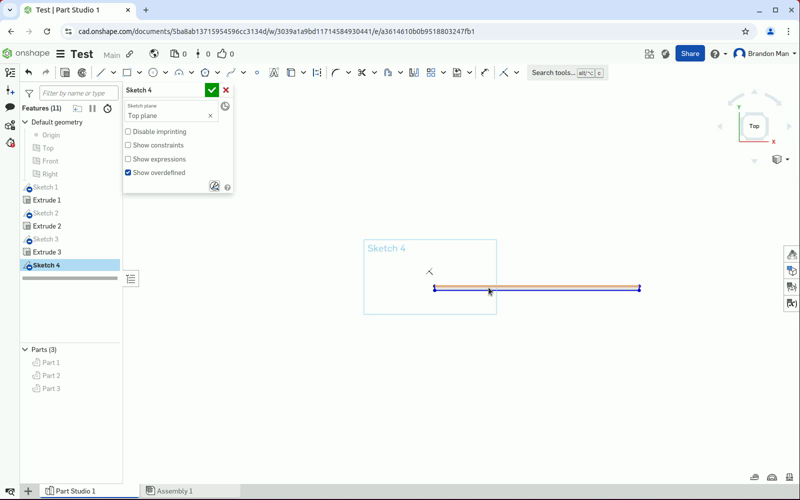
scroll(6)
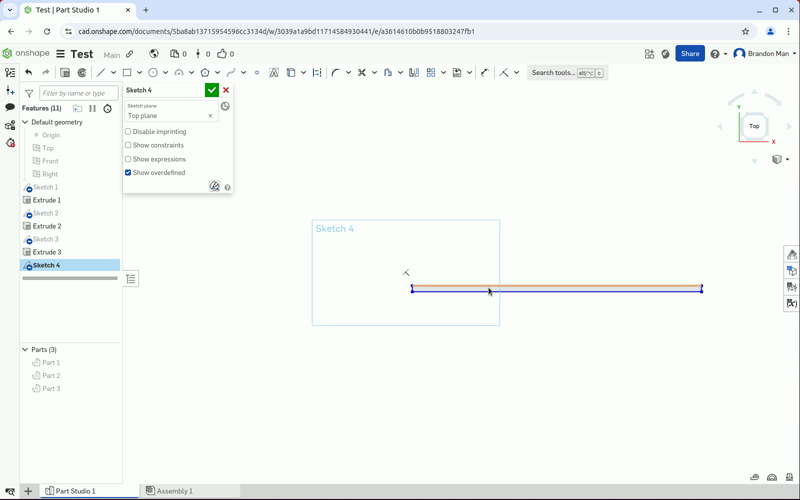
scroll(6)
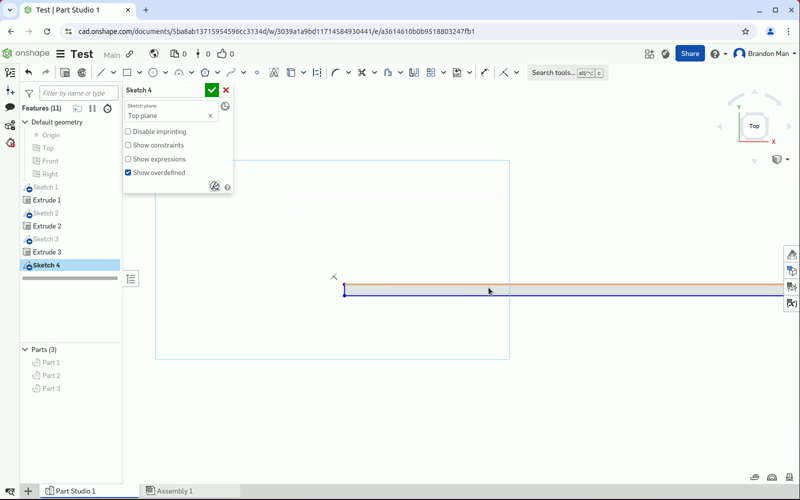
scroll(6)
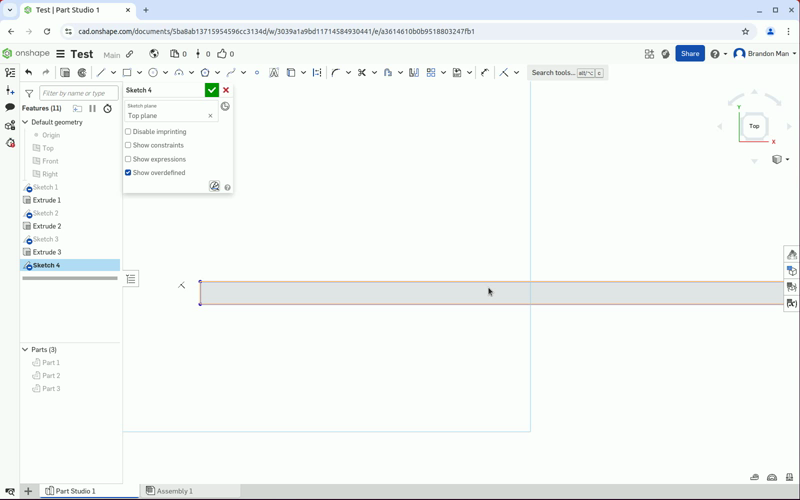
click(488, 287)
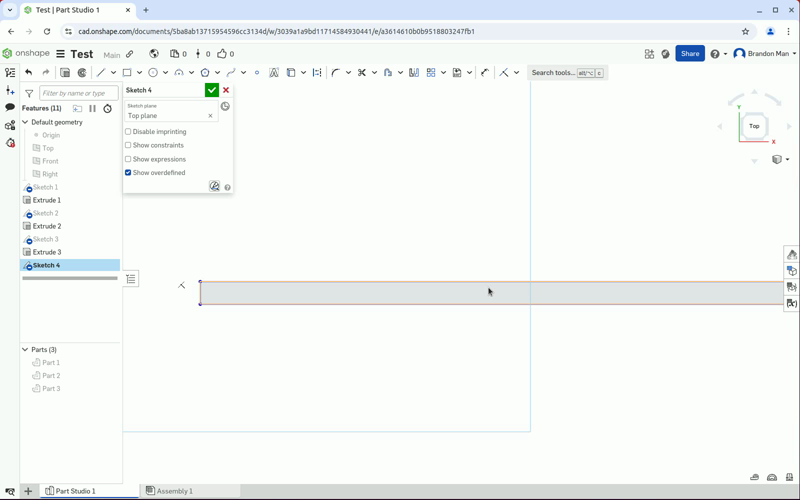
scroll(-6)
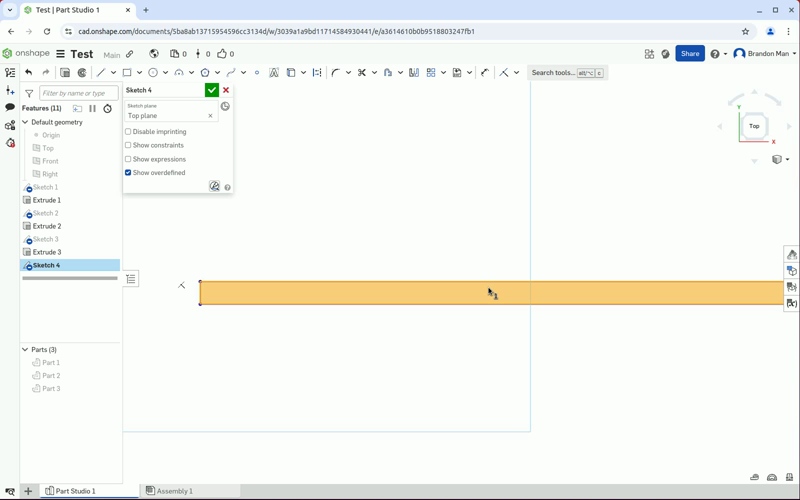
scroll(-6)
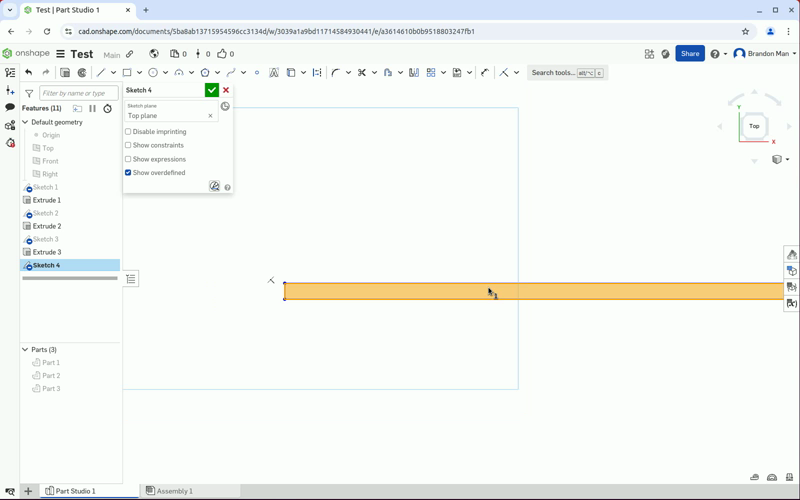
scroll(-6)
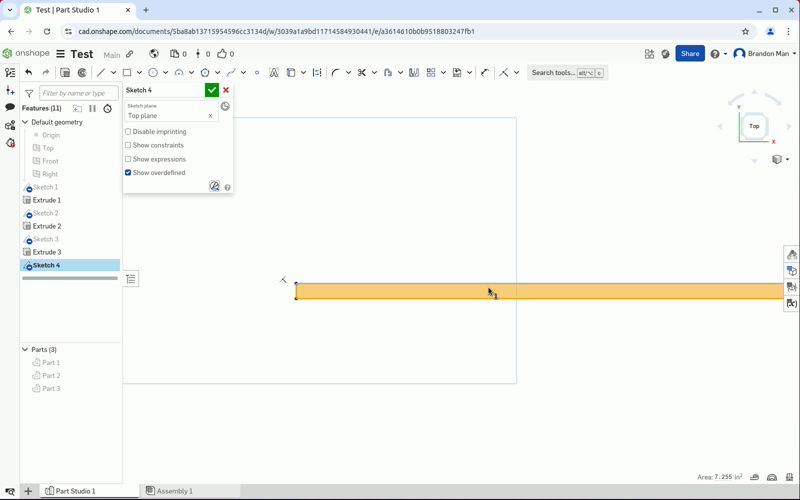
scroll(-6)
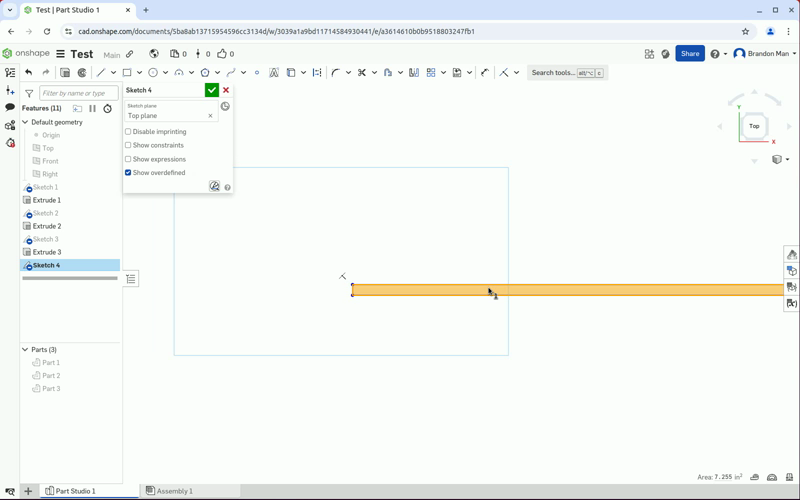
scroll(-6)
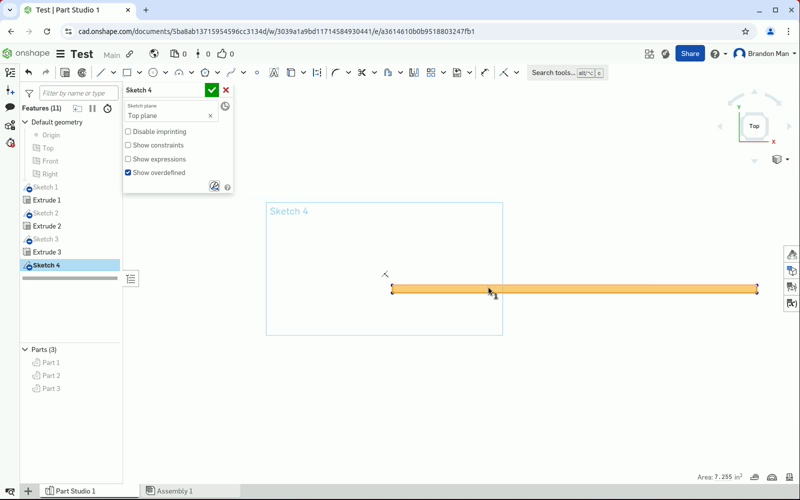
scroll(-6)
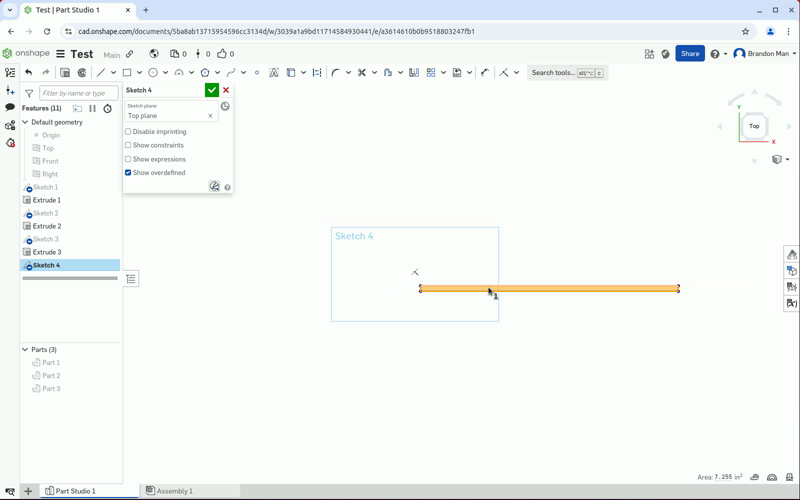
scroll(-6)
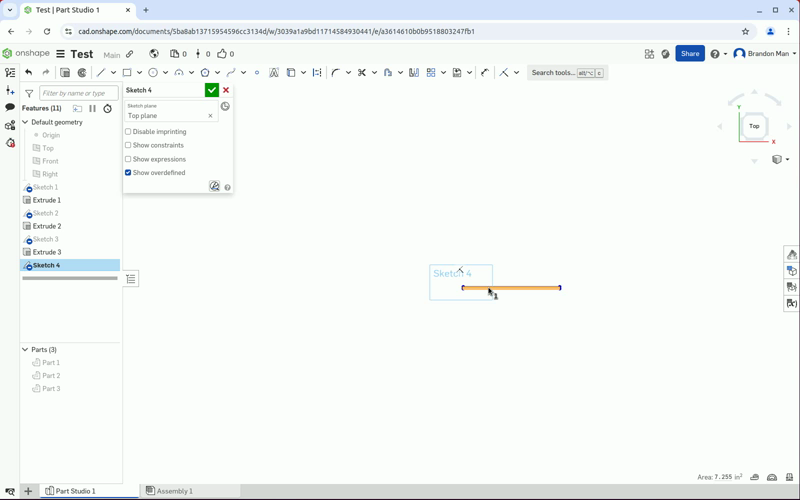
mouse_move(73, 352)
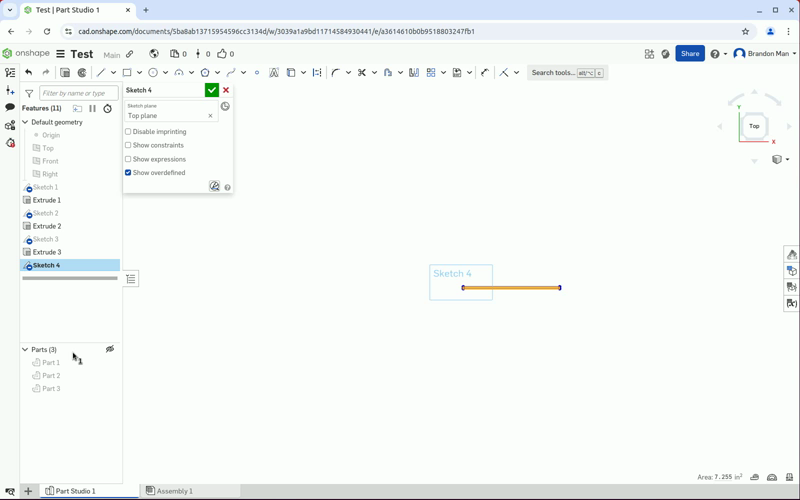
key(shift+y)
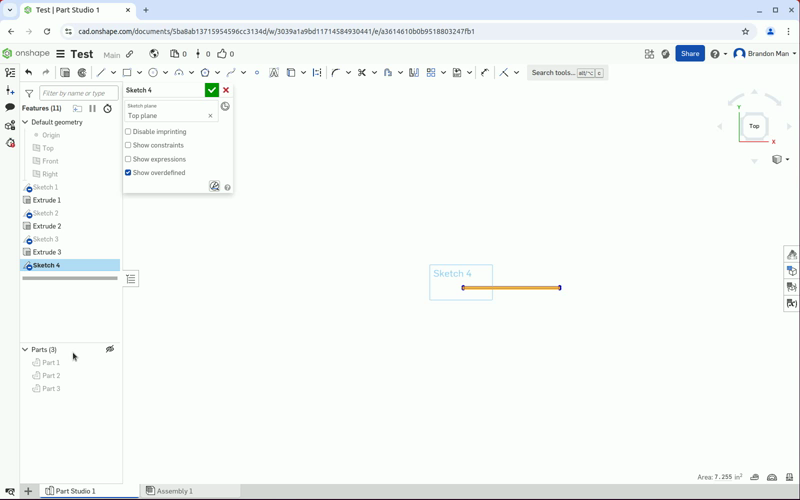
key(shift+e)
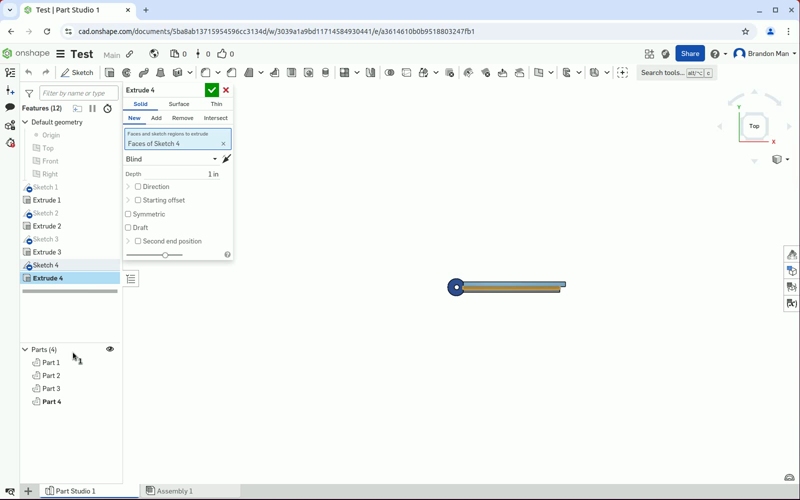
mouse_move(143, 106)
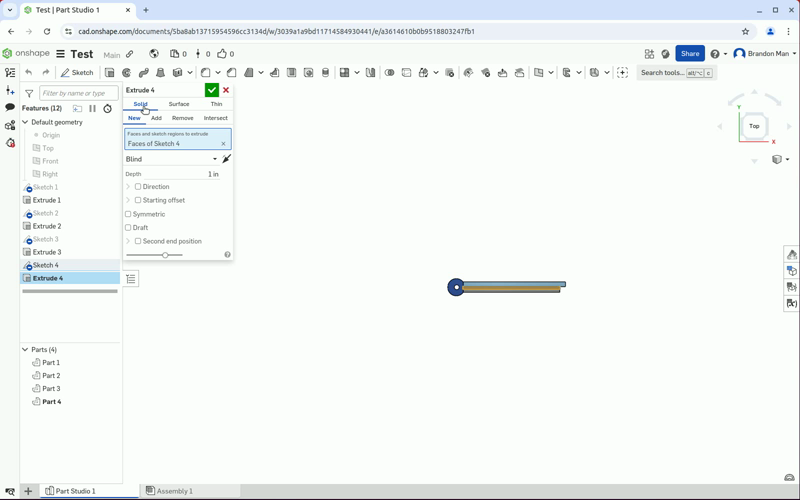
click(143, 106)
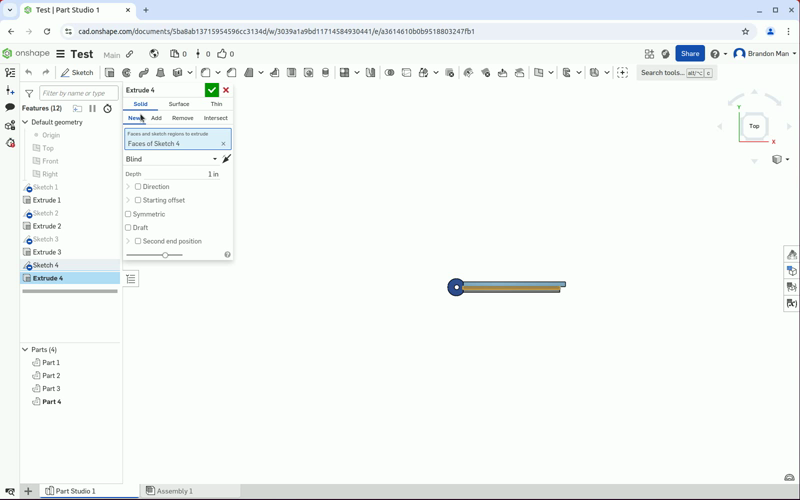
mouse_move(137, 120)
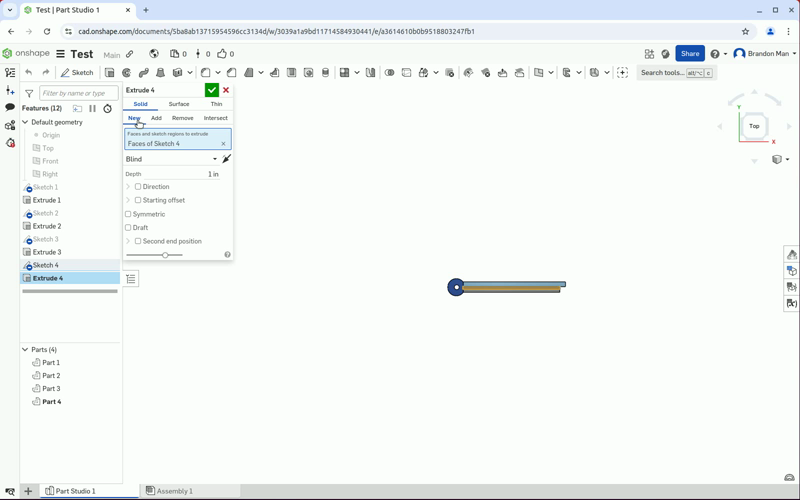
click(137, 120)
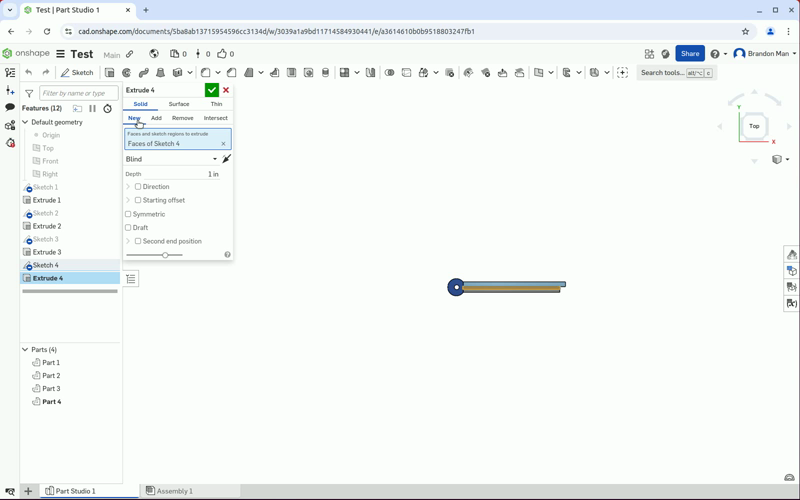
key(tab, 4)
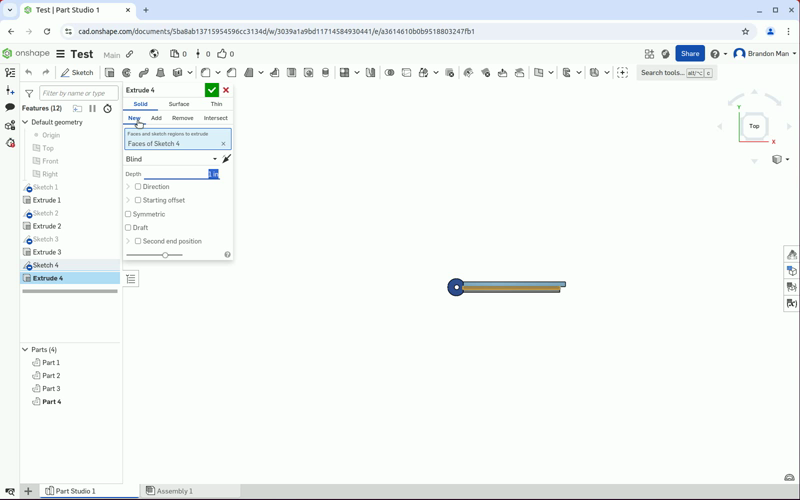
text(1.444)
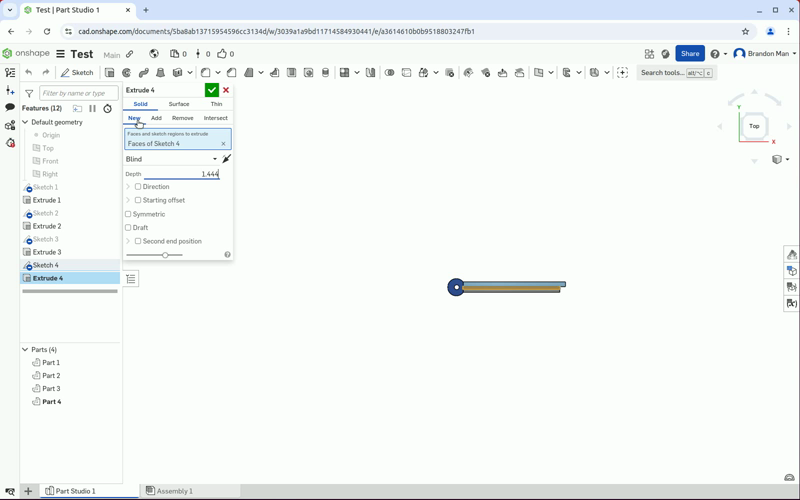
key(enter)
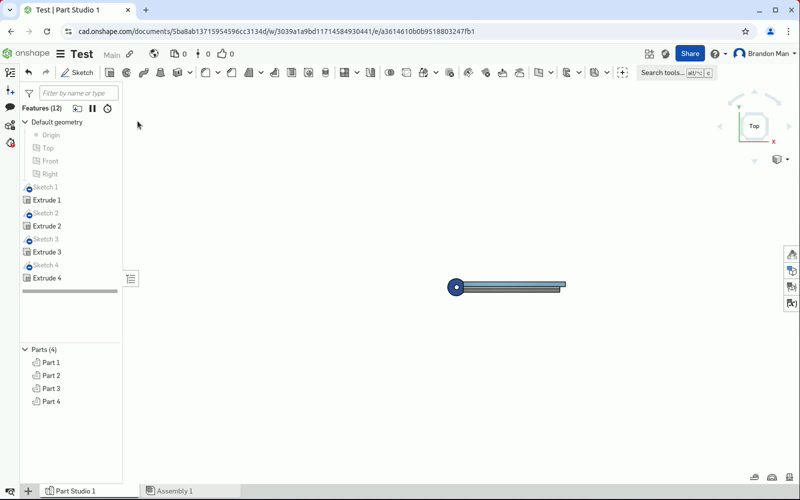
key(shift+h)
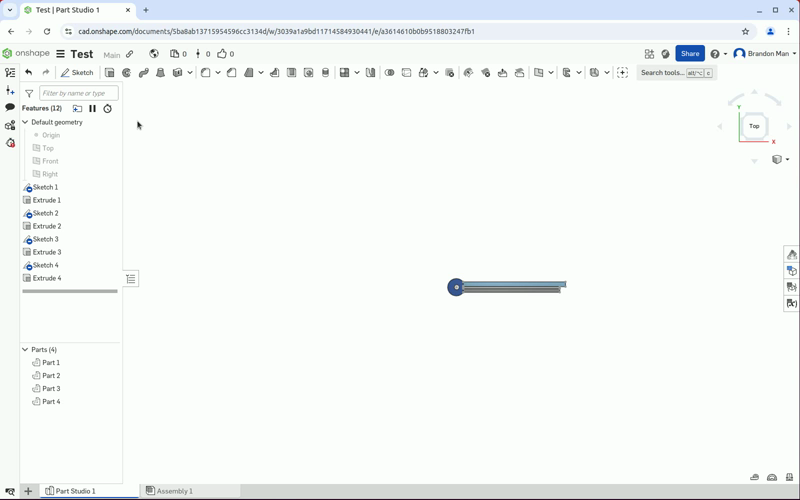
key(shift+h)
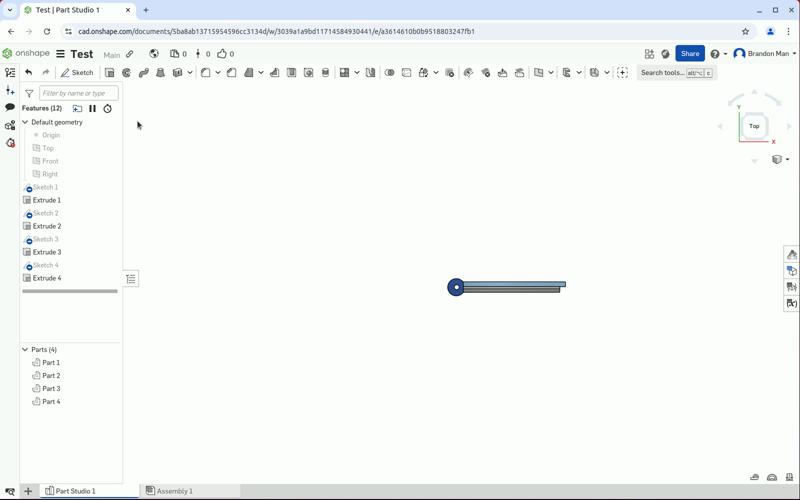
mouse_move(73, 189)
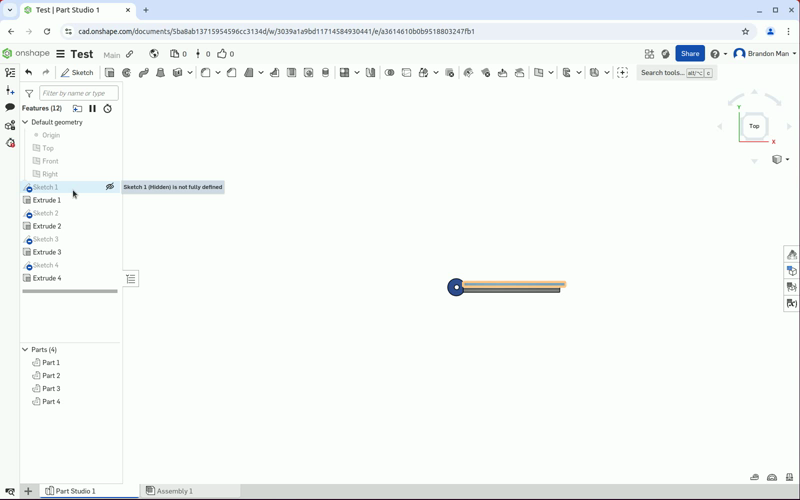
click(73, 189)
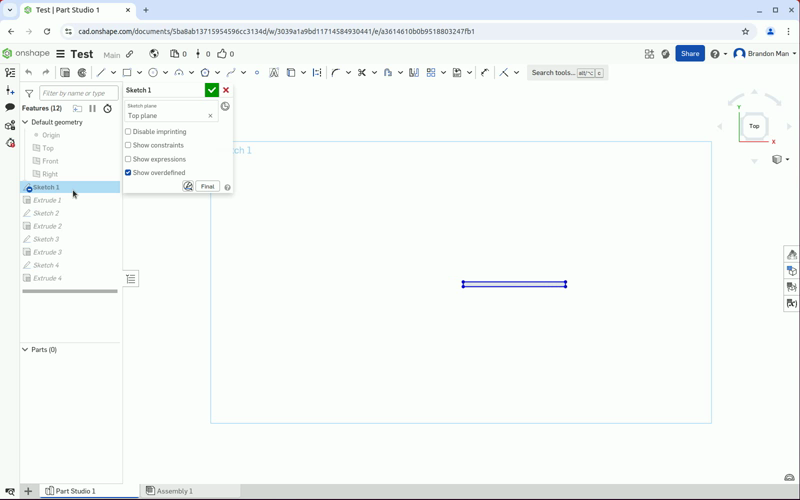
mouse_move(229, 92)
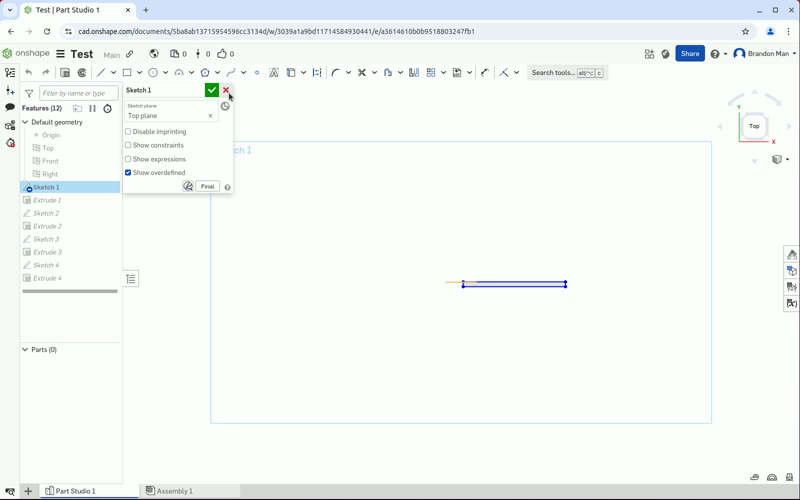
click(229, 92)
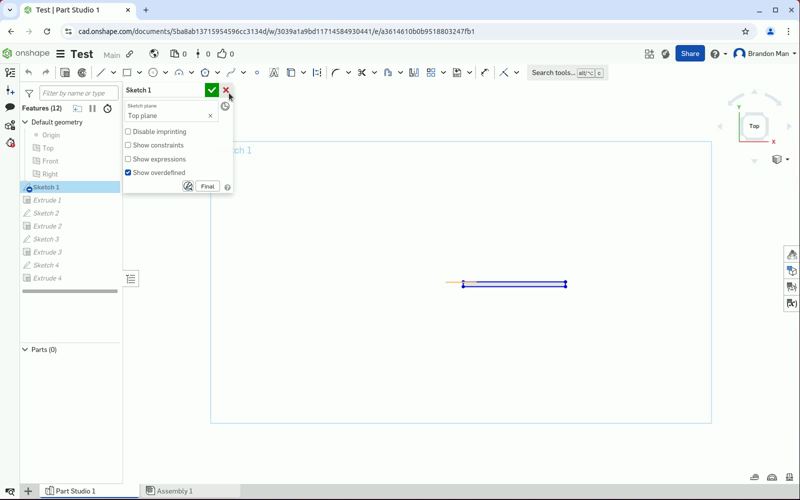
key(shift+s)
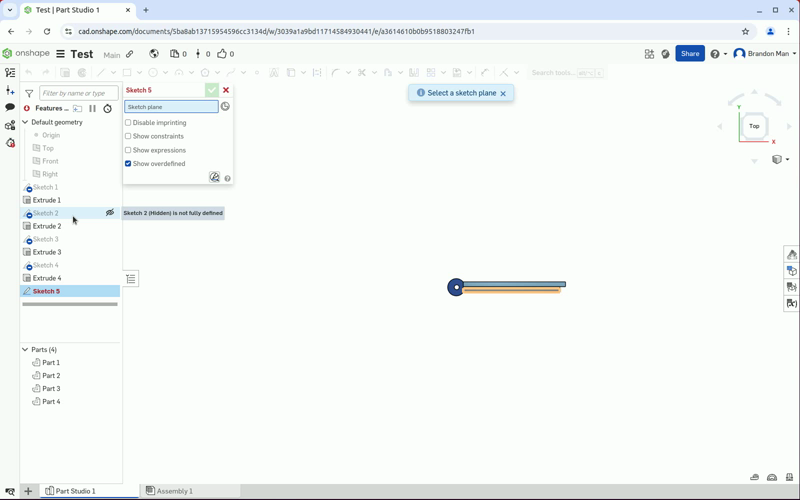
scroll(3)
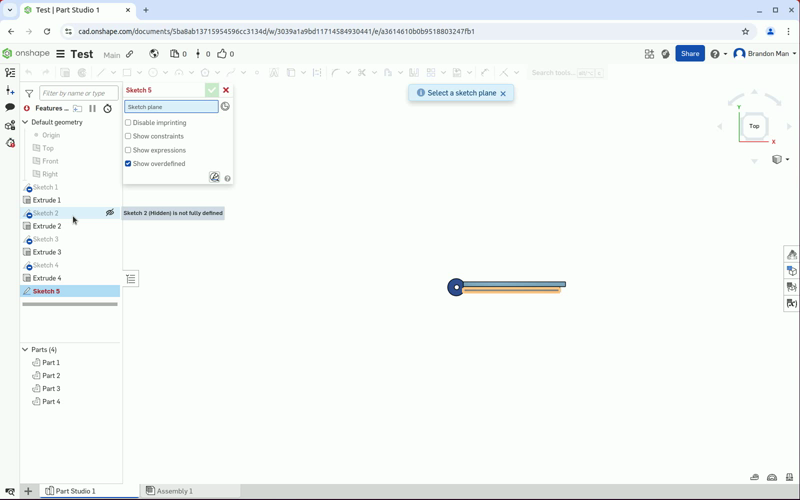
mouse_move(73, 150)
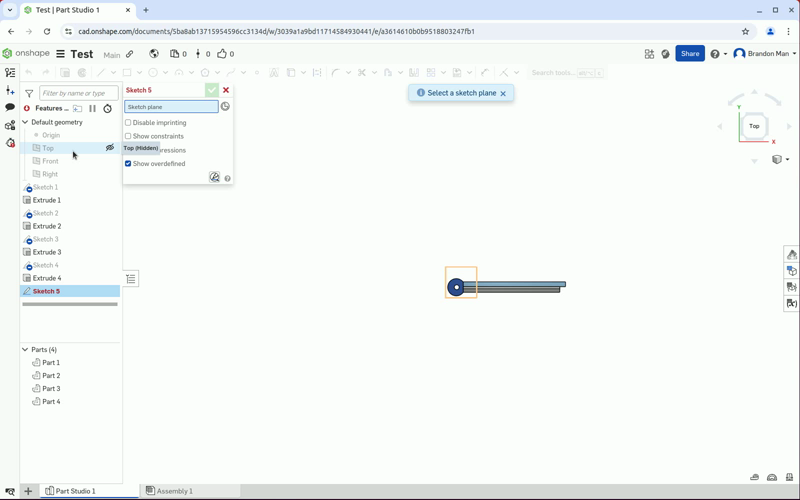
click(73, 150)
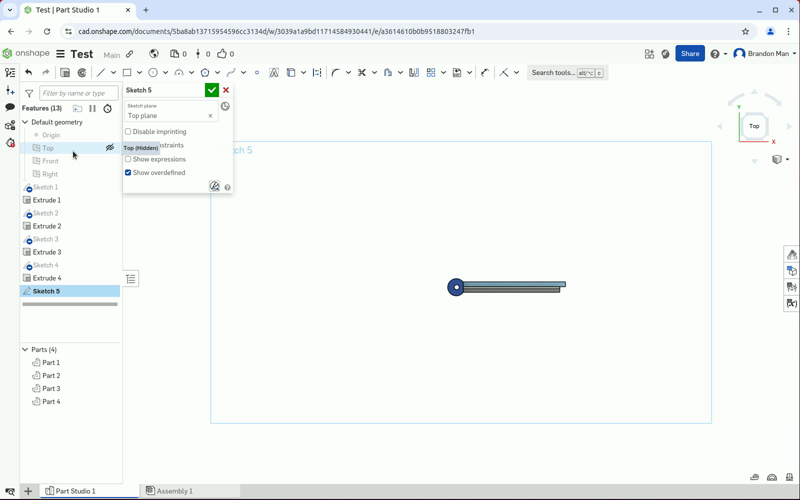
mouse_move(73, 352)
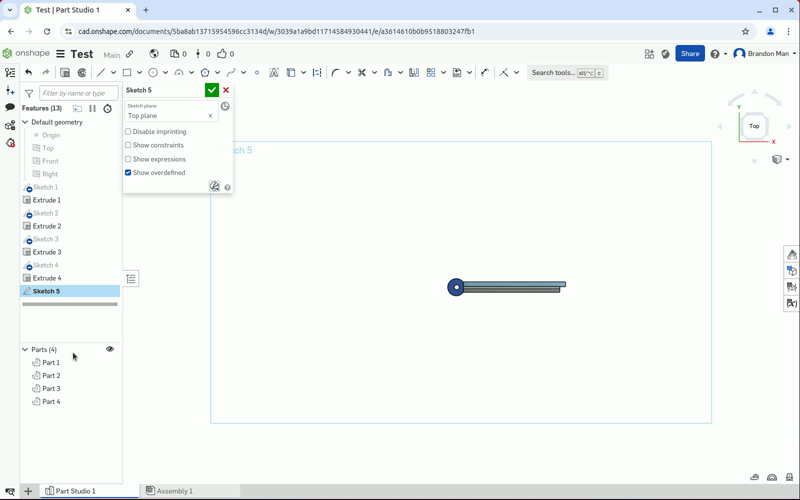
key(y)
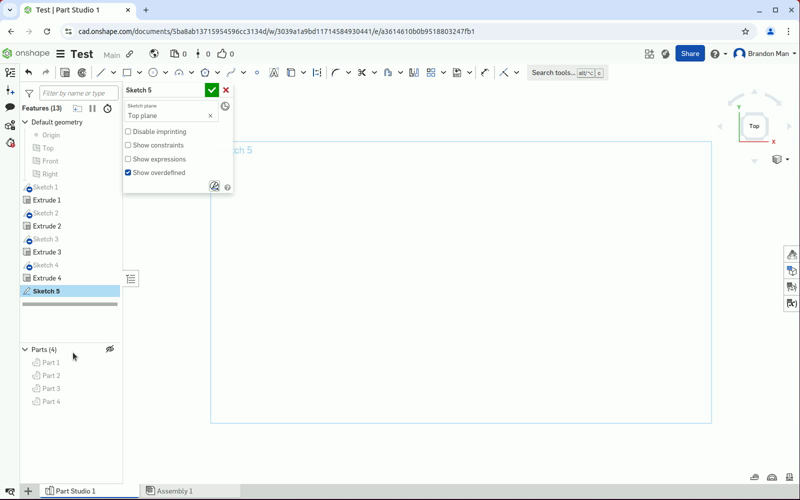
key(l)
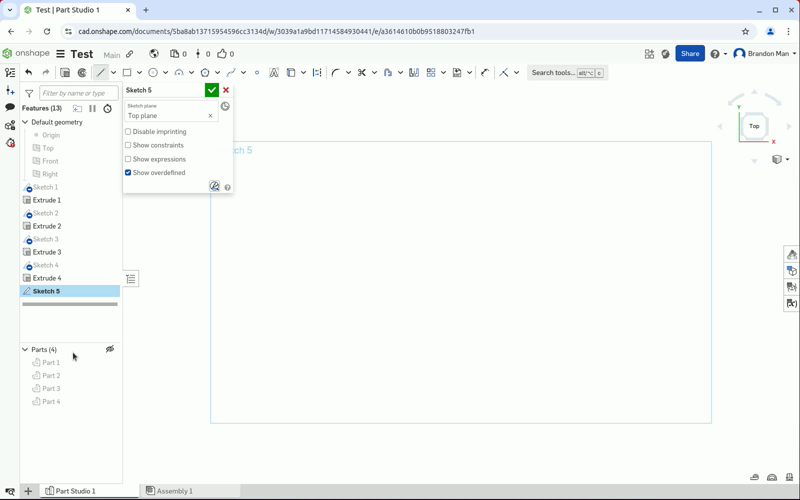
key_down(shift)
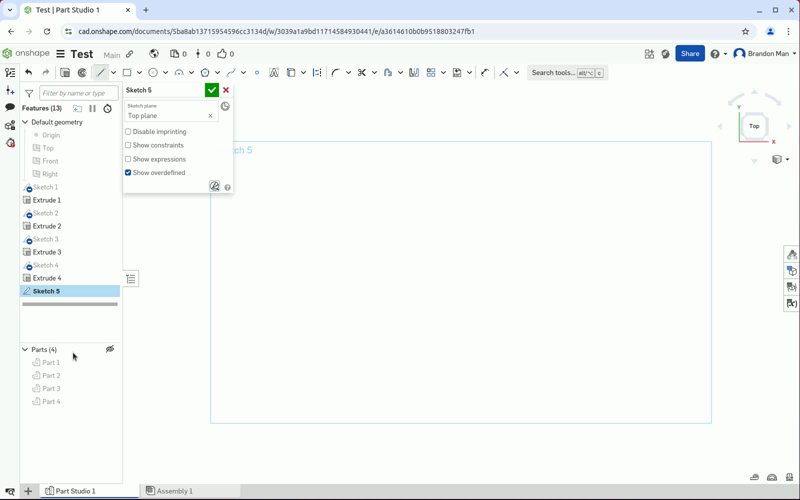
mouse_move(558, 292)
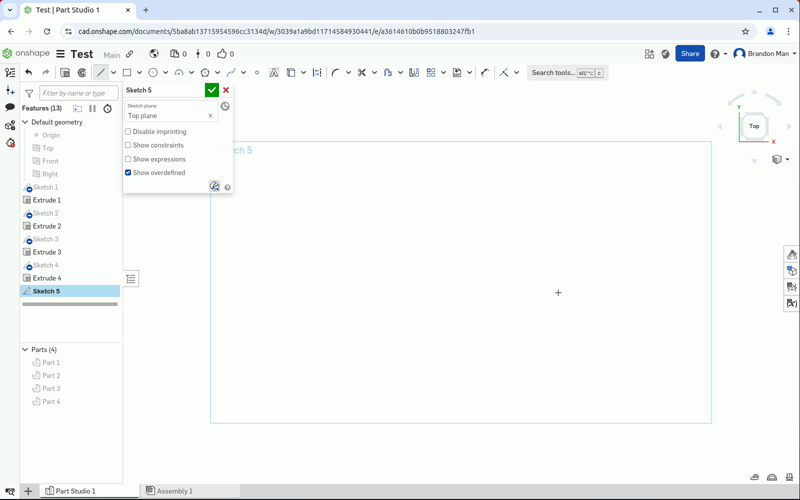
click(558, 292)
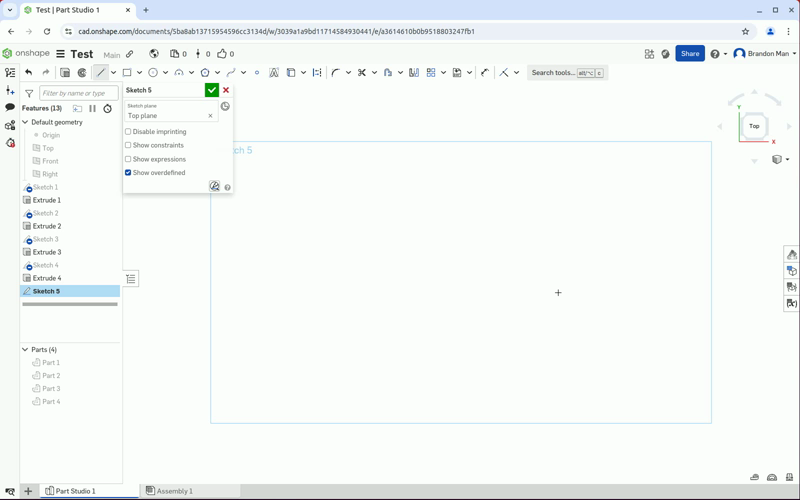
key_up(shift)
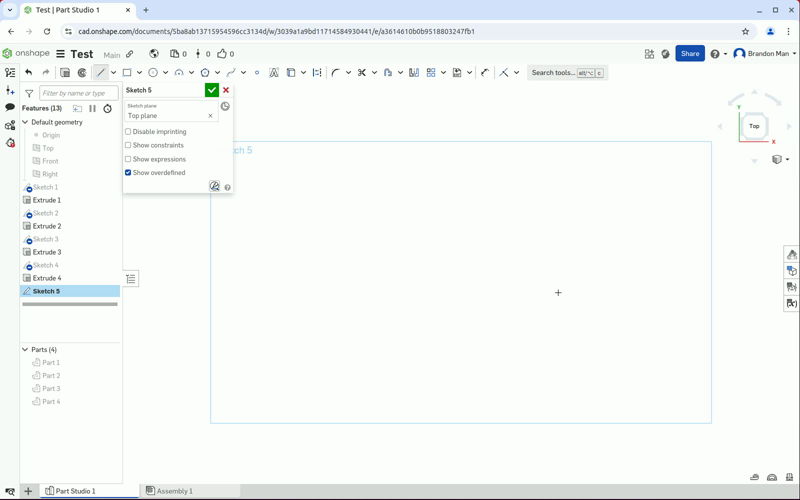
key_down(shift)
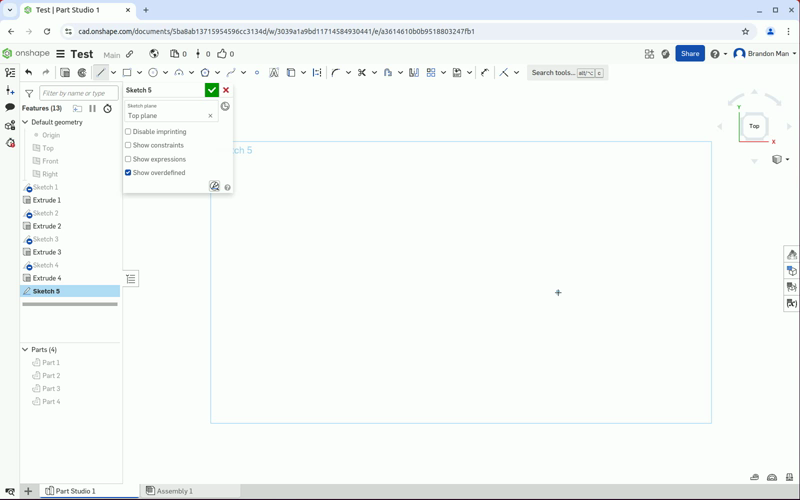
key_up(shift)
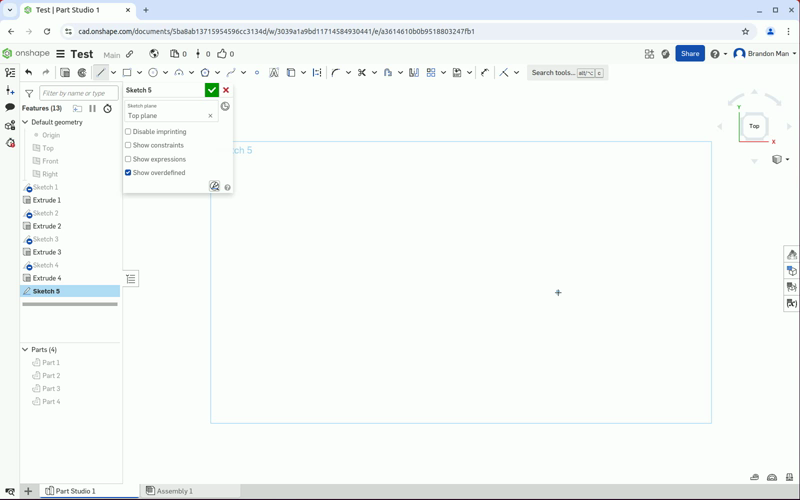
key_down(shift)
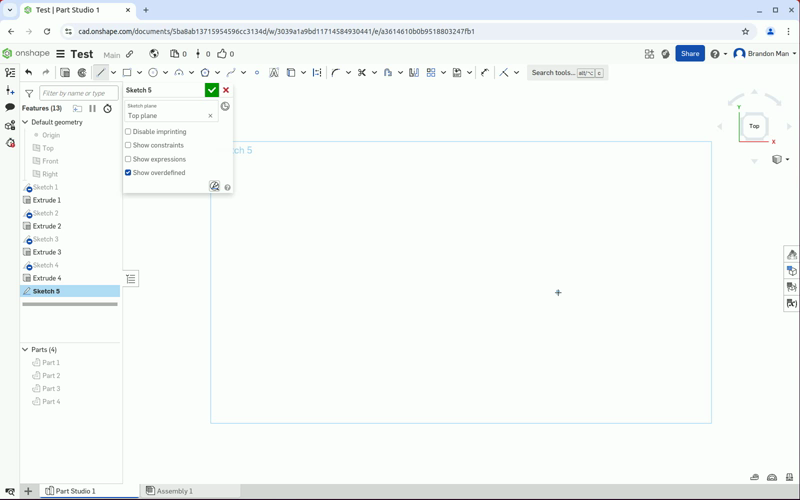
mouse_move(588, 292)
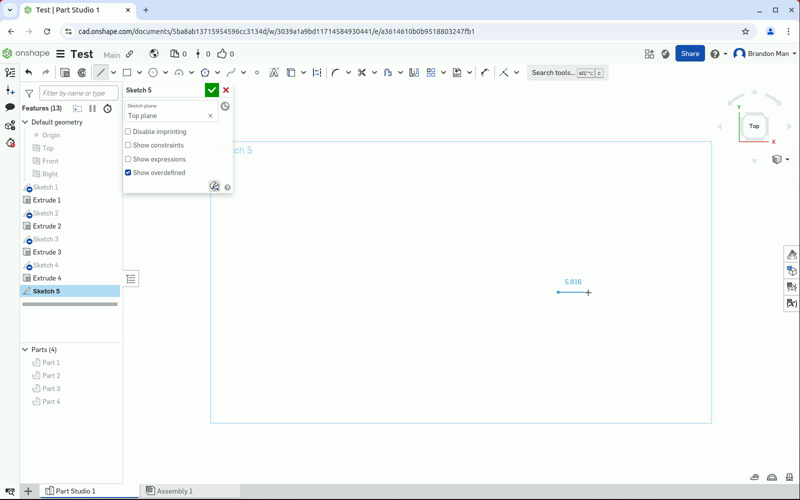
mouse_move(558, 288)
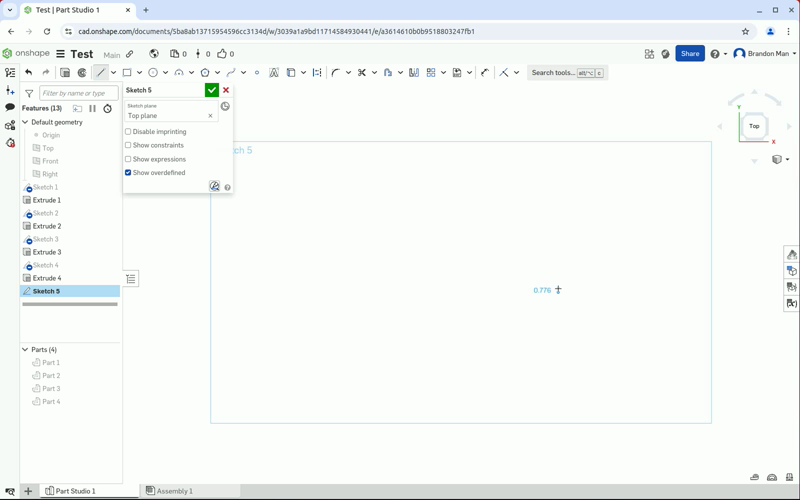
scroll(6)
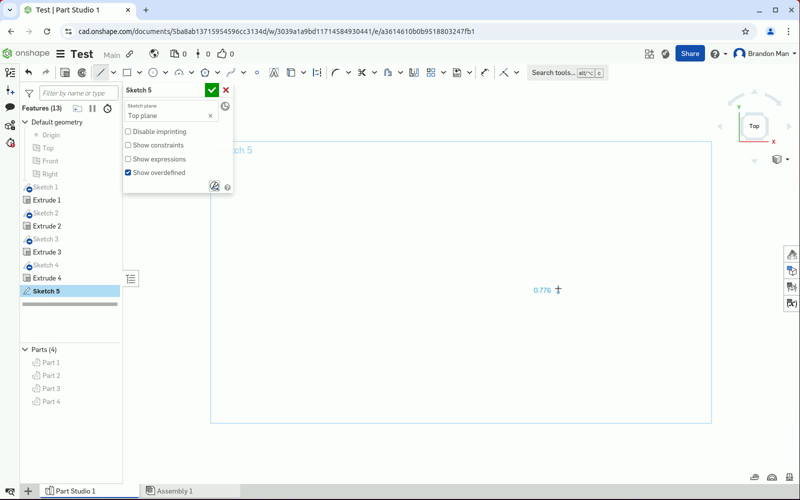
scroll(6)
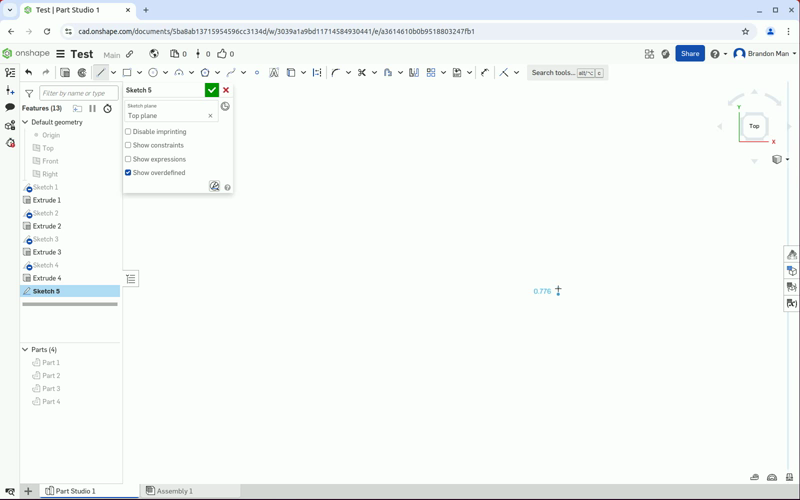
scroll(6)
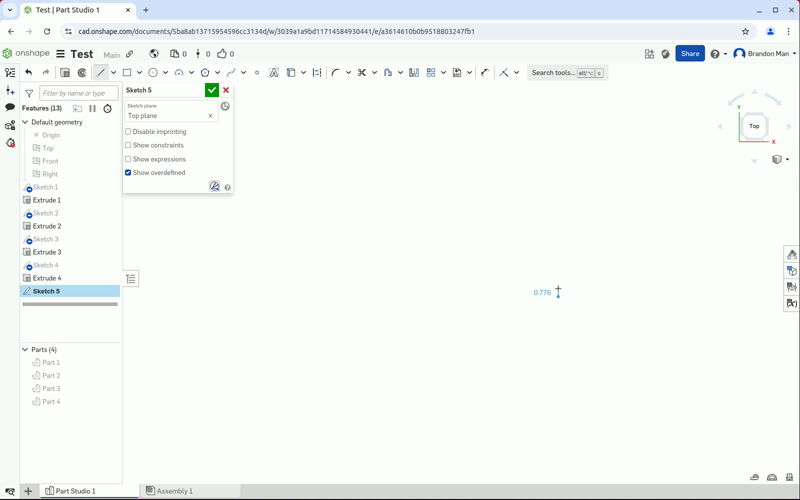
scroll(6)
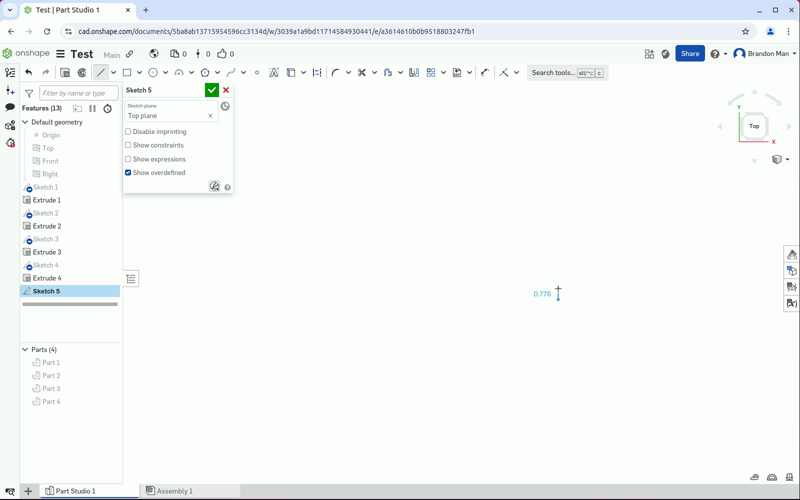
scroll(6)
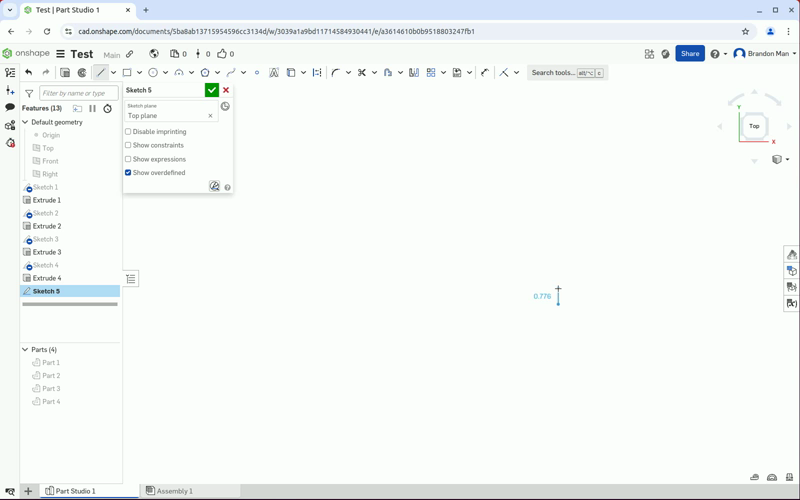
scroll(6)
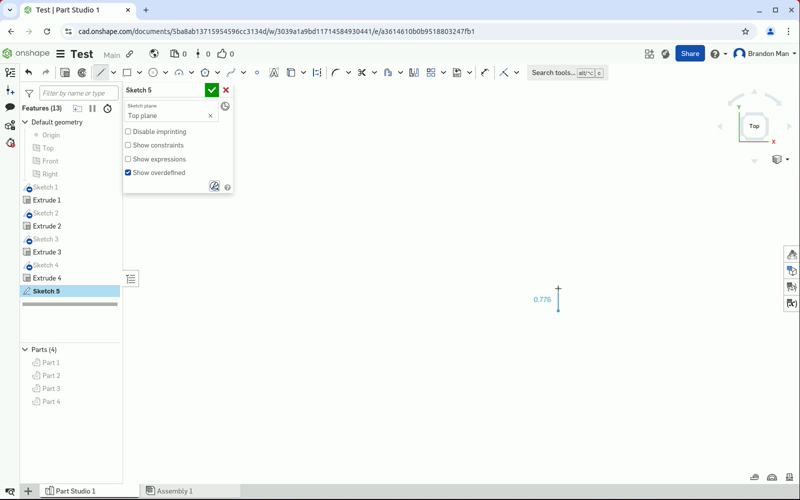
scroll(6)
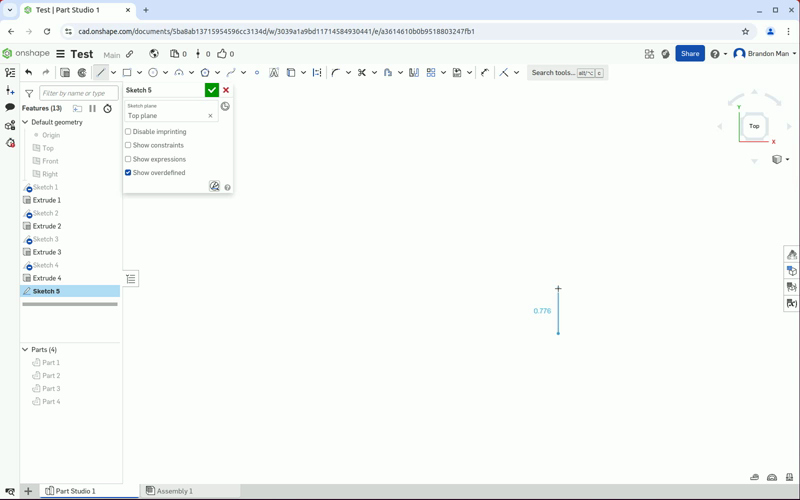
click(558, 288)
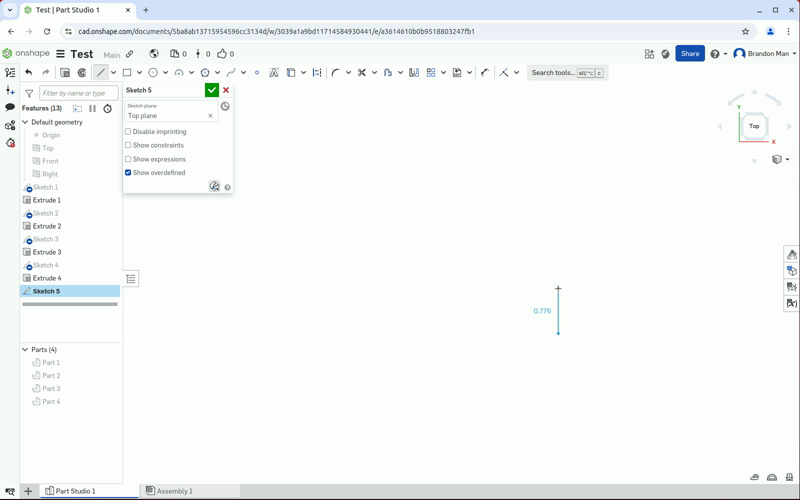
scroll(-6)
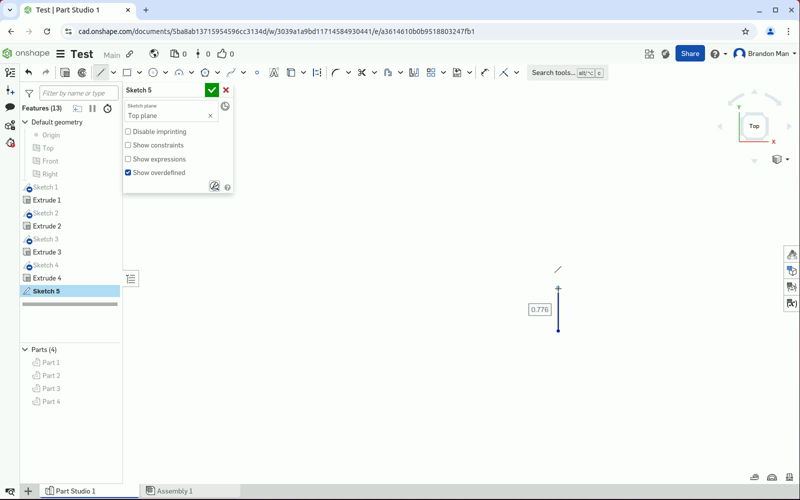
scroll(-6)
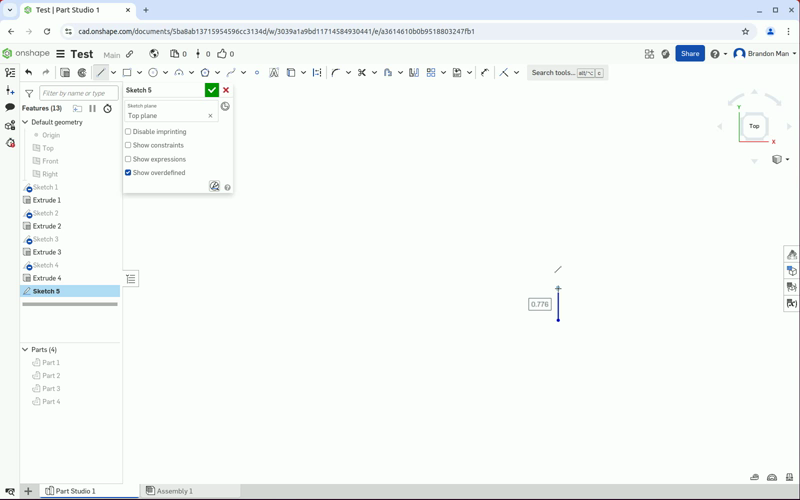
scroll(-6)
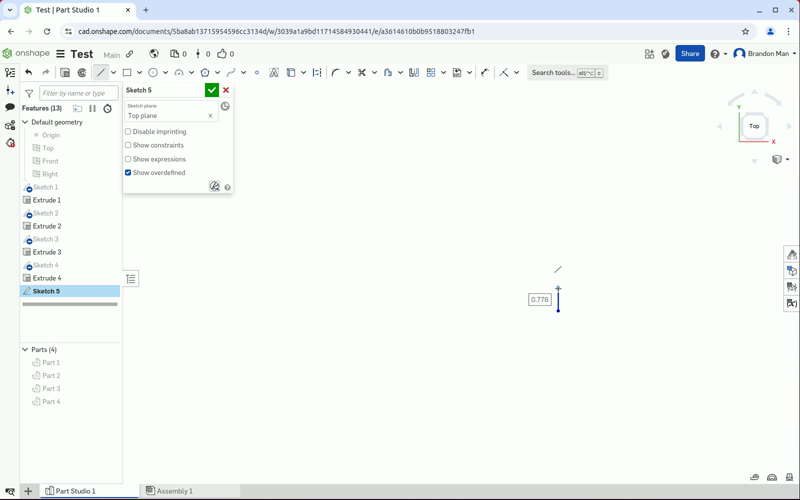
scroll(-6)
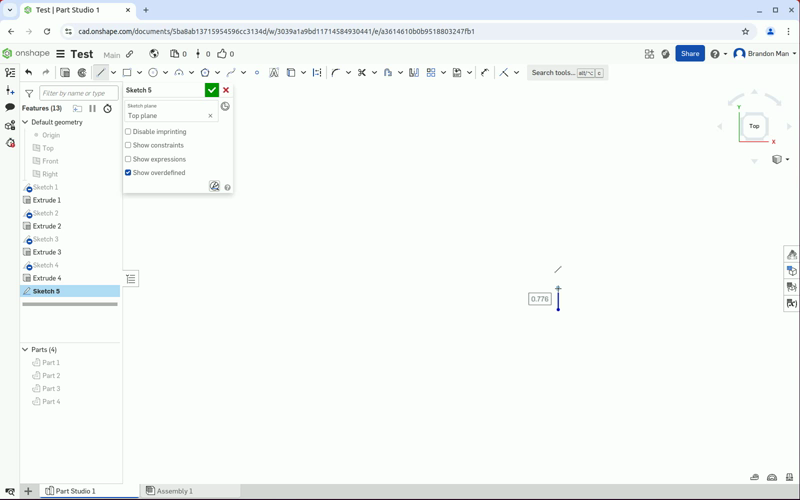
scroll(-6)
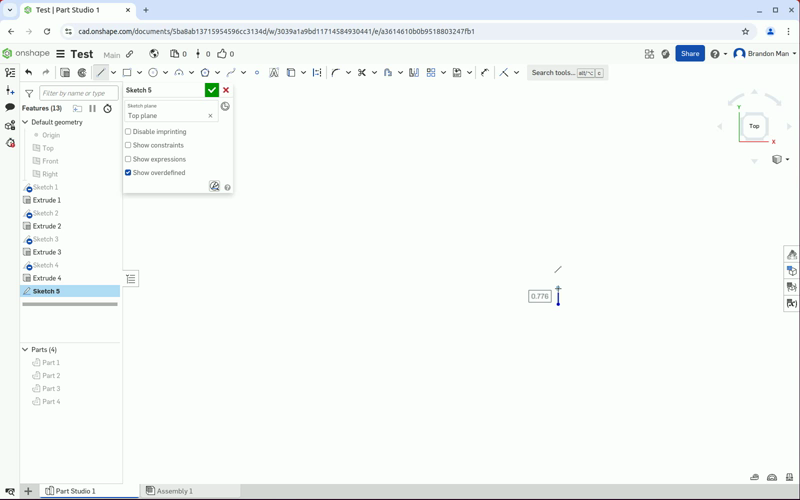
scroll(-6)
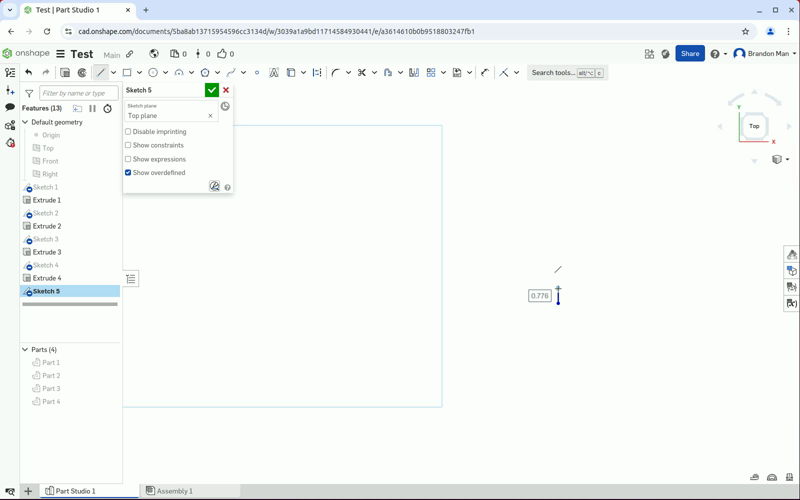
scroll(-6)
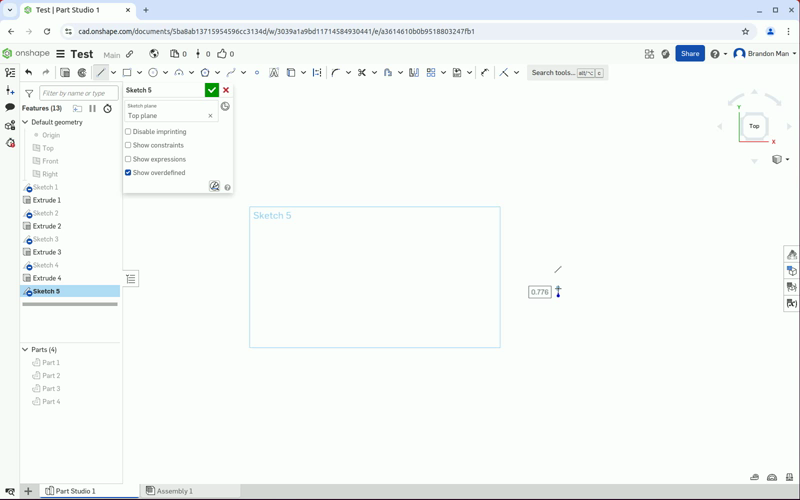
key_up(shift)
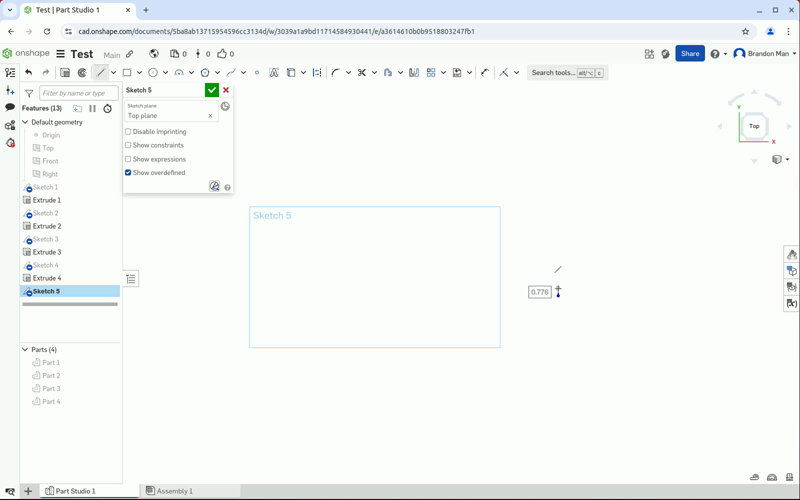
key_down(shift)
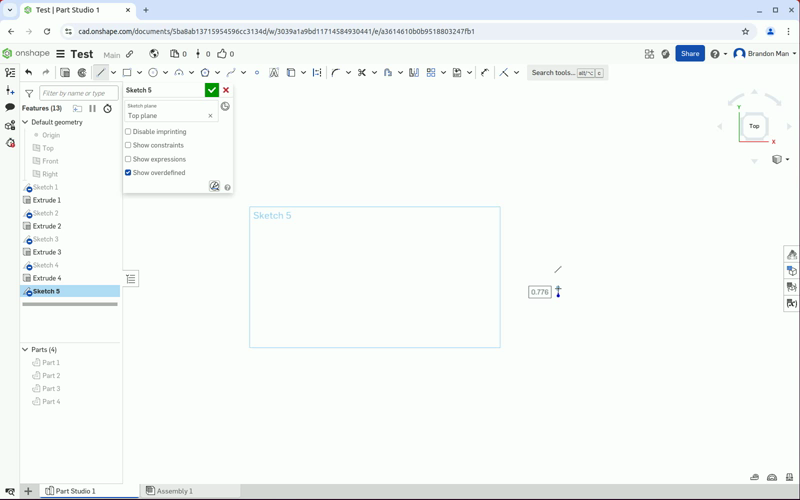
mouse_move(588, 288)
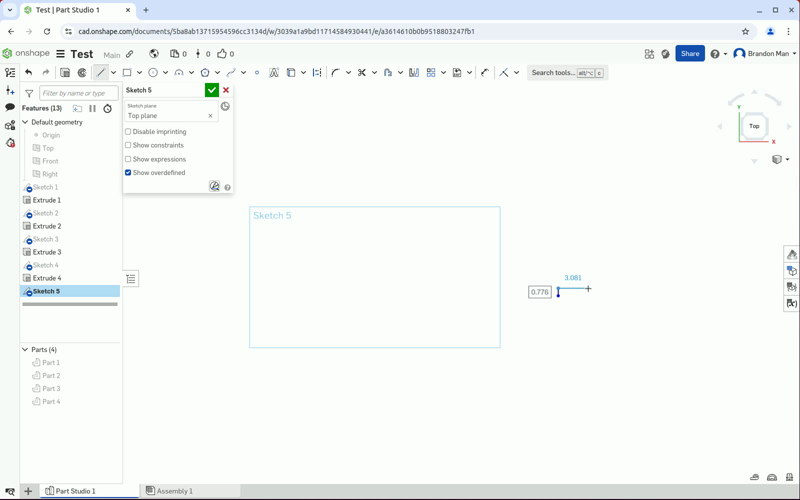
mouse_move(558, 285)
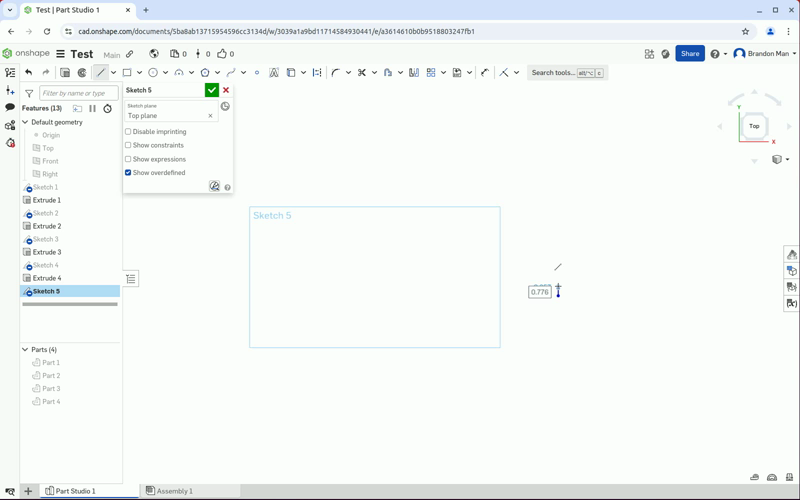
scroll(6)
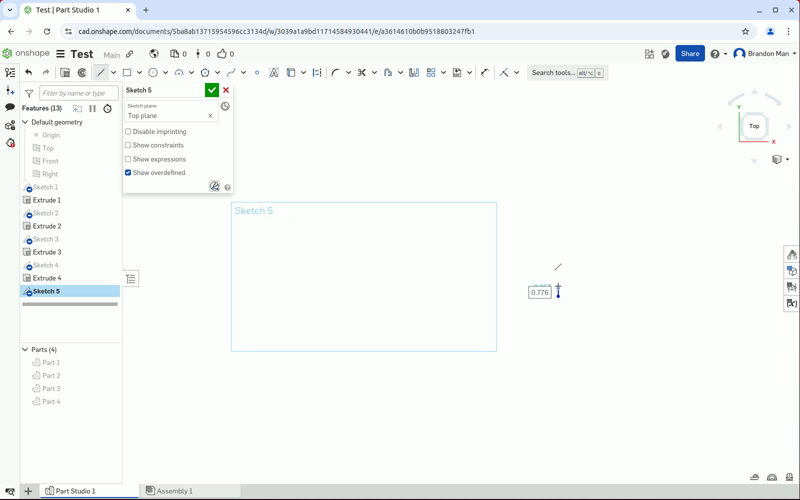
scroll(6)
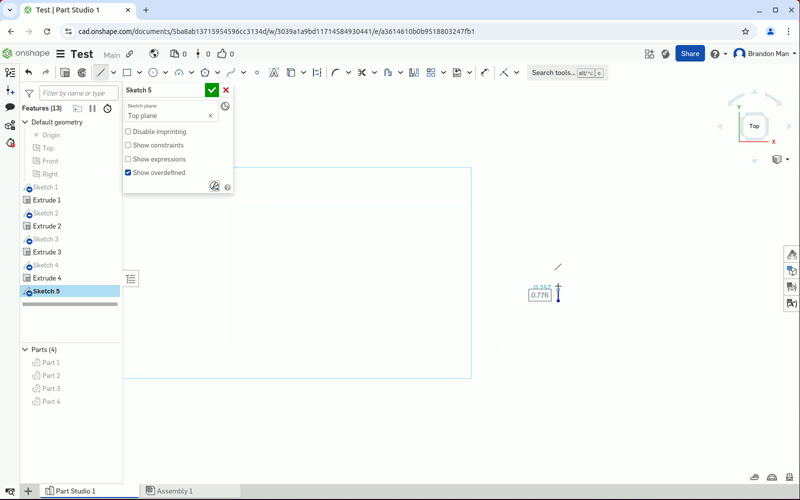
scroll(6)
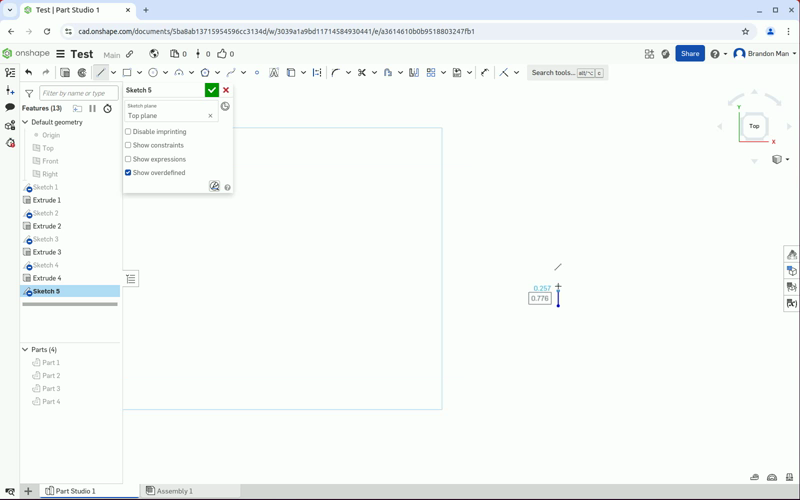
scroll(6)
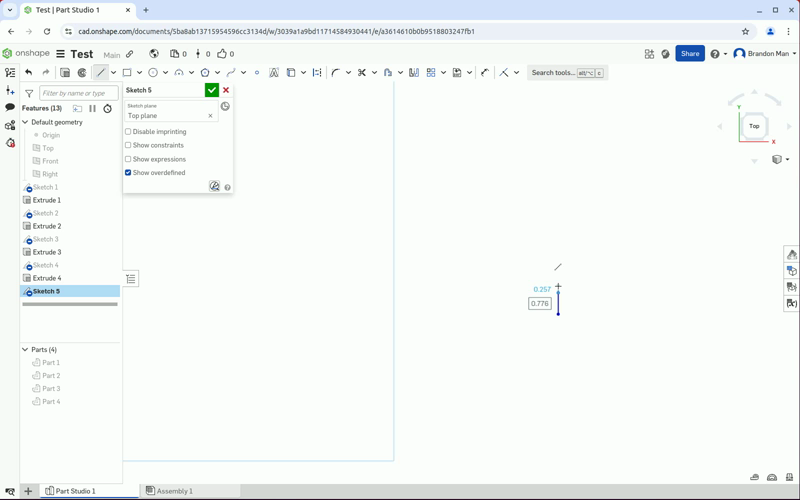
scroll(6)
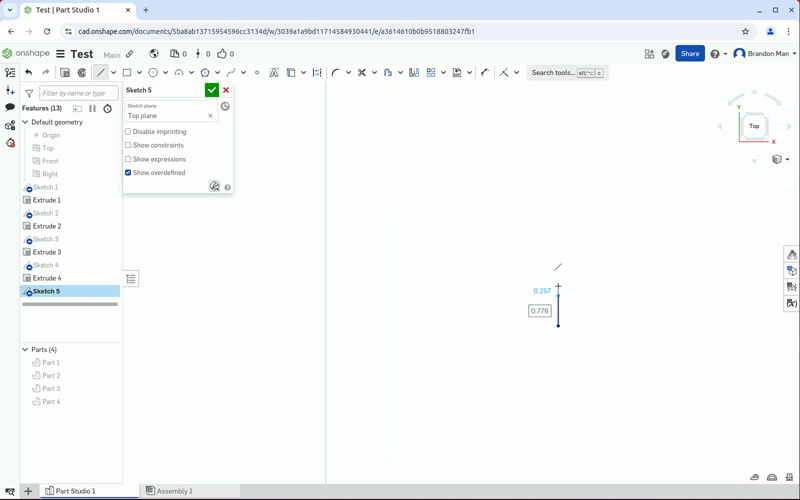
scroll(6)
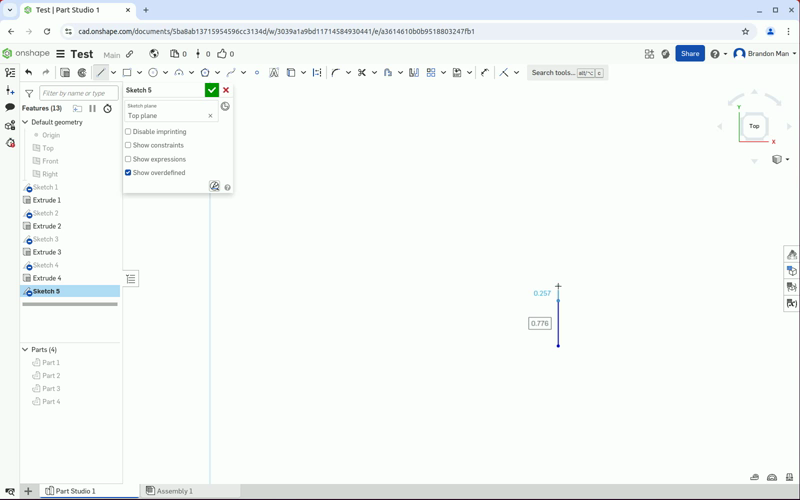
scroll(6)
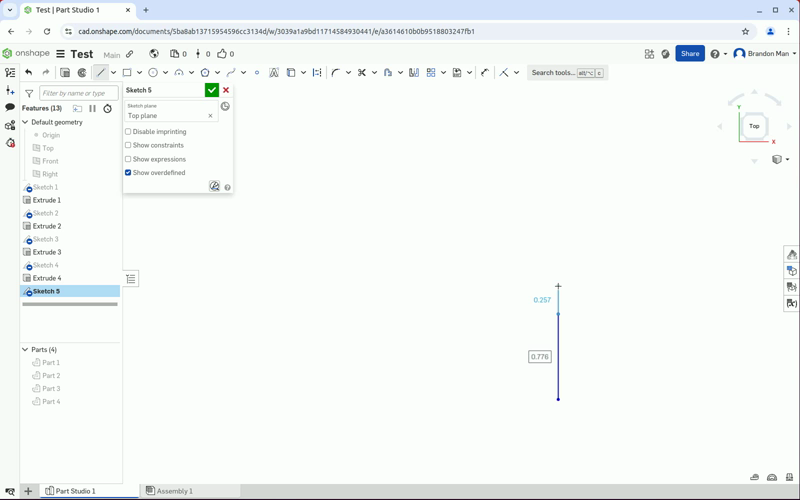
click(558, 285)
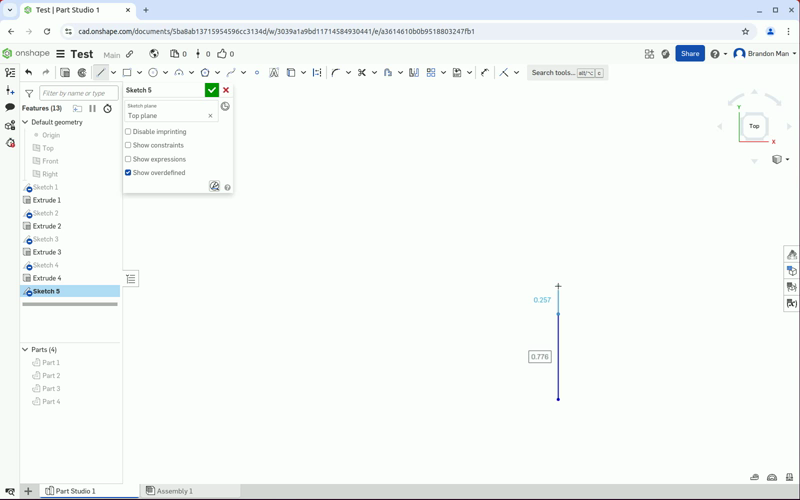
scroll(-6)
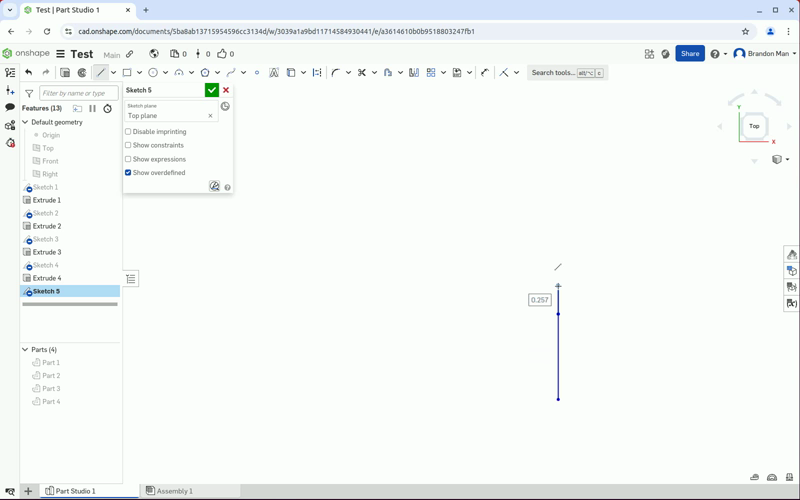
scroll(-6)
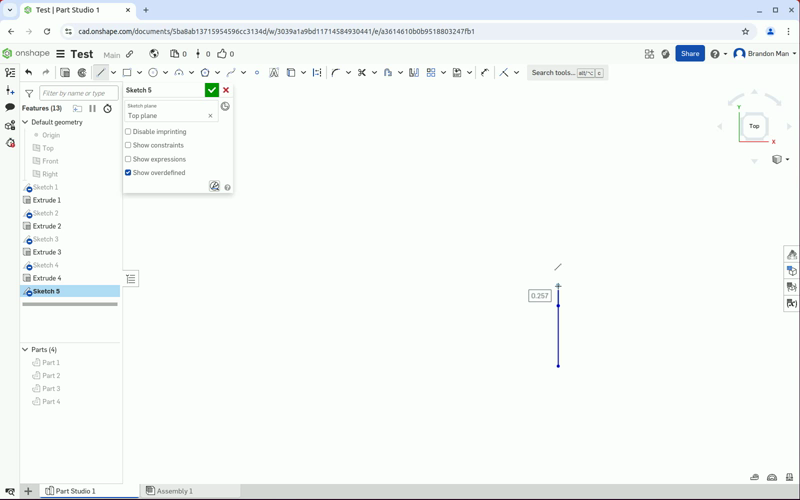
scroll(-6)
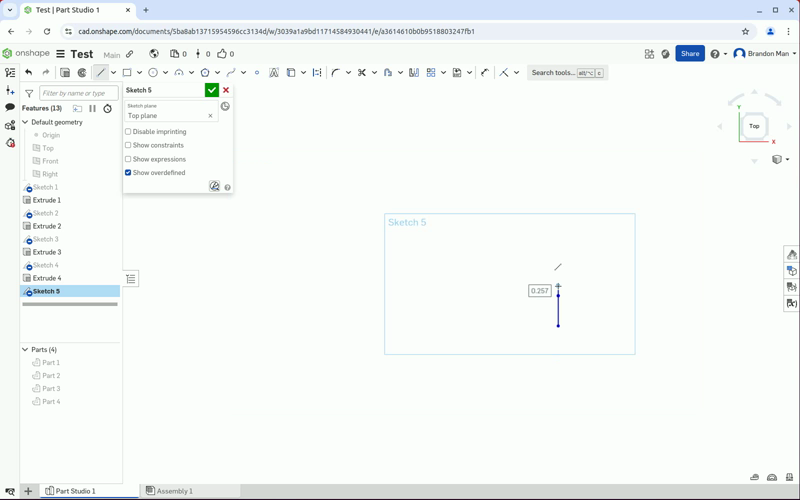
scroll(-6)
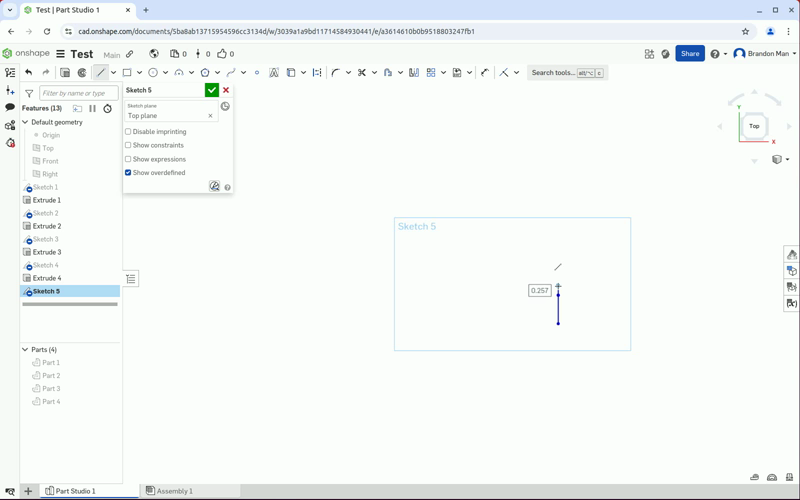
scroll(-6)
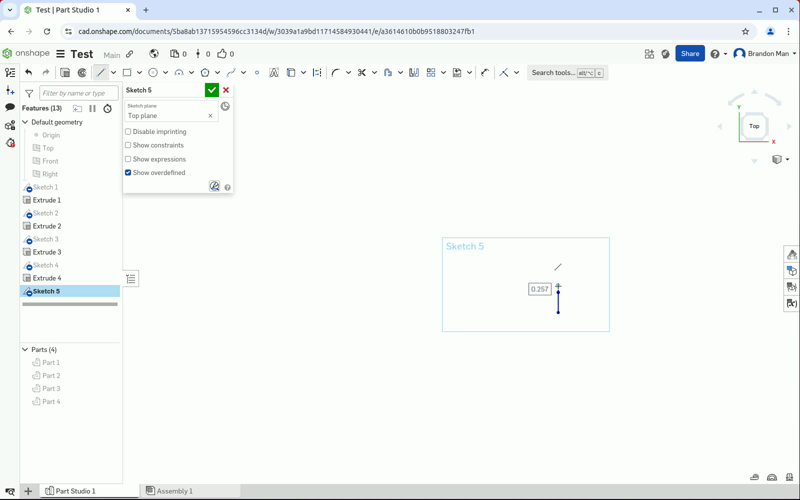
scroll(-6)
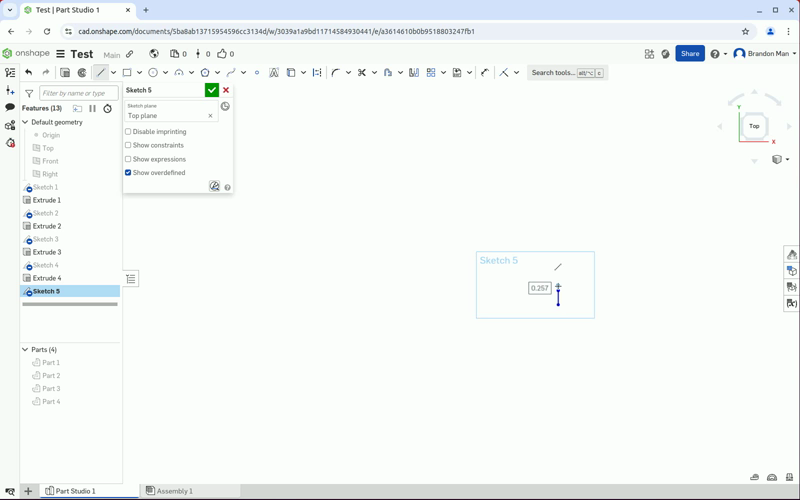
scroll(-6)
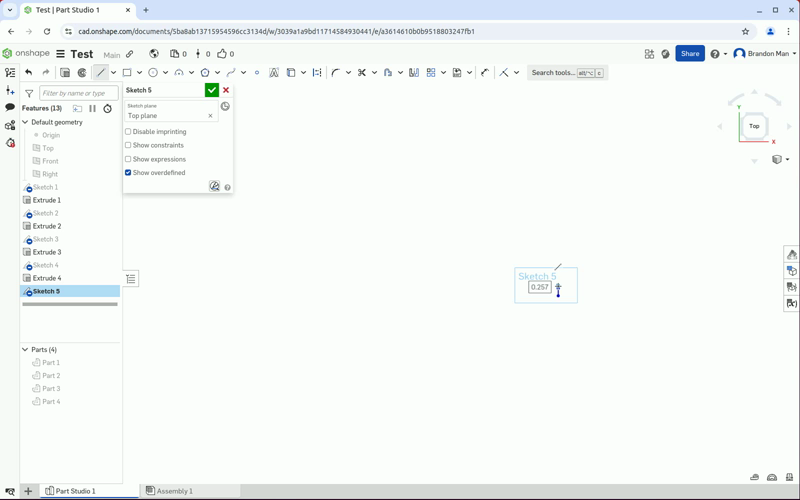
key_up(shift)
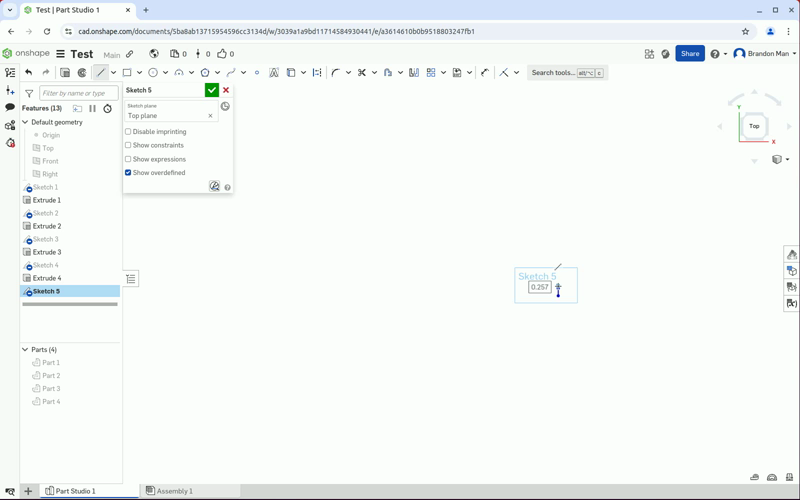
key_down(shift)
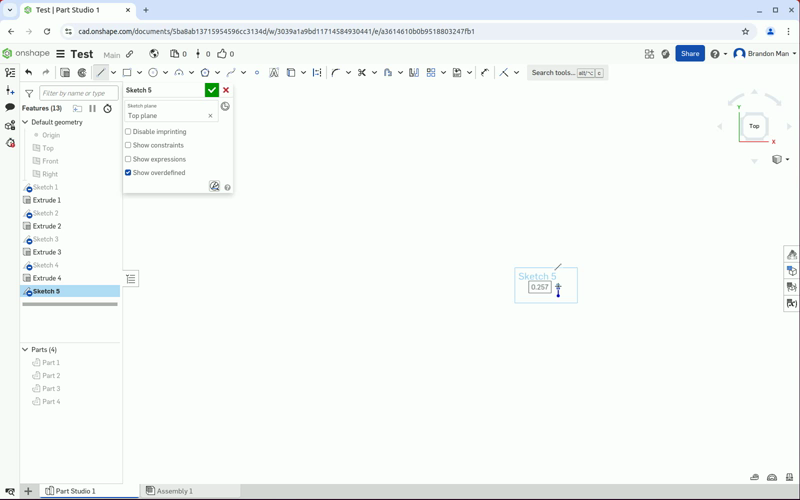
mouse_move(588, 285)
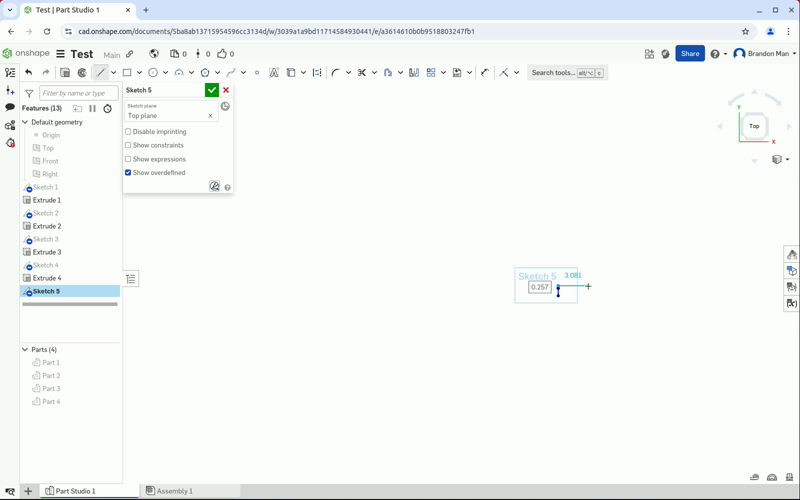
mouse_move(558, 281)
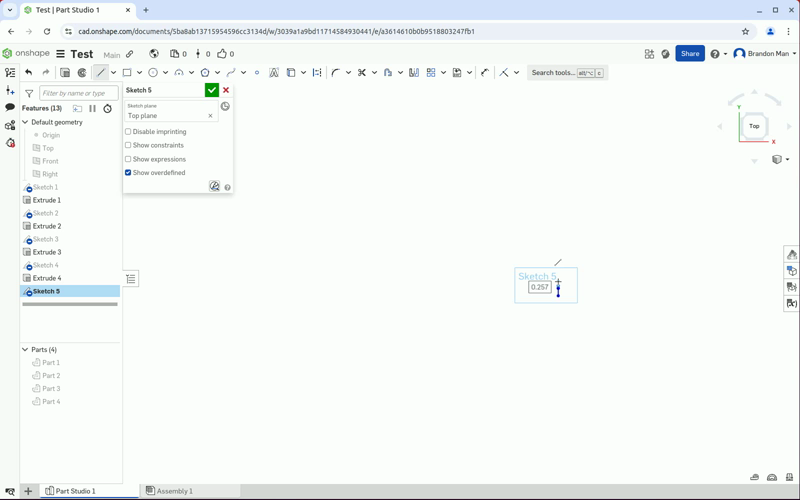
scroll(6)
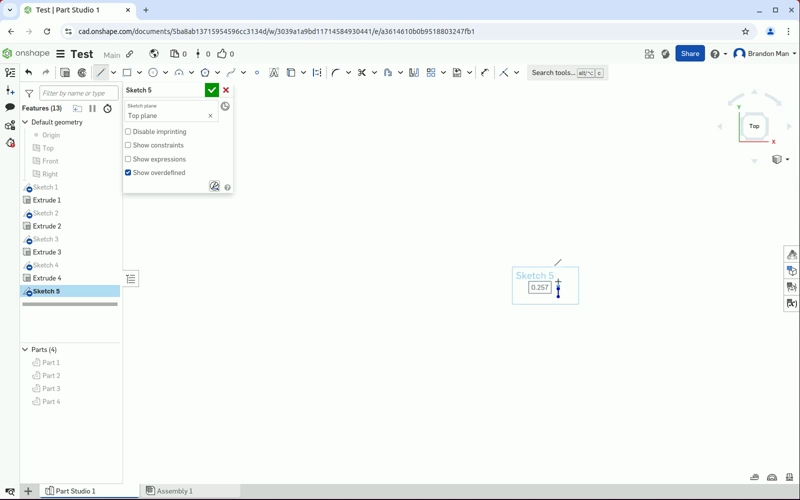
scroll(6)
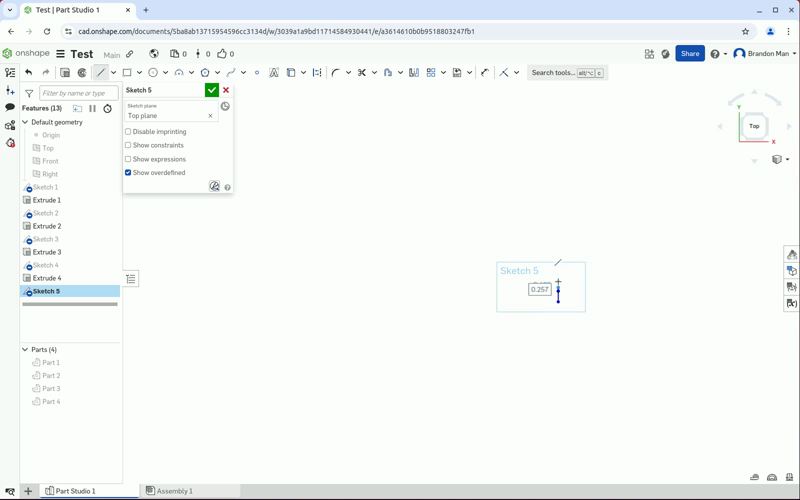
scroll(6)
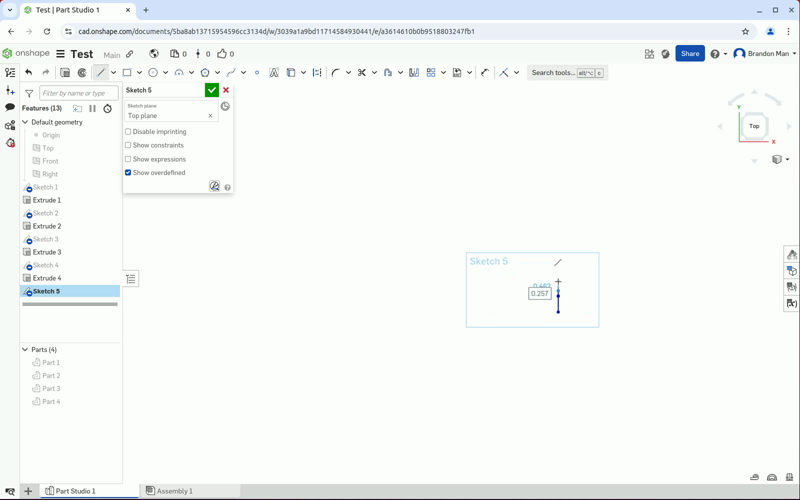
scroll(6)
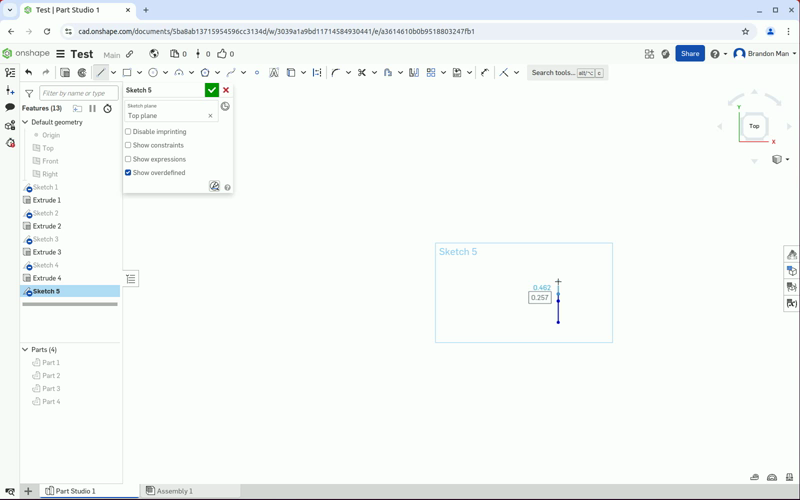
scroll(6)
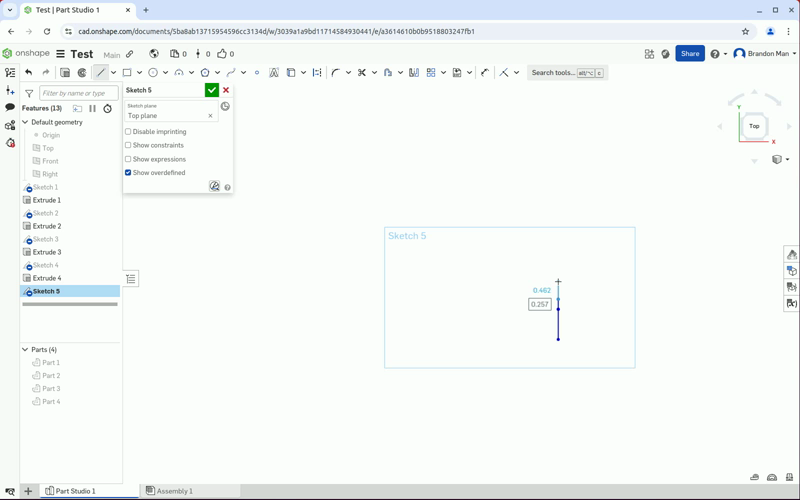
scroll(6)
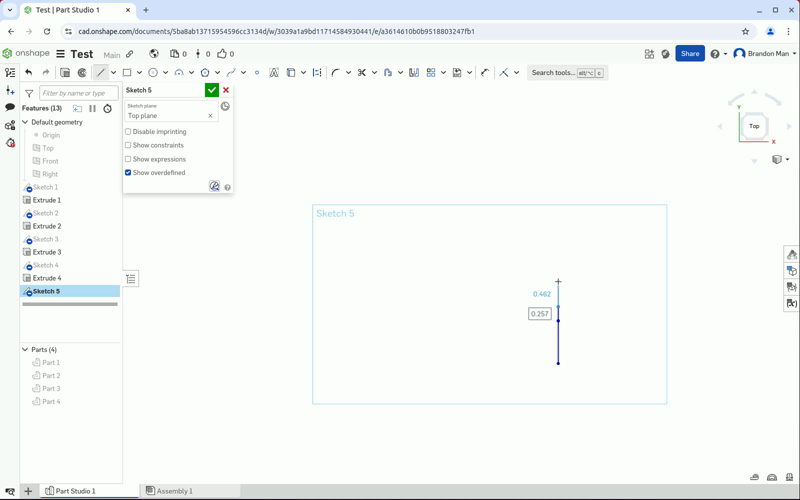
scroll(6)
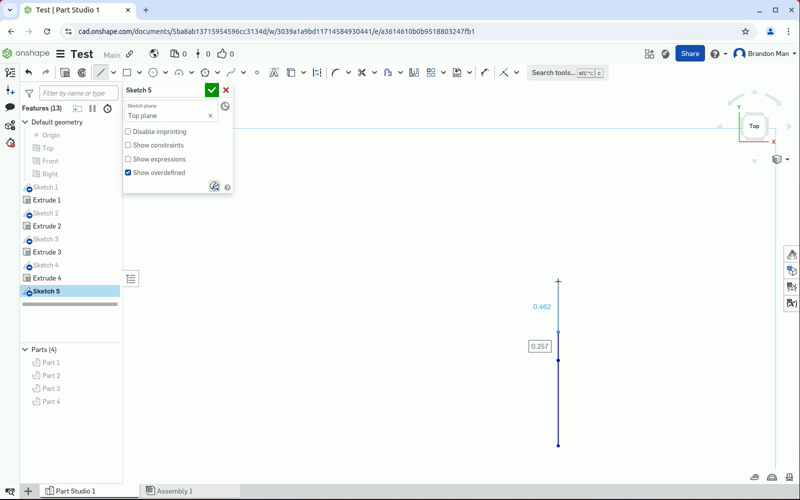
click(558, 281)
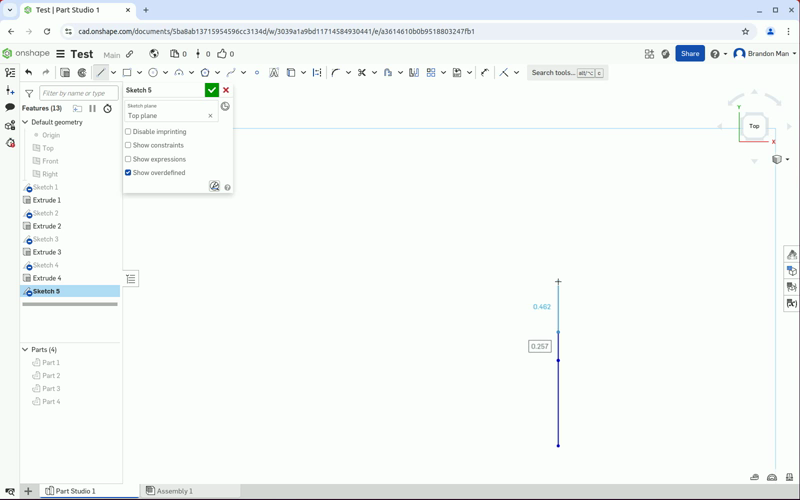
scroll(-6)
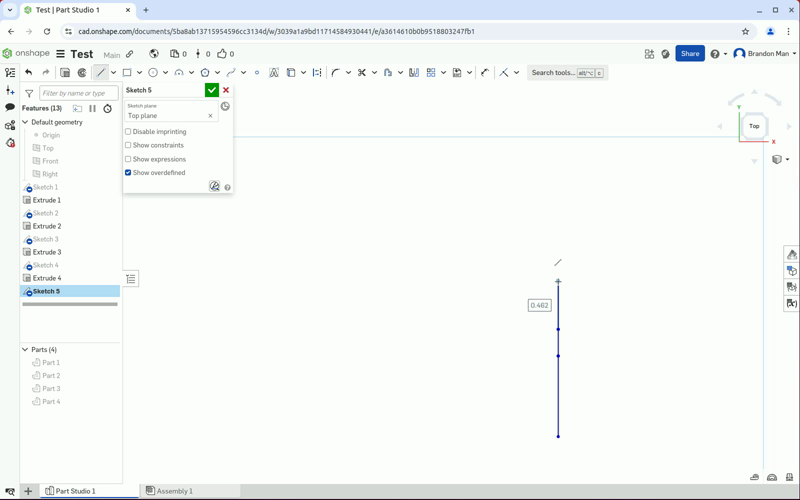
scroll(-6)
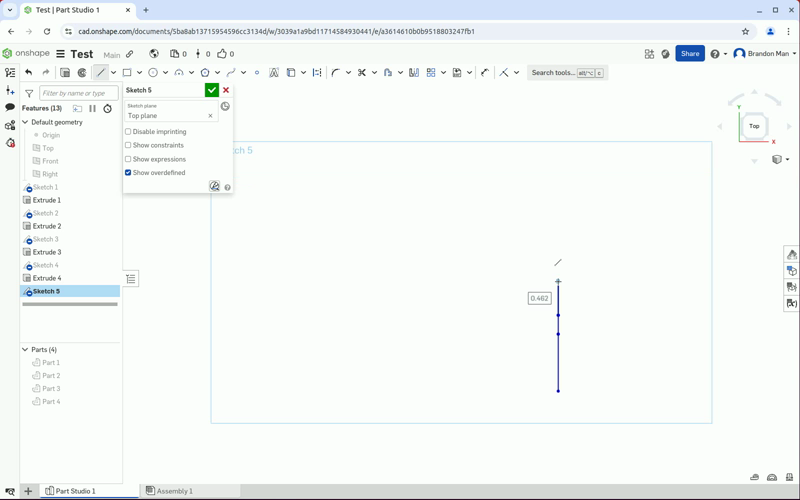
scroll(-6)
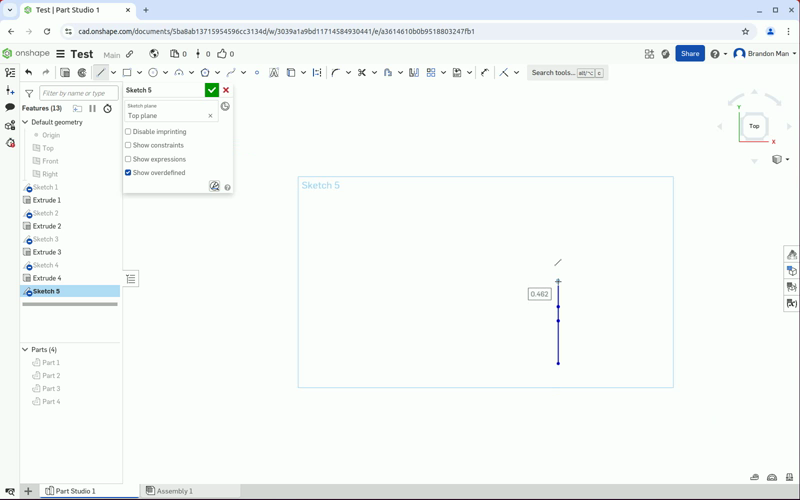
scroll(-6)
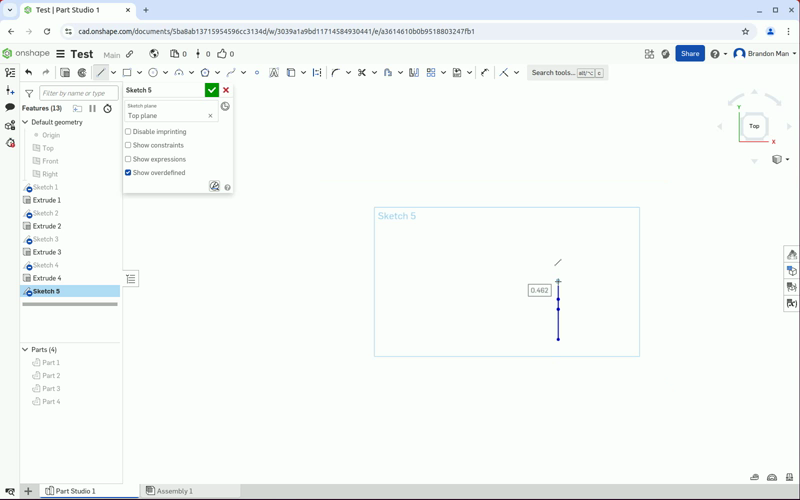
scroll(-6)
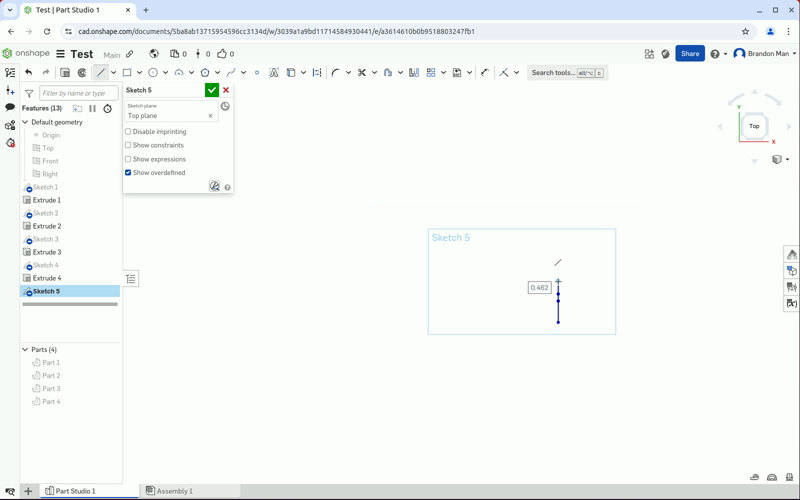
scroll(-6)
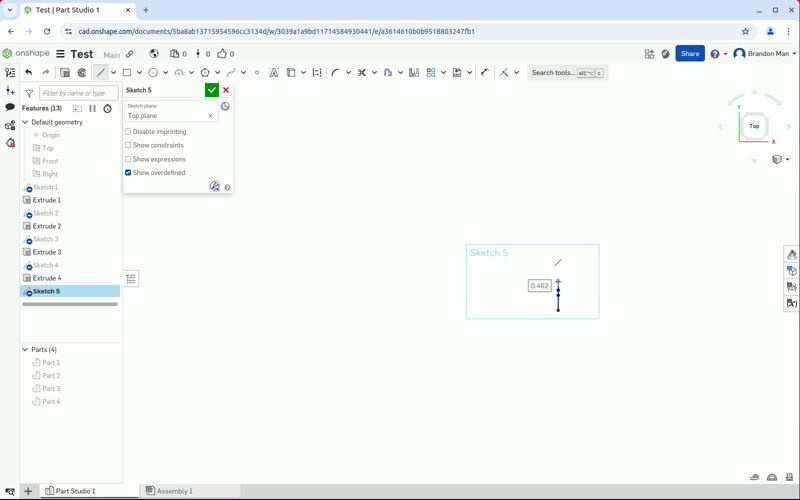
scroll(-6)
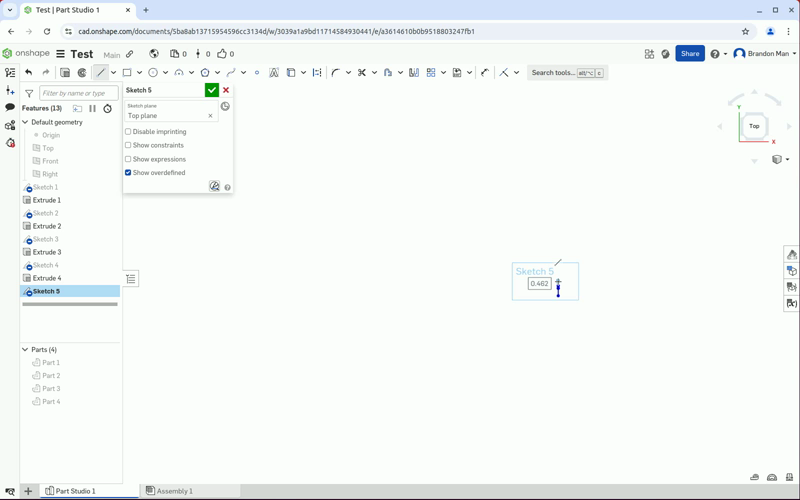
key_up(shift)
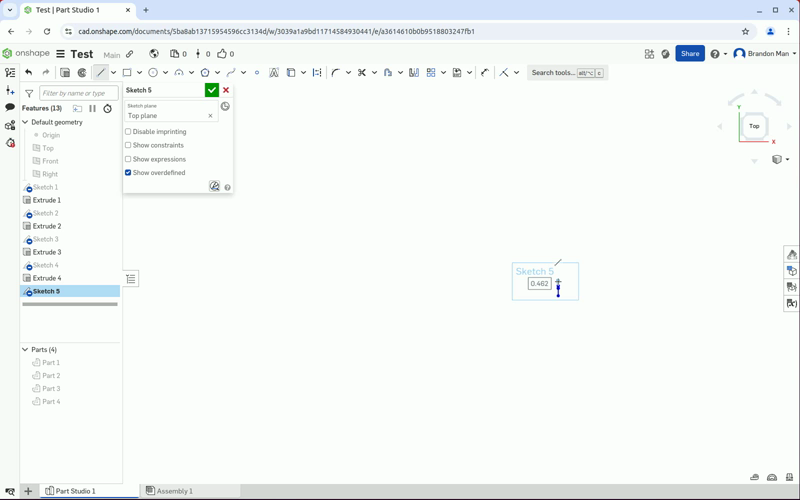
key_down(shift)
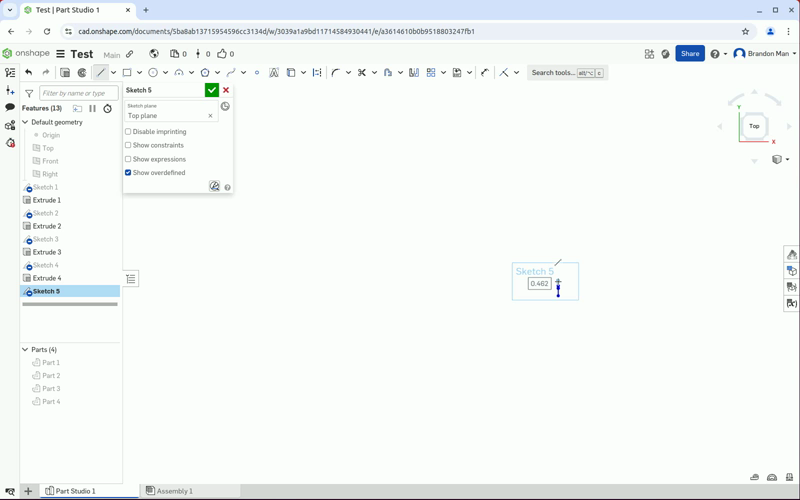
key_up(shift)
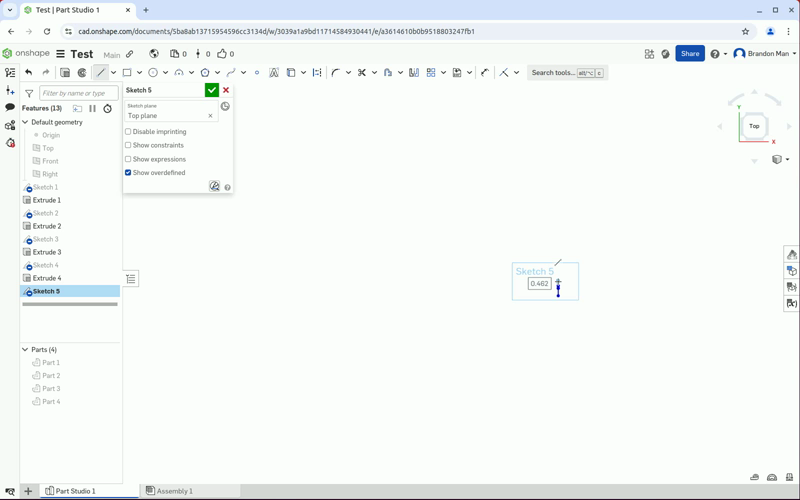
key(esc)
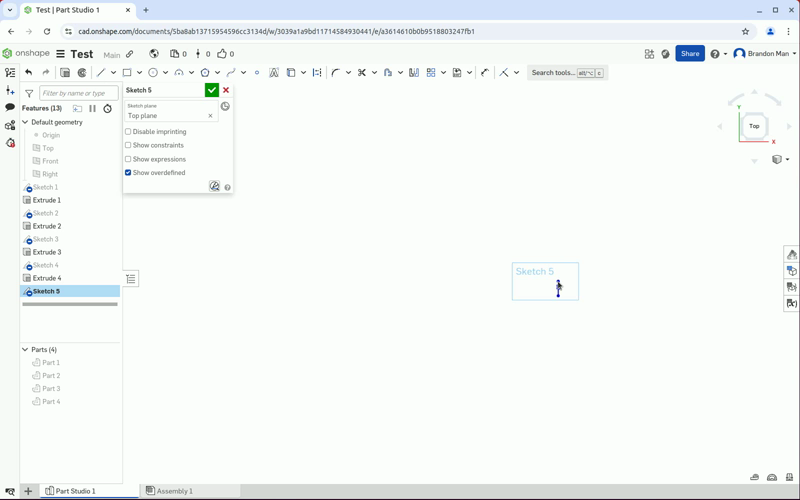
key(a)
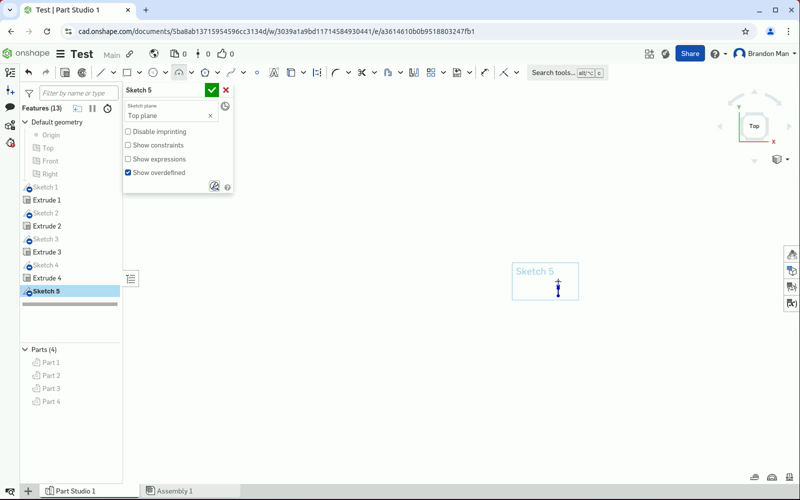
mouse_move(558, 281)
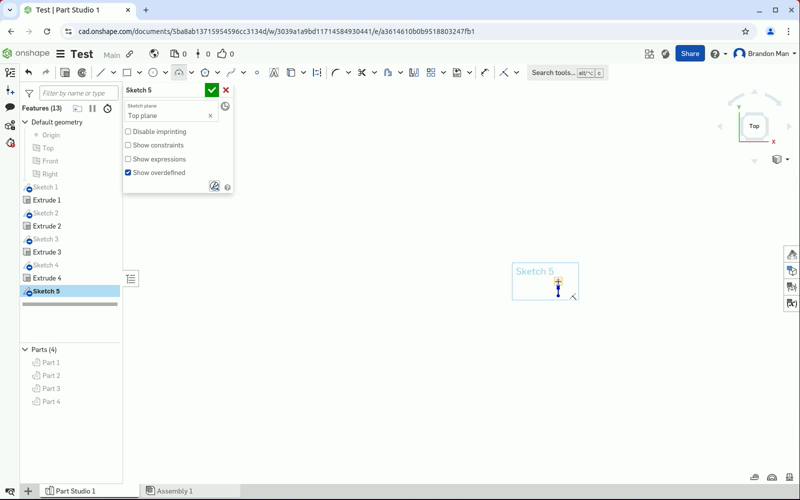
scroll(6)
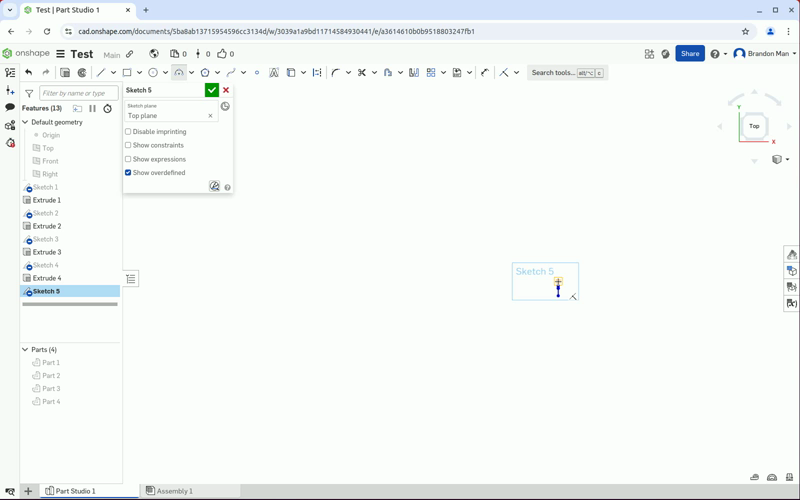
scroll(6)
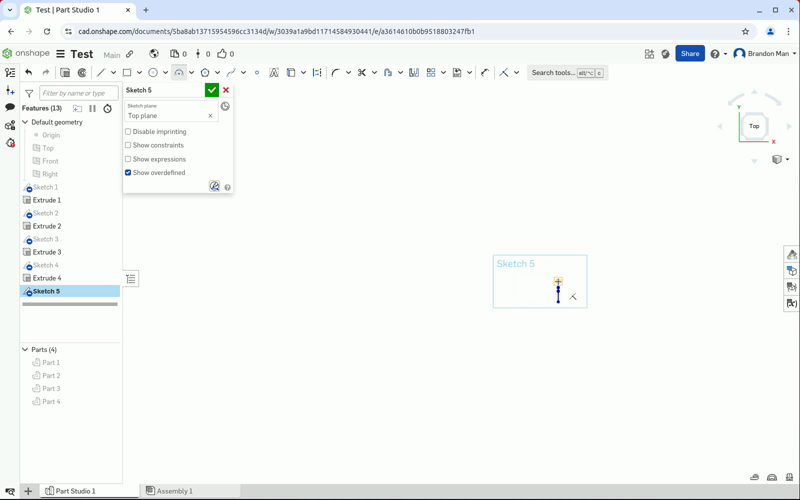
scroll(6)
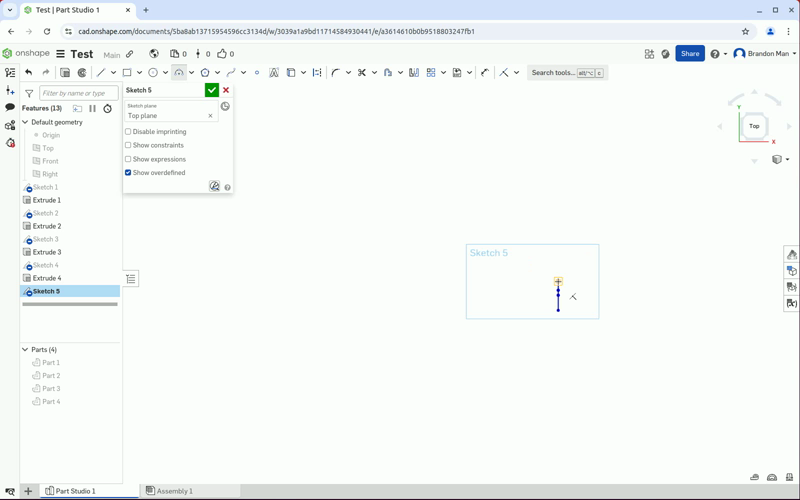
scroll(6)
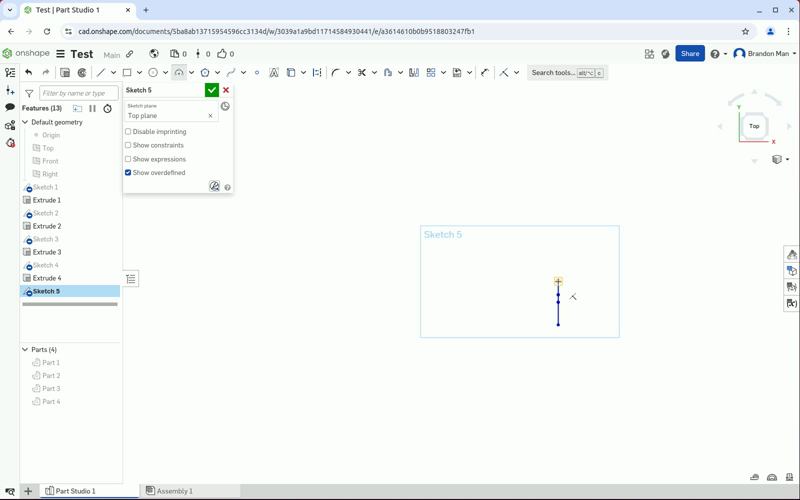
scroll(6)
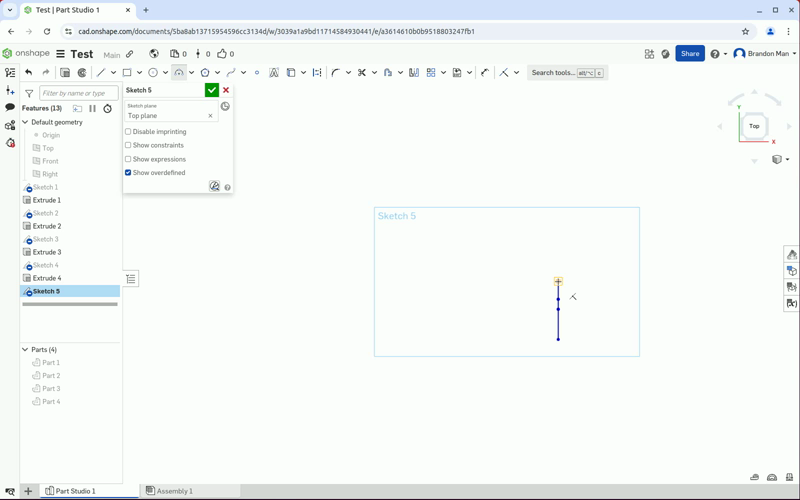
scroll(6)
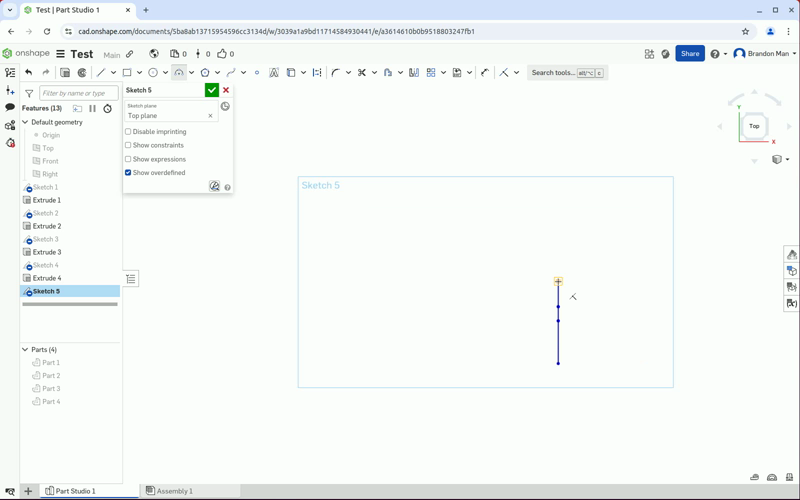
scroll(6)
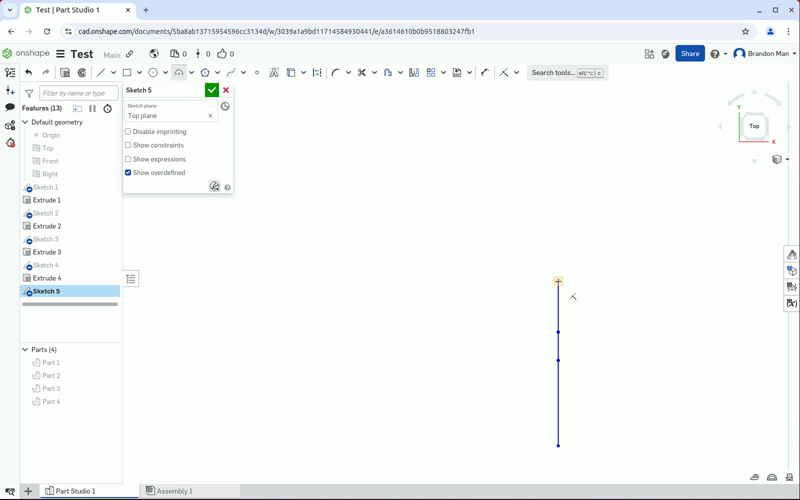
click(558, 281)
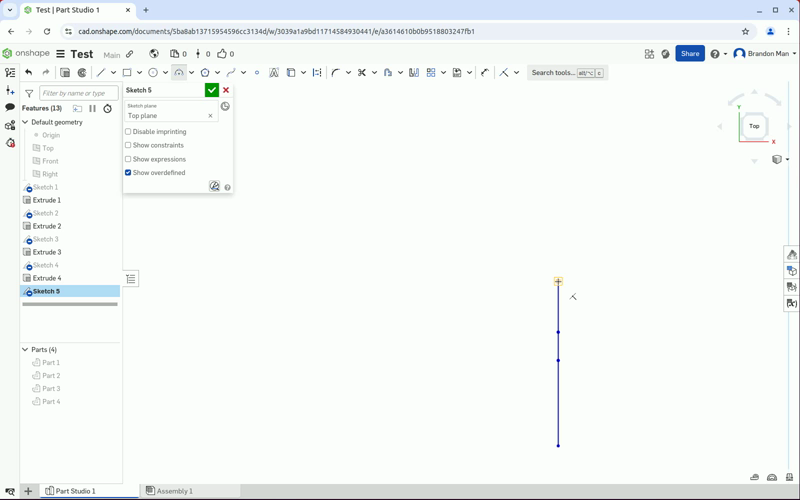
scroll(-6)
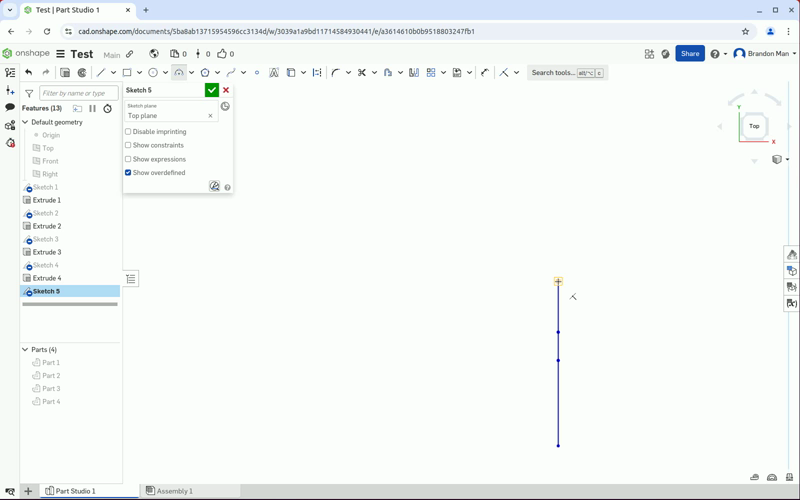
scroll(-6)
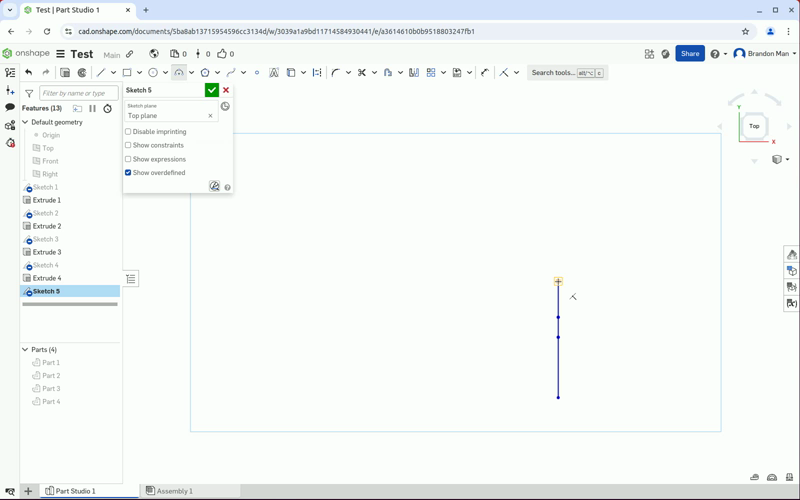
scroll(-6)
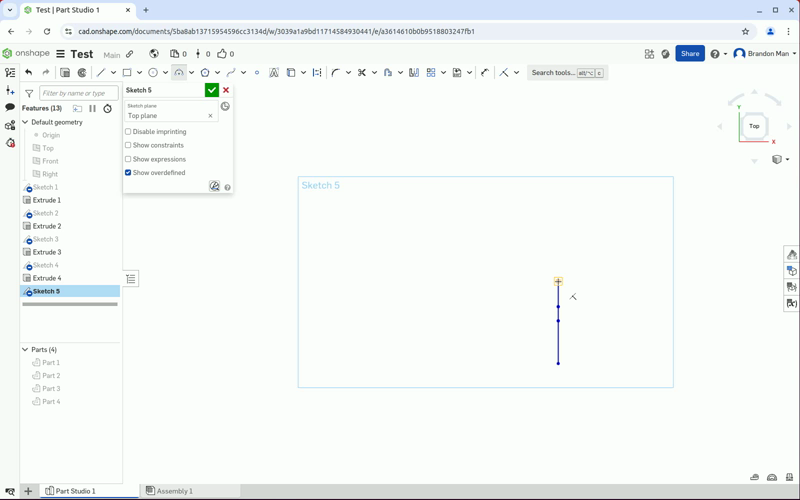
scroll(-6)
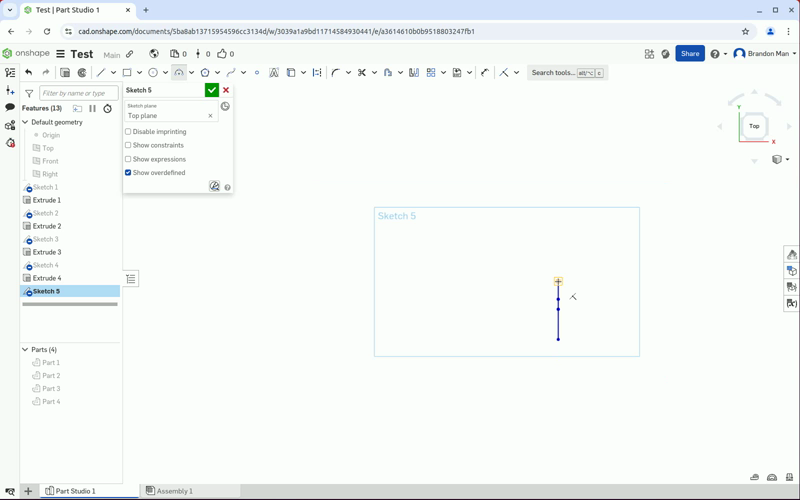
scroll(-6)
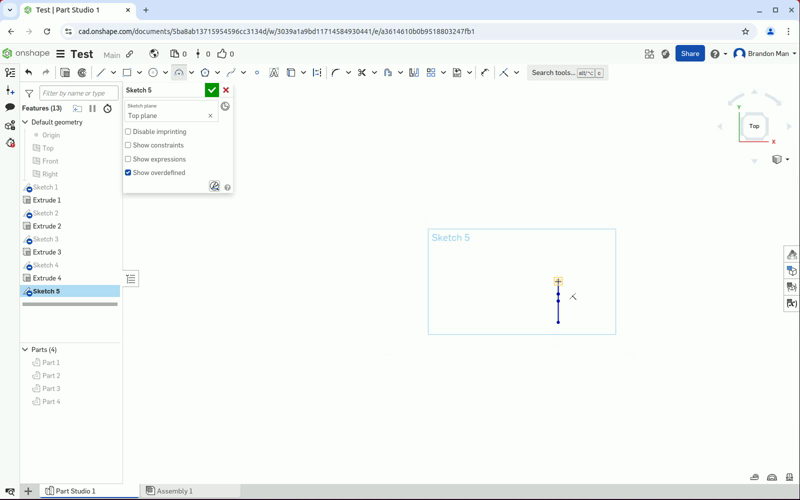
scroll(-6)
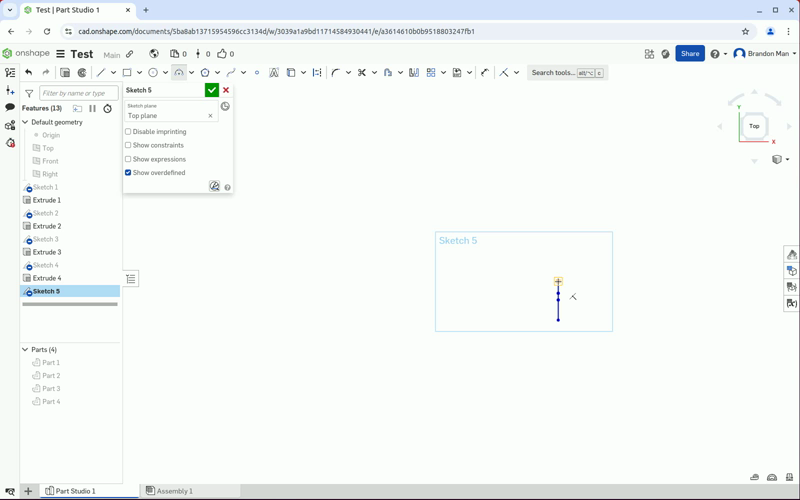
scroll(-6)
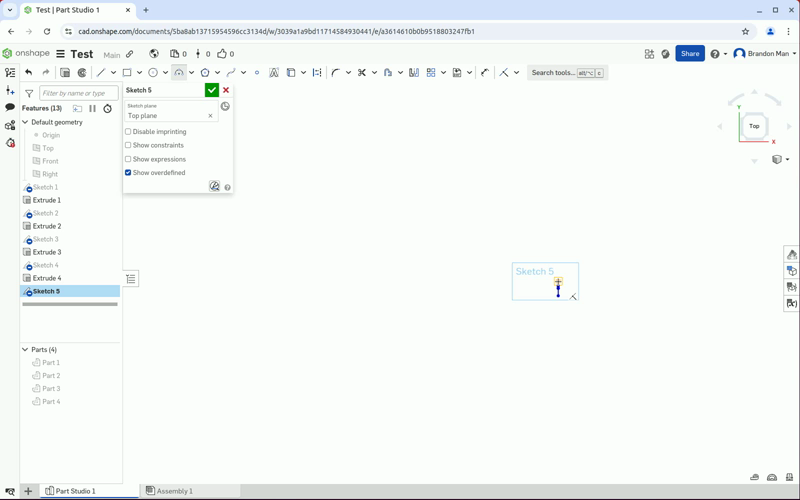
mouse_move(558, 292)
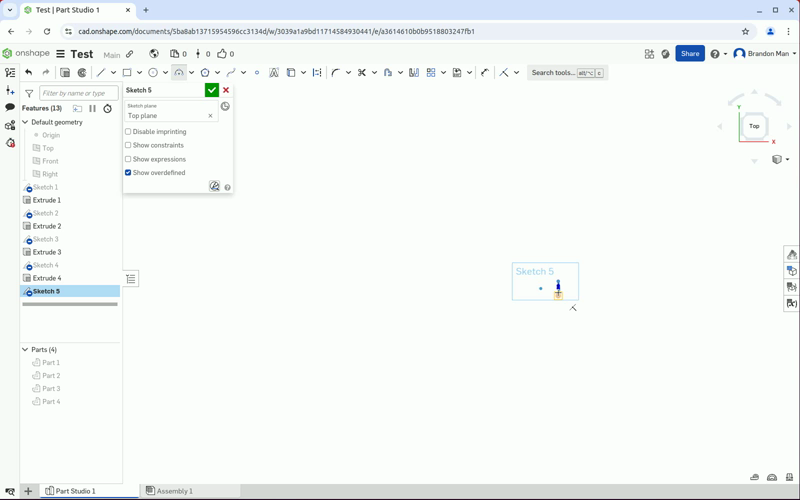
scroll(6)
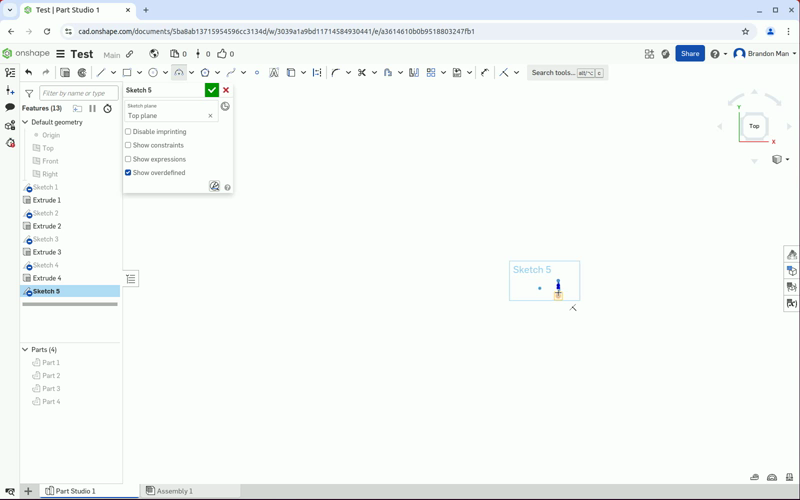
scroll(6)
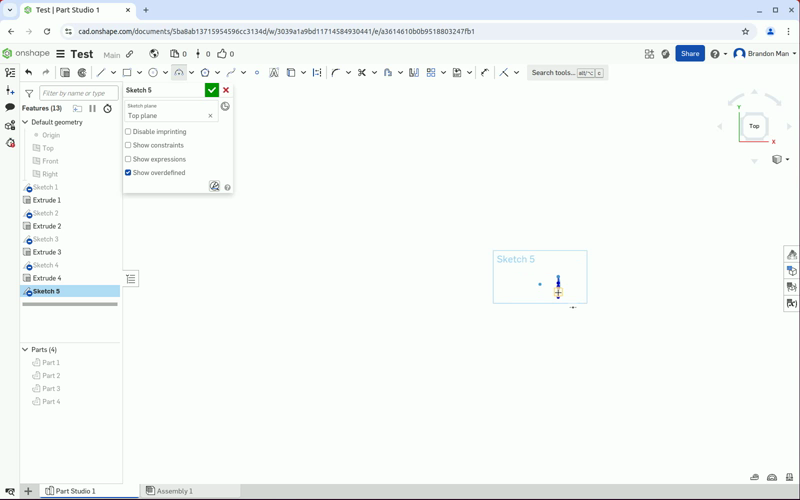
scroll(6)
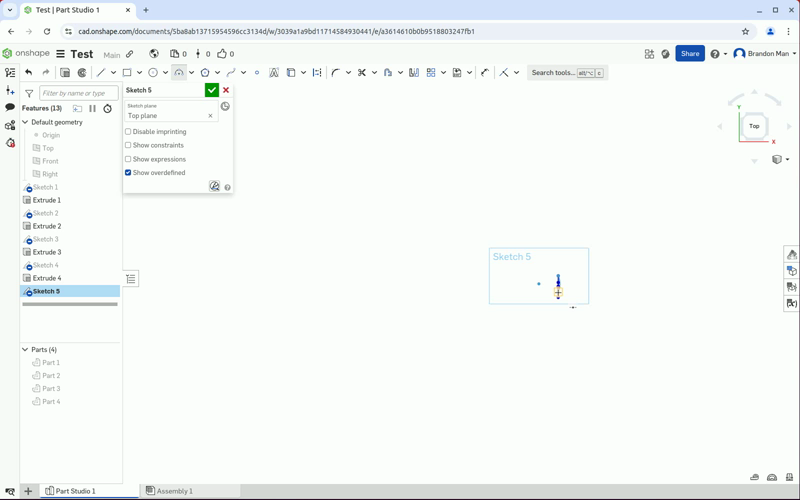
scroll(6)
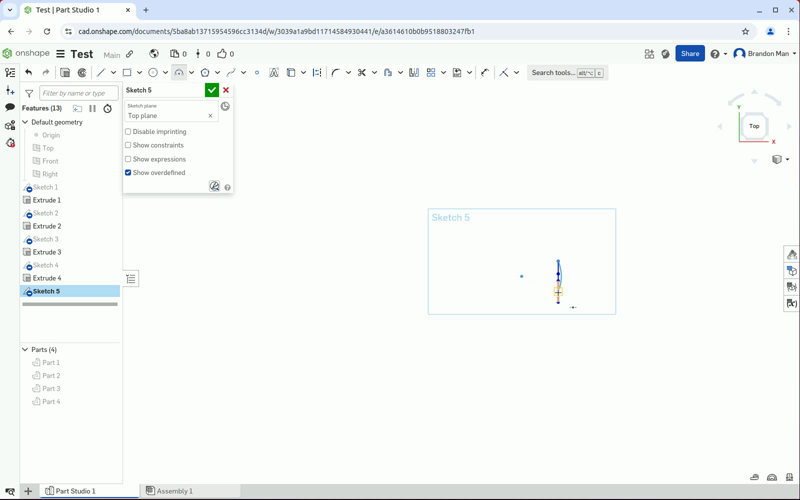
scroll(6)
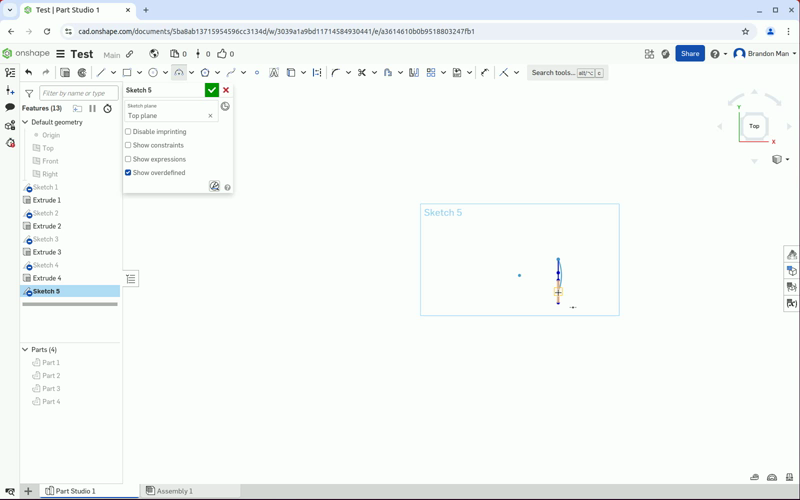
scroll(6)
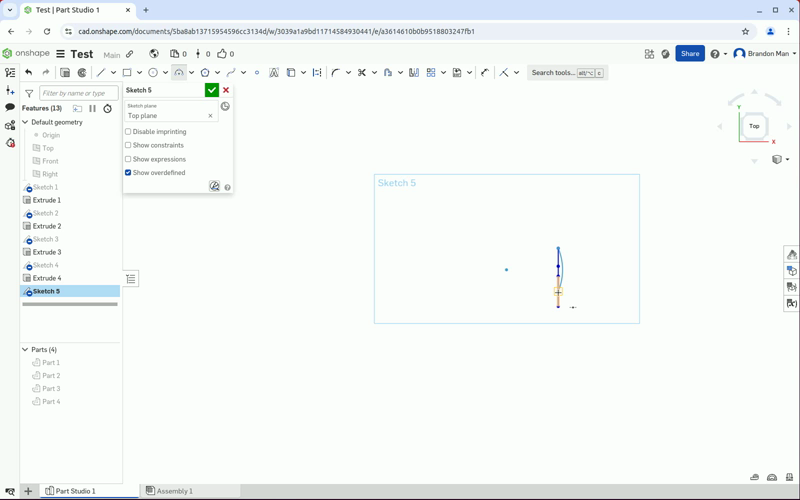
scroll(6)
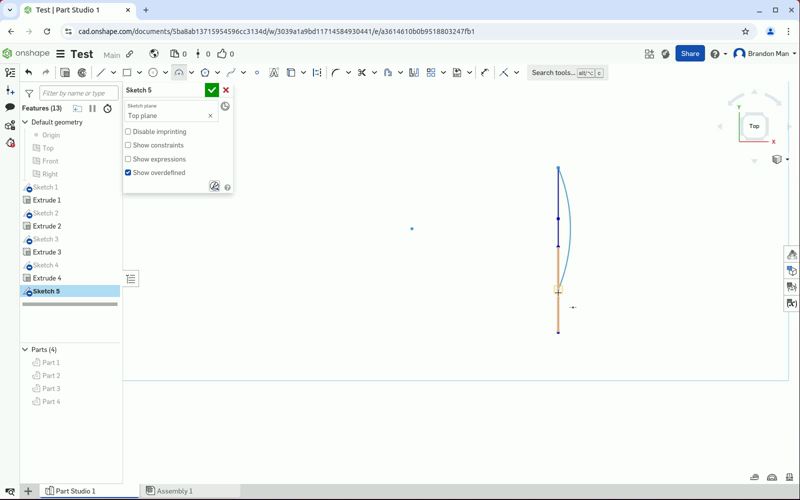
click(558, 292)
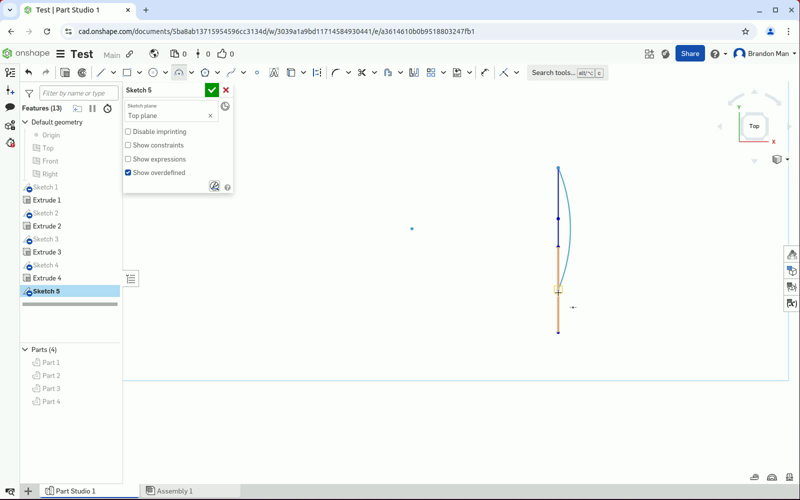
scroll(-6)
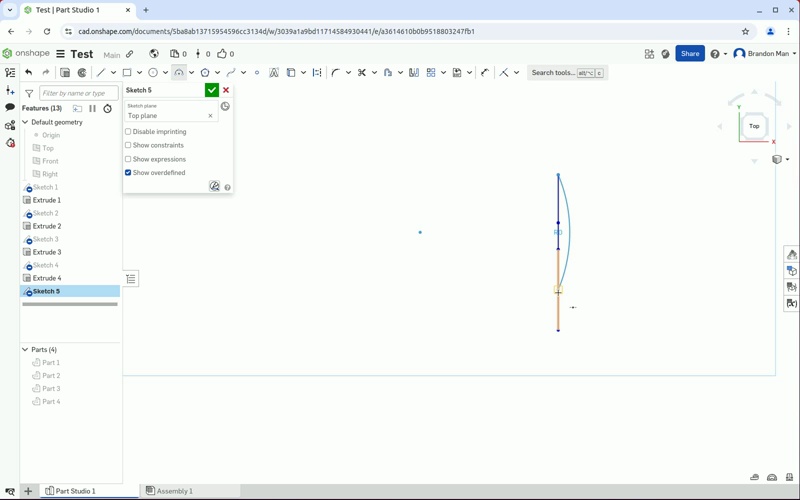
scroll(-6)
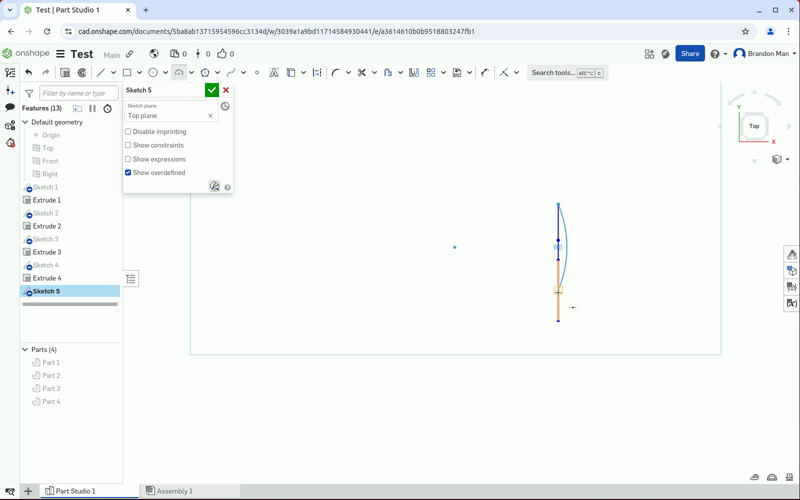
scroll(-6)
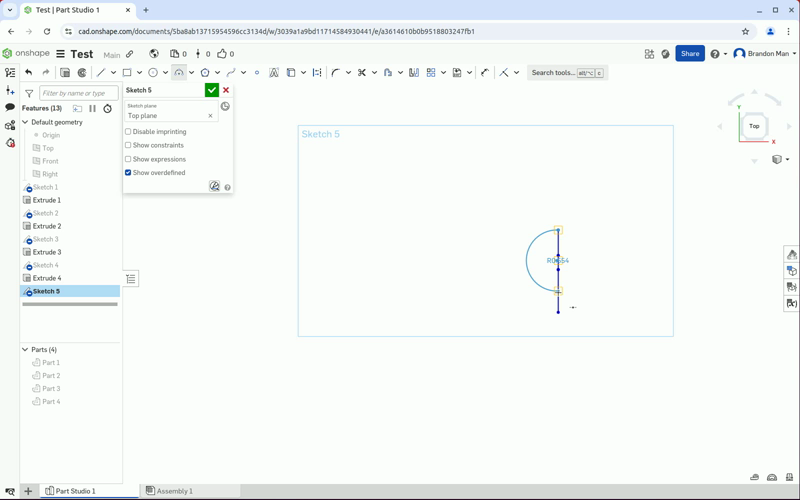
scroll(-6)
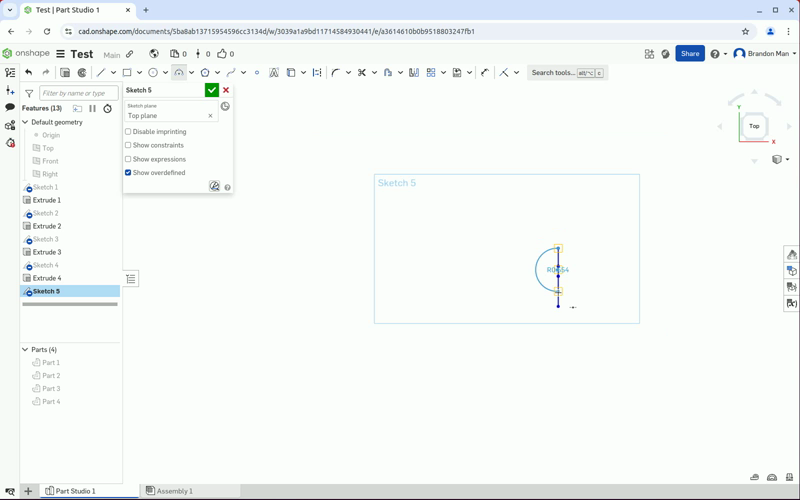
scroll(-6)
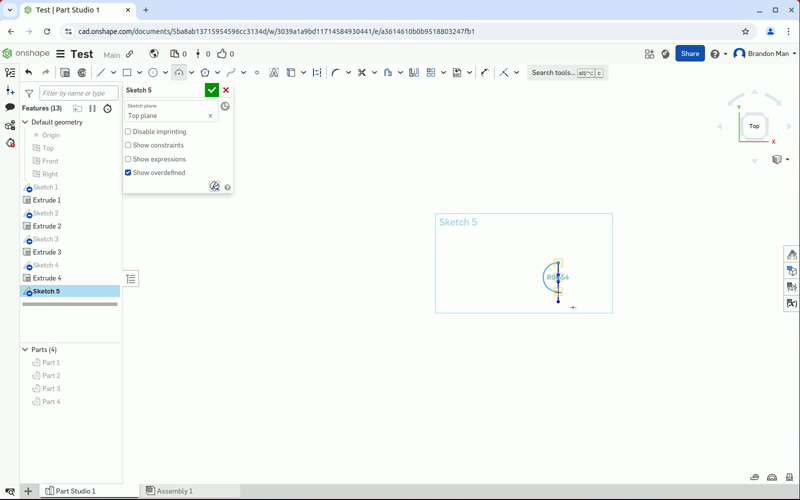
scroll(-6)
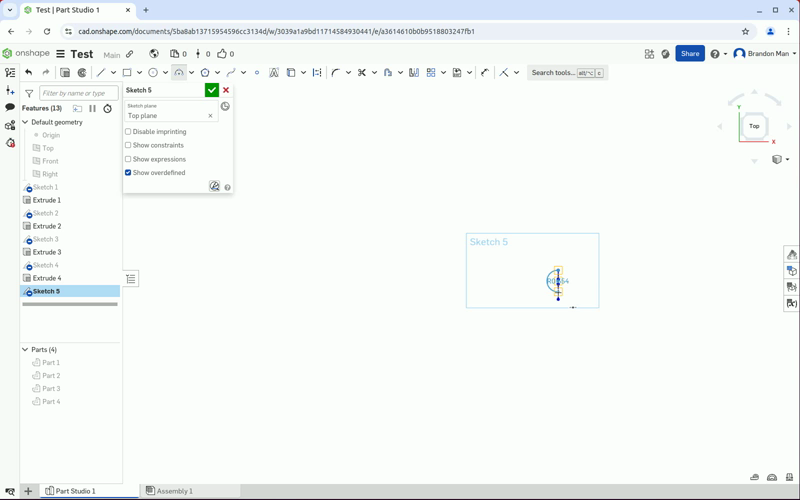
scroll(-6)
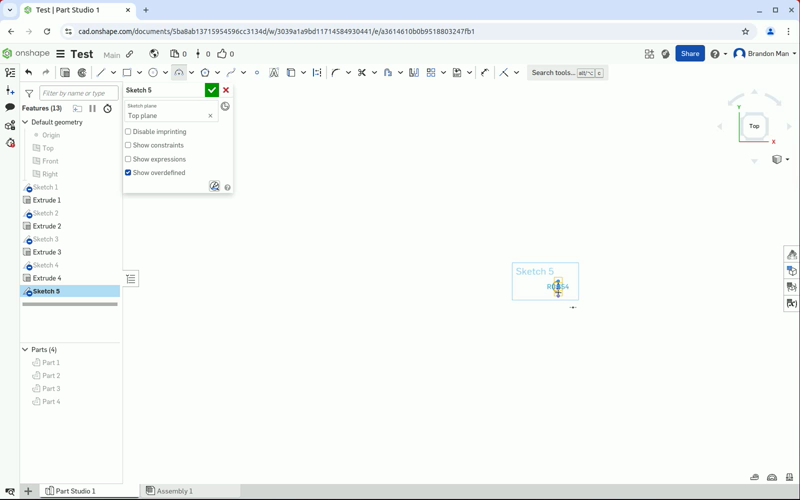
key_down(shift)
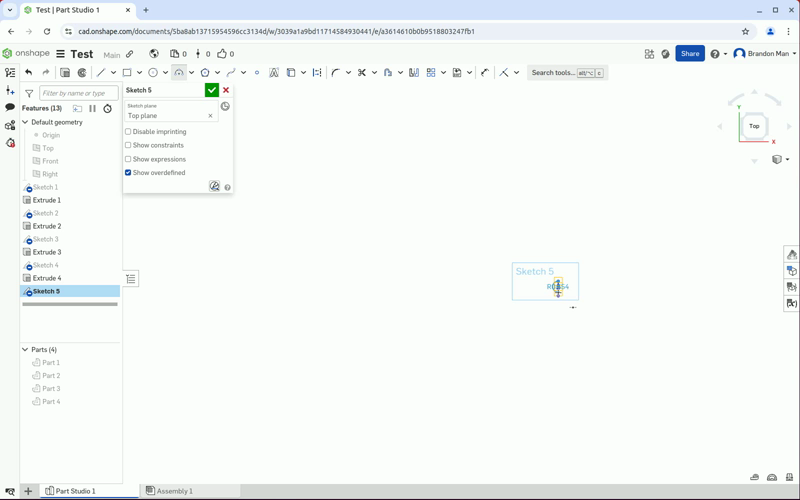
mouse_move(574, 286)
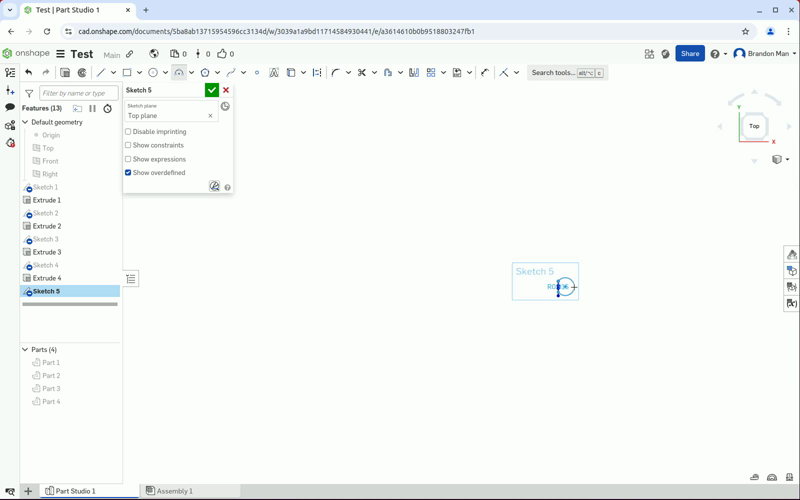
click(574, 286)
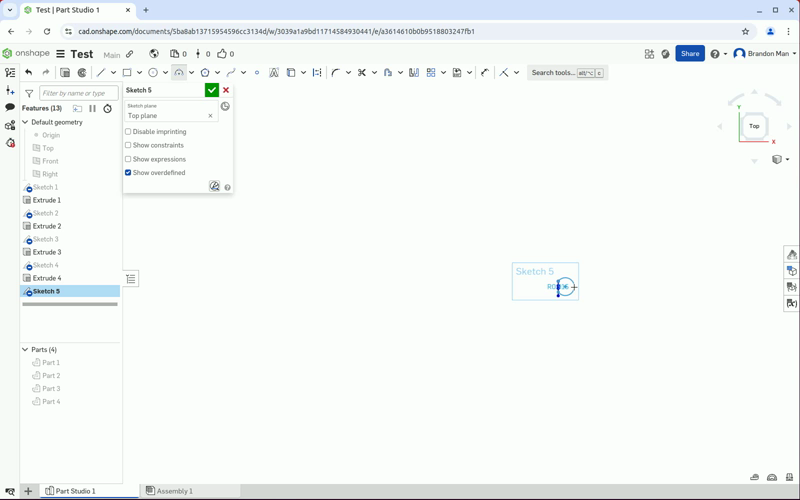
key_up(shift)
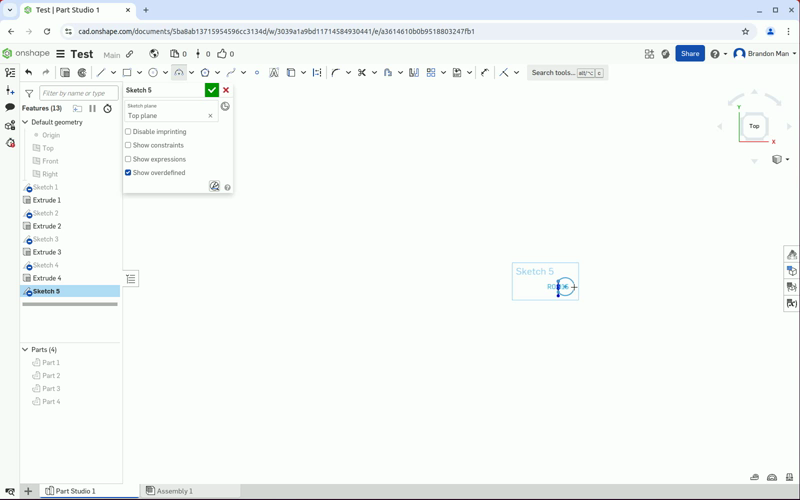
key(esc)
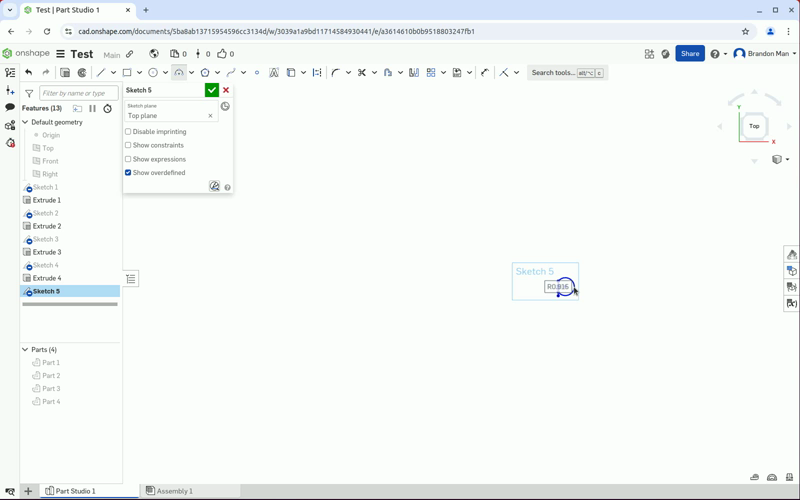
key(c)
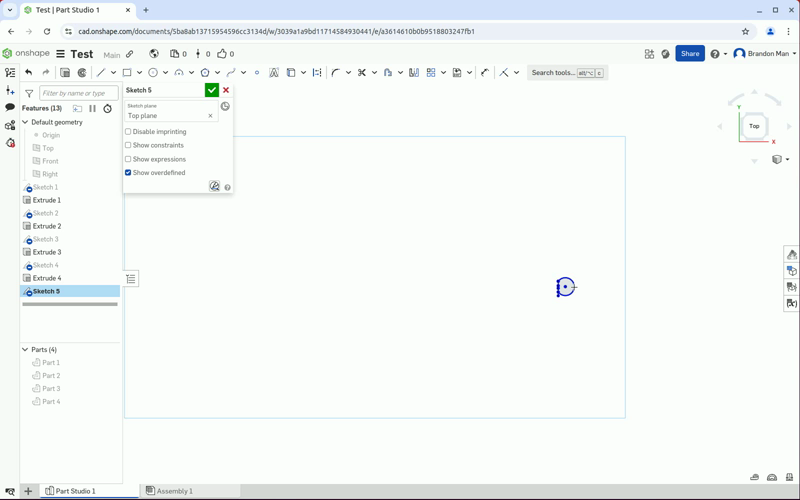
key_down(shift)
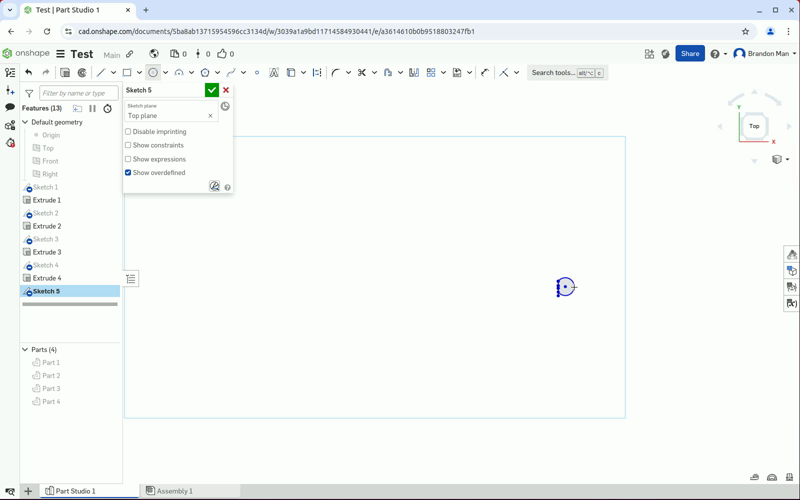
mouse_move(565, 286)
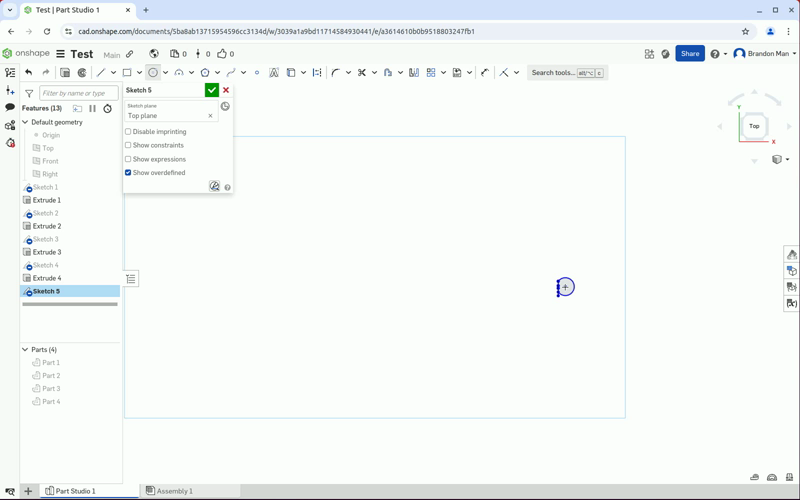
click(565, 286)
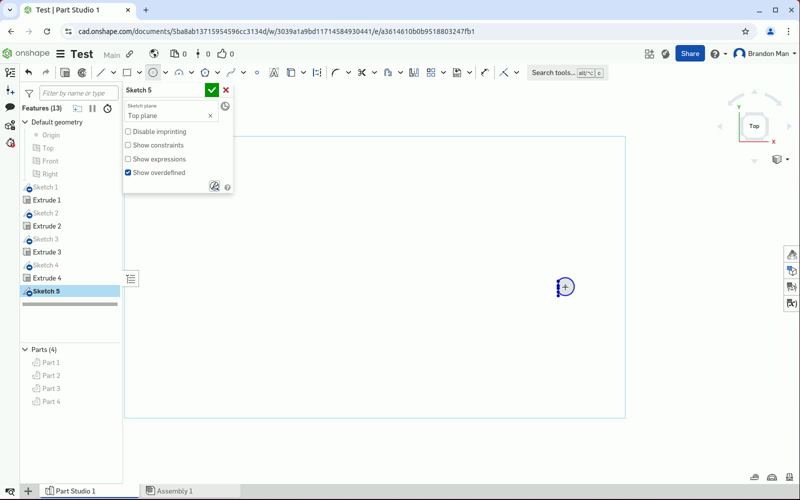
key_up(shift)
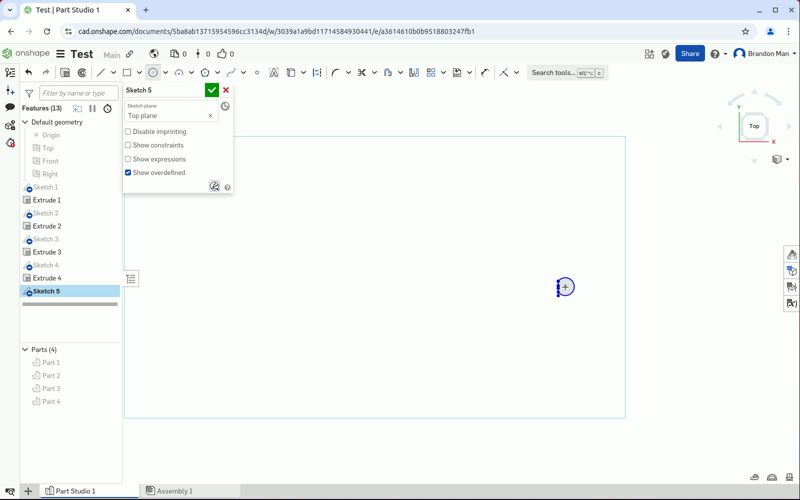
mouse_move(567, 286)
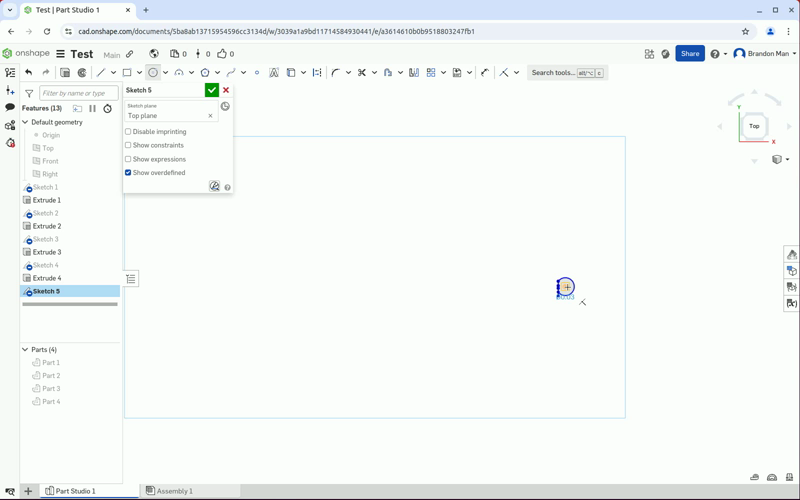
scroll(6)
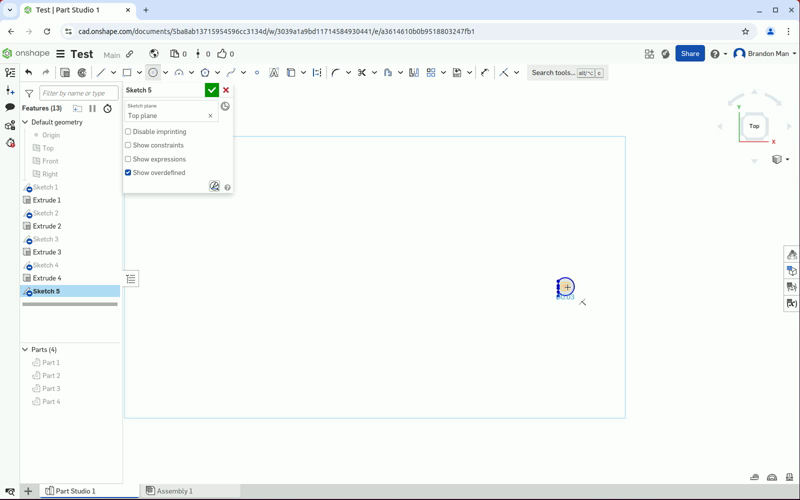
scroll(6)
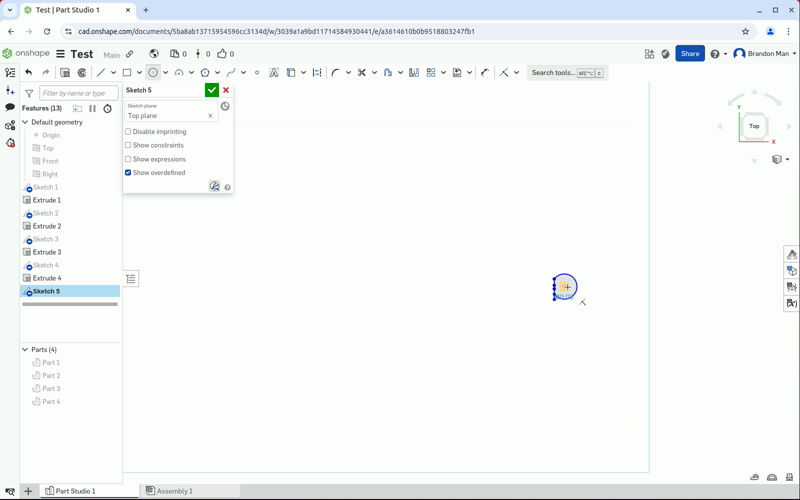
scroll(6)
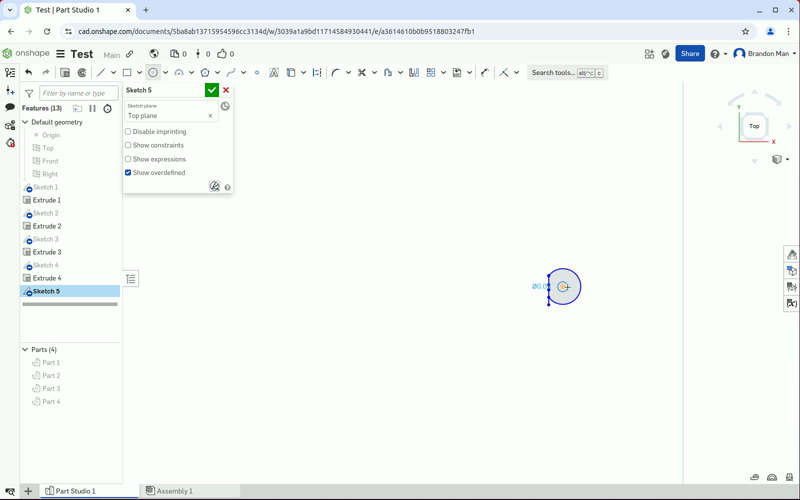
scroll(6)
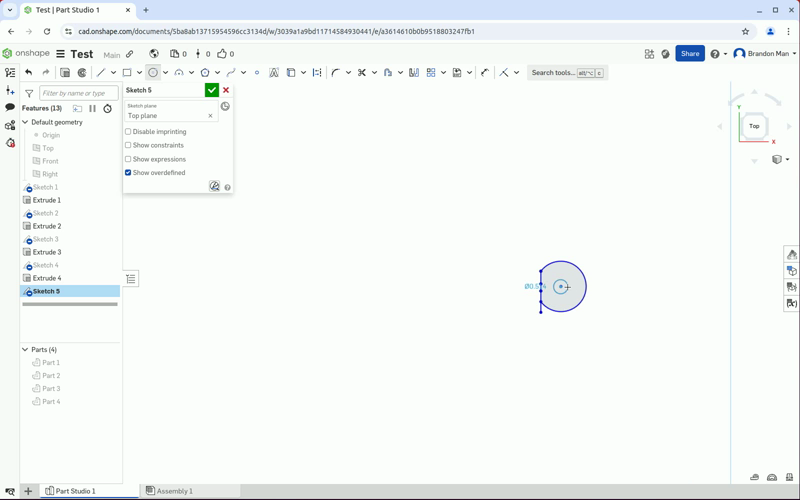
scroll(6)
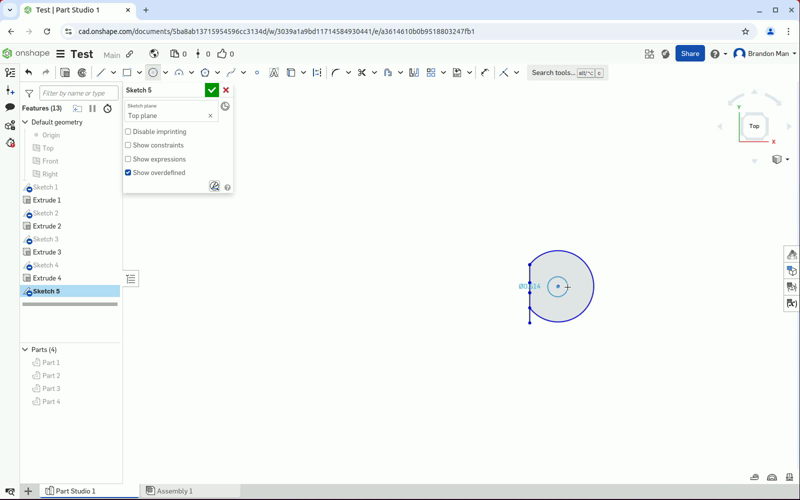
scroll(6)
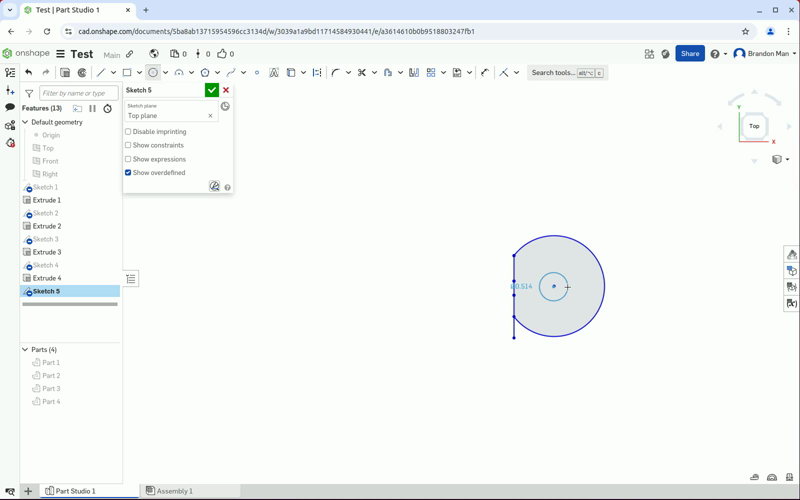
scroll(6)
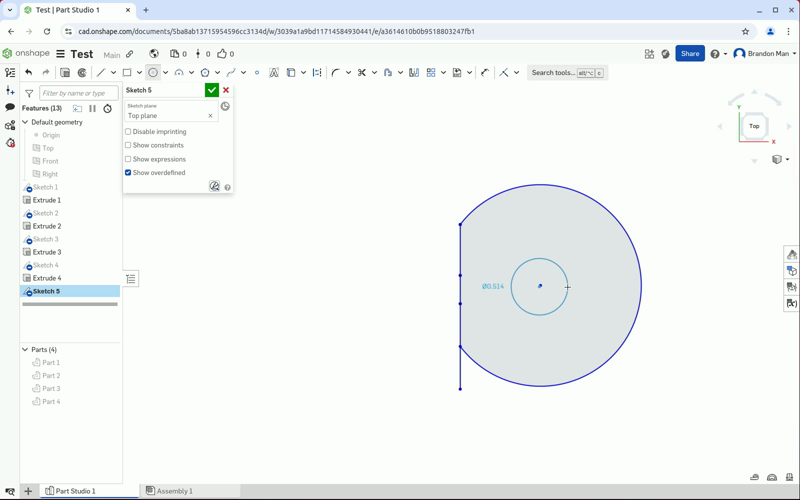
click(567, 286)
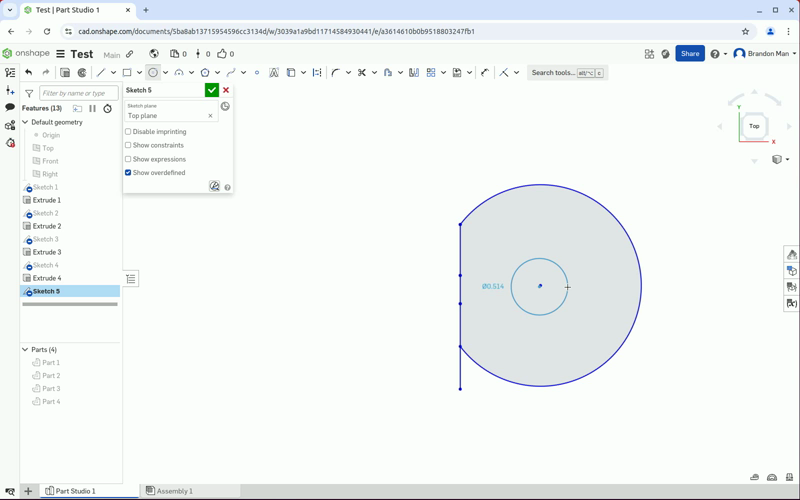
scroll(-6)
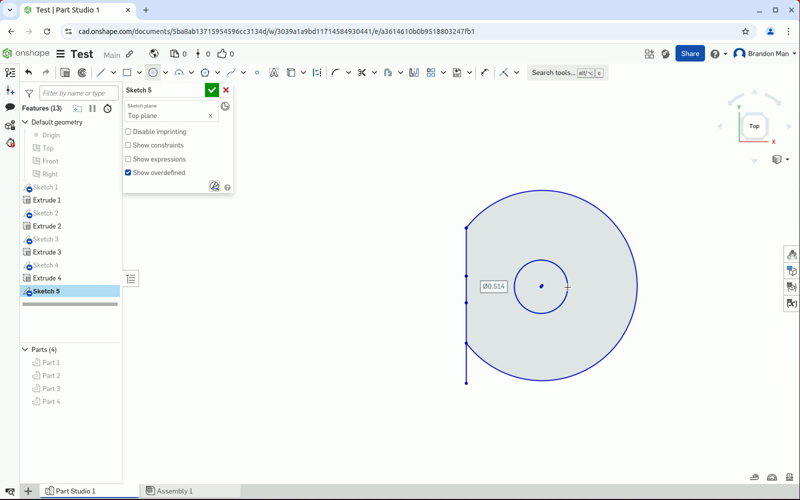
scroll(-6)
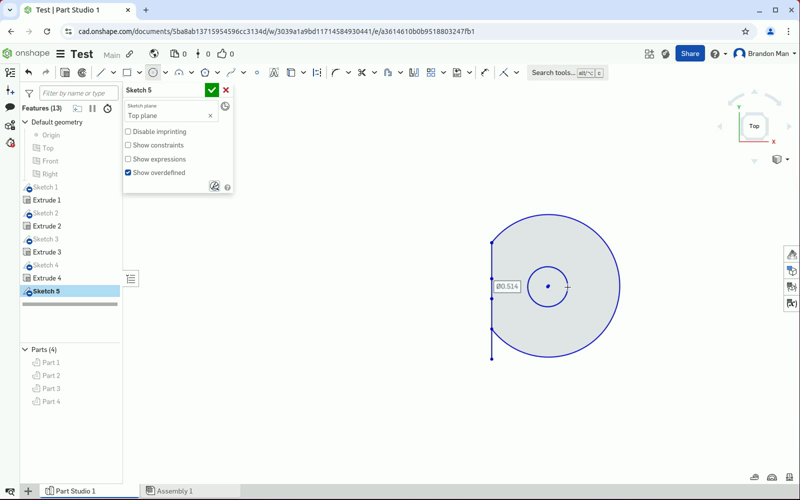
scroll(-6)
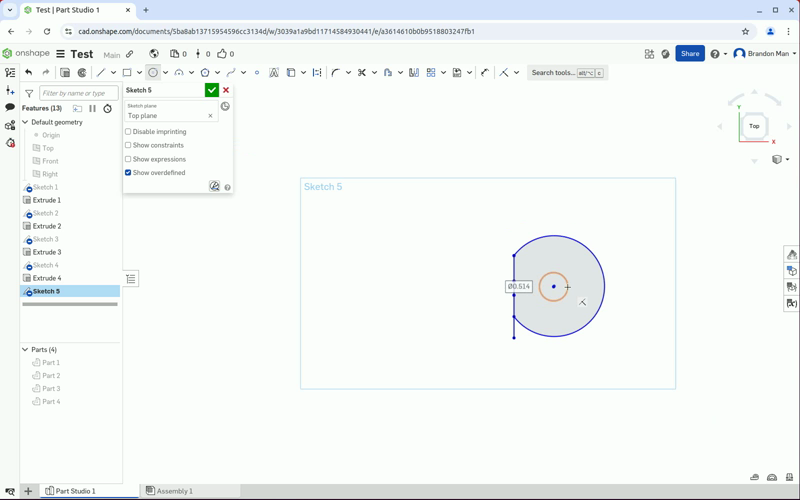
scroll(-6)
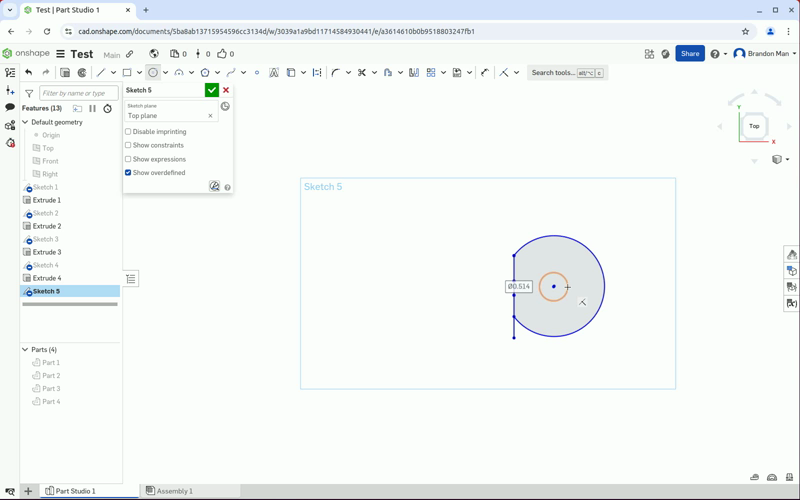
scroll(-6)
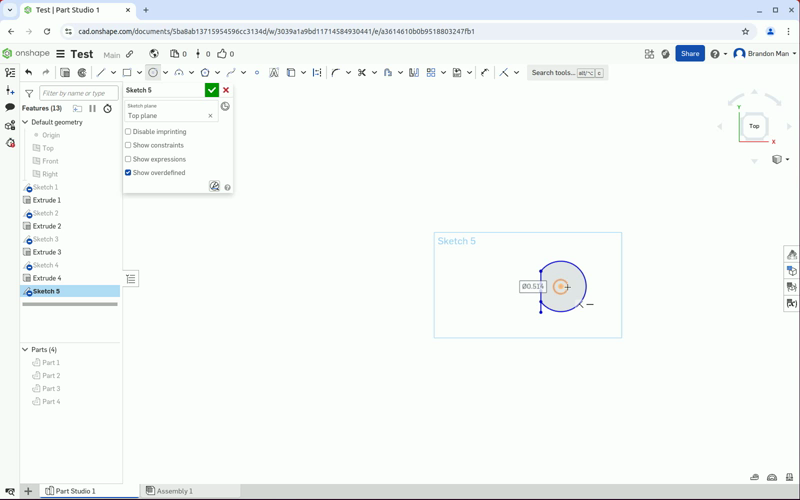
scroll(-6)
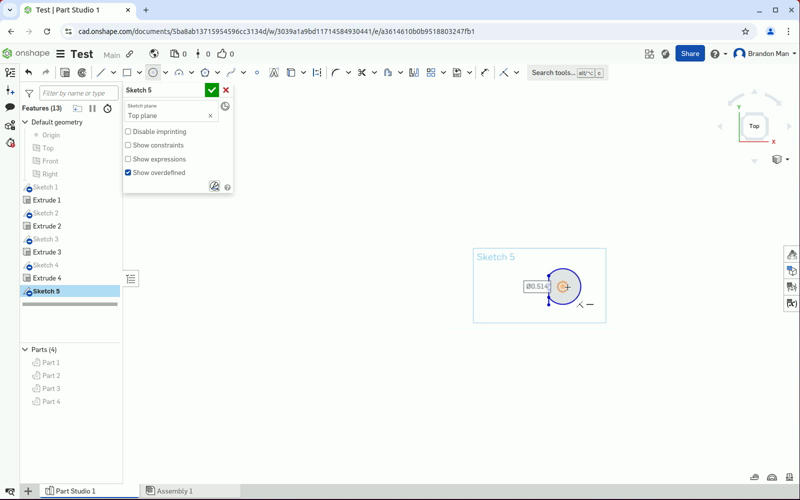
scroll(-6)
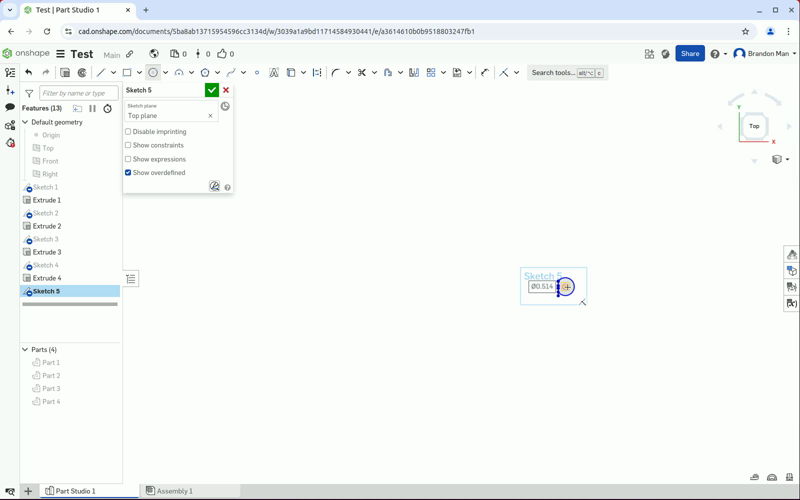
key(esc)
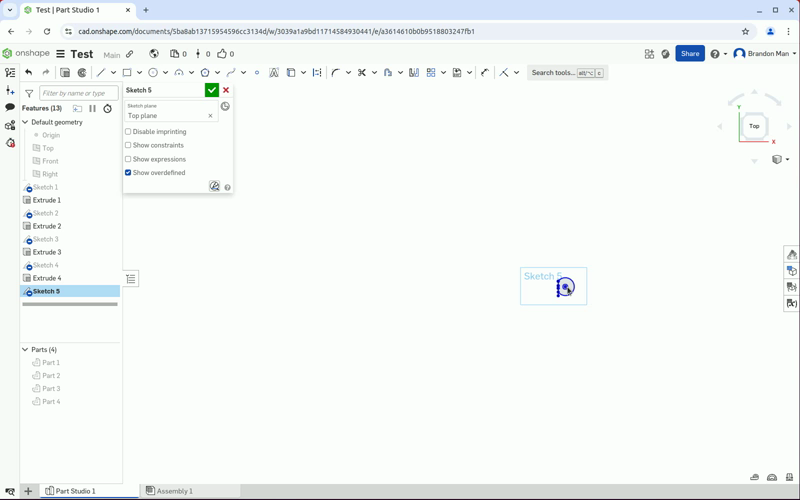
mouse_move(563, 282)
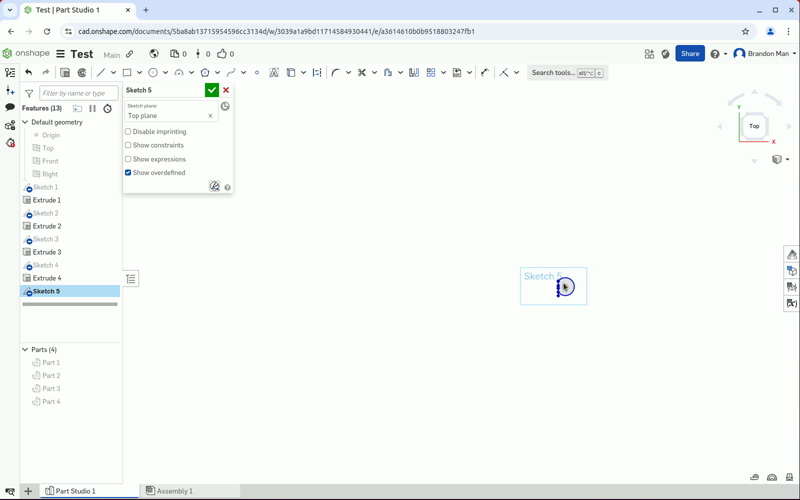
scroll(6)
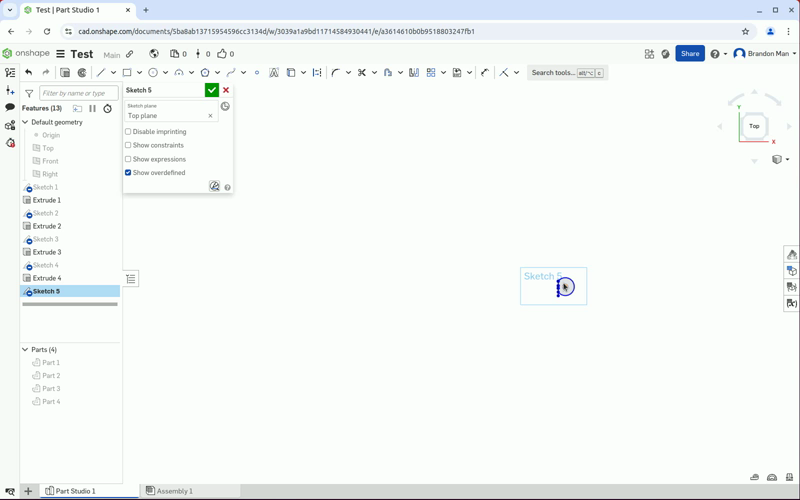
scroll(6)
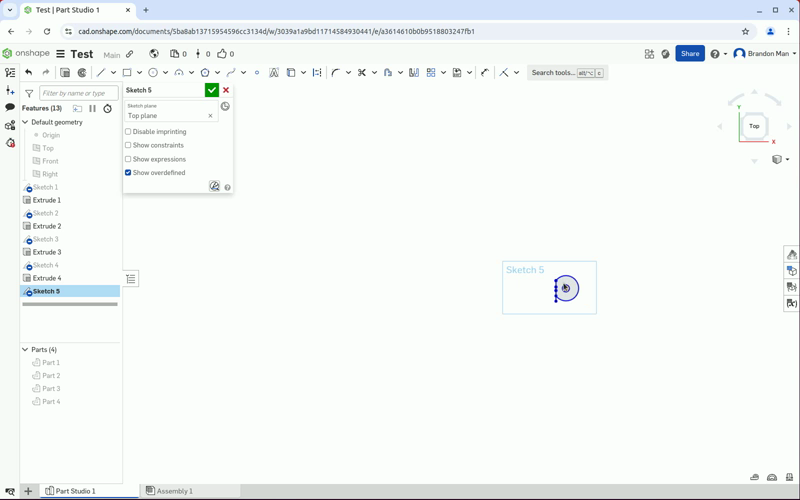
scroll(6)
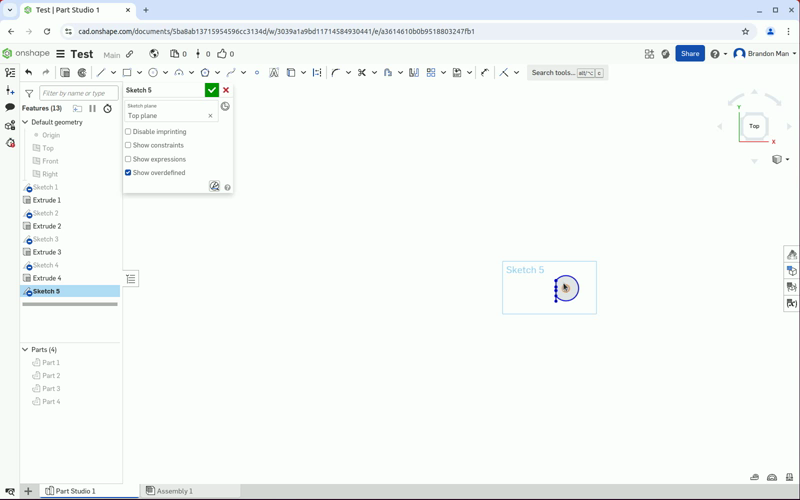
scroll(6)
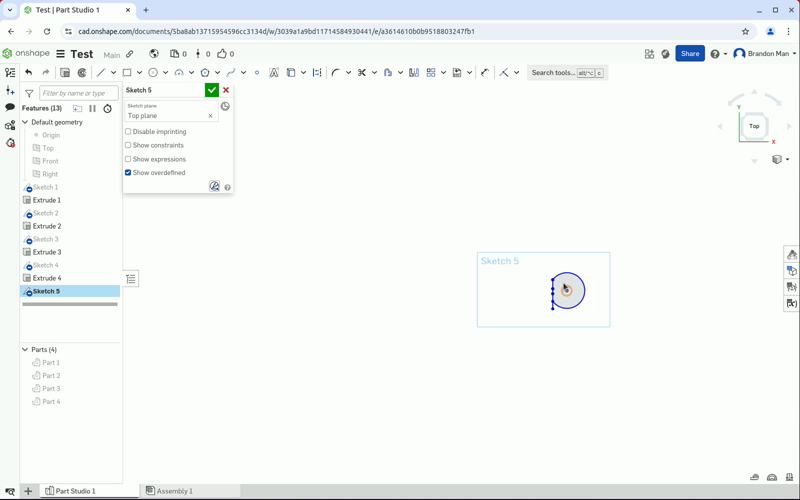
scroll(6)
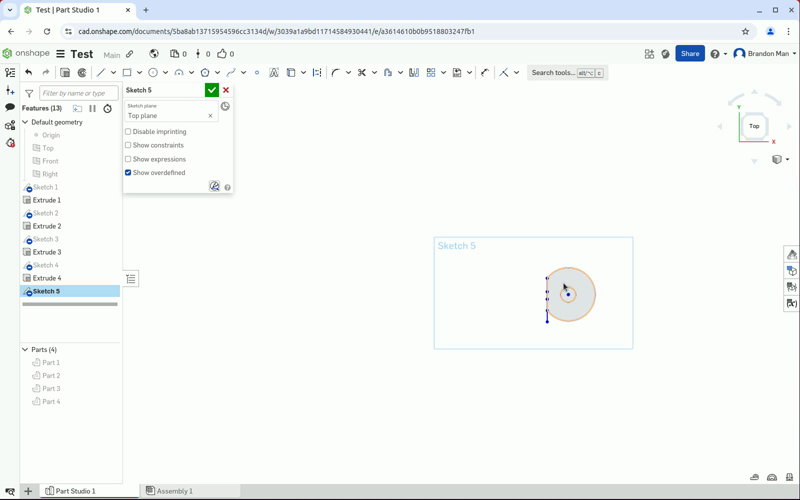
scroll(6)
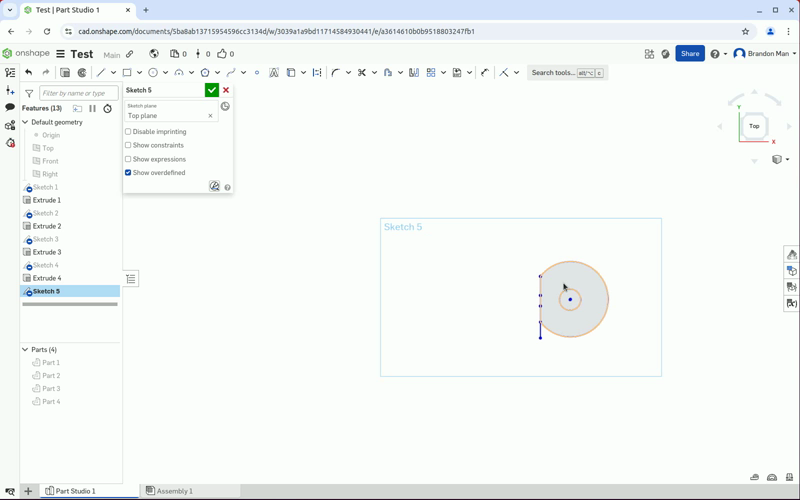
scroll(6)
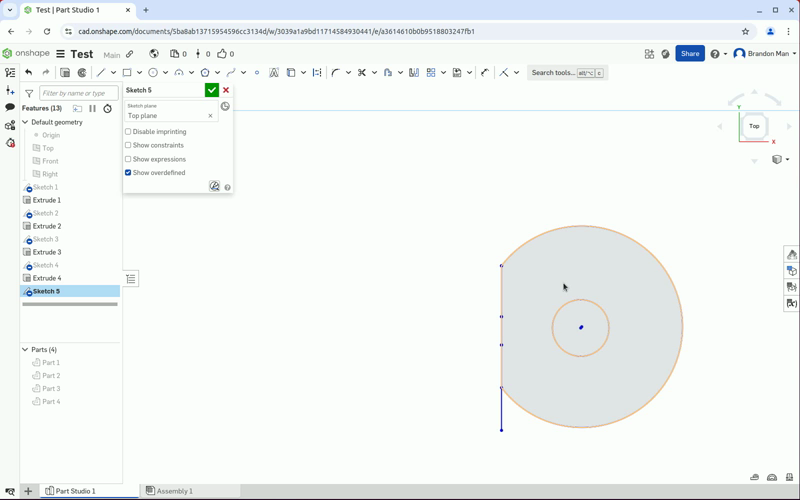
click(563, 282)
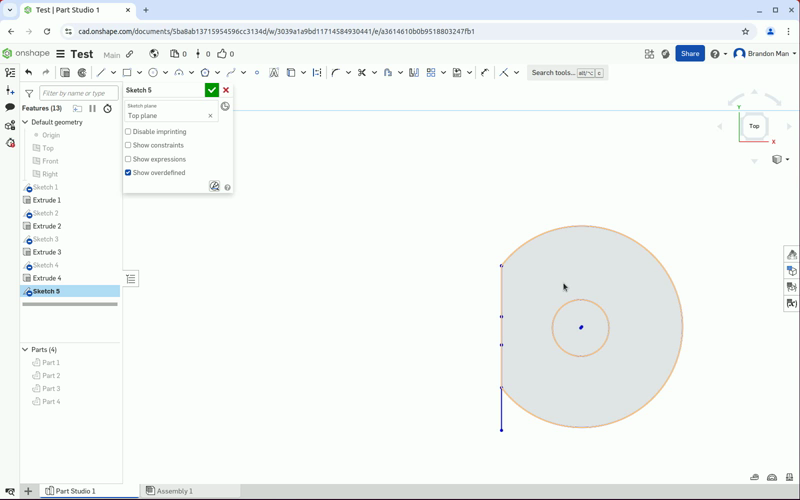
scroll(-6)
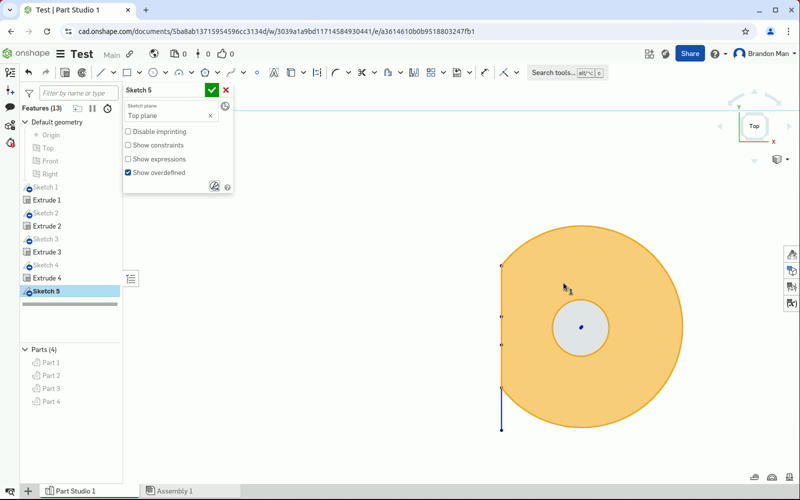
scroll(-6)
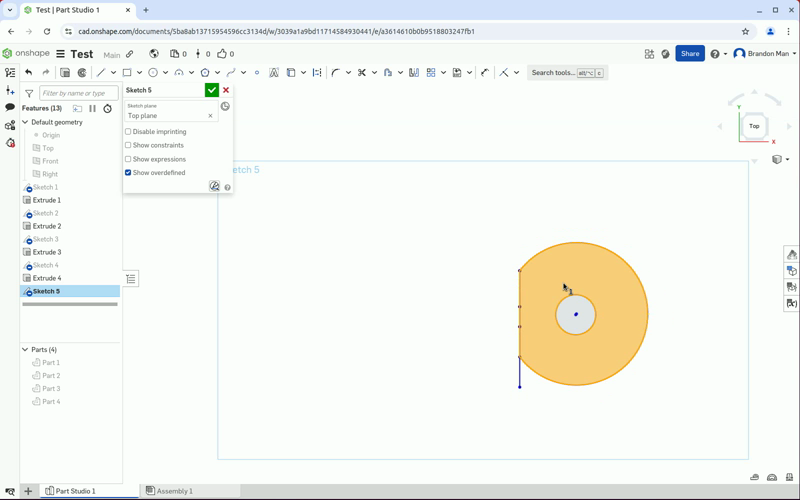
scroll(-6)
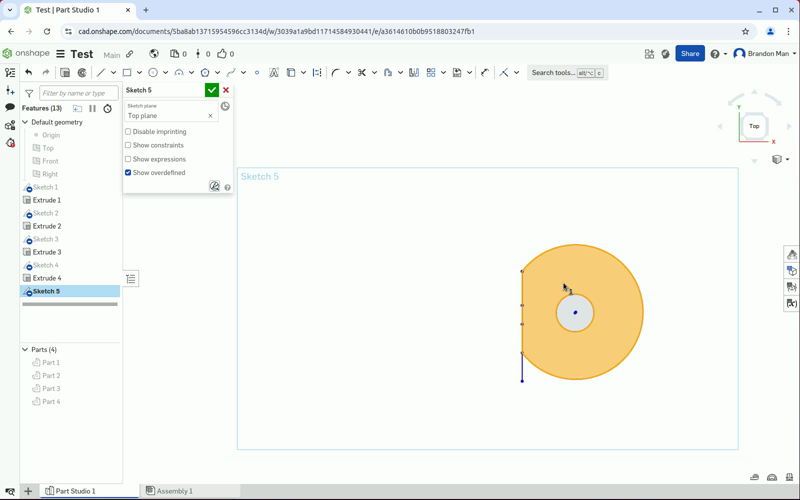
scroll(-6)
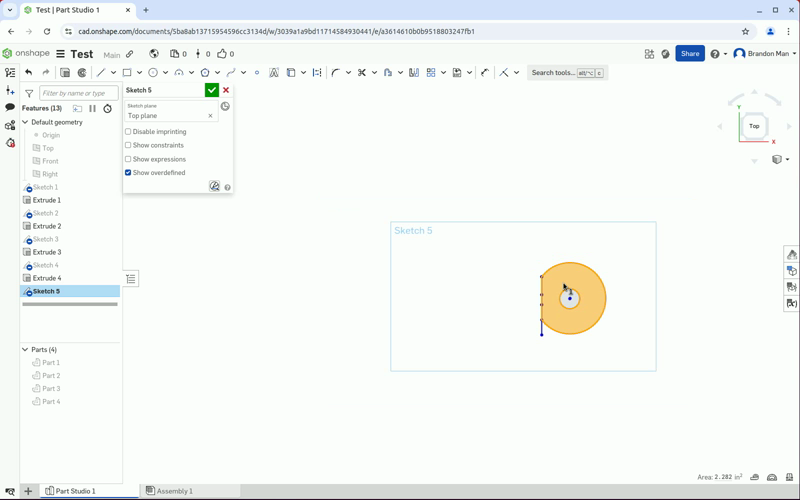
scroll(-6)
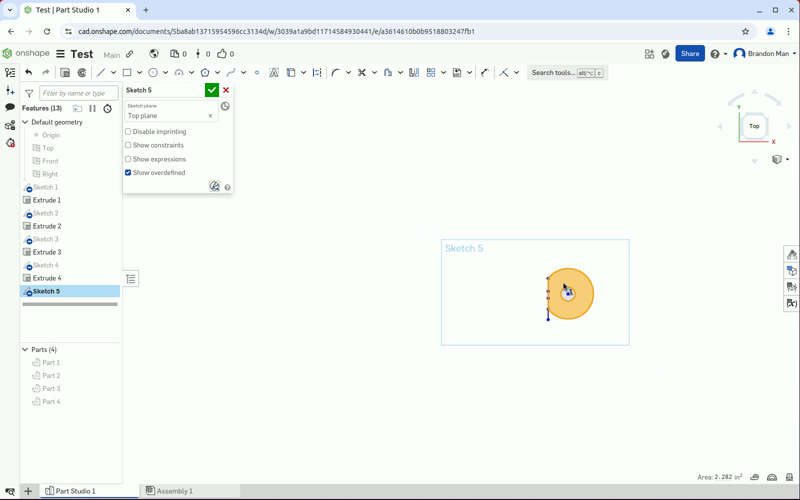
scroll(-6)
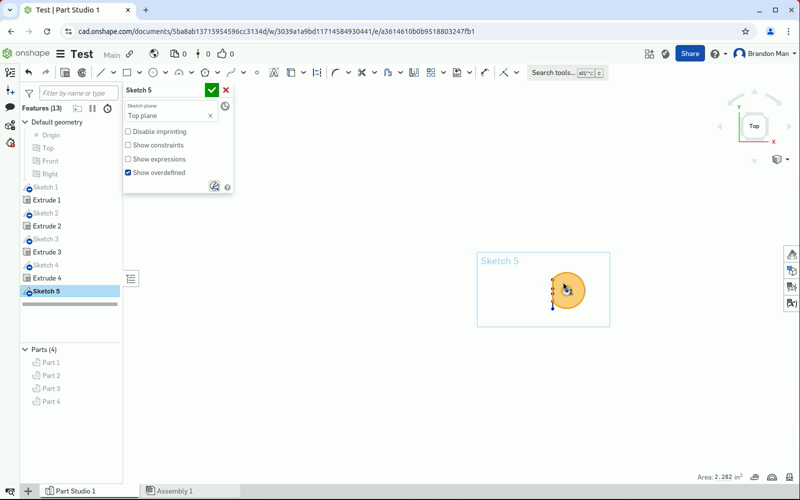
scroll(-6)
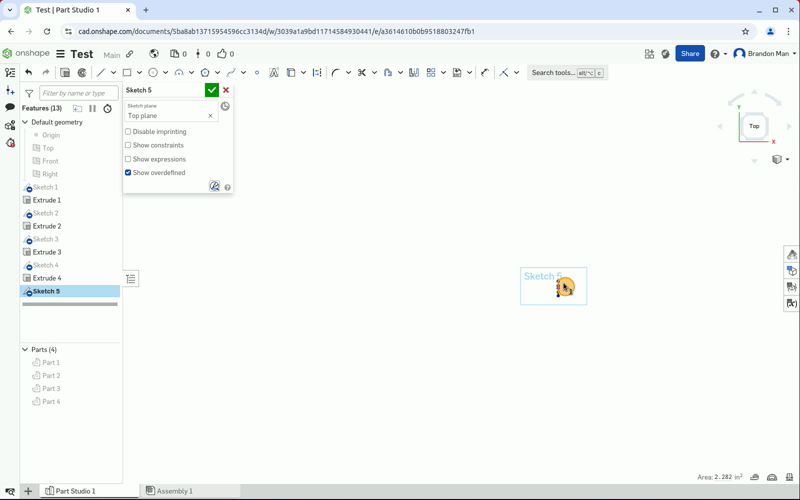
mouse_move(73, 352)
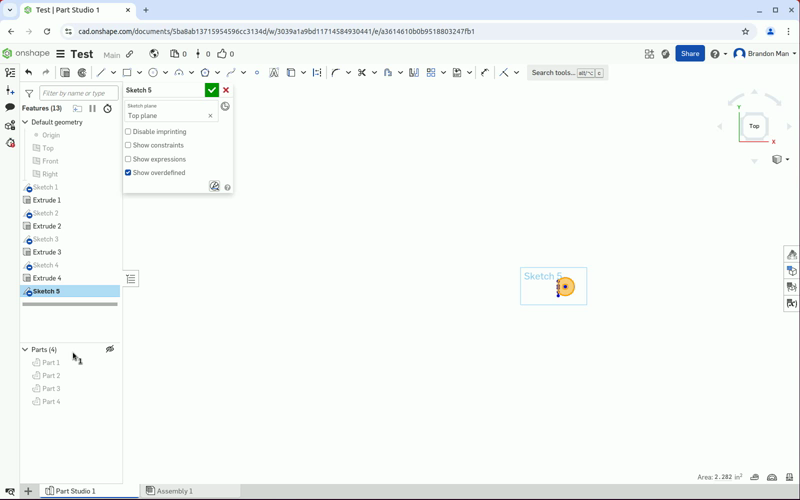
key(shift+y)
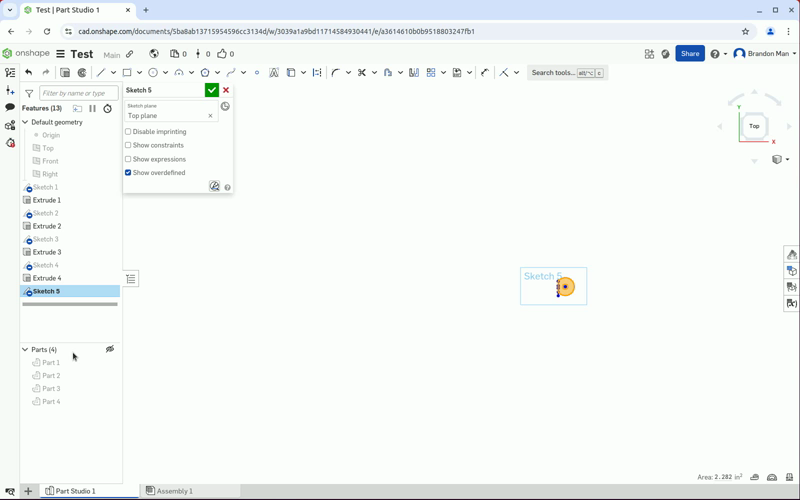
key(shift+e)
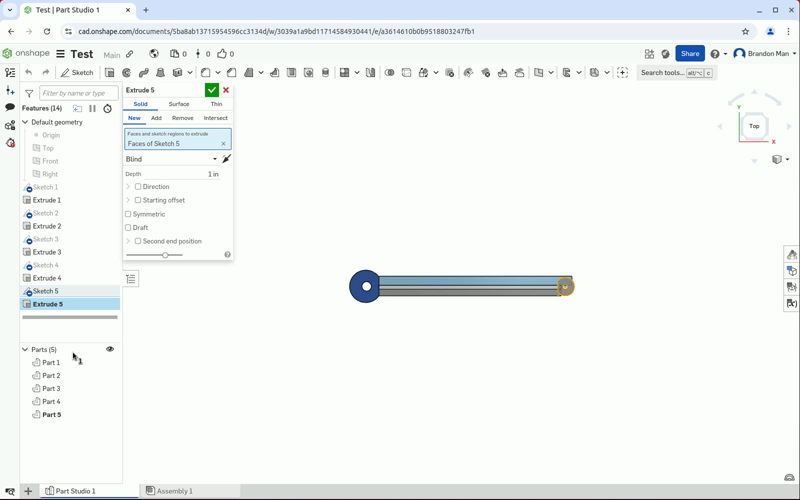
mouse_move(143, 106)
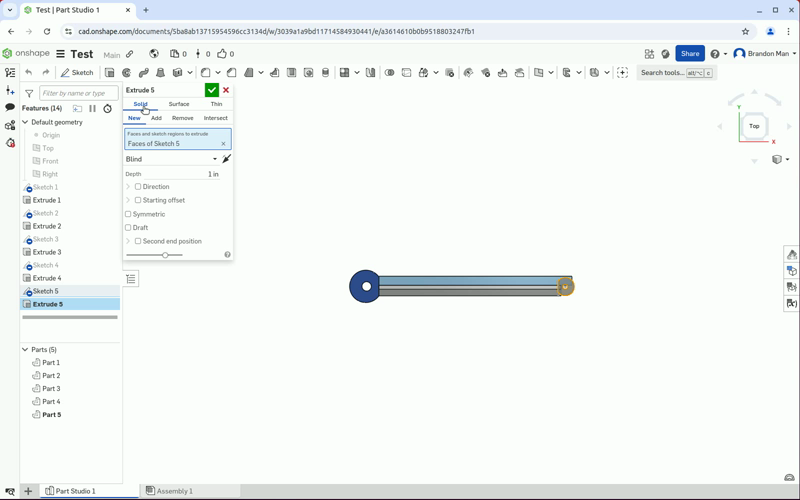
click(143, 106)
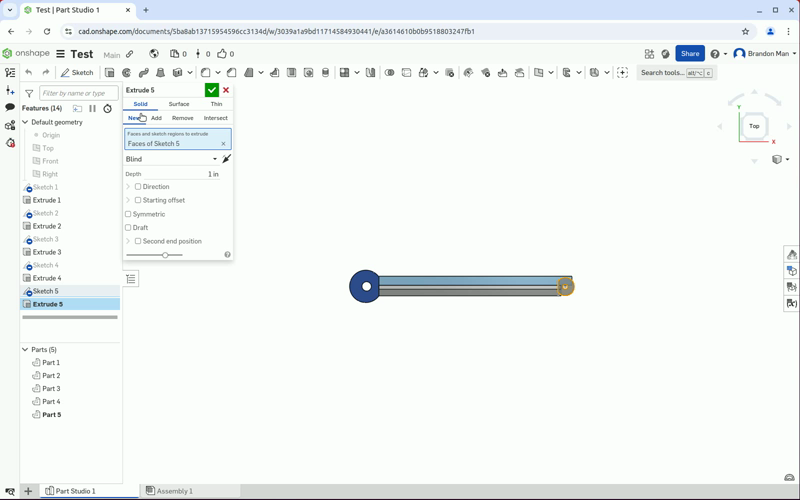
mouse_move(137, 120)
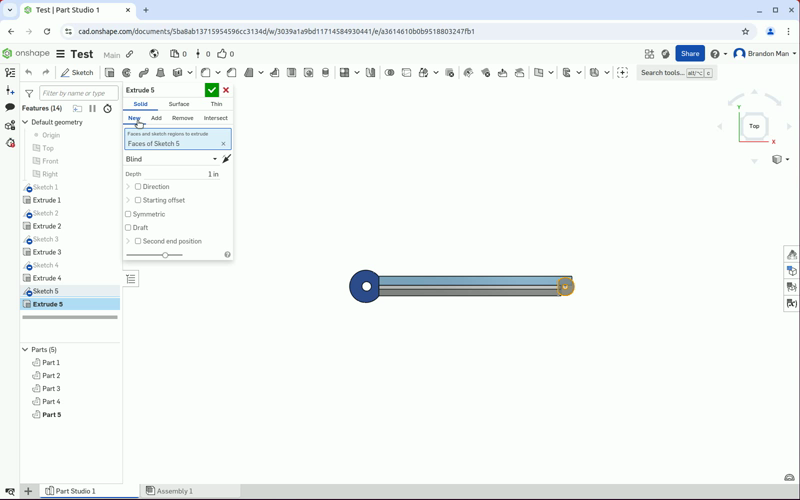
click(137, 120)
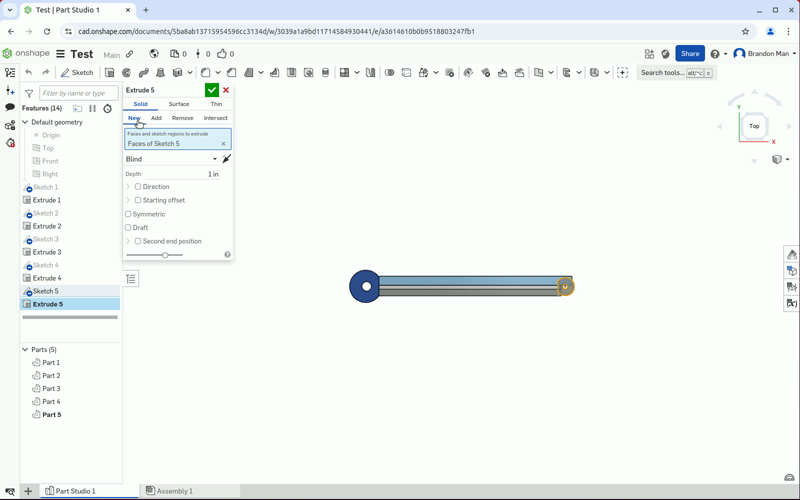
key(tab, 4)
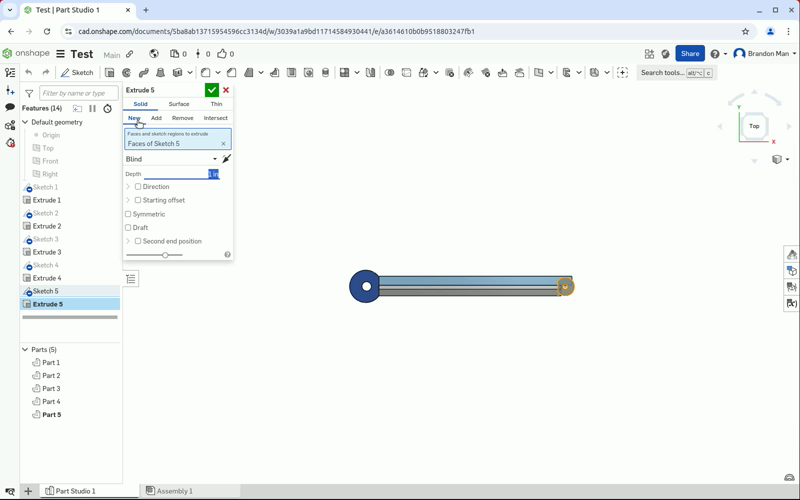
text(1.444)
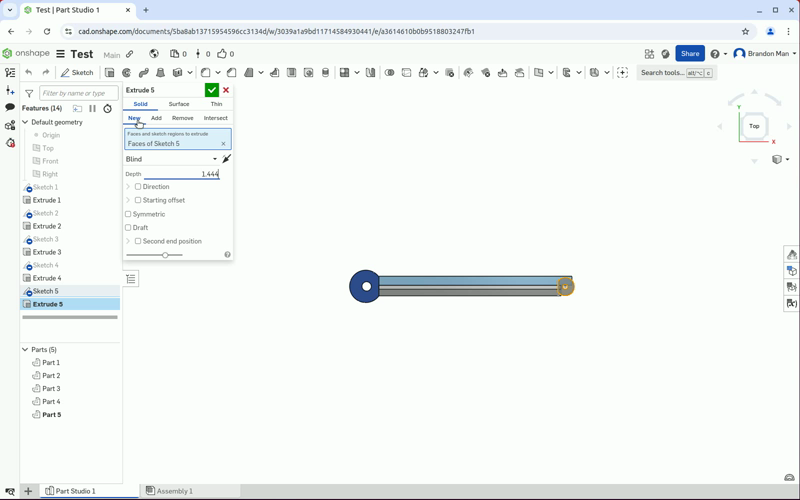
key(enter)
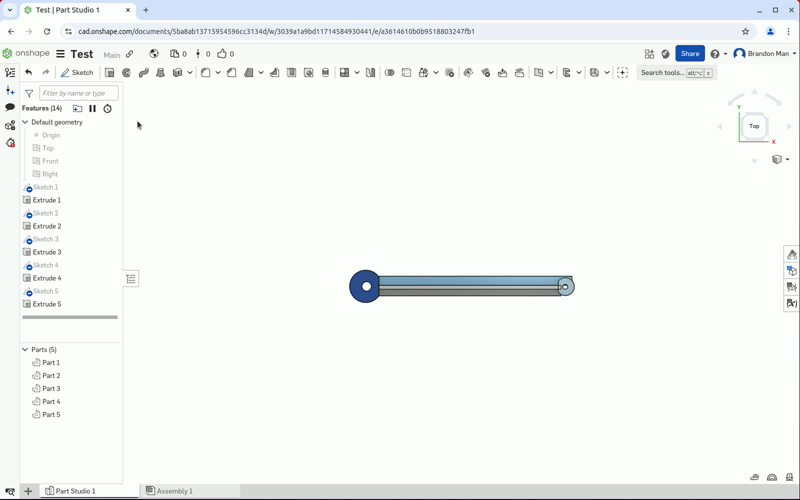
key(shift+h)
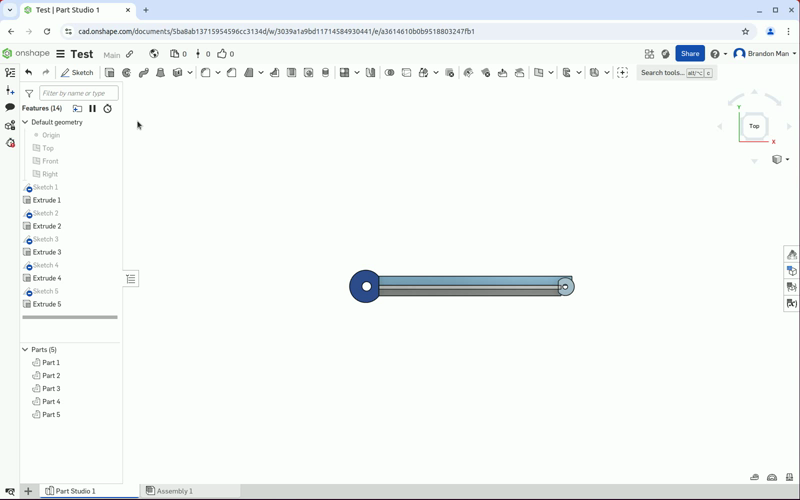
key(shift+h)
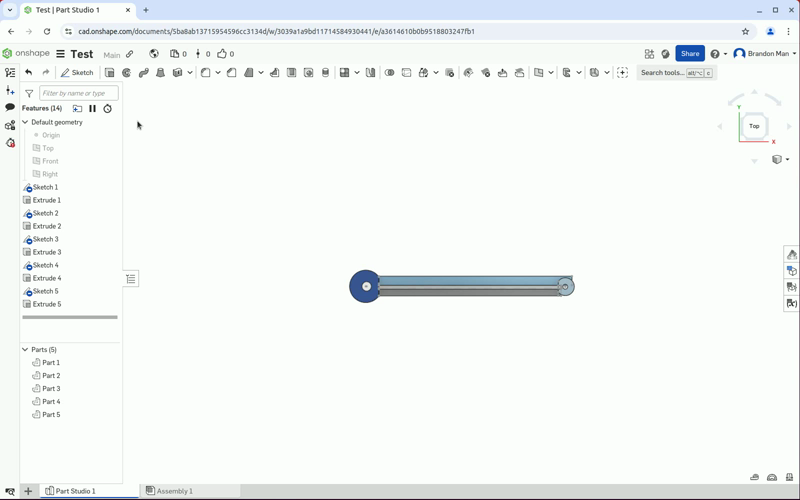
key(shift+7)
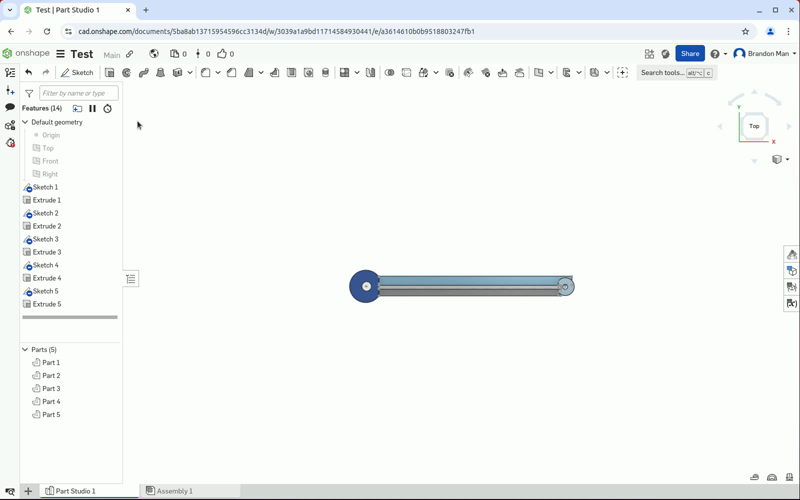
key(up, 3)
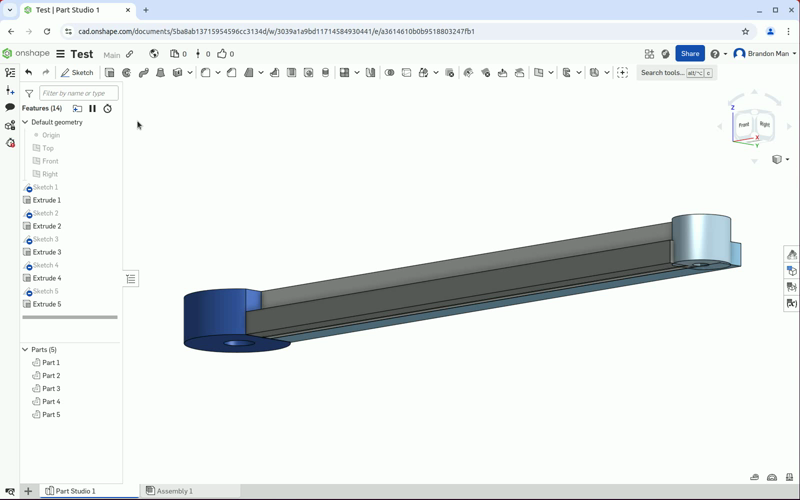
key(left, 3)
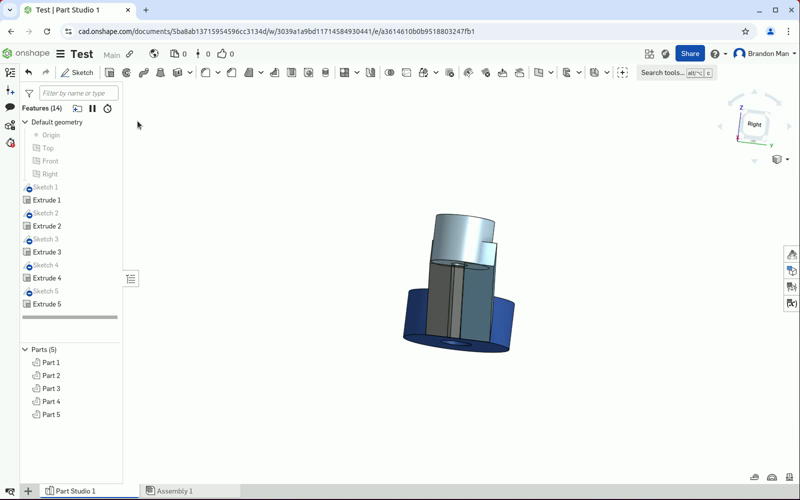
key(right, 3)
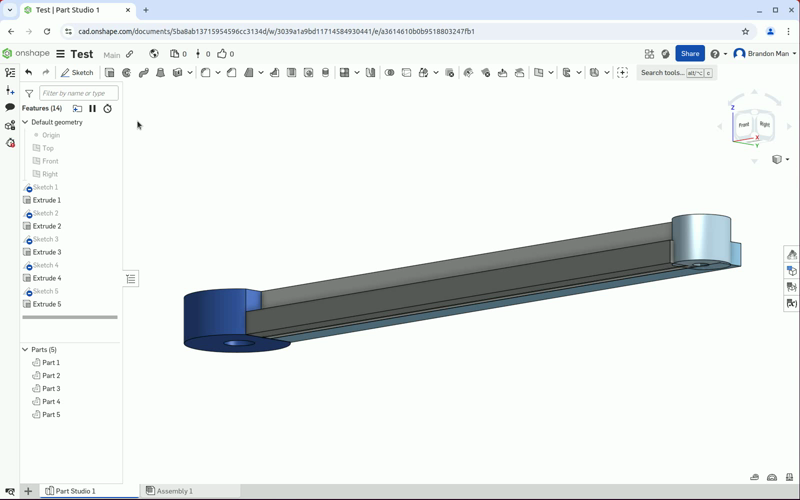
key(down, 3)
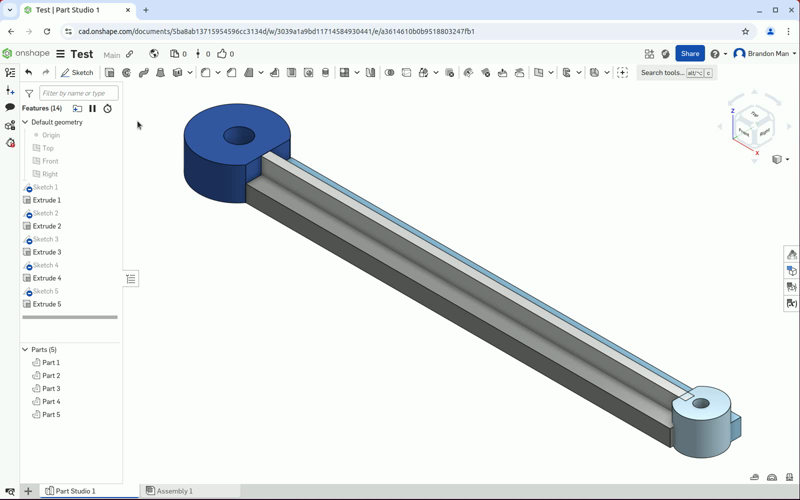
mouse_move(73, 189)
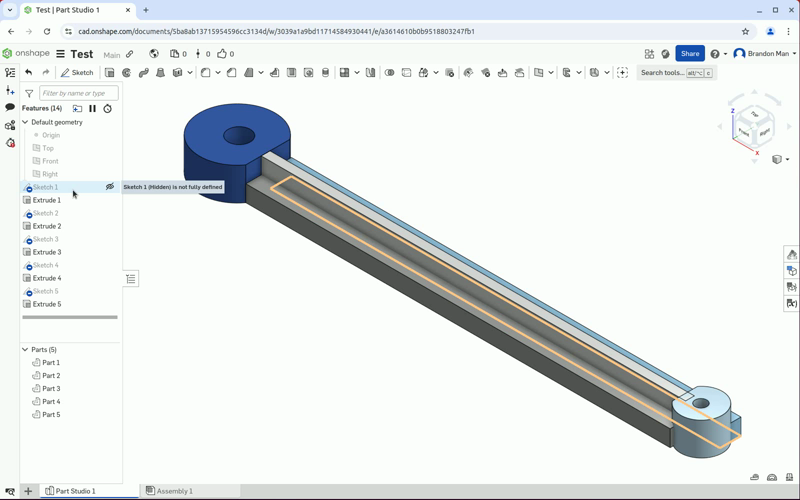
click(73, 189)